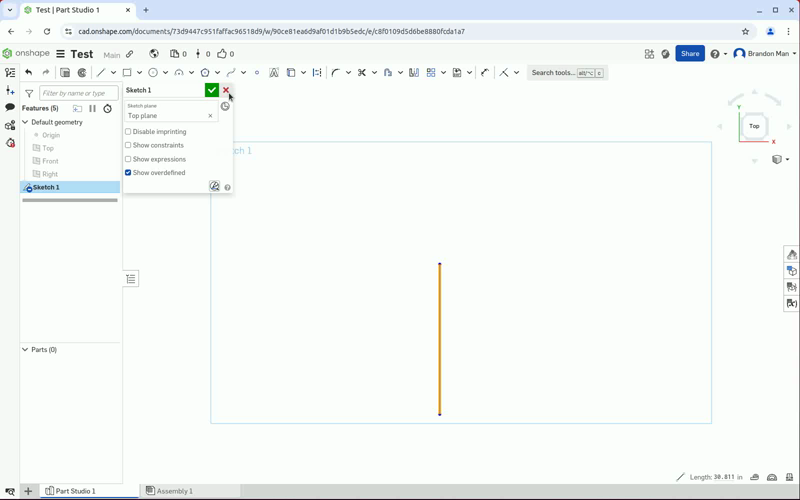
key(shift+h)
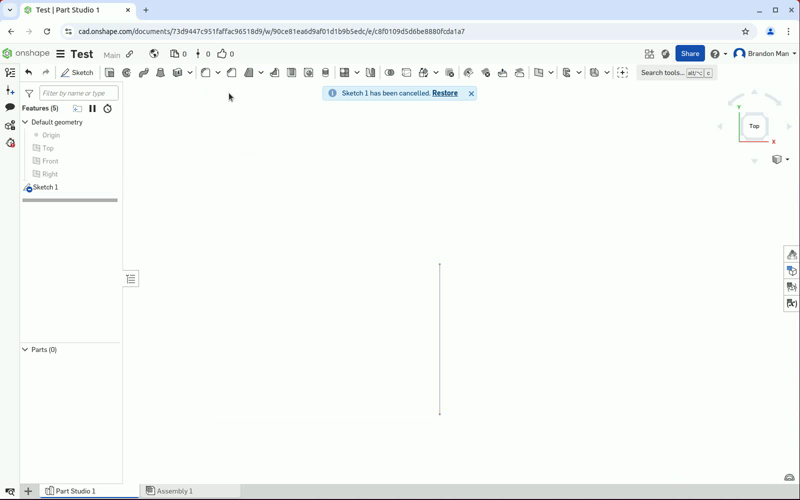
key(shift+s)
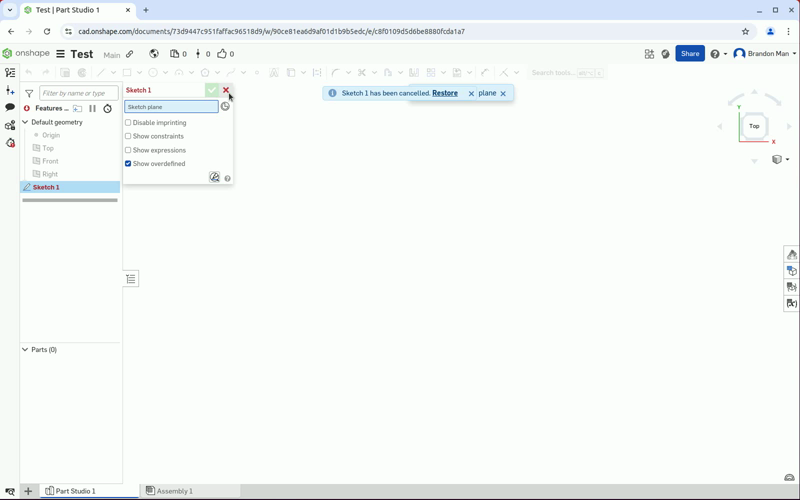
mouse_move(73, 150)
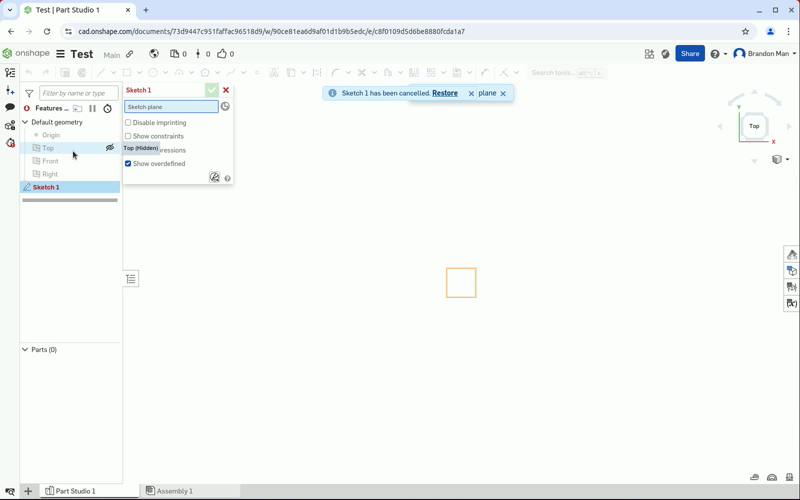
click(73, 150)
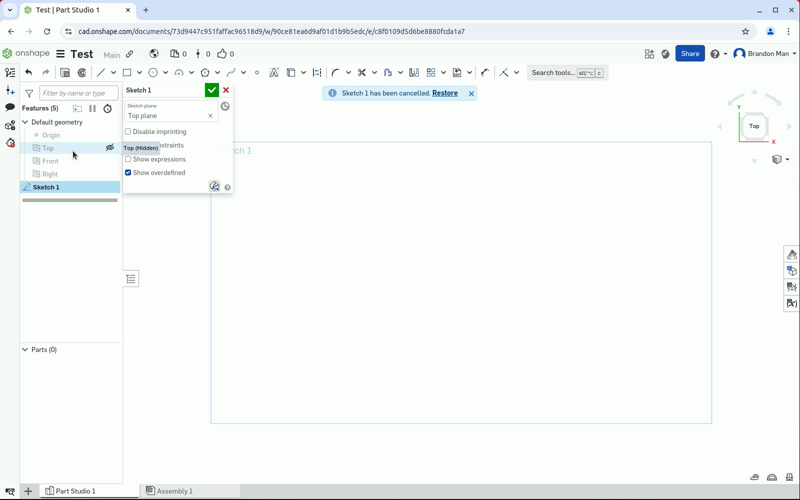
mouse_move(73, 352)
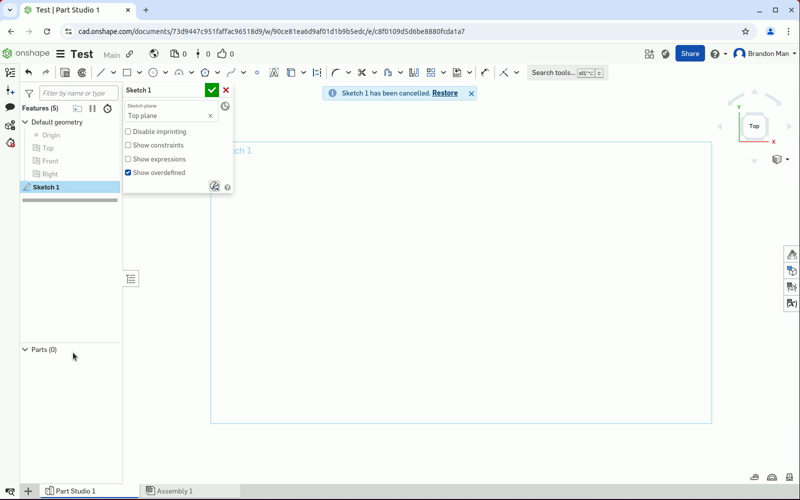
key(y)
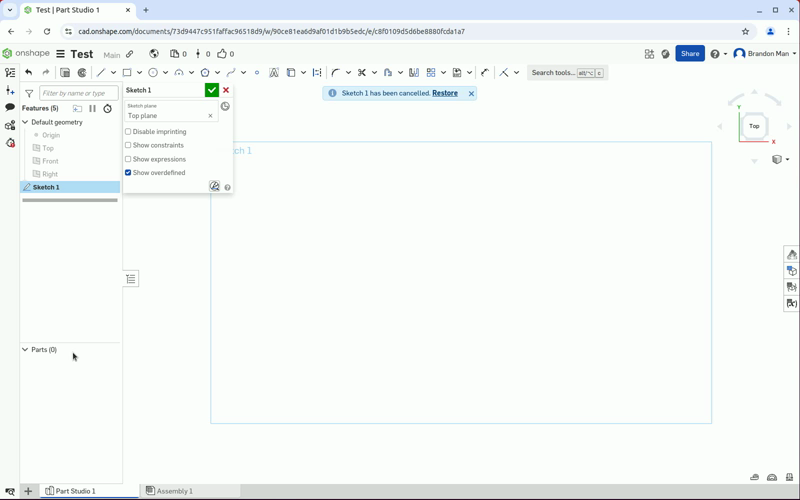
key(l)
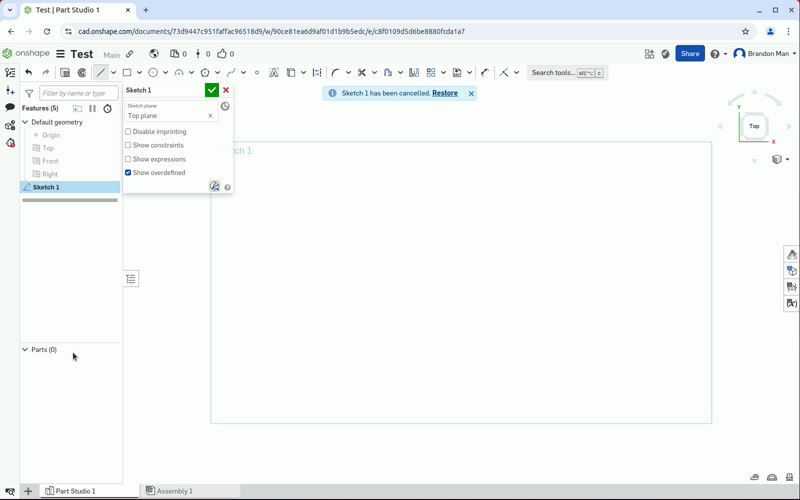
key_down(shift)
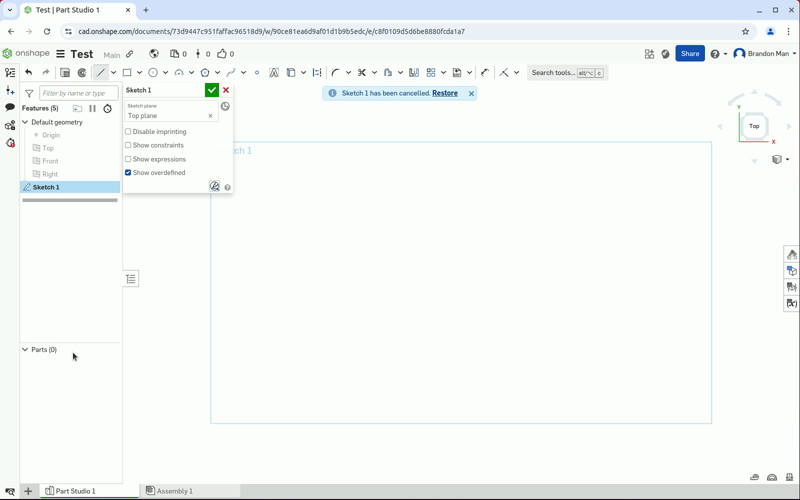
mouse_move(348, 209)
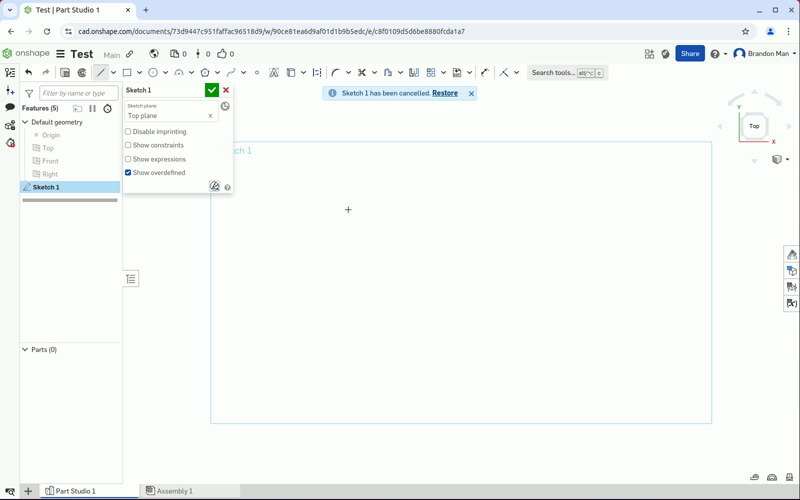
click(348, 209)
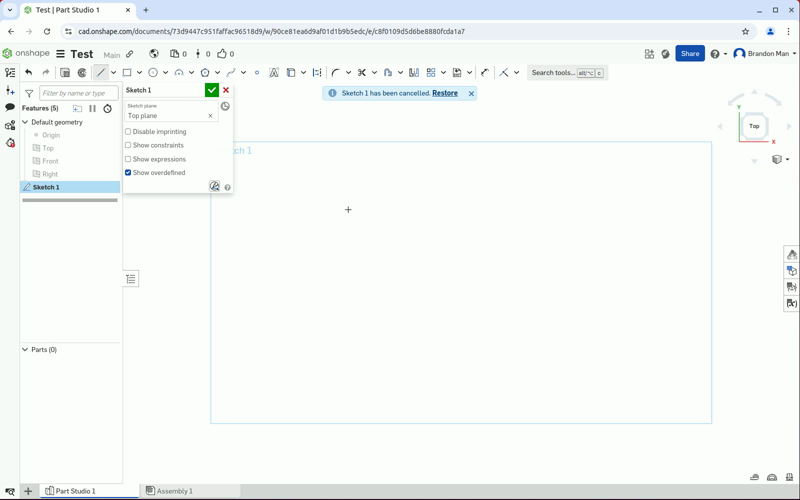
key_up(shift)
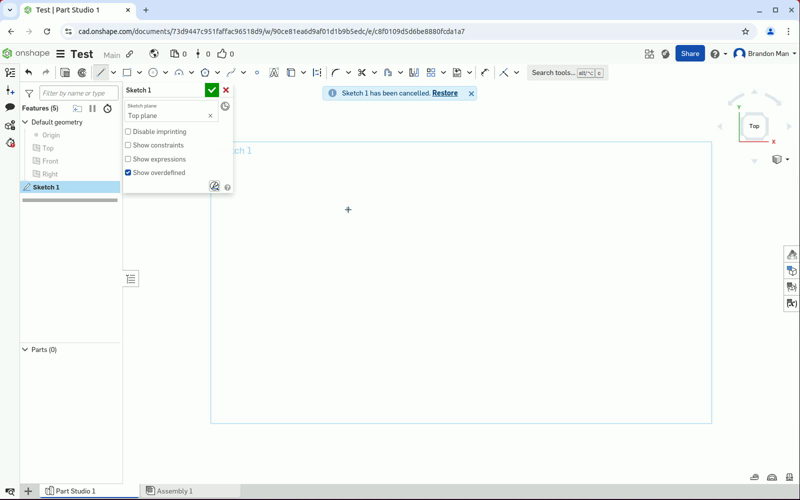
key_down(shift)
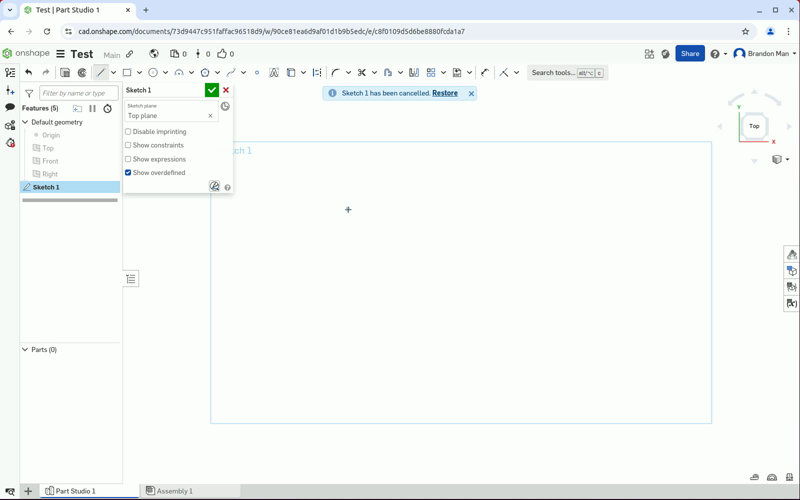
mouse_move(378, 209)
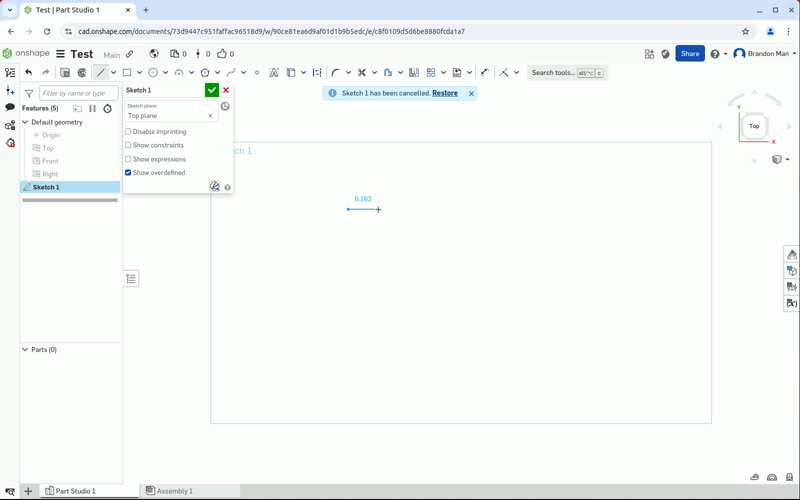
mouse_move(377, 209)
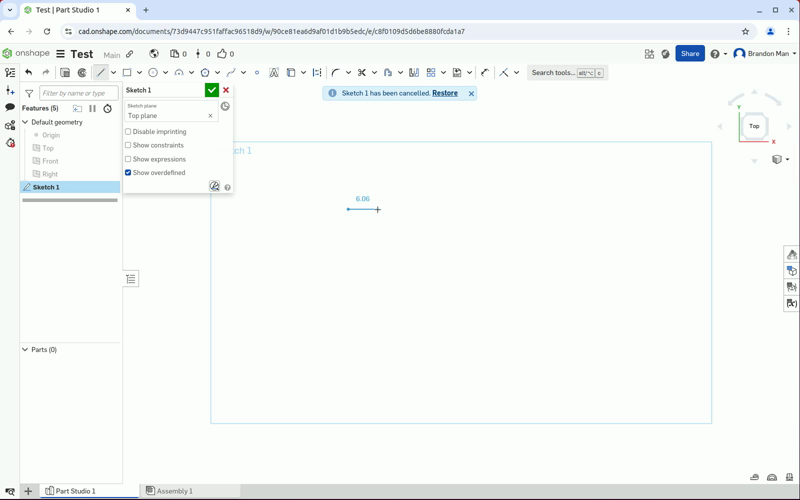
click(377, 209)
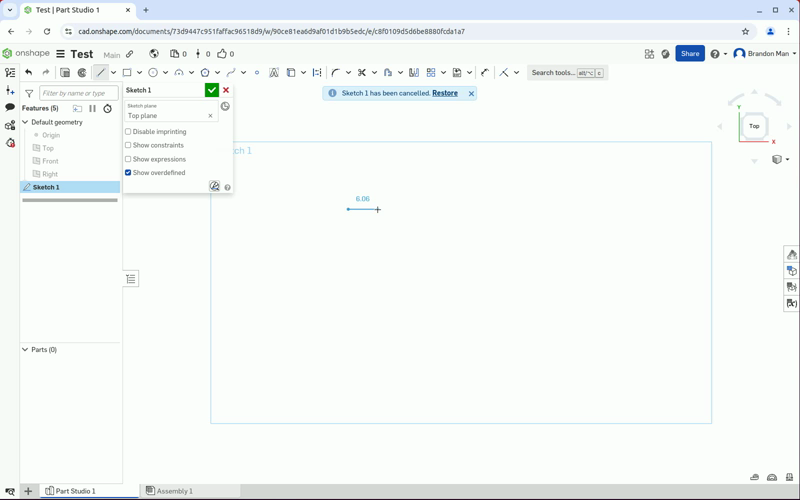
key_up(shift)
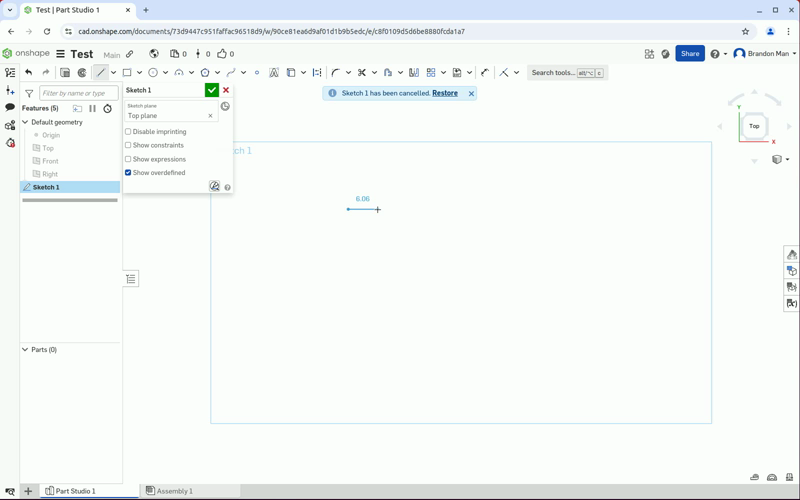
key_down(shift)
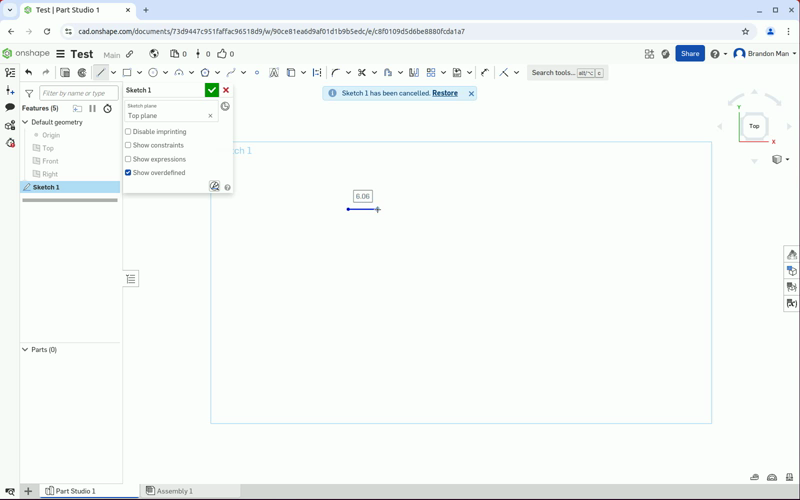
mouse_move(407, 209)
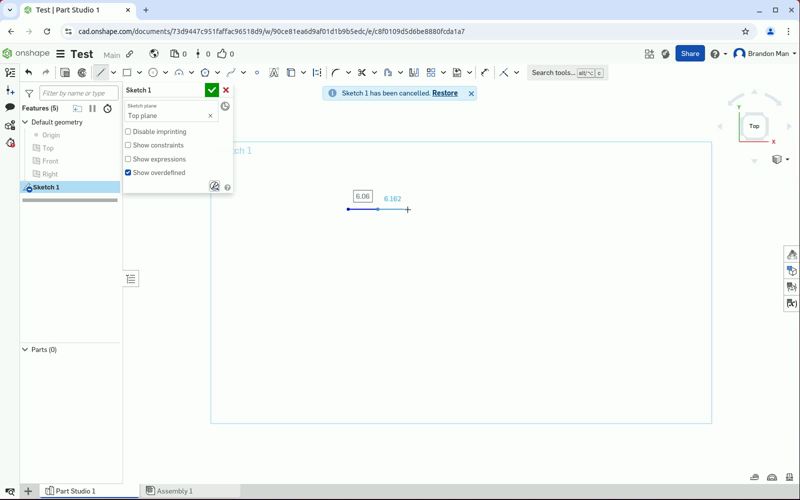
mouse_move(377, 178)
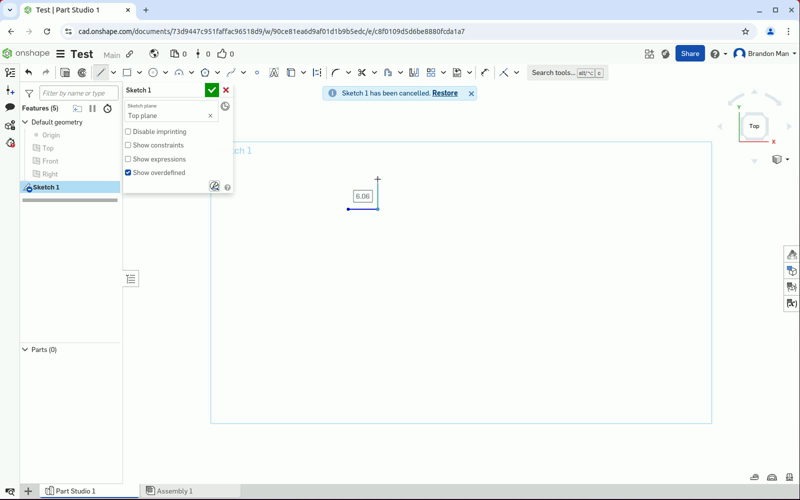
click(377, 178)
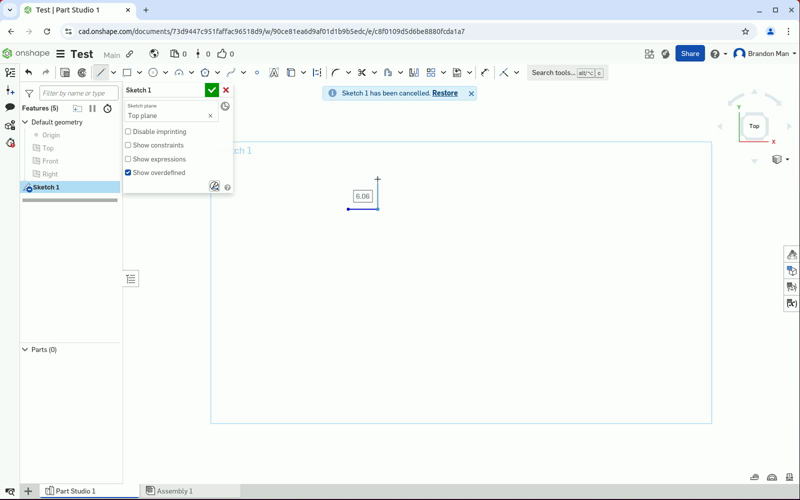
key_up(shift)
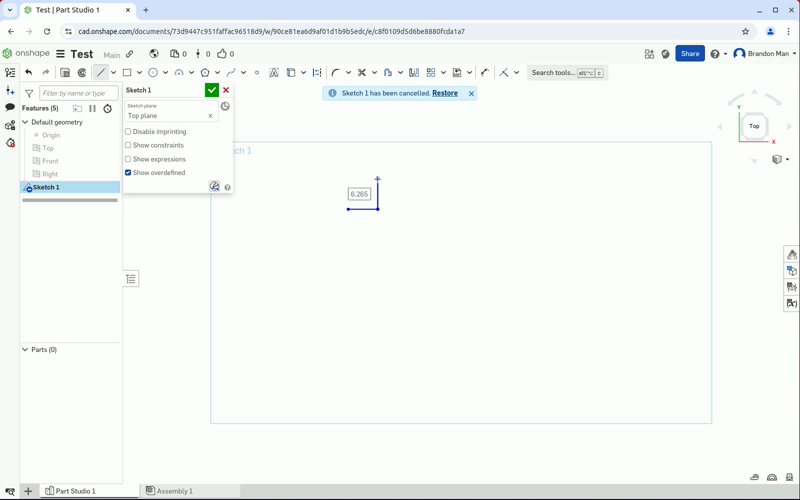
key_down(shift)
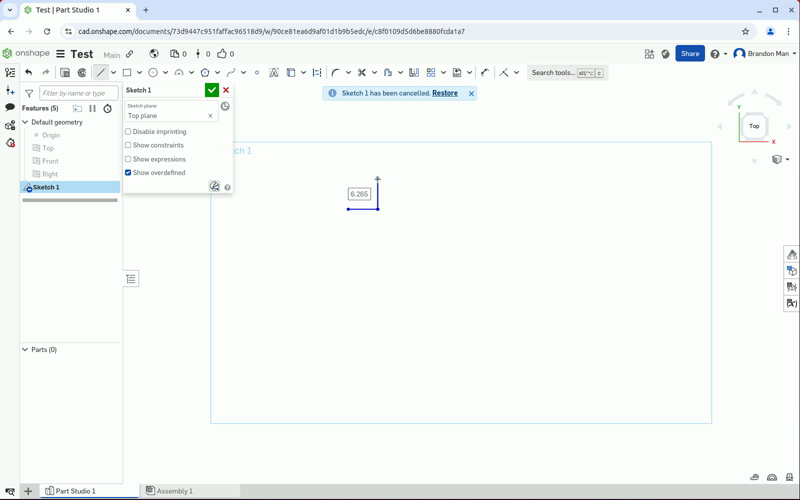
mouse_move(407, 178)
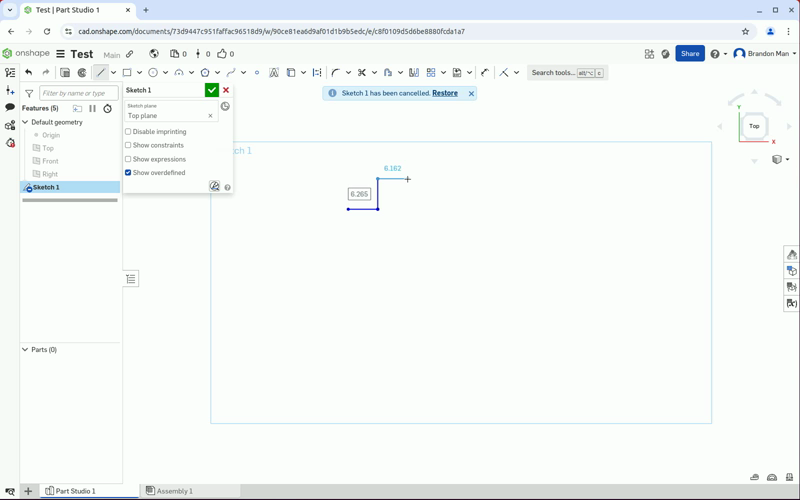
mouse_move(348, 178)
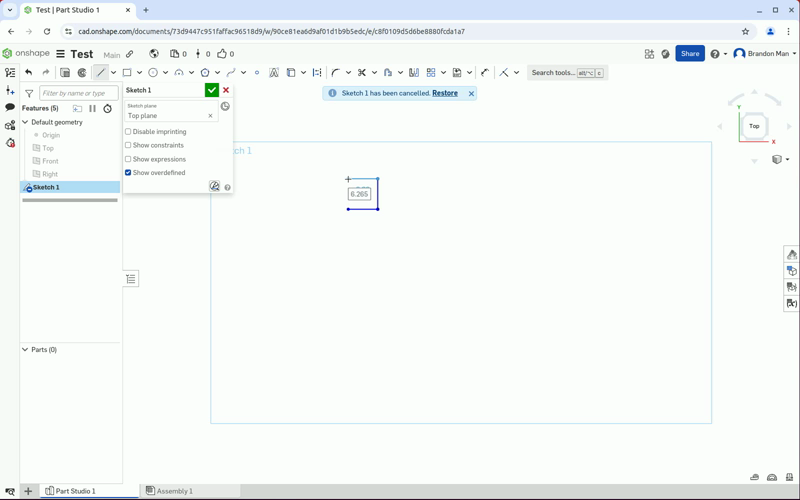
click(348, 178)
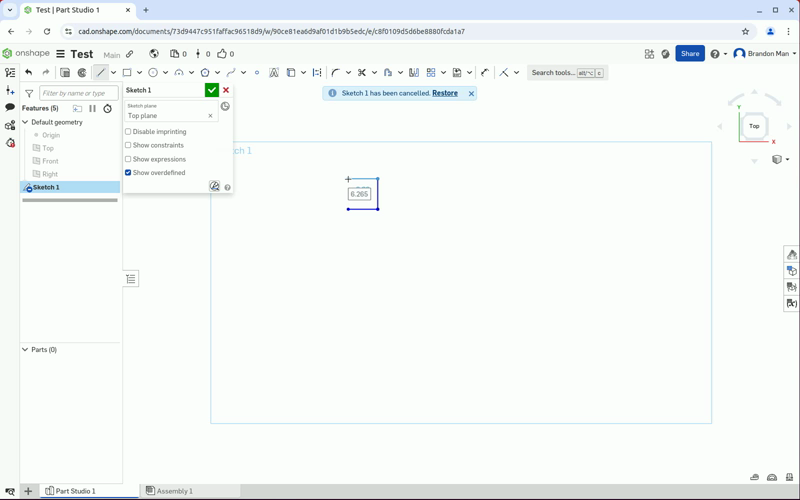
key_up(shift)
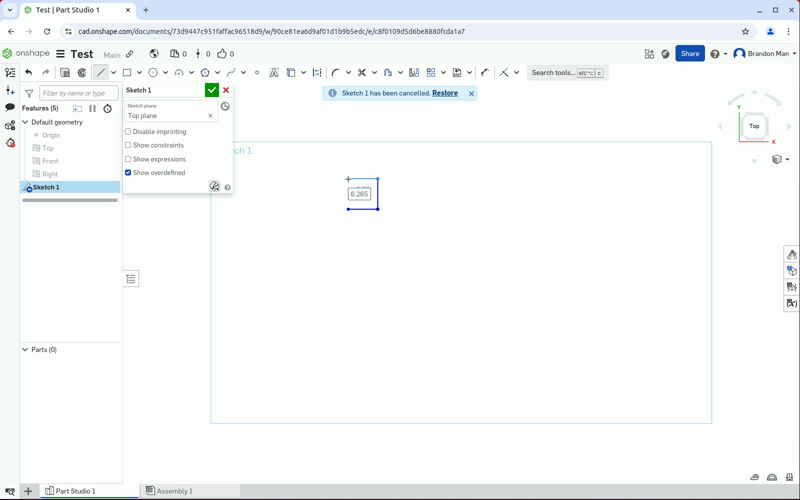
mouse_move(378, 178)
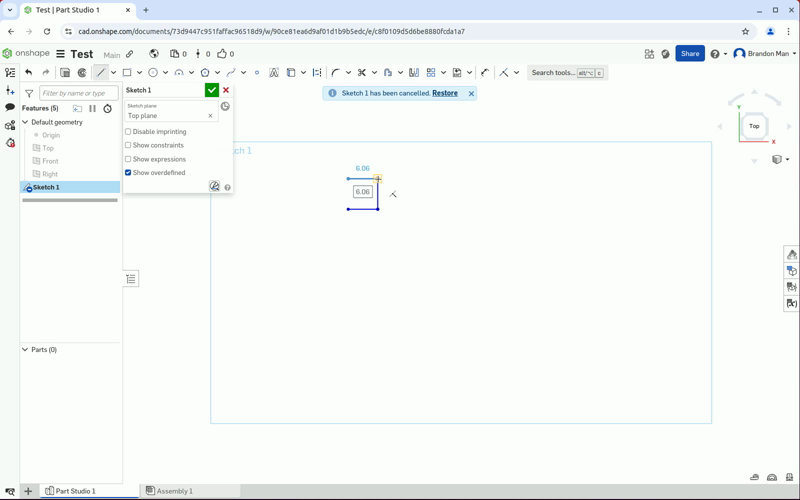
key_down(shift)
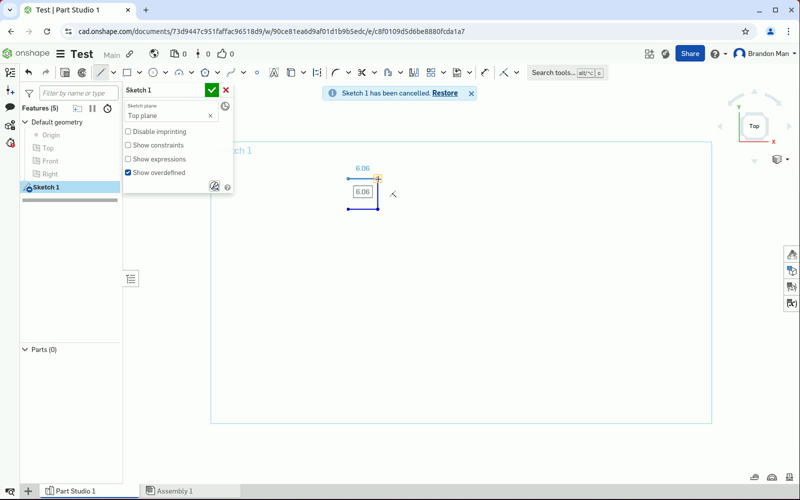
mouse_move(348, 209)
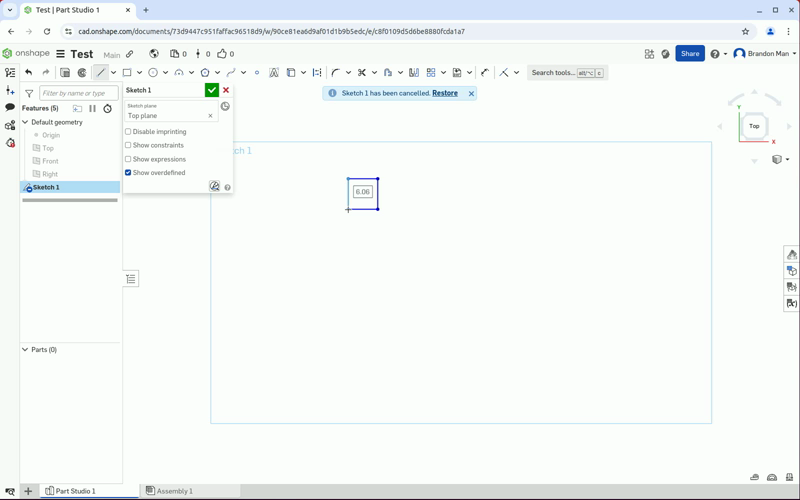
key_up(shift)
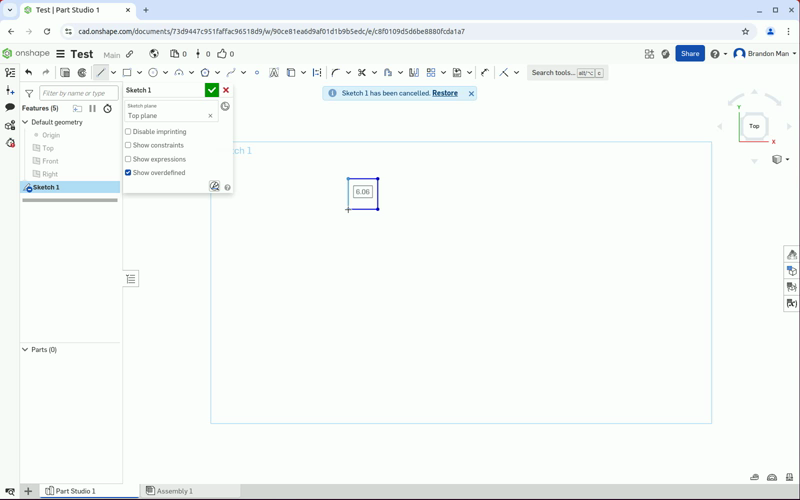
click(348, 209)
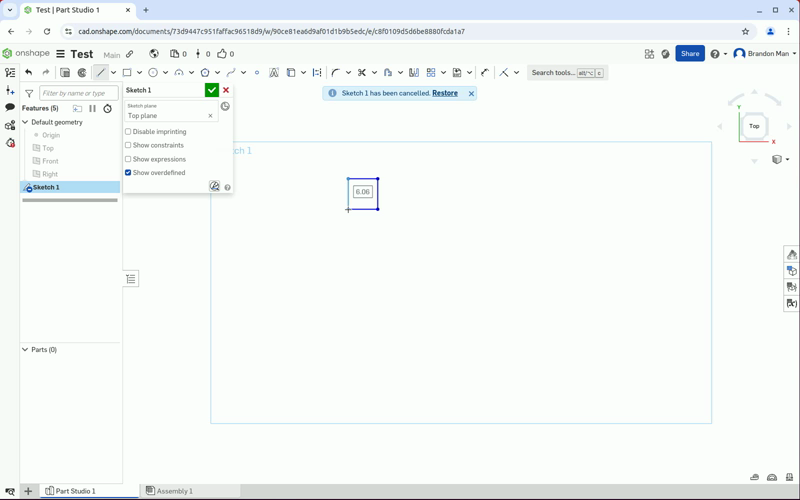
key(esc)
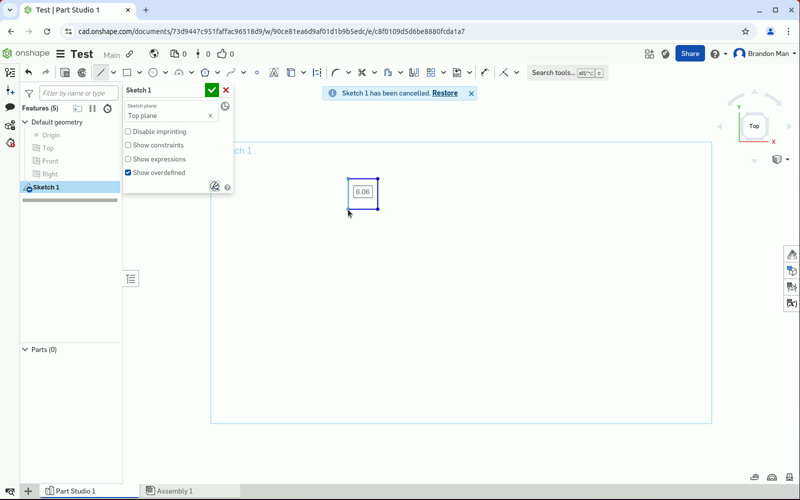
mouse_move(374, 194)
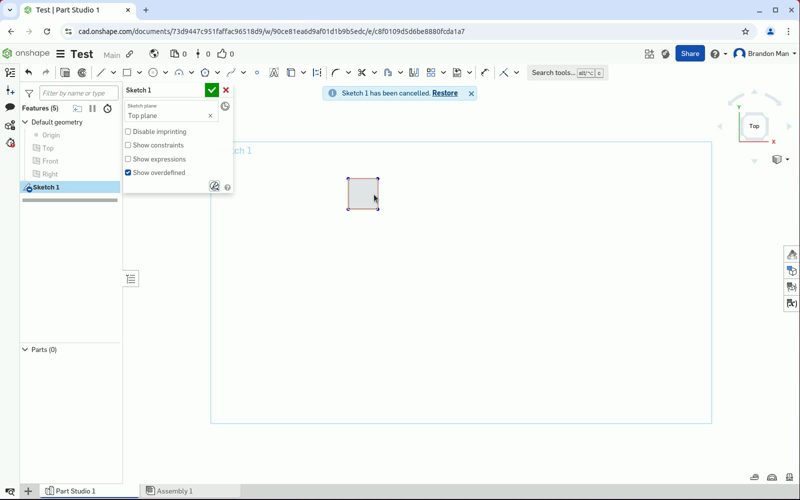
scroll(6)
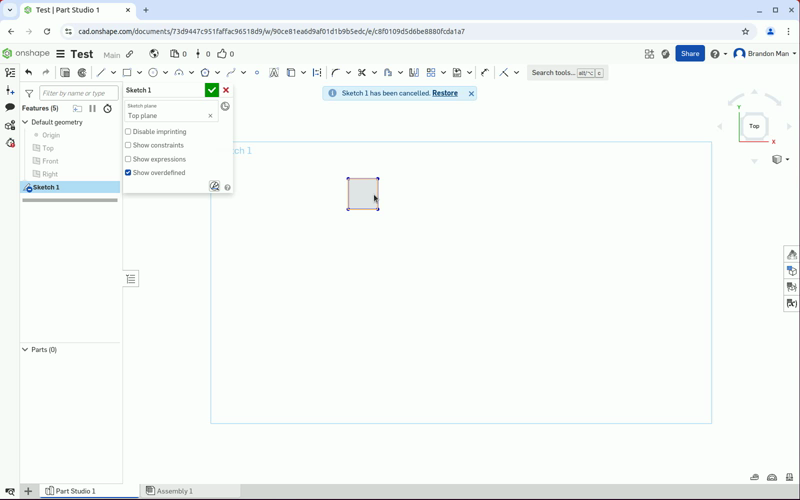
scroll(6)
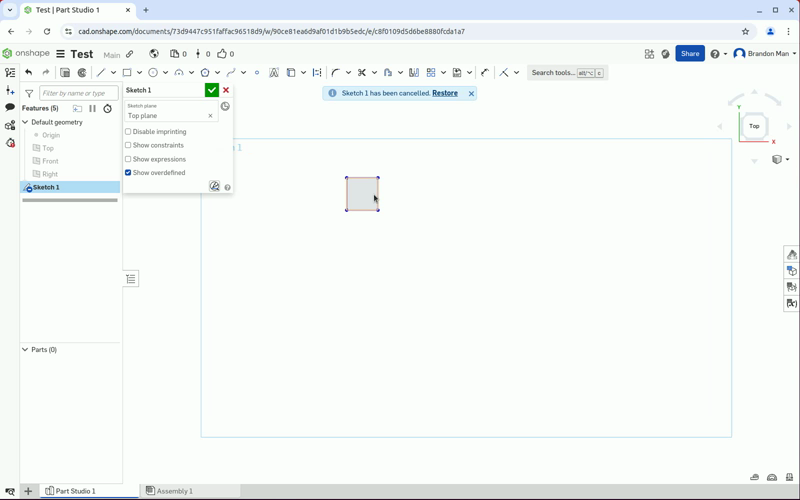
scroll(6)
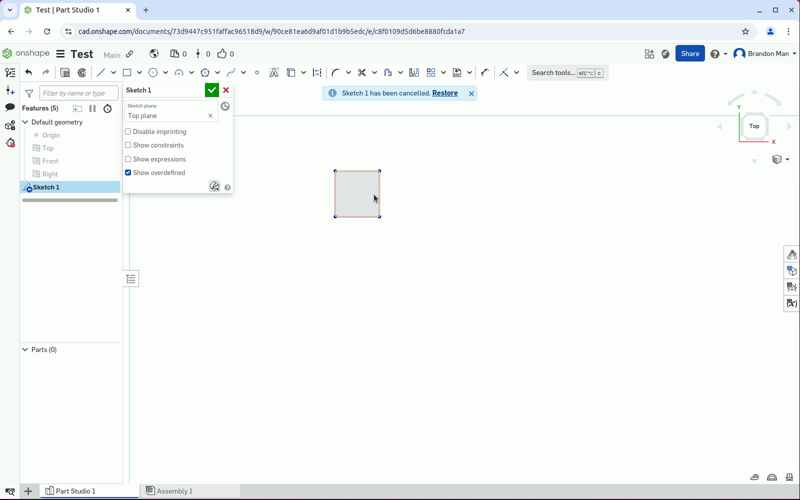
scroll(6)
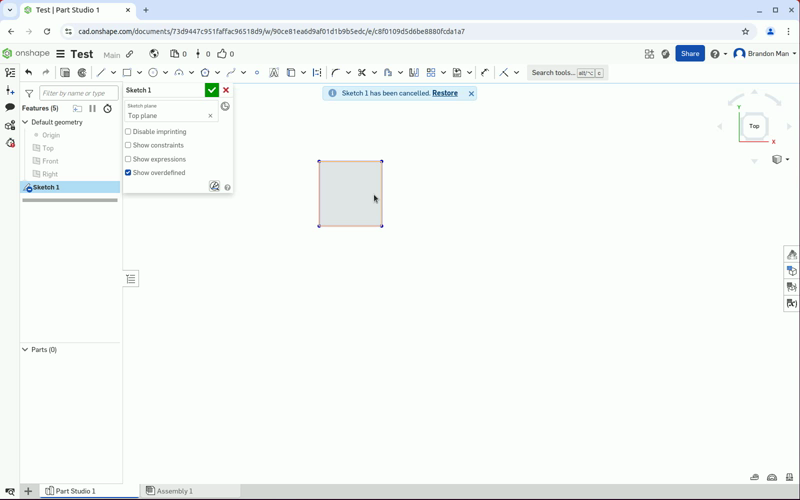
scroll(6)
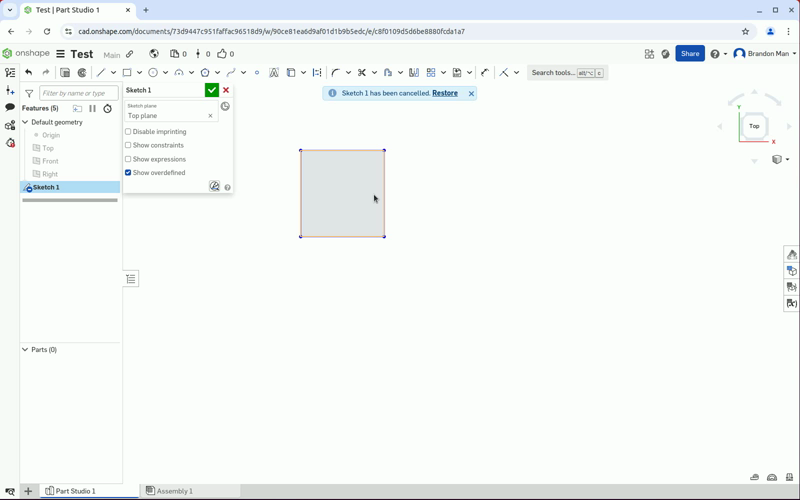
scroll(6)
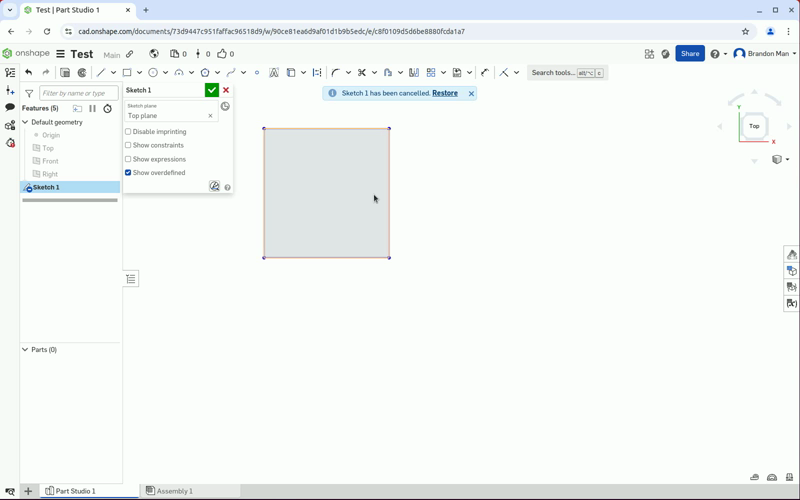
scroll(6)
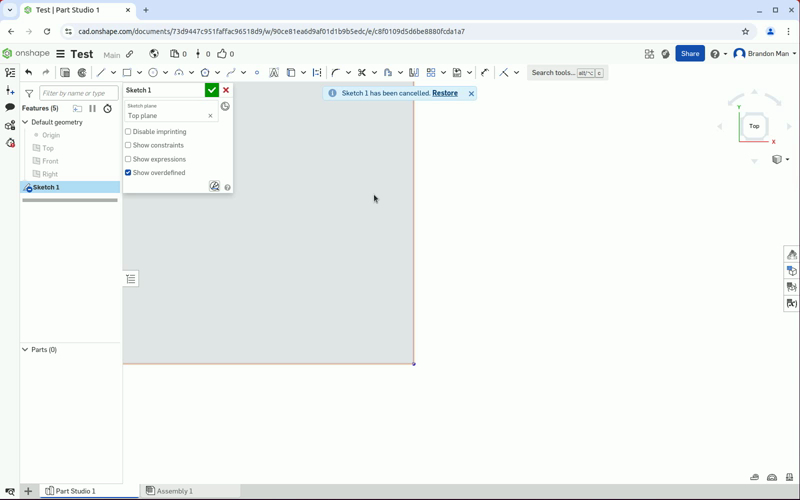
click(374, 194)
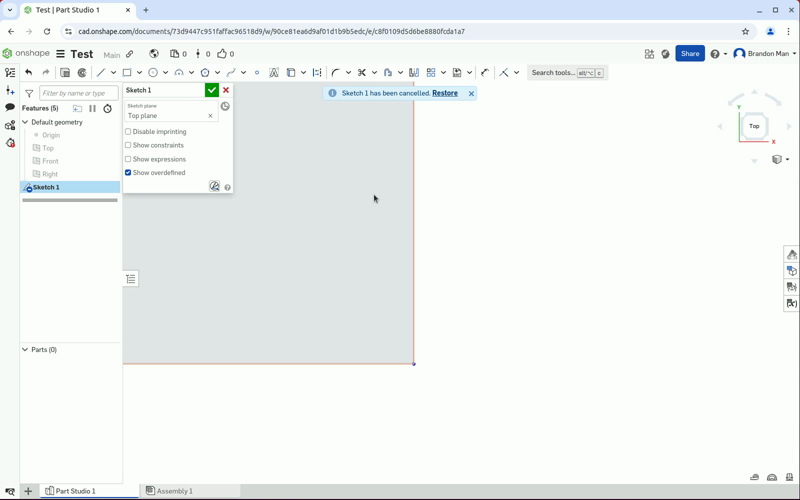
scroll(-6)
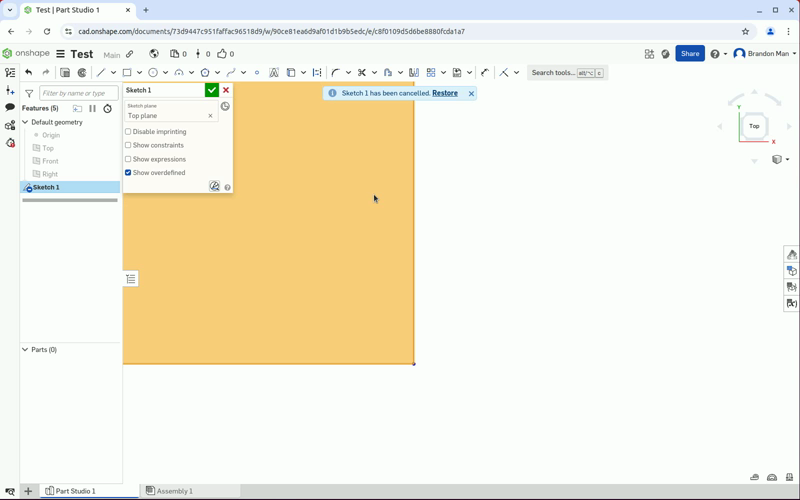
scroll(-6)
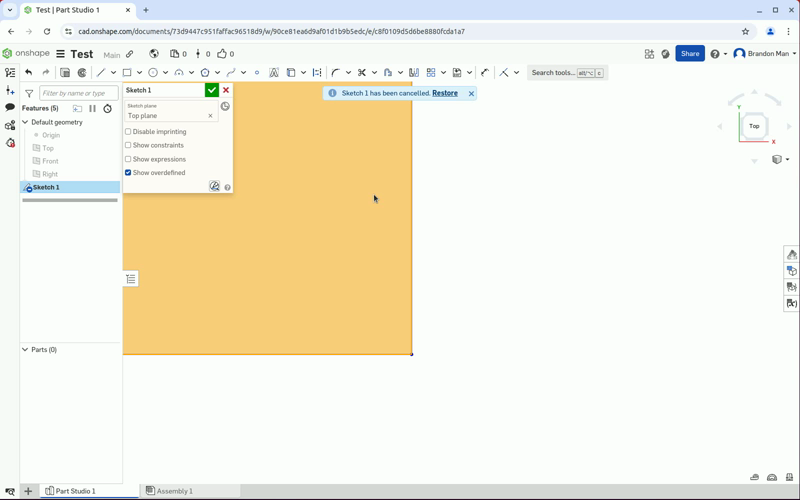
scroll(-6)
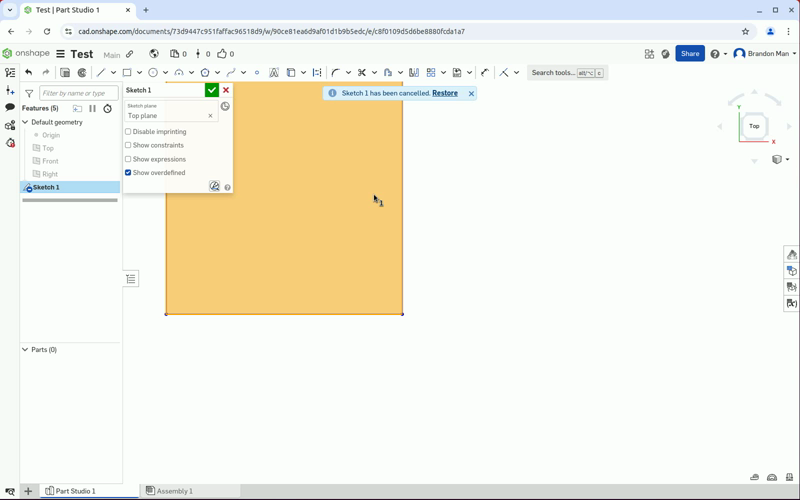
scroll(-6)
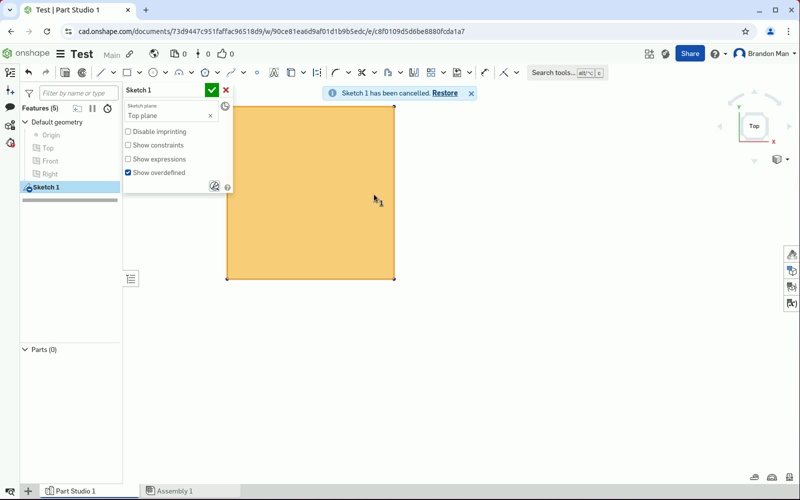
scroll(-6)
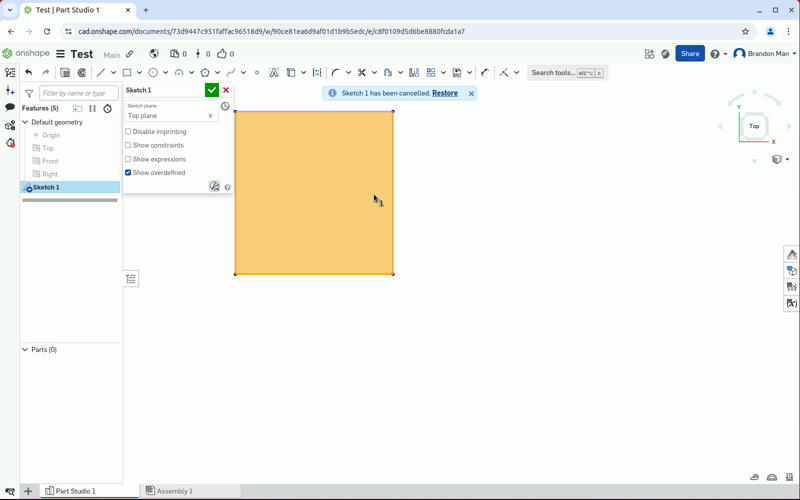
scroll(-6)
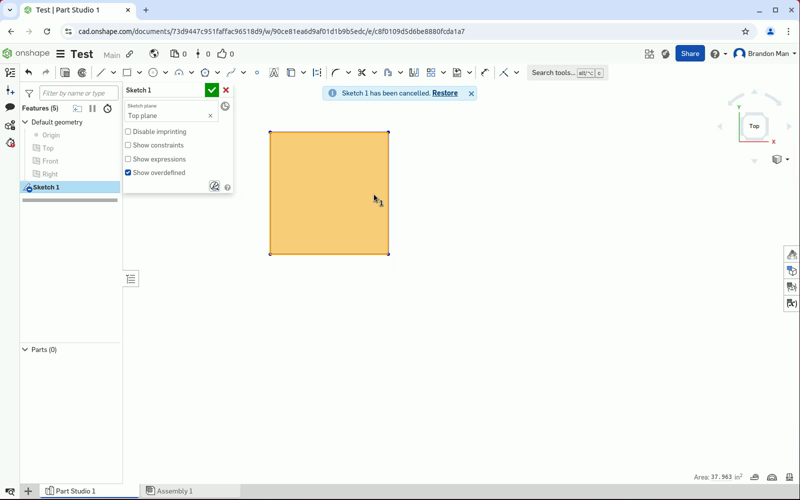
scroll(-6)
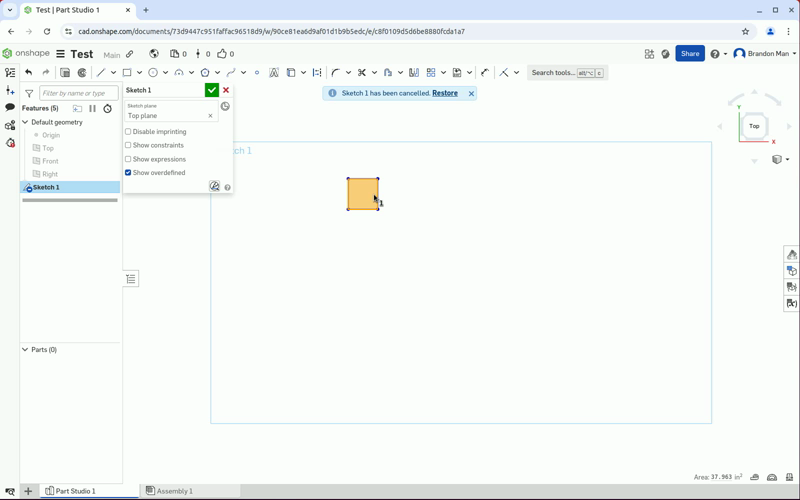
mouse_move(73, 352)
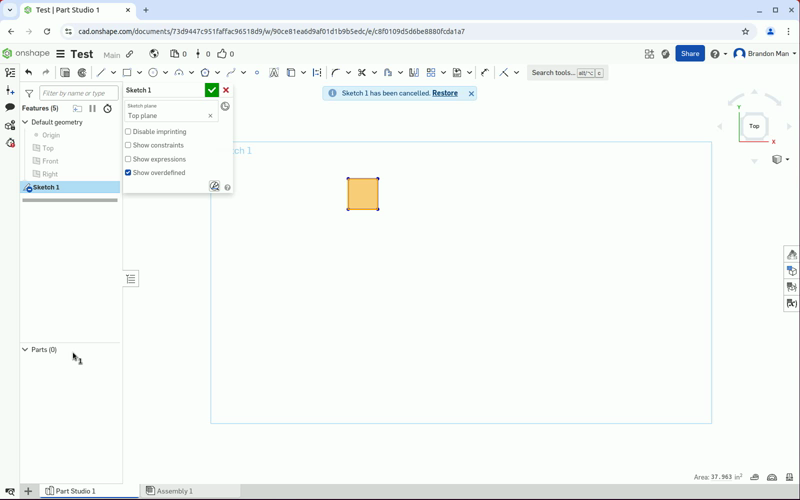
key(shift+y)
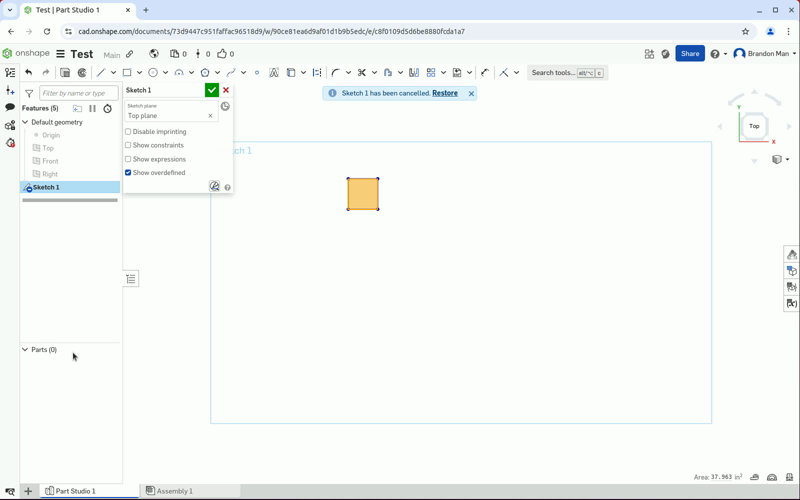
key(shift+e)
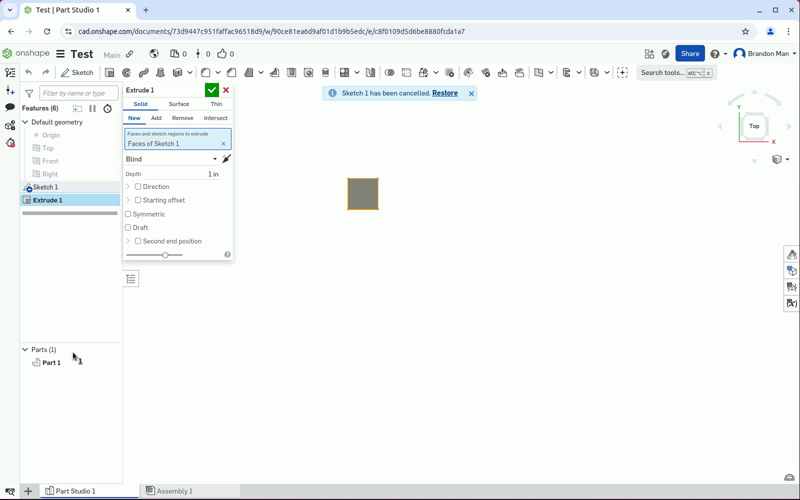
mouse_move(143, 106)
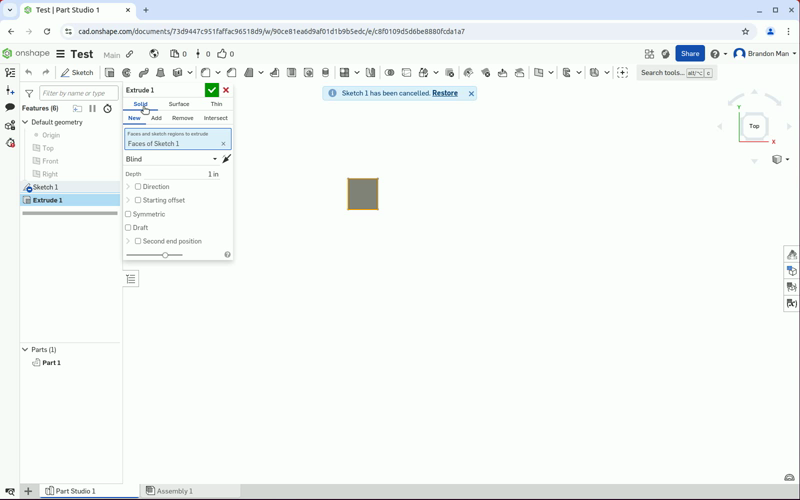
click(143, 106)
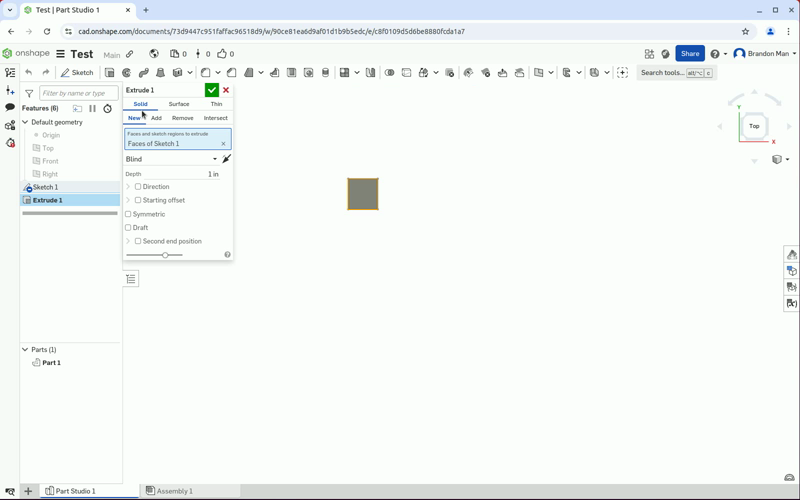
mouse_move(137, 120)
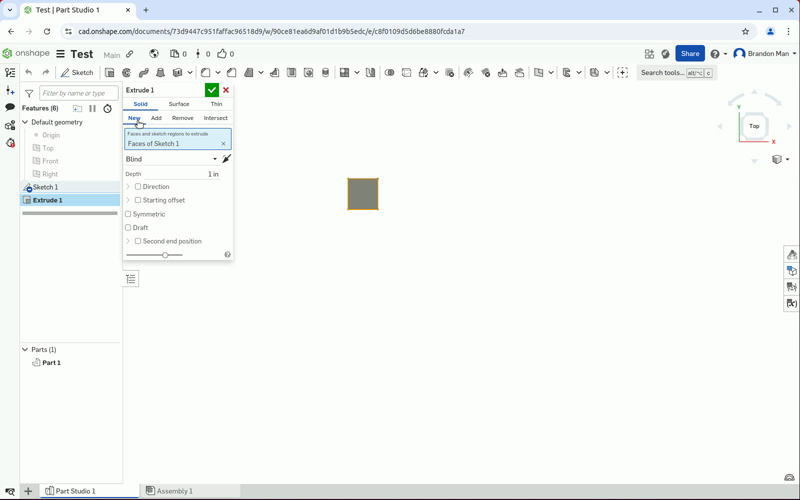
click(137, 120)
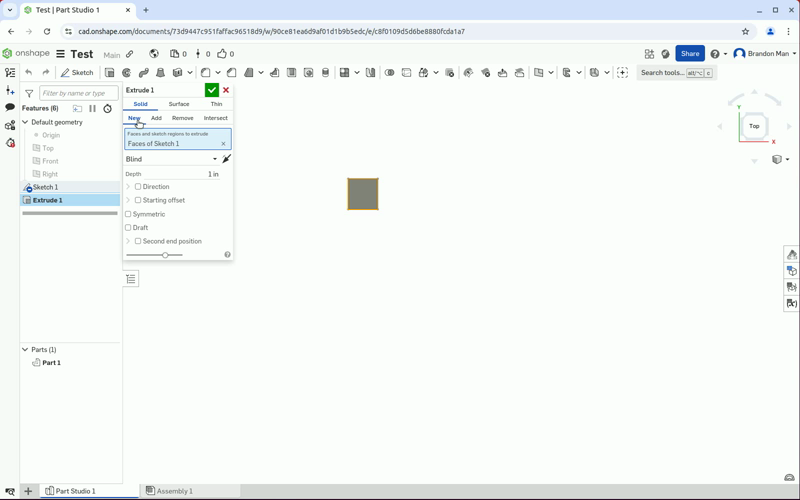
key(tab, 4)
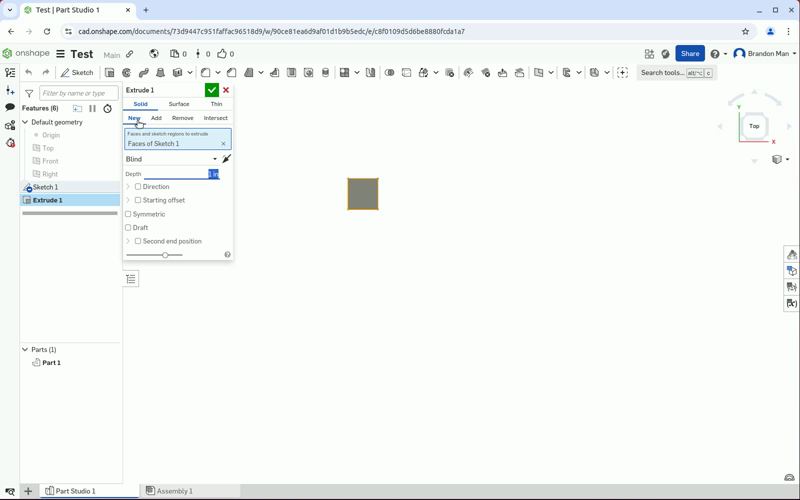
text(9.628)
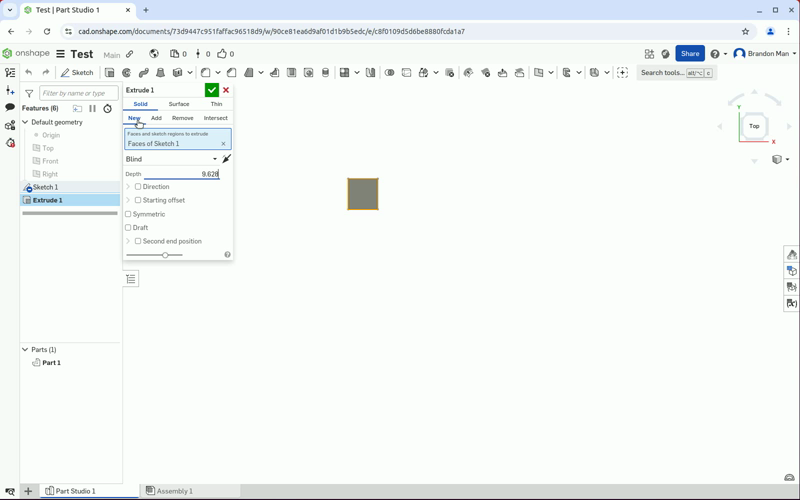
key(enter)
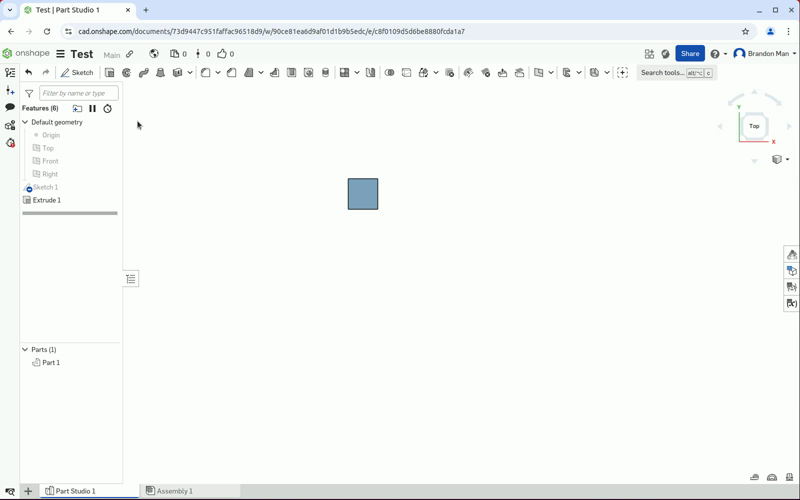
key(shift+h)
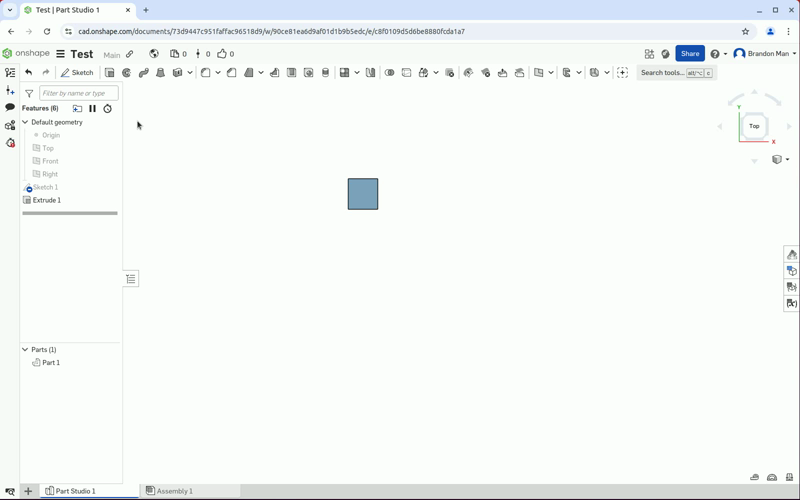
key(shift+h)
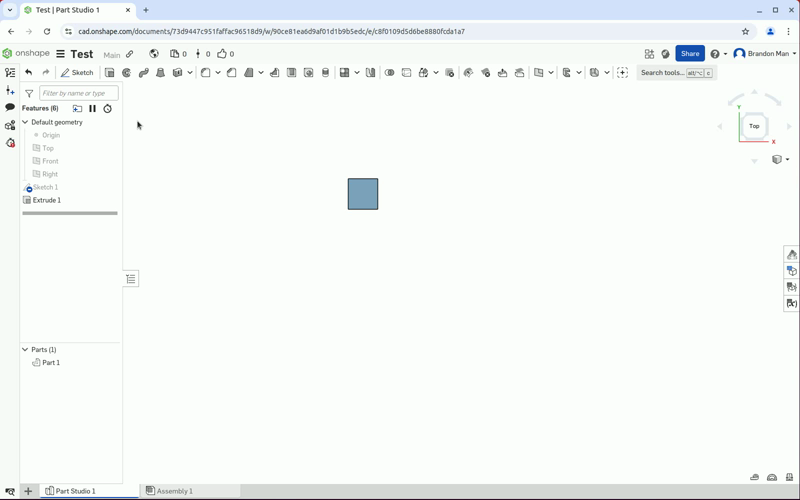
mouse_move(73, 189)
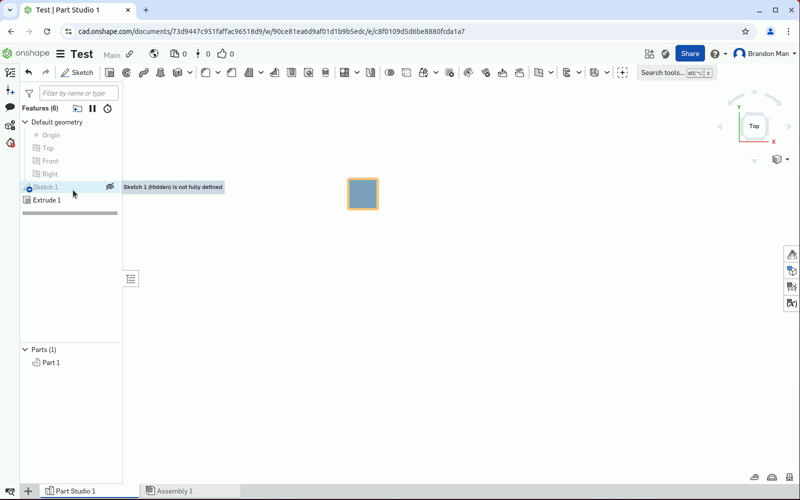
click(73, 189)
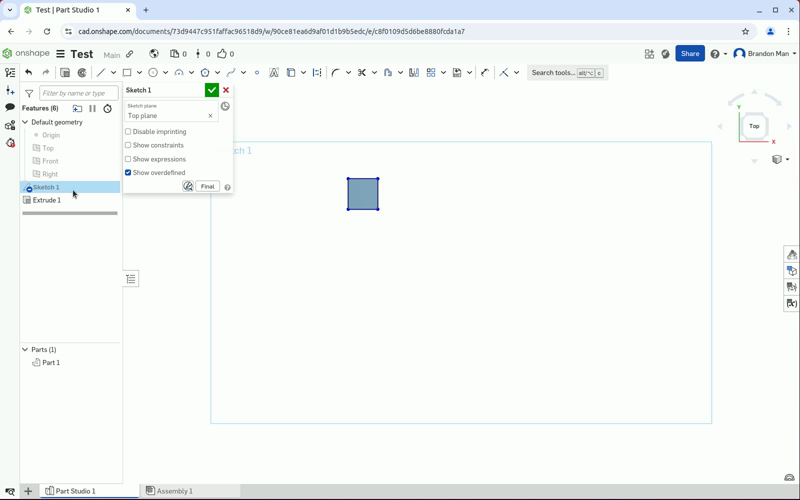
mouse_move(229, 92)
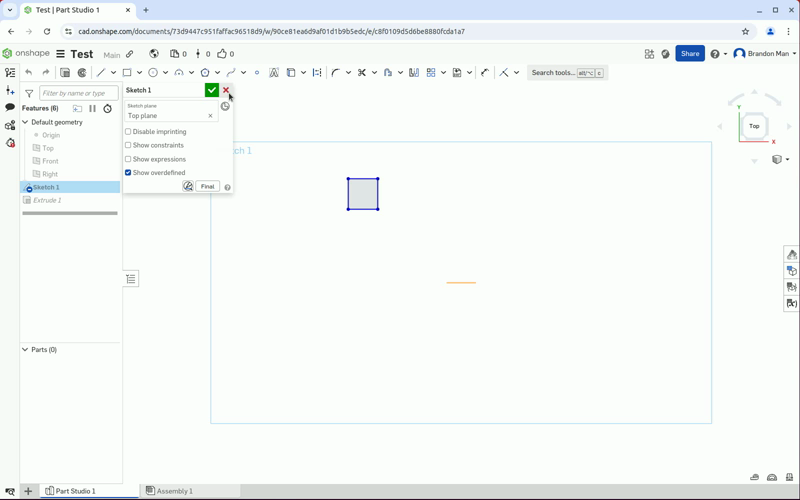
click(229, 92)
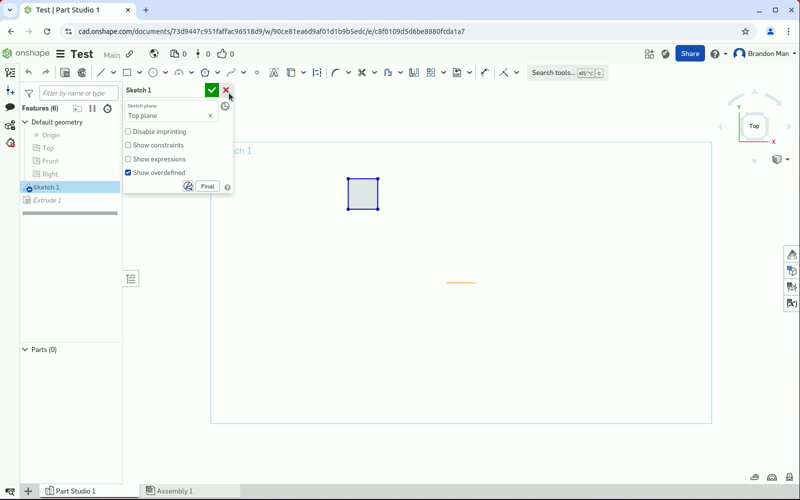
key(shift+s)
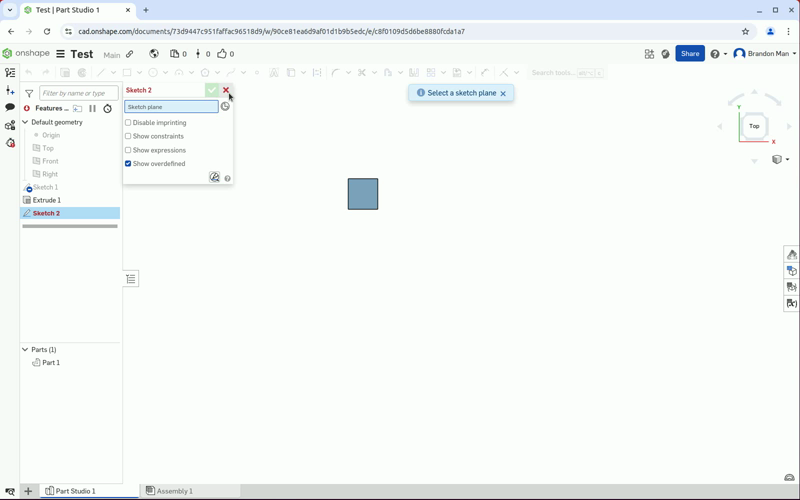
mouse_move(73, 150)
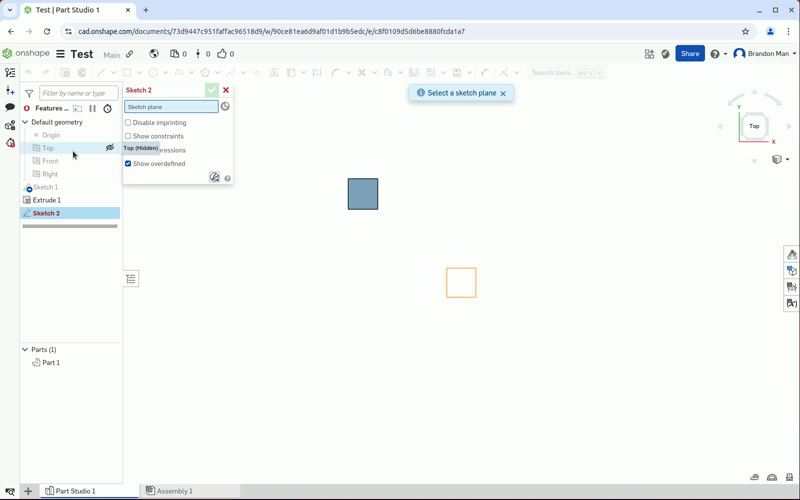
click(73, 150)
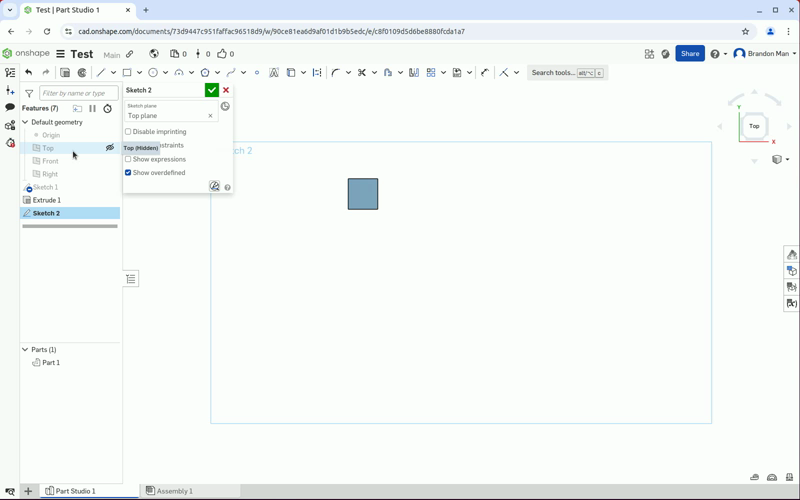
mouse_move(73, 352)
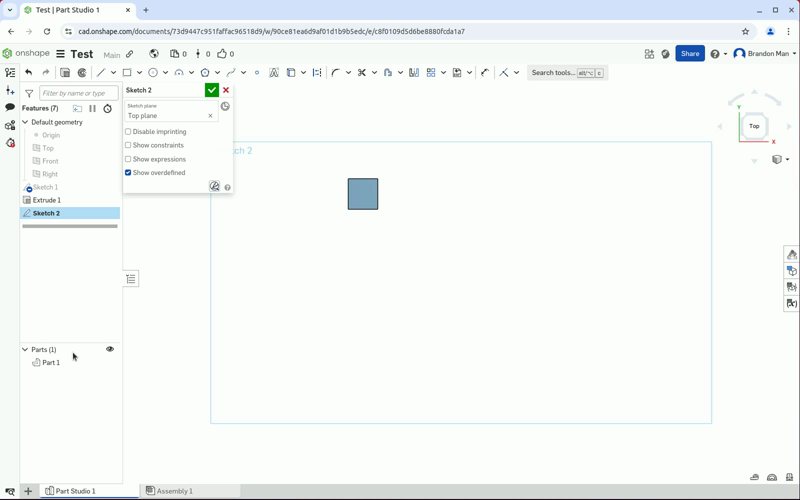
key(y)
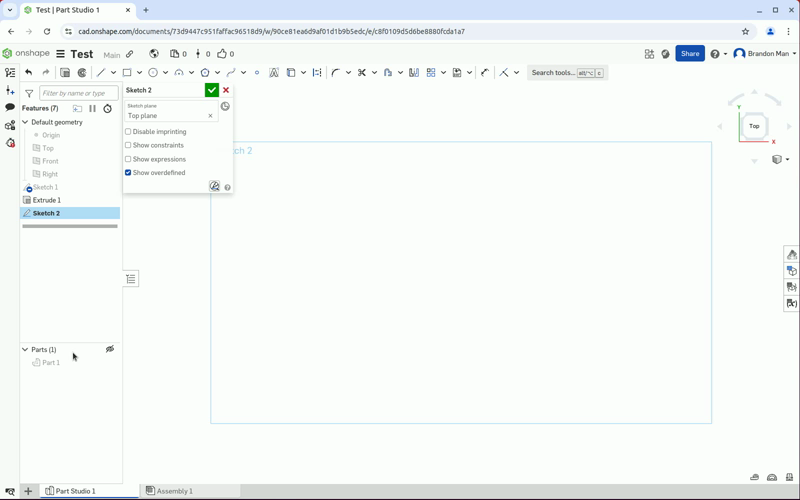
key(l)
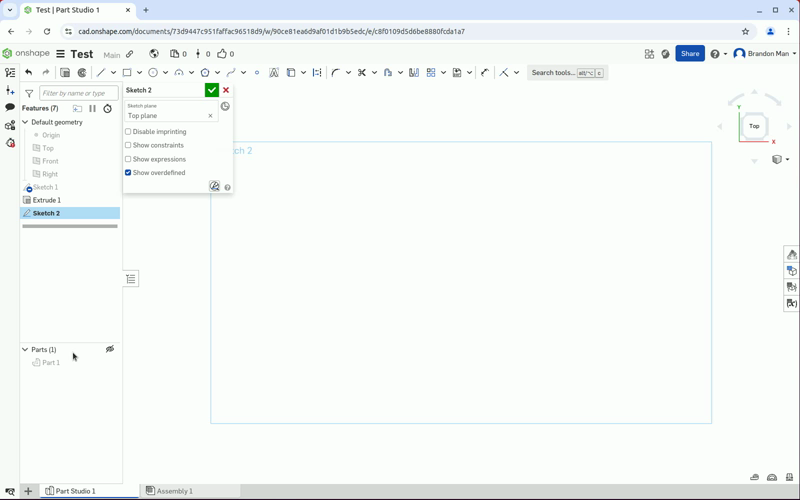
key_down(shift)
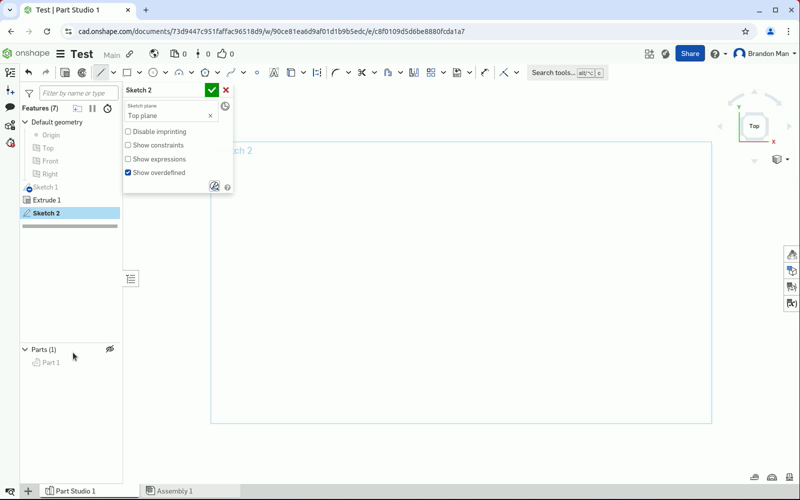
mouse_move(366, 251)
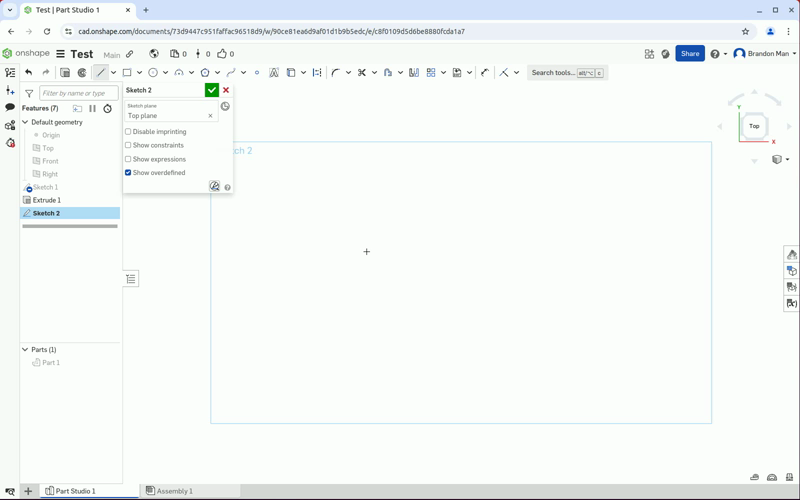
click(366, 251)
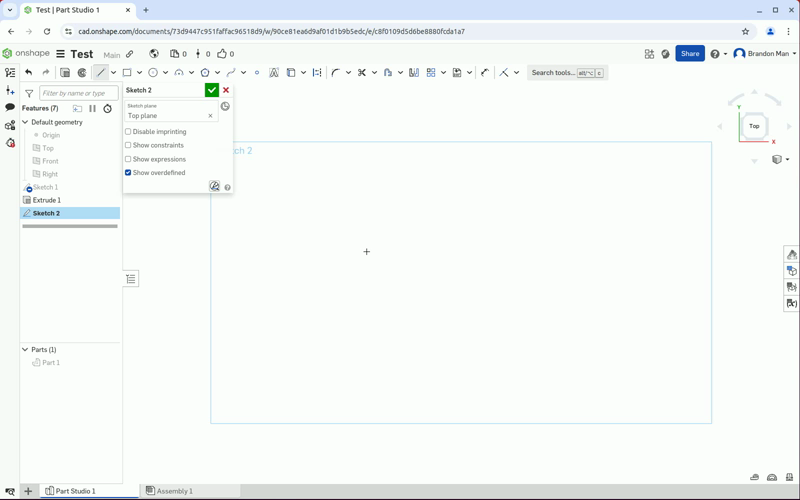
key_up(shift)
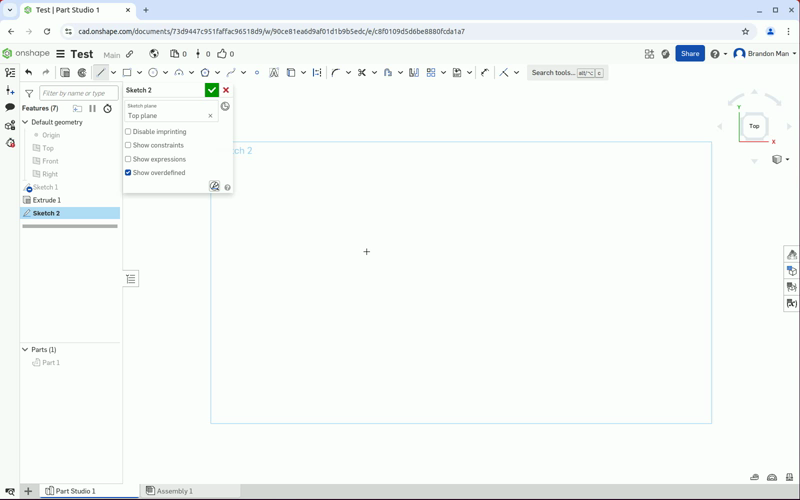
key_down(shift)
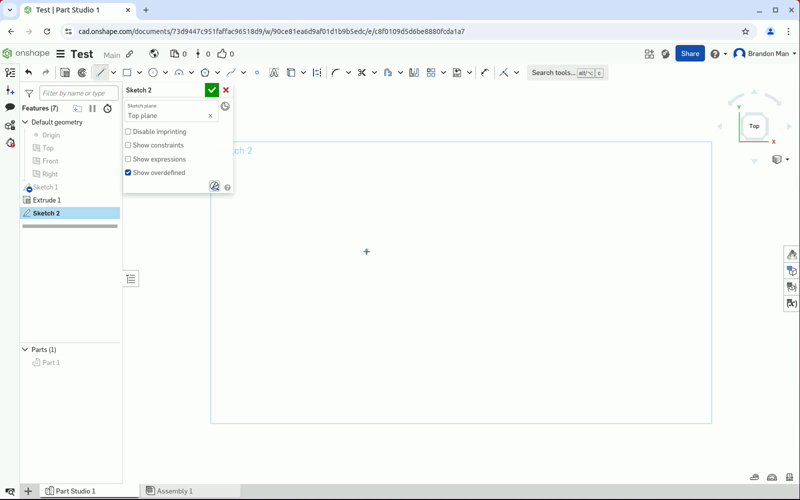
mouse_move(396, 251)
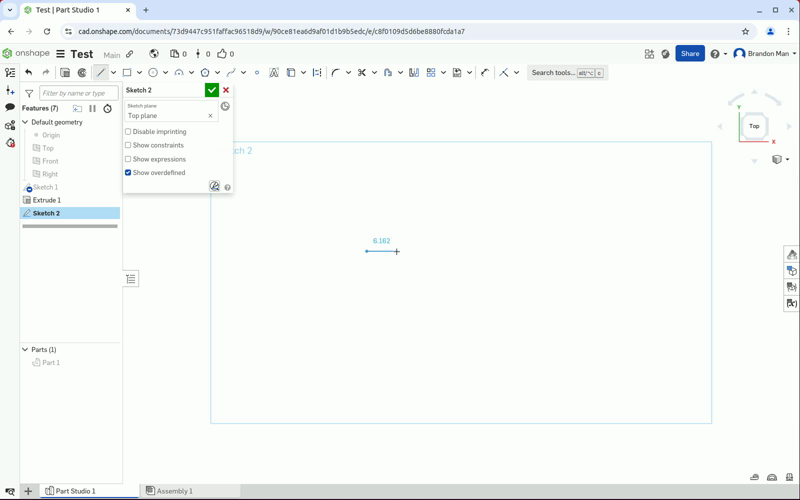
mouse_move(382, 251)
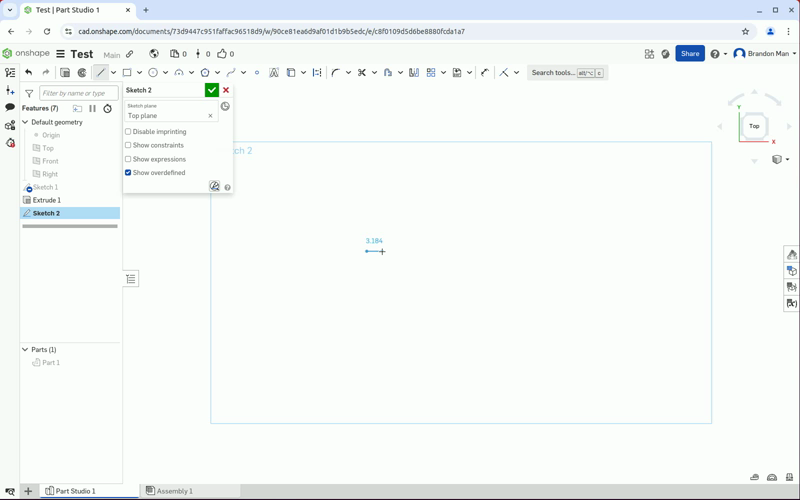
click(382, 251)
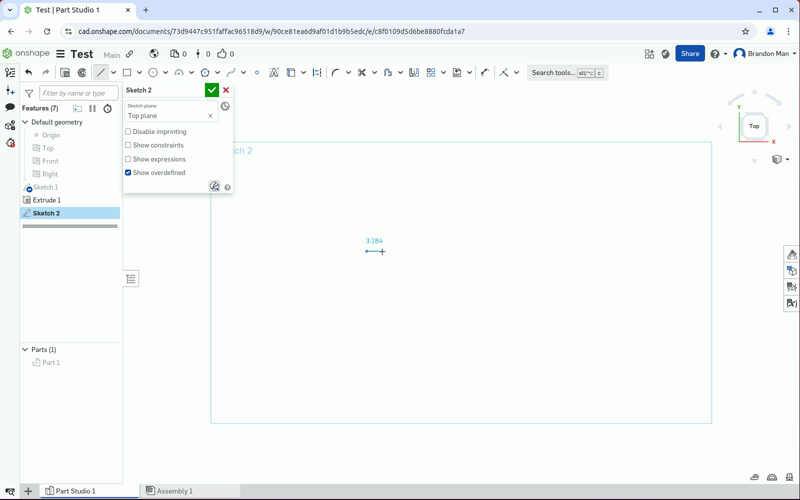
key_up(shift)
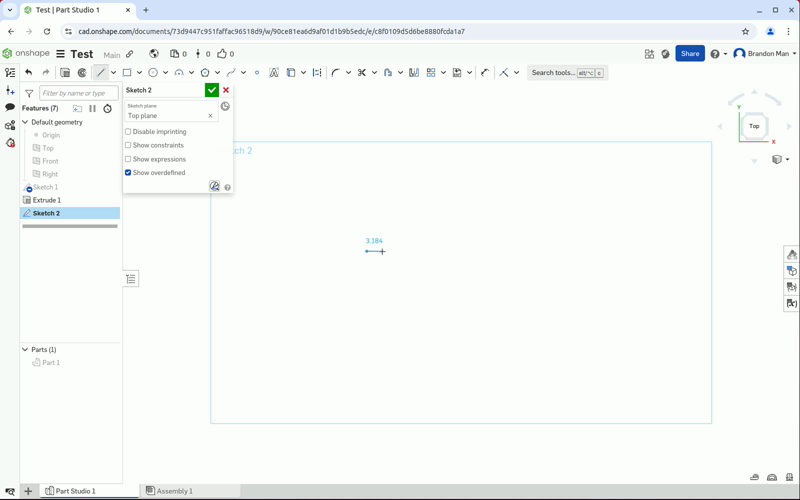
key_down(shift)
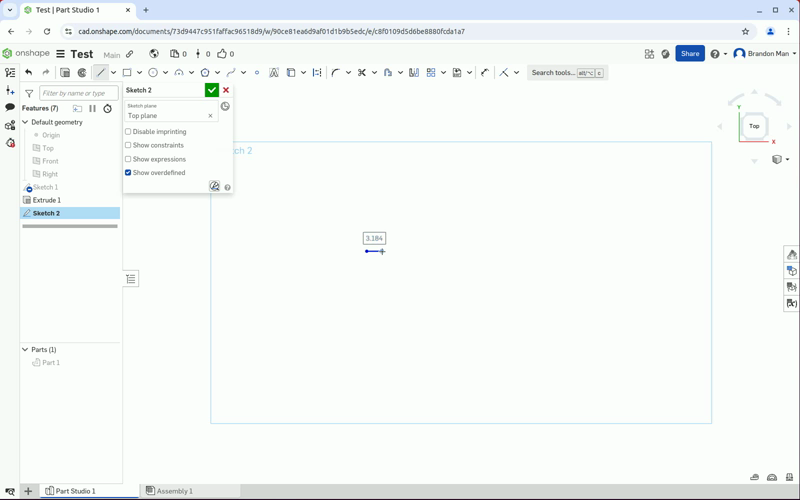
mouse_move(412, 251)
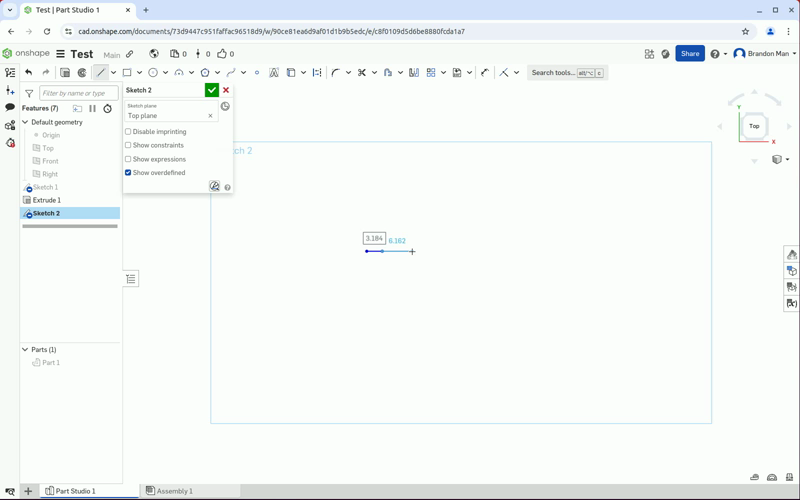
mouse_move(382, 225)
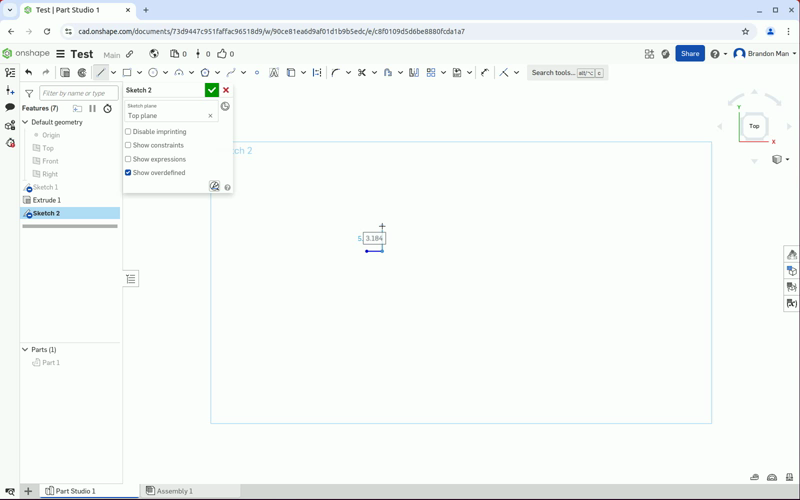
click(382, 225)
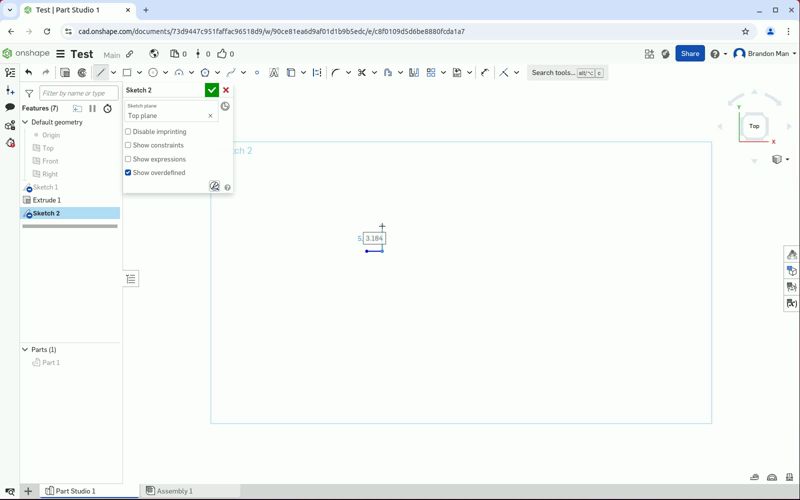
key_up(shift)
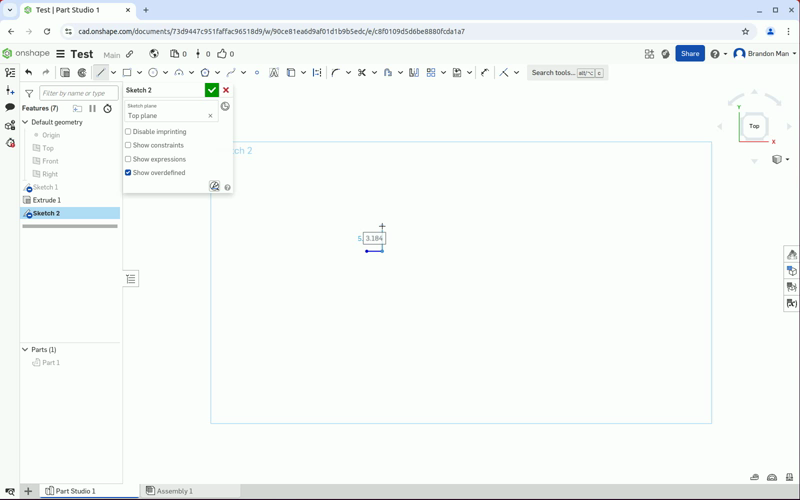
key_down(shift)
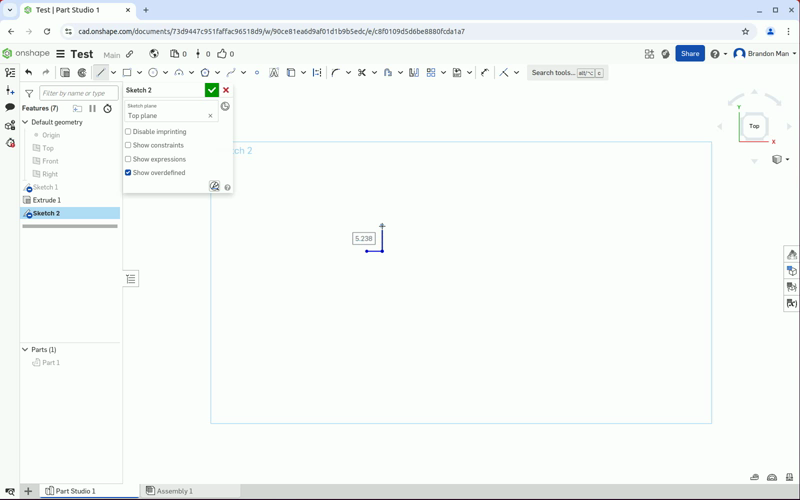
mouse_move(412, 225)
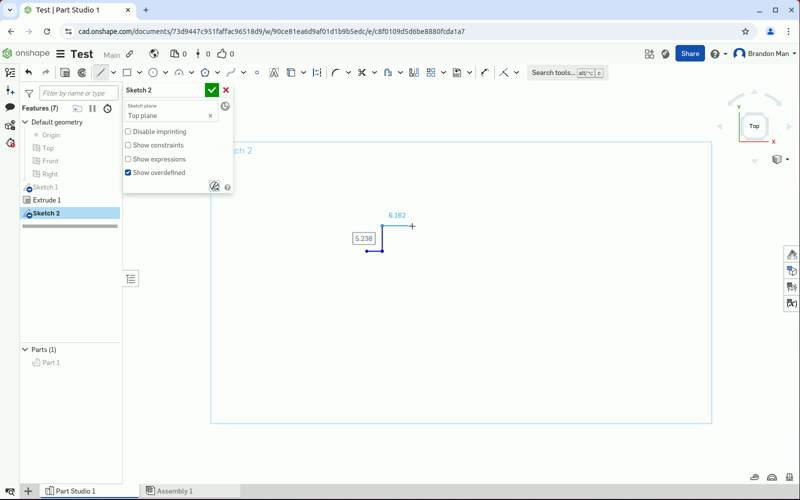
mouse_move(366, 225)
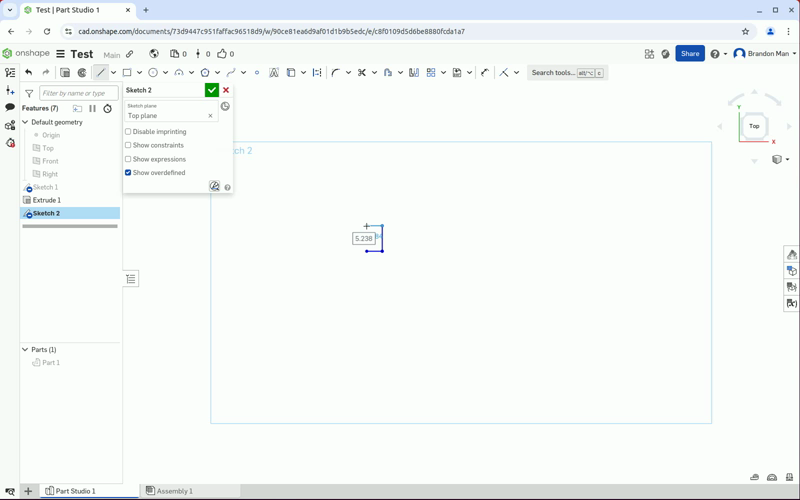
click(366, 225)
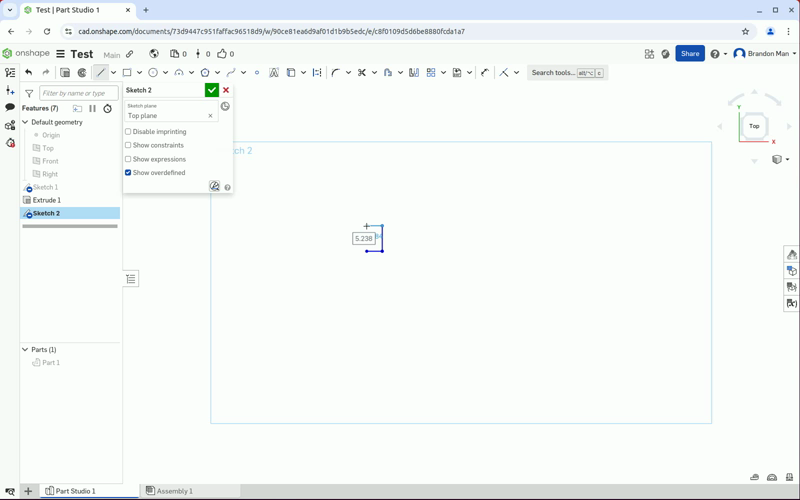
key_up(shift)
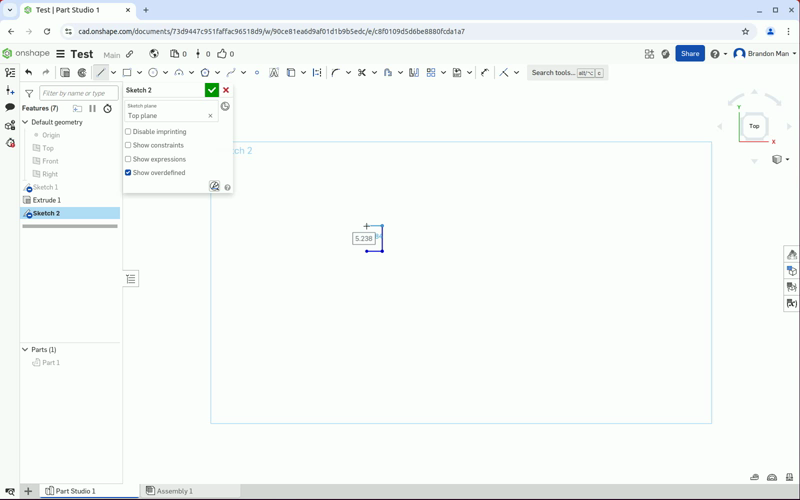
mouse_move(396, 225)
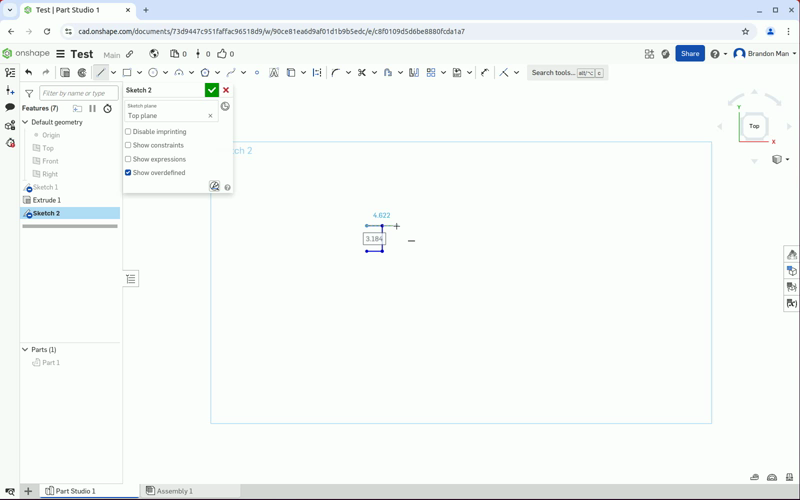
key_down(shift)
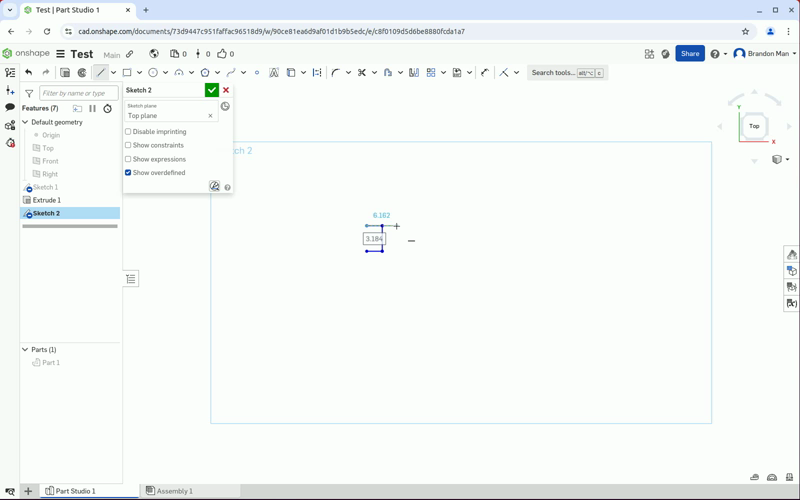
mouse_move(366, 251)
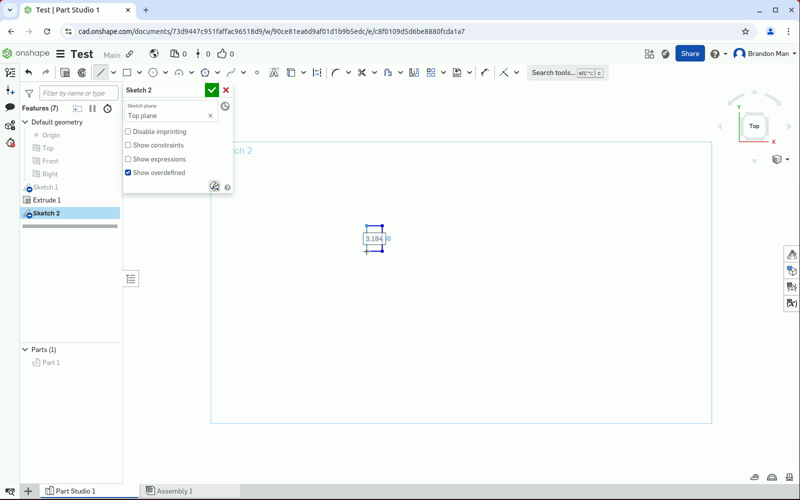
key_up(shift)
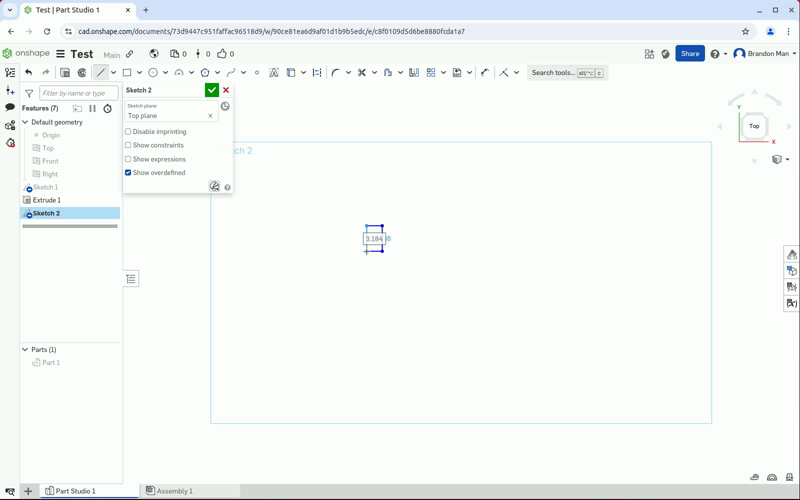
click(366, 251)
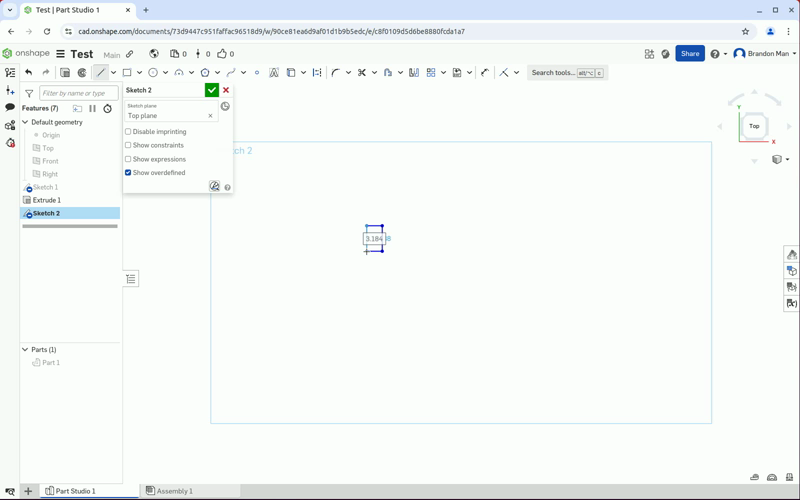
key(esc)
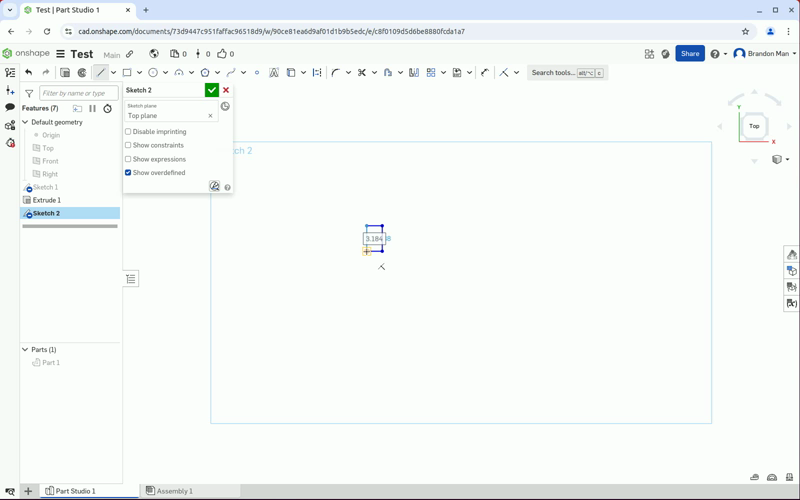
mouse_move(368, 241)
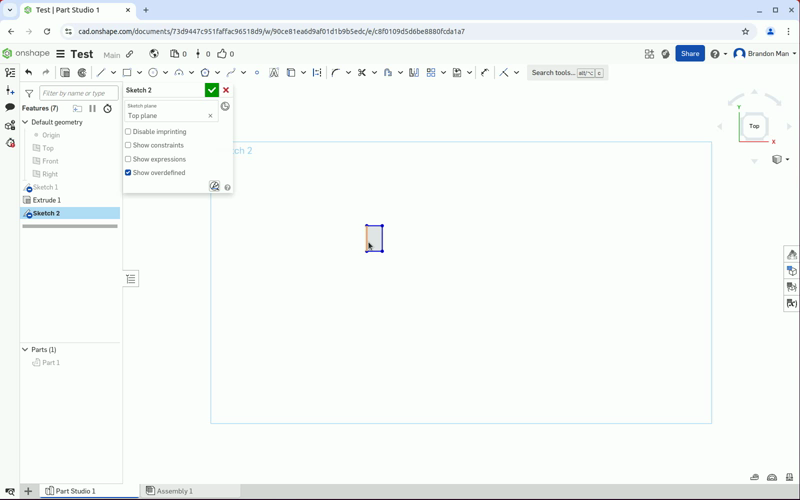
scroll(6)
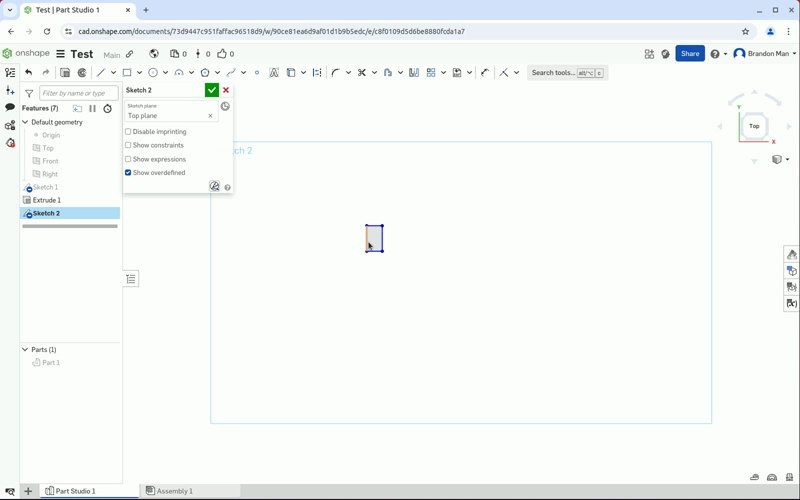
scroll(6)
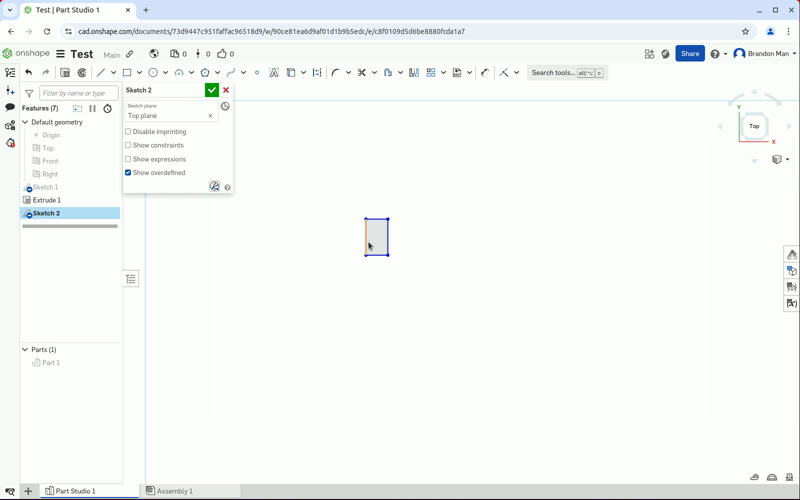
scroll(6)
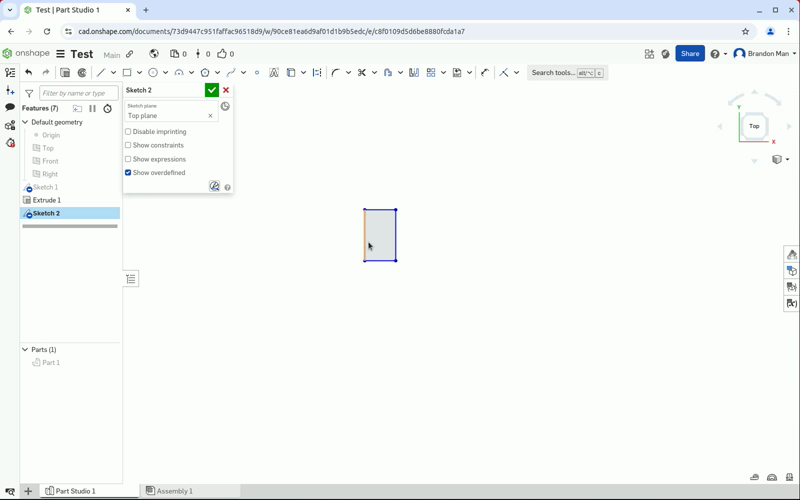
scroll(6)
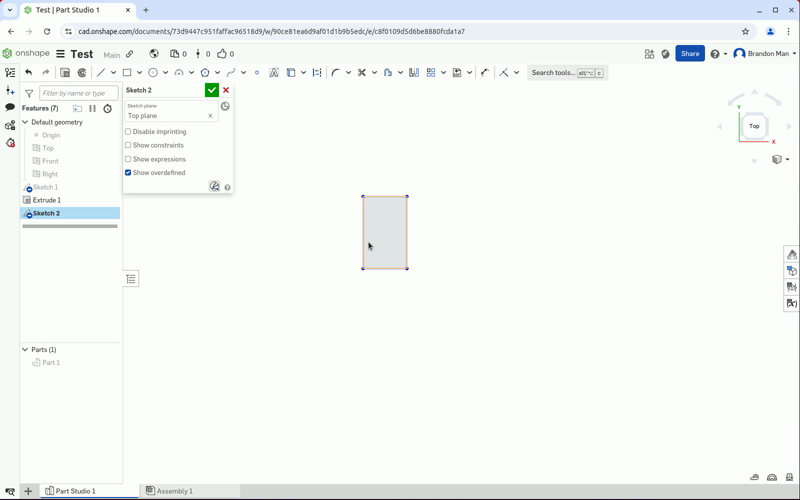
scroll(6)
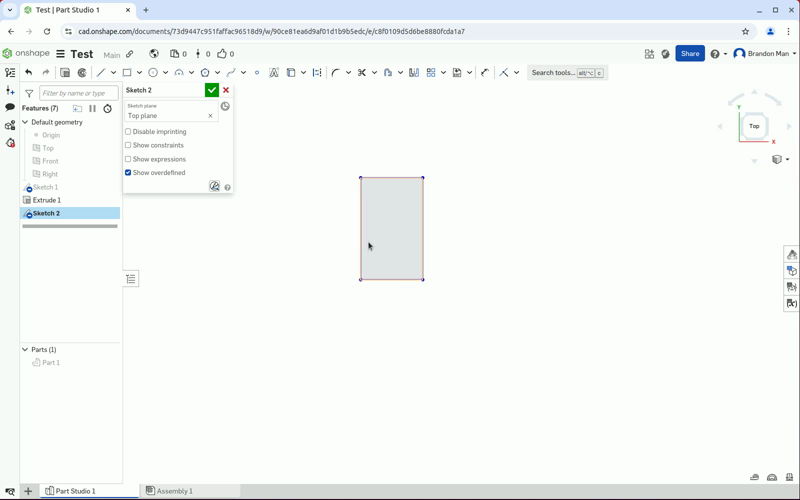
scroll(6)
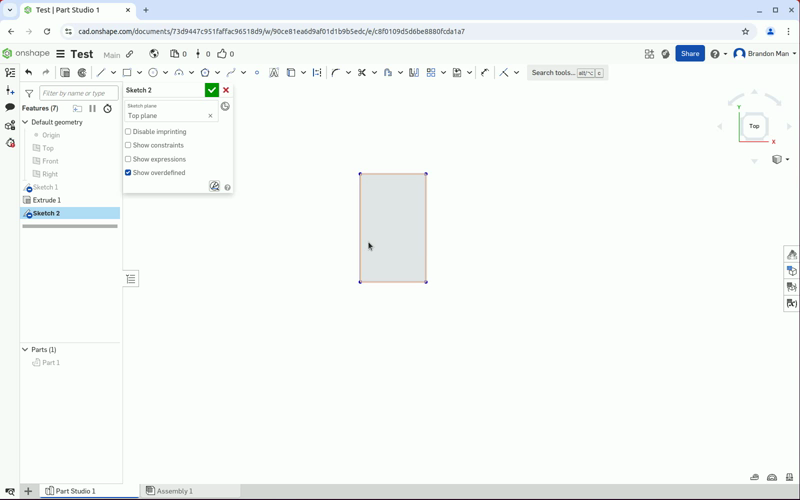
scroll(6)
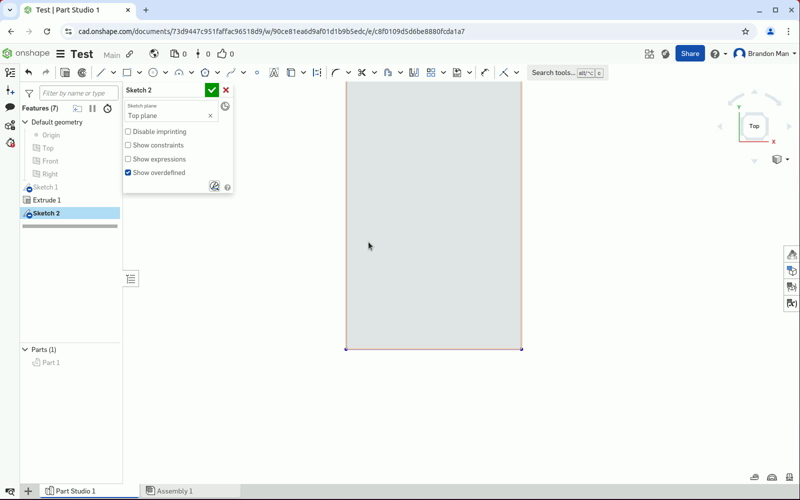
click(368, 241)
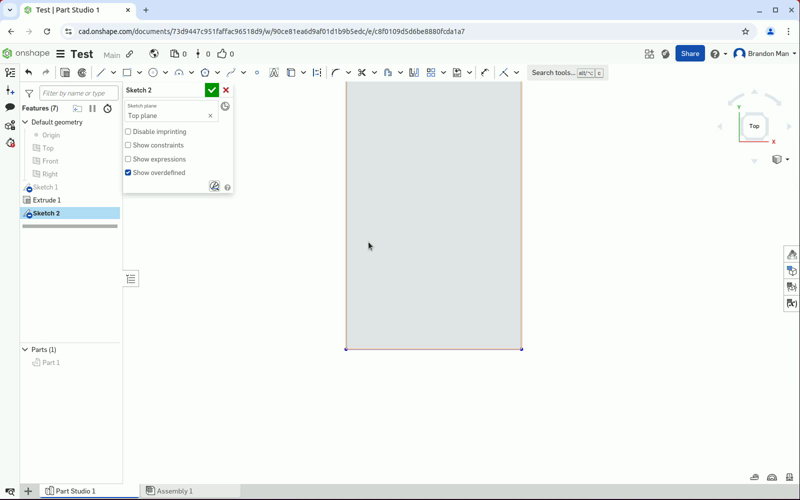
scroll(-6)
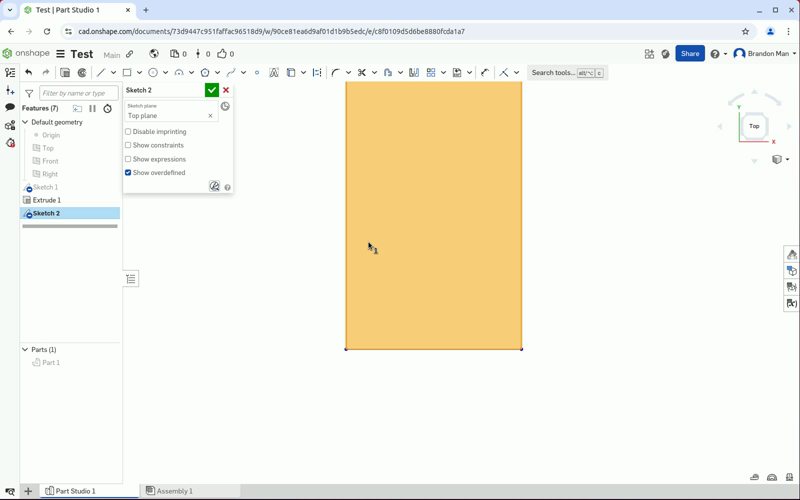
scroll(-6)
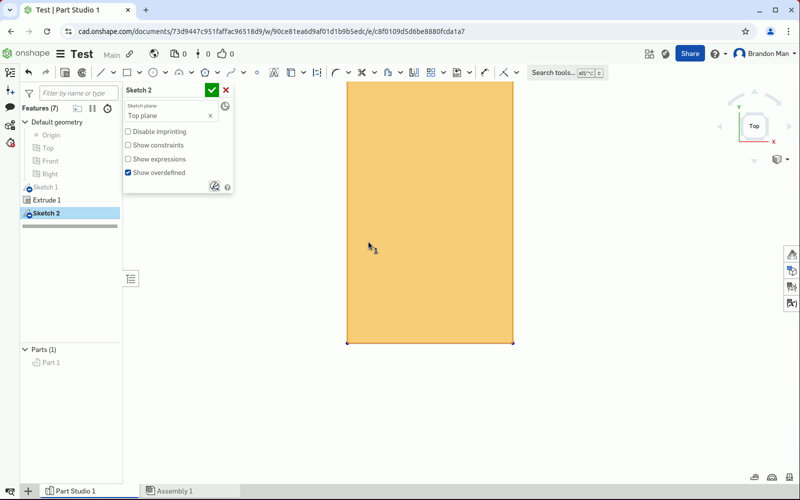
scroll(-6)
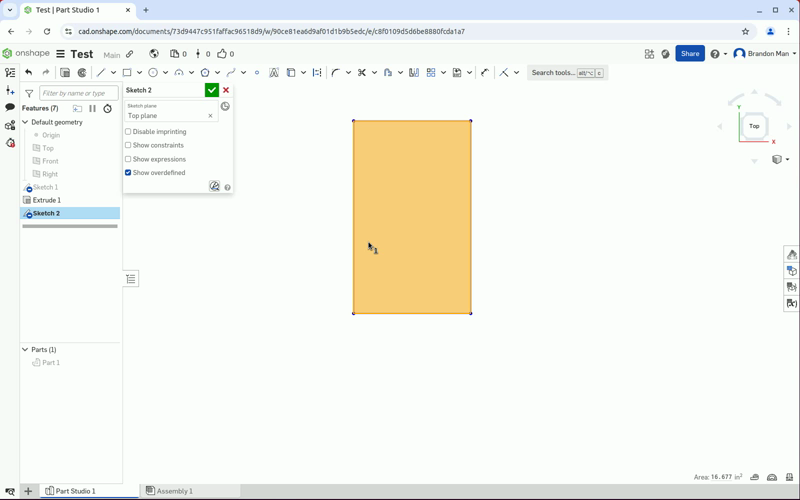
scroll(-6)
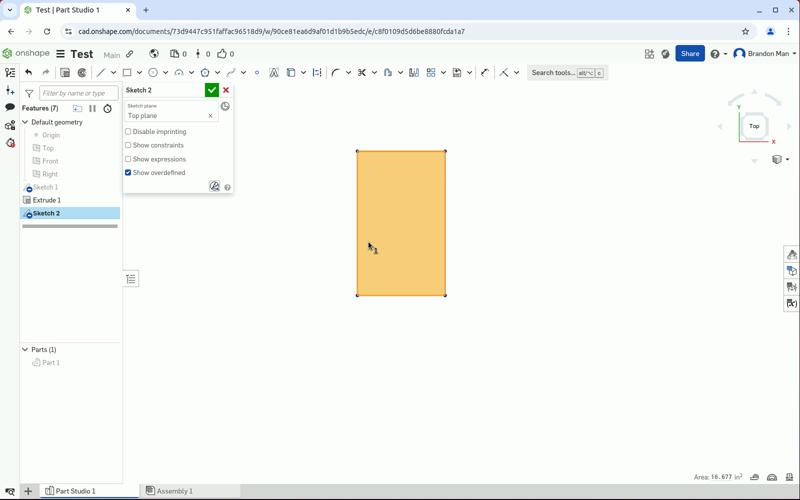
scroll(-6)
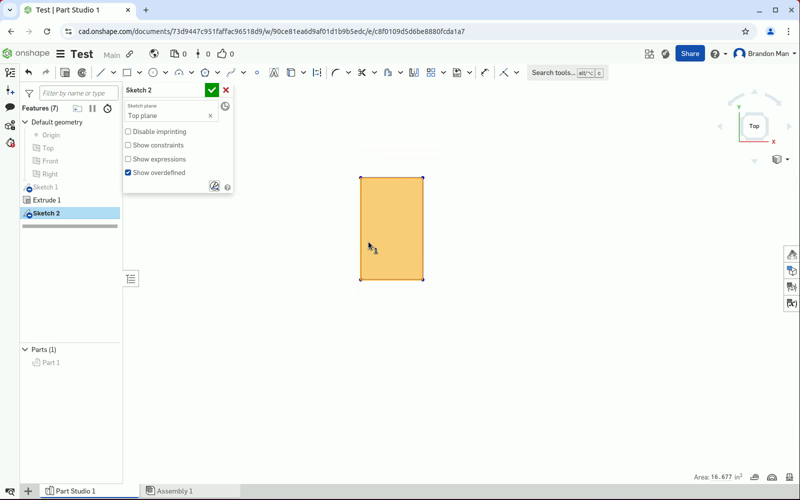
scroll(-6)
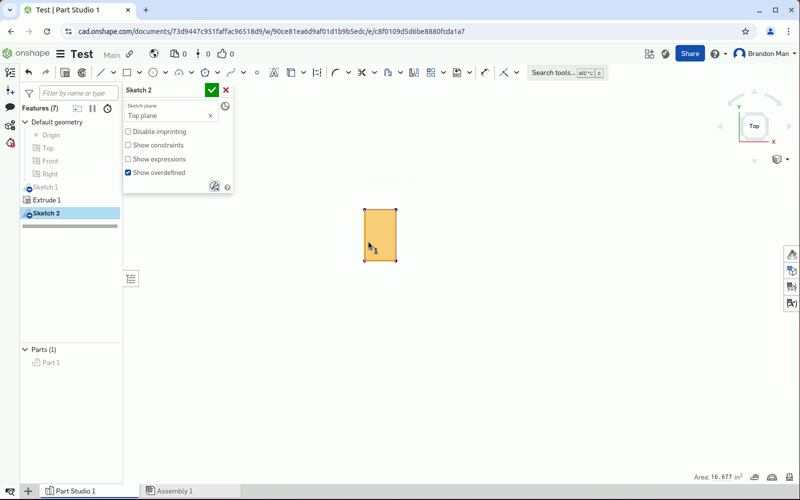
scroll(-6)
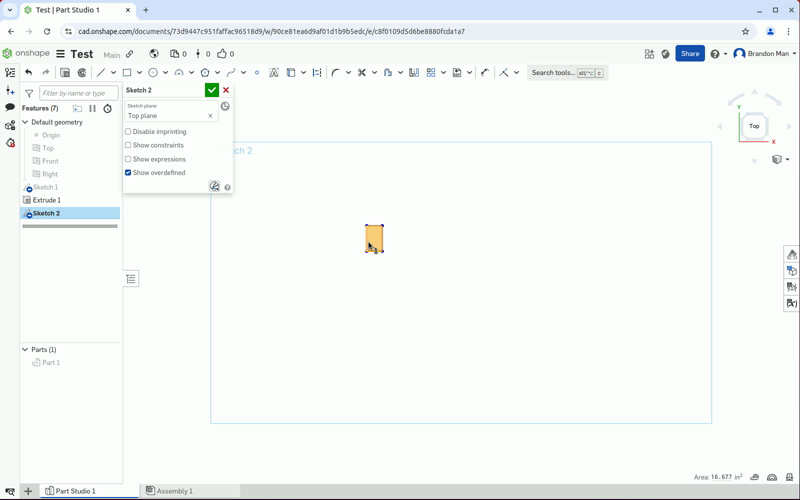
mouse_move(73, 352)
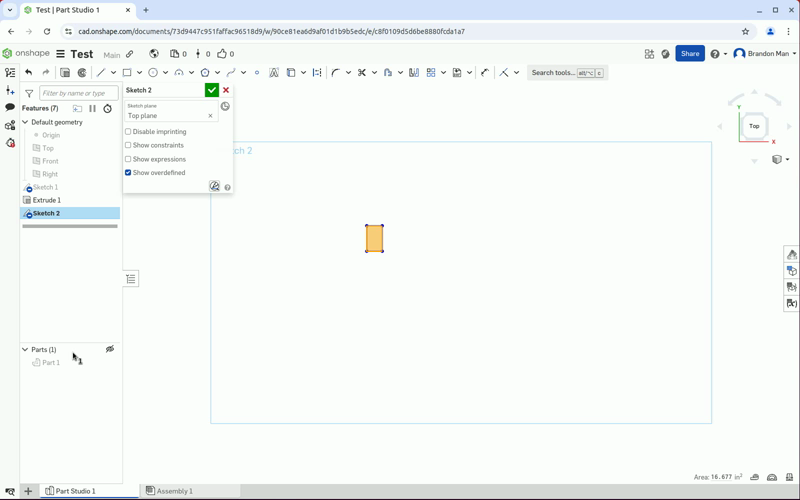
key(shift+y)
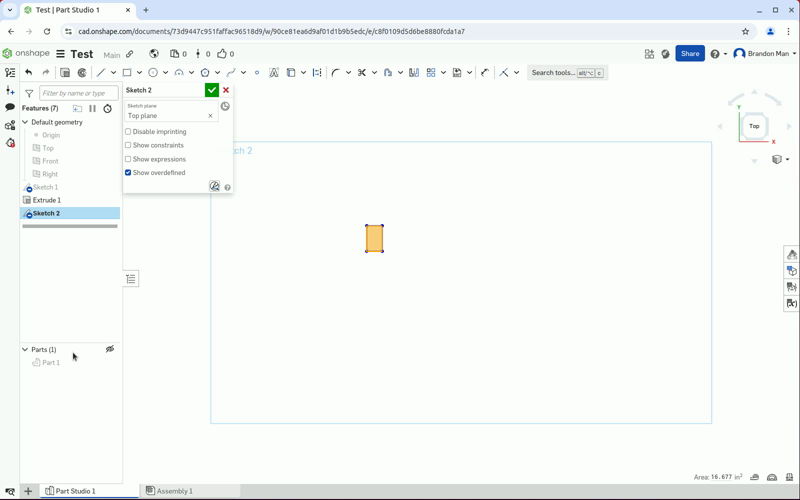
key(shift+e)
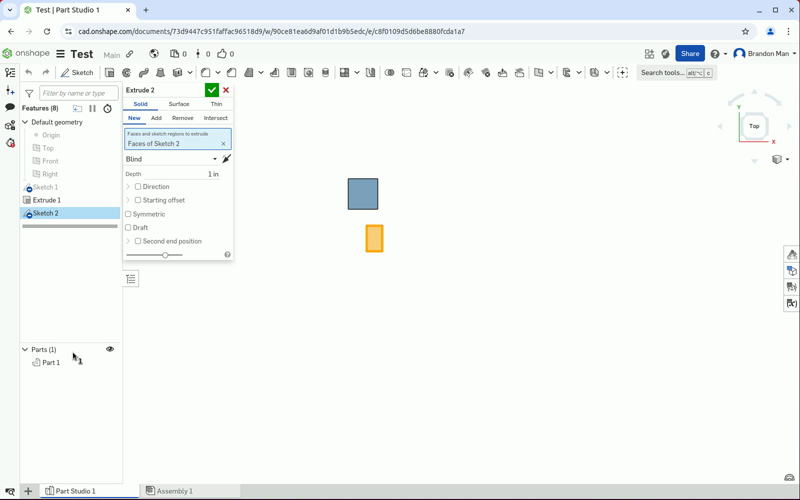
mouse_move(143, 106)
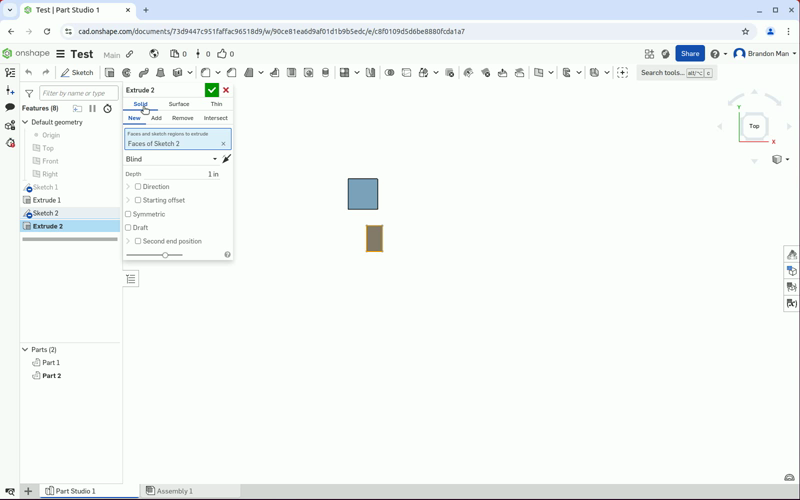
click(143, 106)
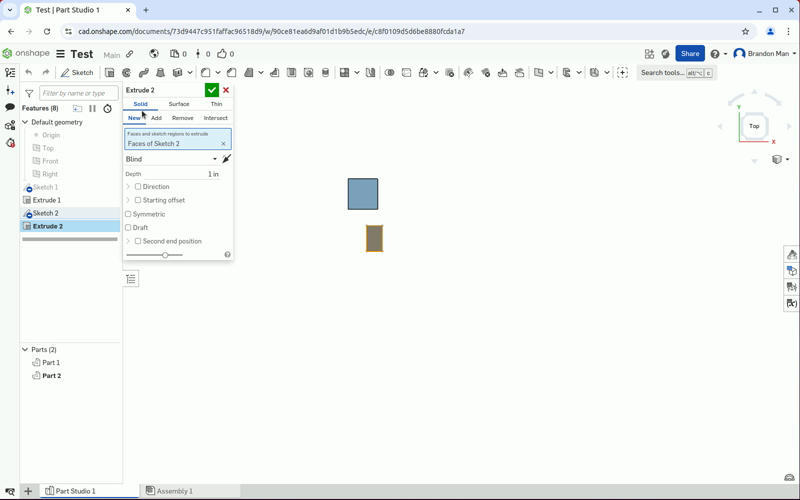
mouse_move(137, 120)
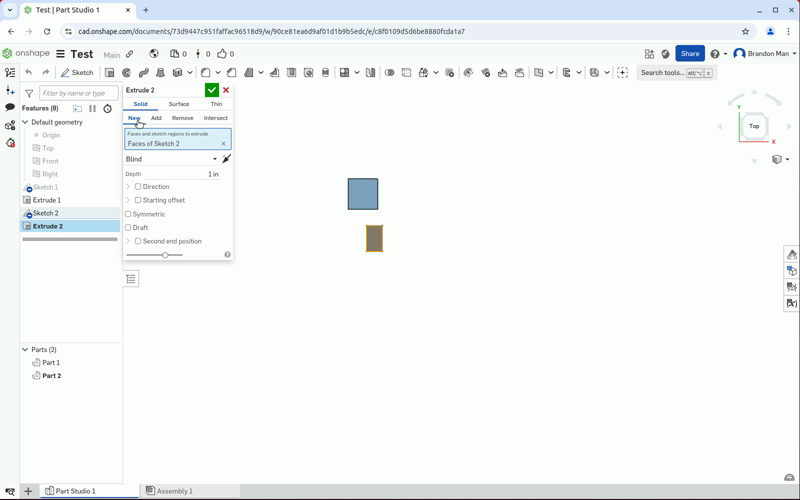
click(137, 120)
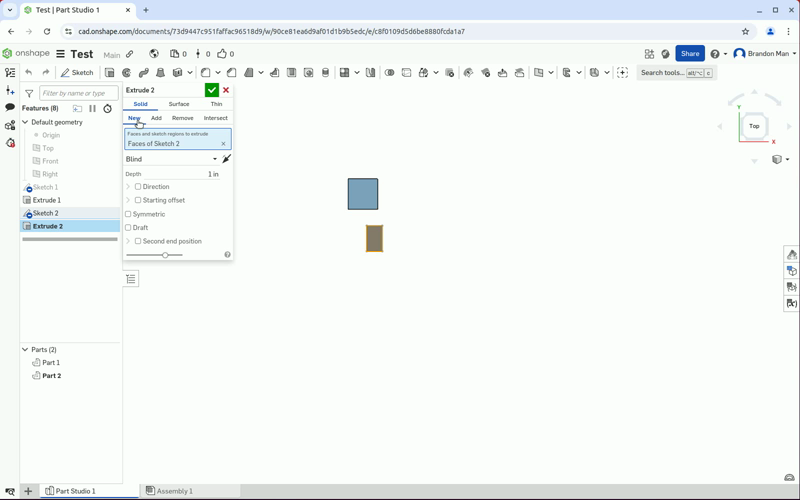
key(tab, 4)
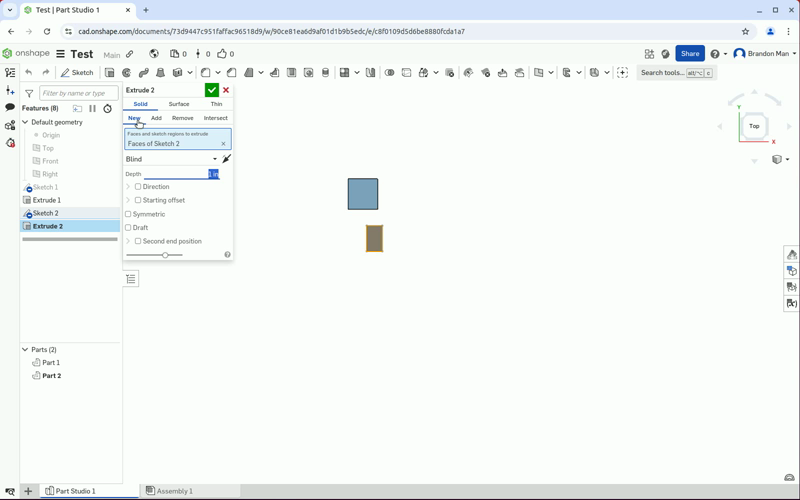
text(9.628)
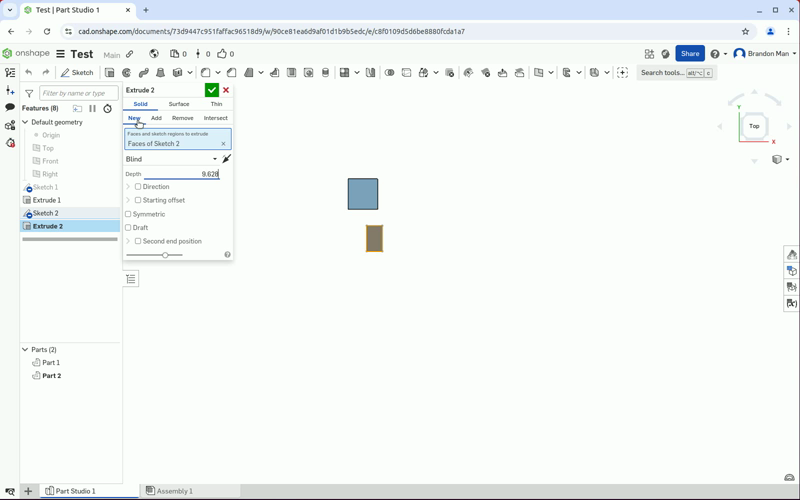
key(enter)
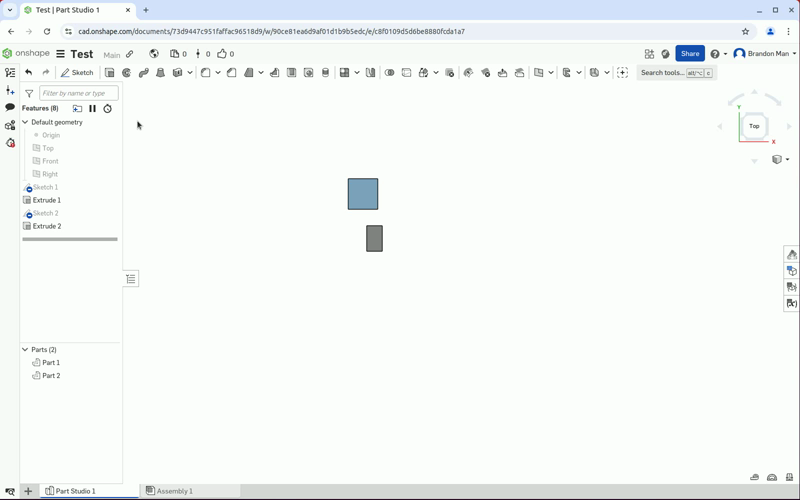
key(shift+h)
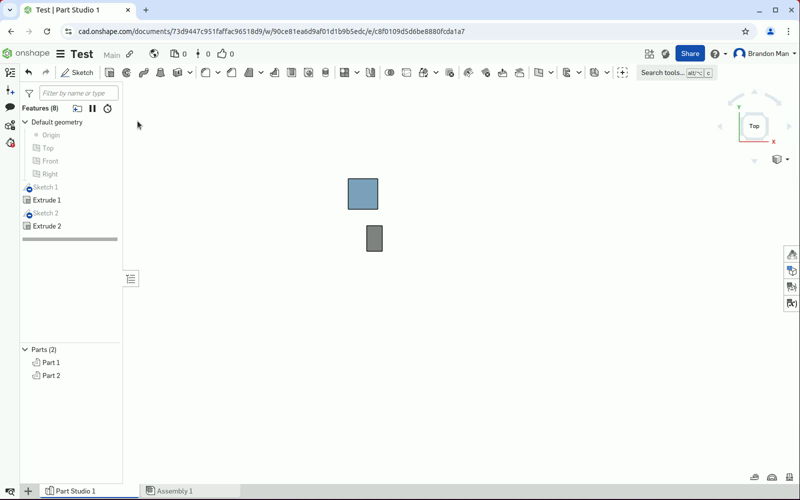
key(shift+h)
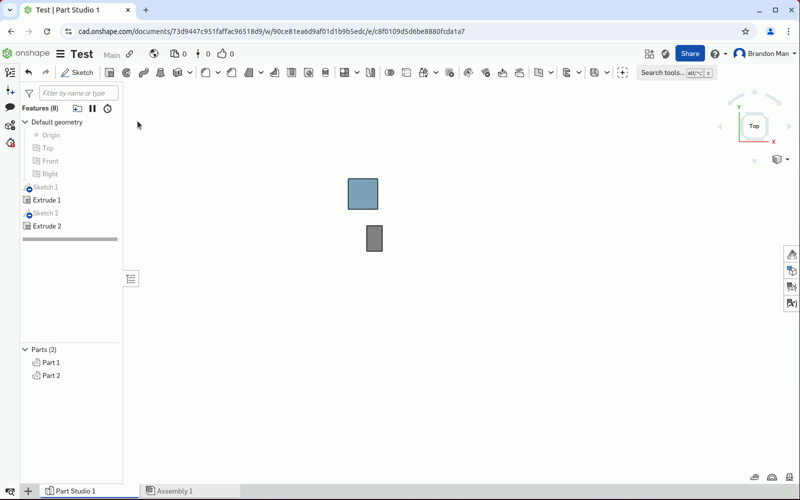
mouse_move(73, 189)
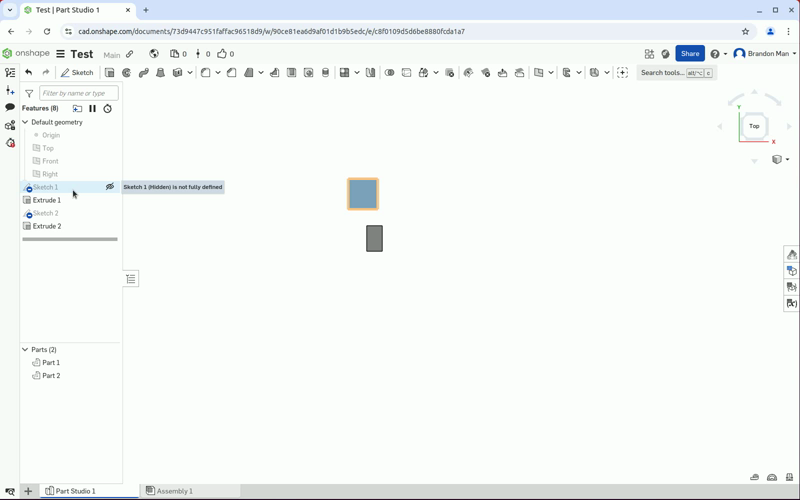
click(73, 189)
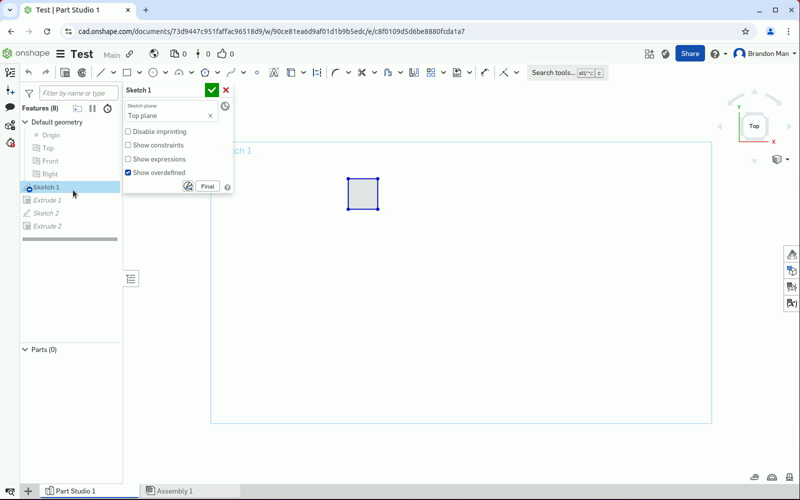
mouse_move(229, 92)
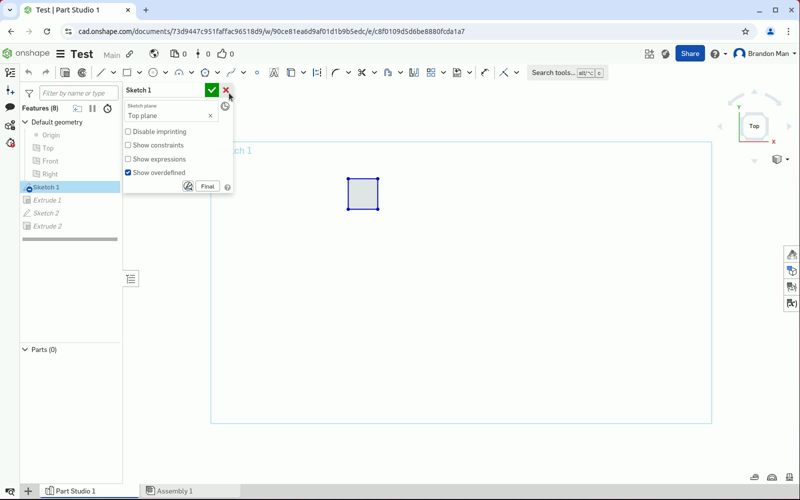
click(229, 92)
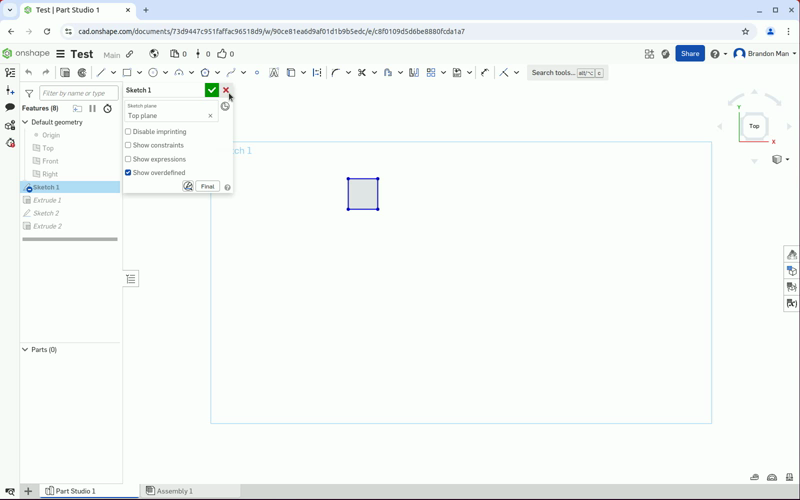
key(shift+s)
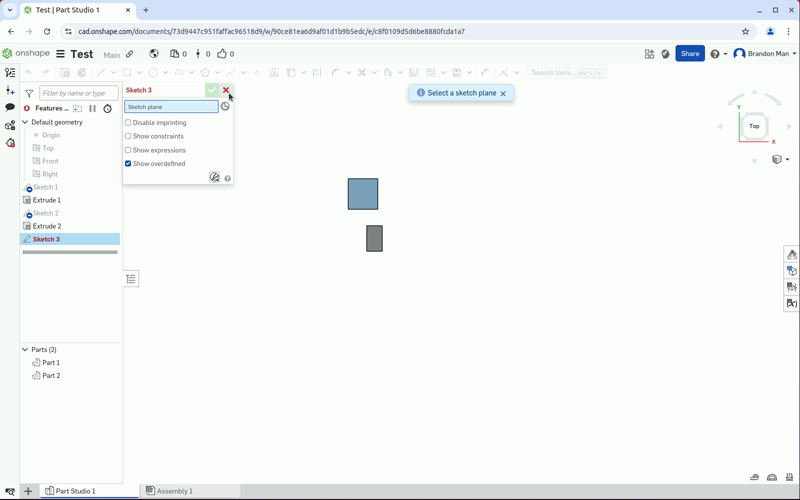
mouse_move(73, 150)
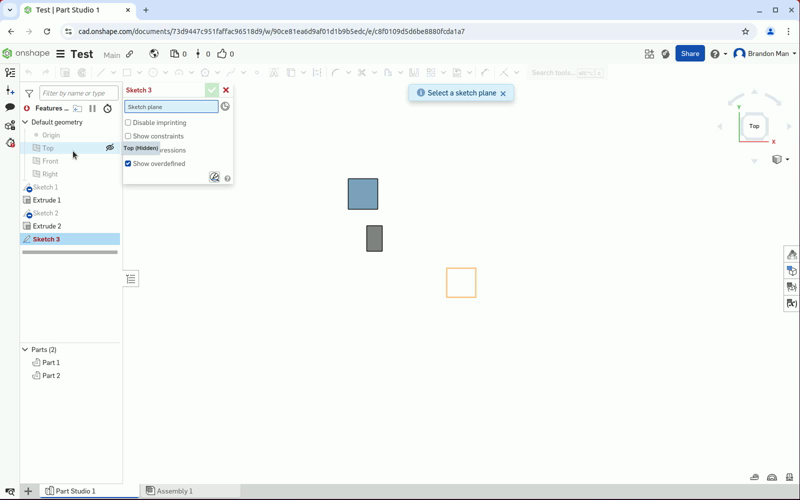
click(73, 150)
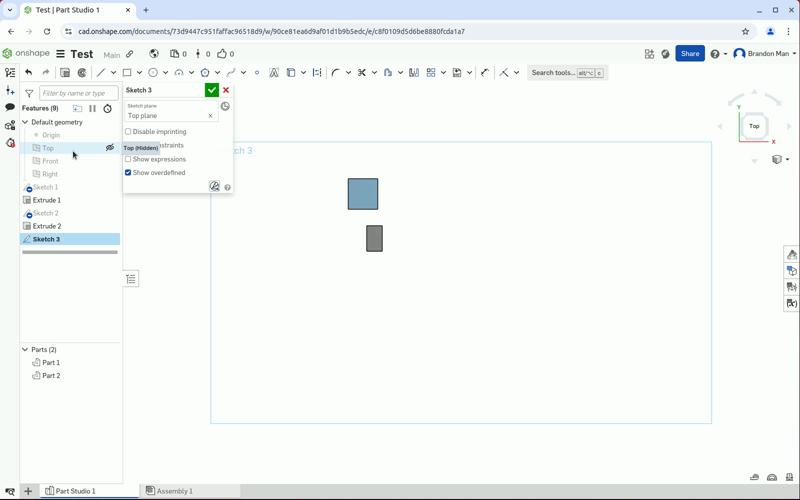
mouse_move(73, 352)
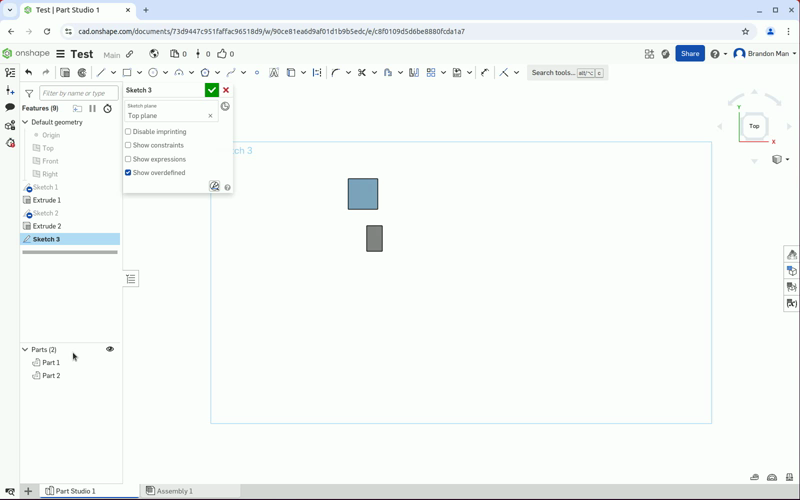
key(y)
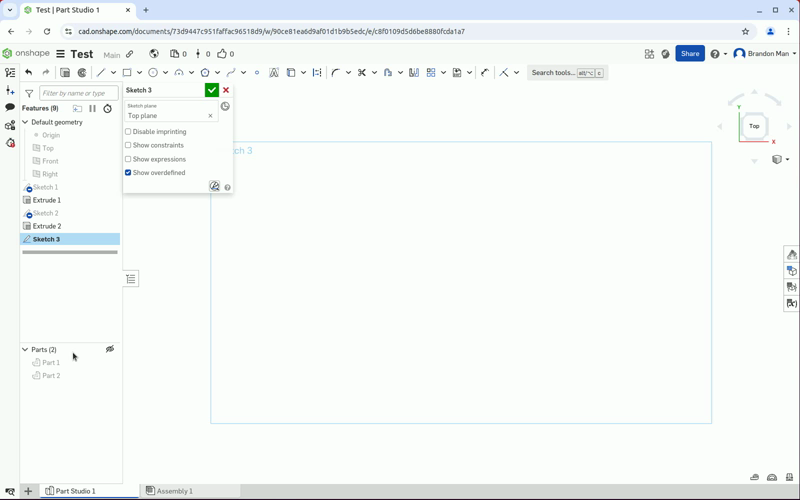
key(l)
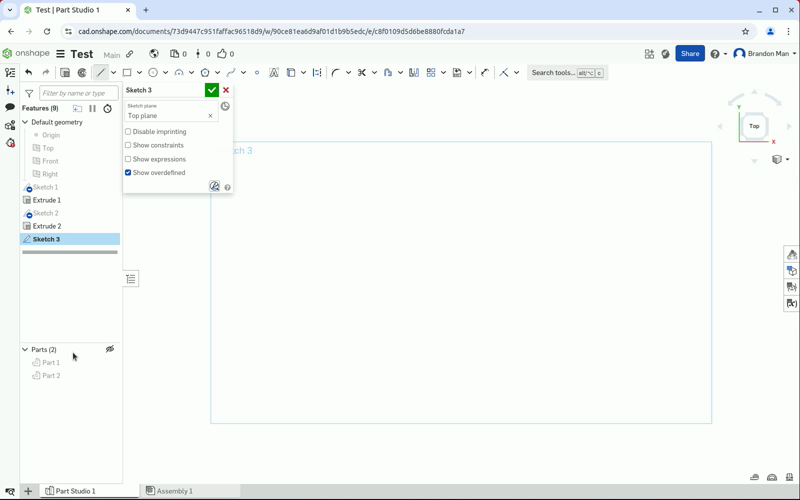
key_down(shift)
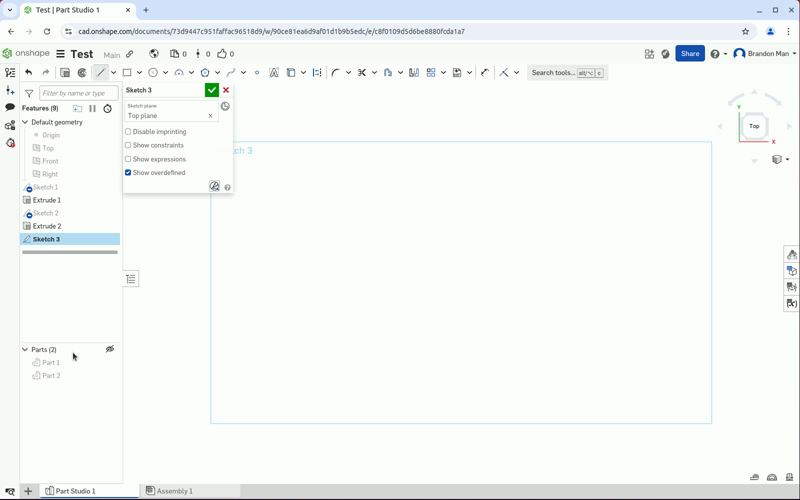
mouse_move(407, 192)
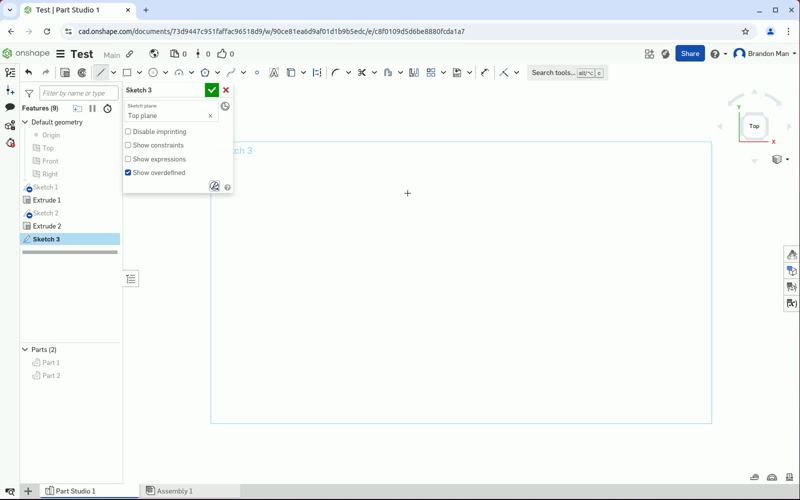
click(407, 192)
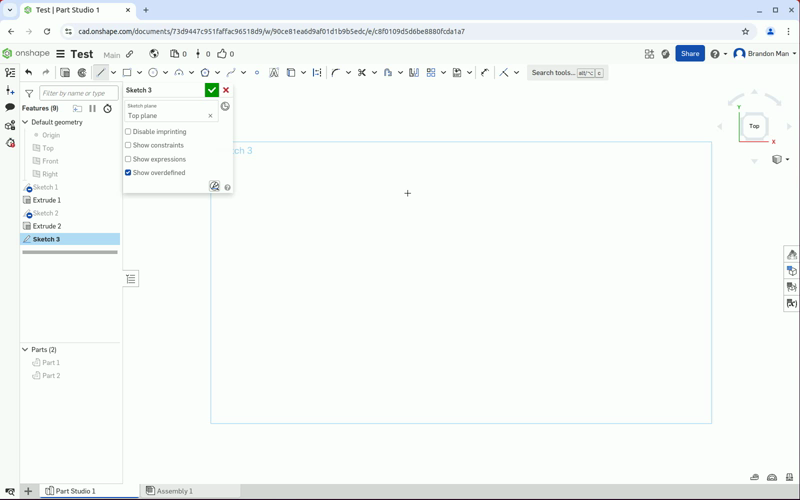
key_up(shift)
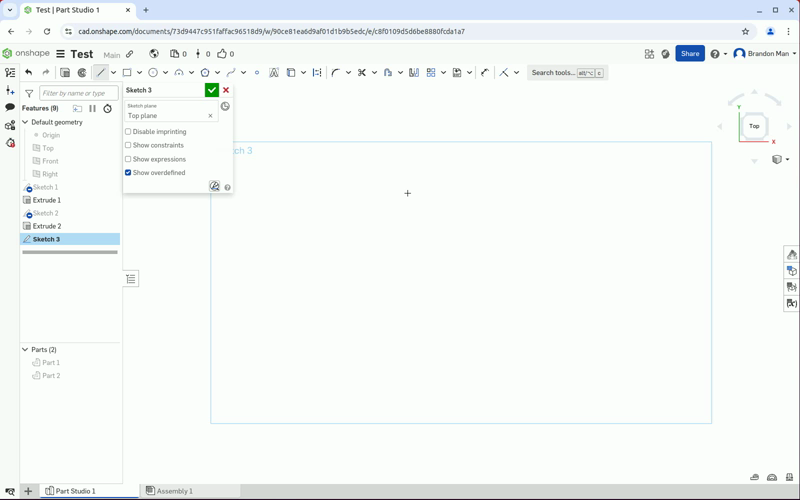
key_down(shift)
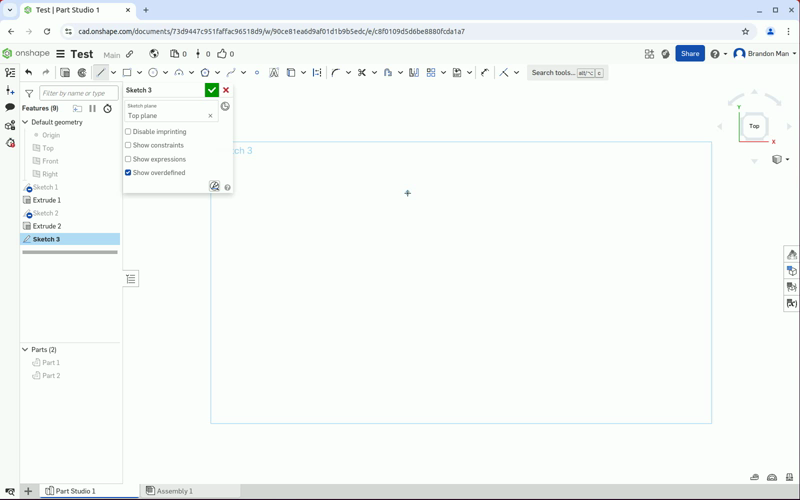
mouse_move(437, 192)
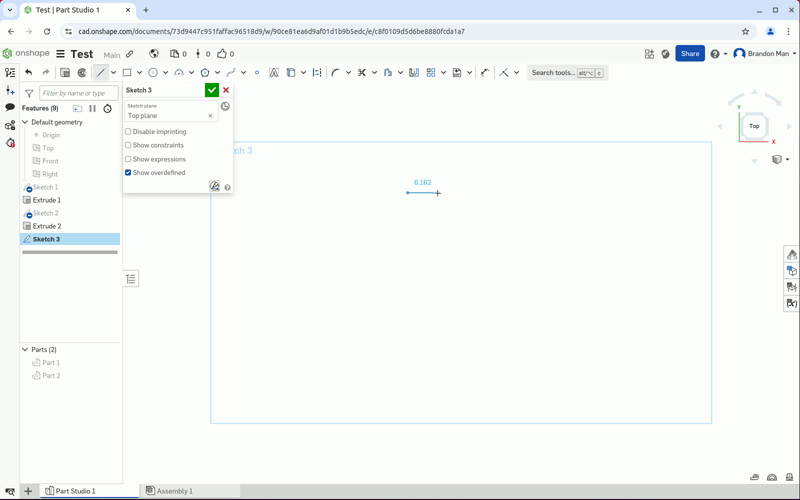
mouse_move(422, 192)
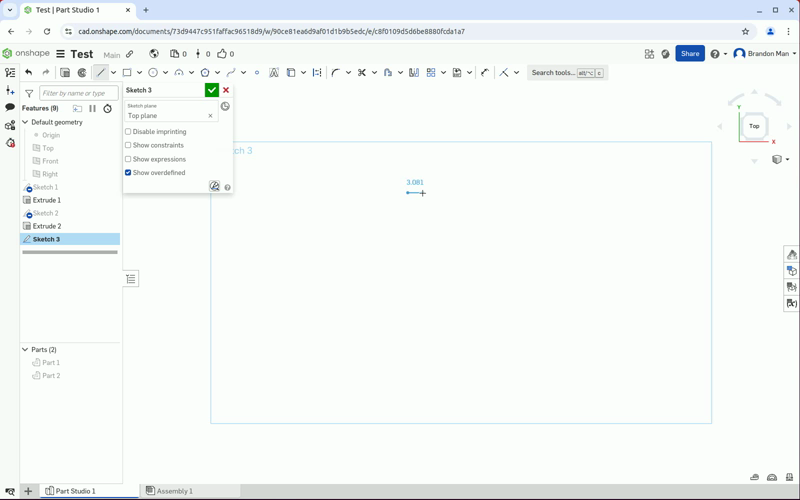
click(422, 192)
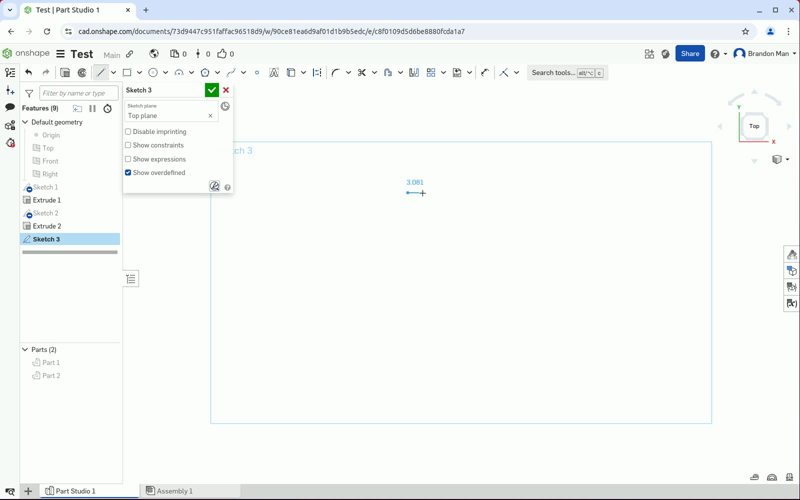
key_up(shift)
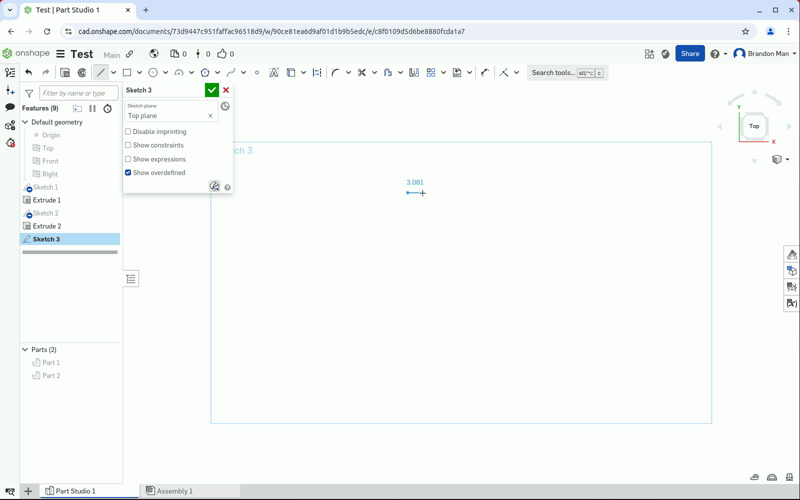
key_down(shift)
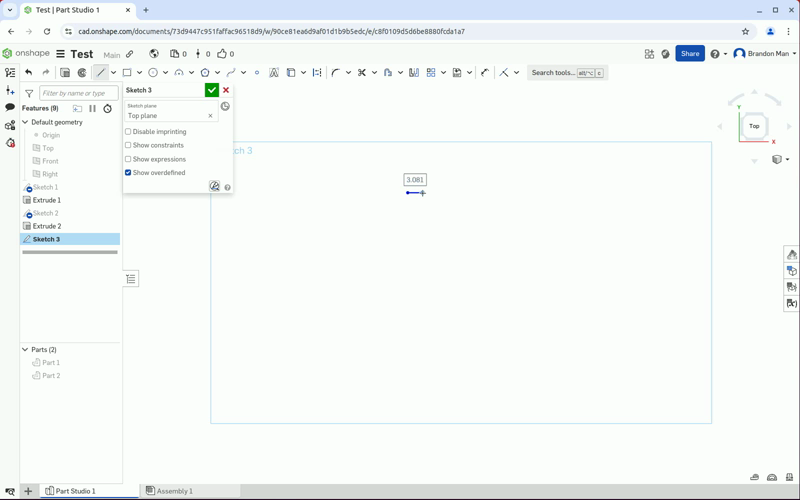
mouse_move(453, 192)
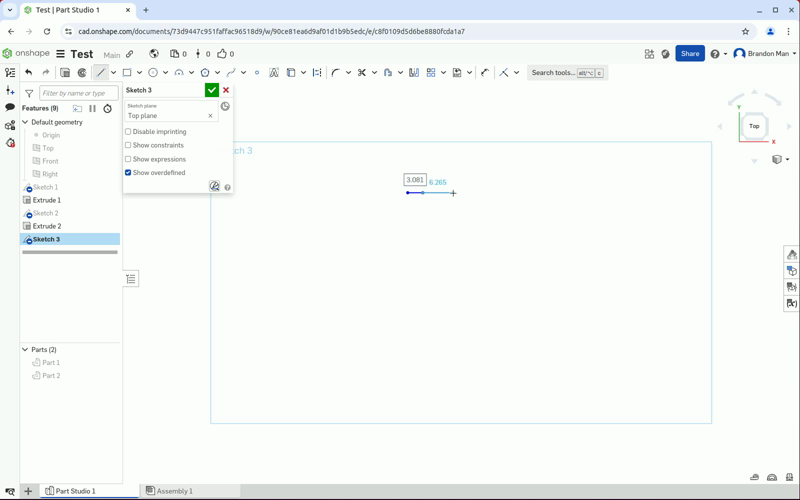
mouse_move(422, 179)
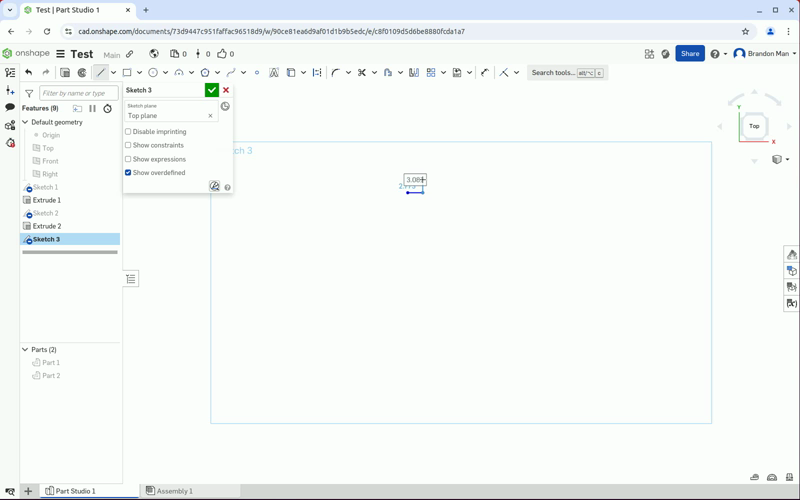
click(422, 179)
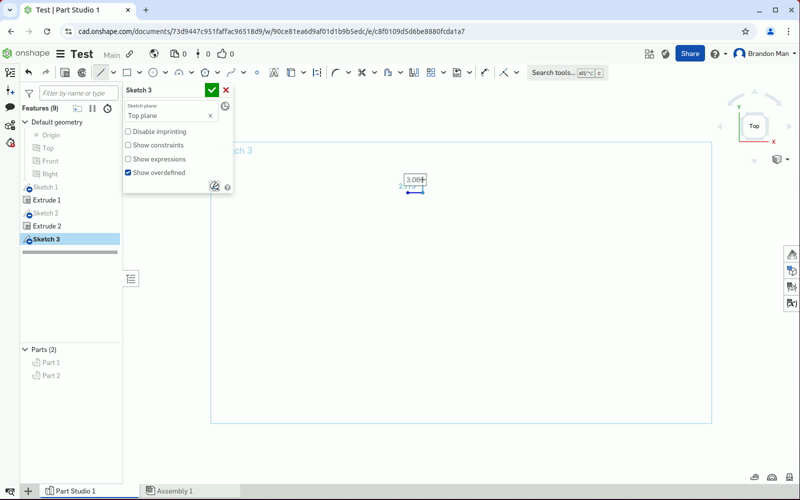
key_up(shift)
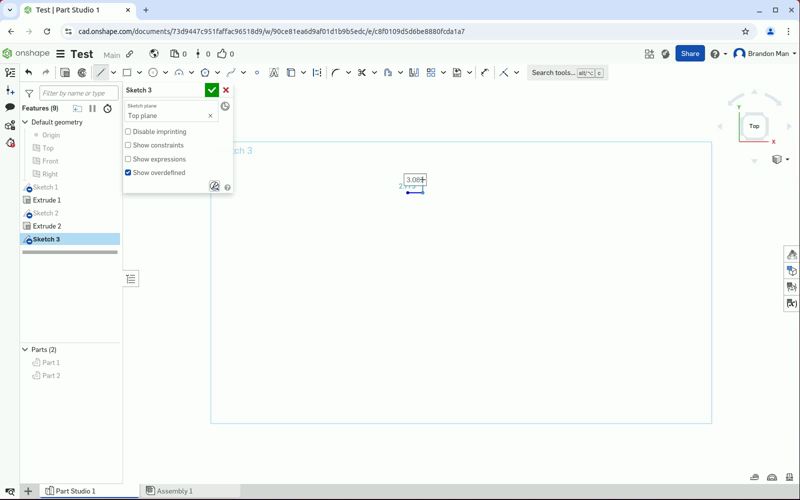
key_down(shift)
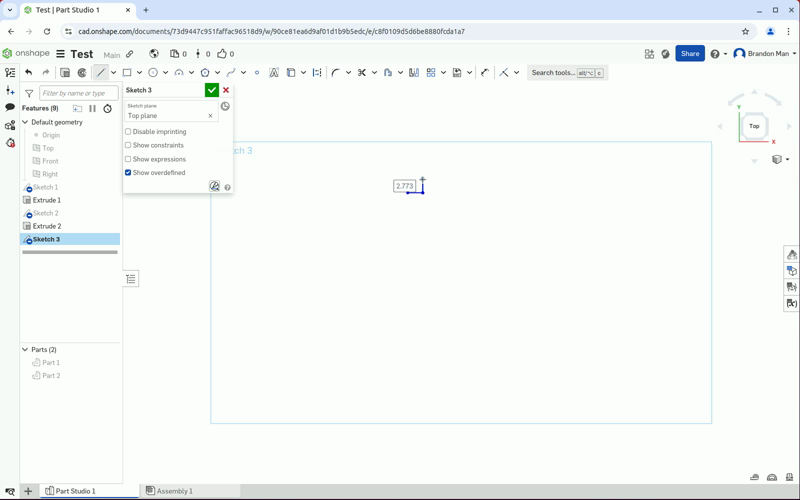
mouse_move(453, 179)
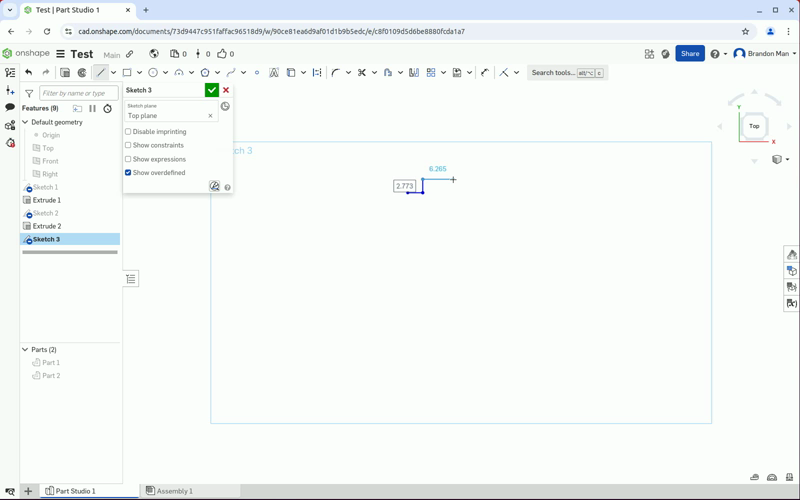
mouse_move(407, 179)
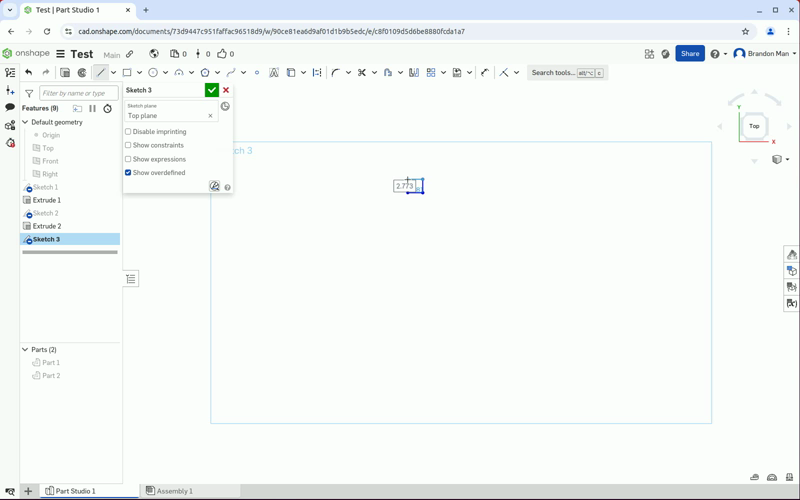
click(407, 179)
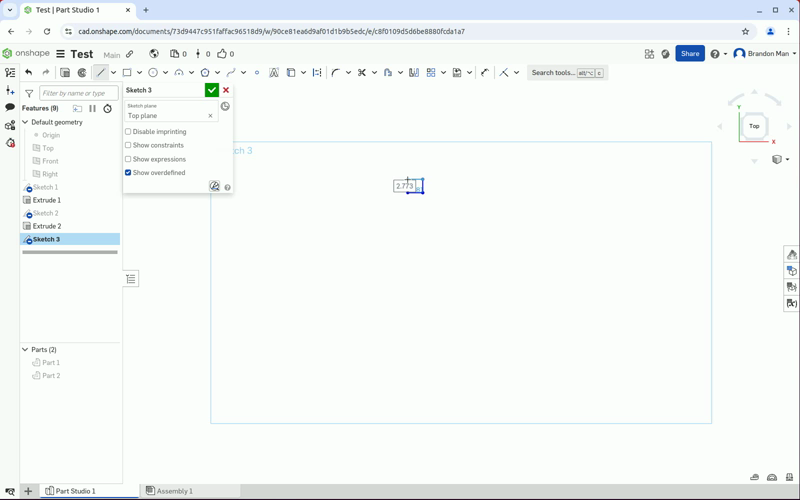
key_up(shift)
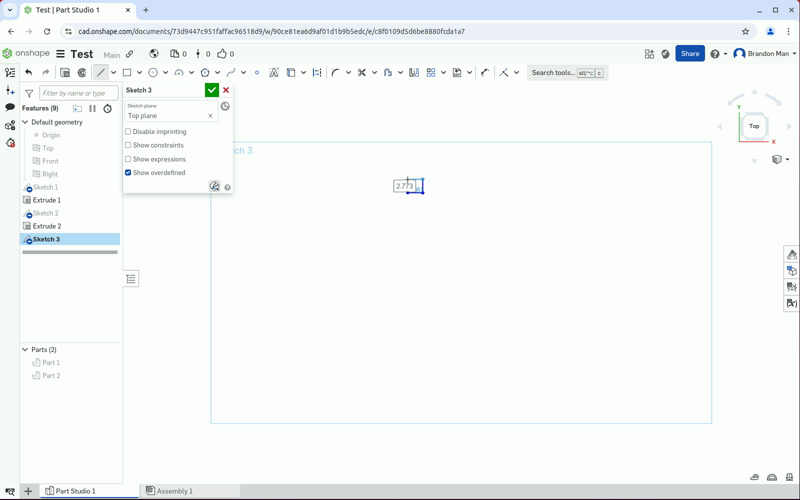
mouse_move(437, 179)
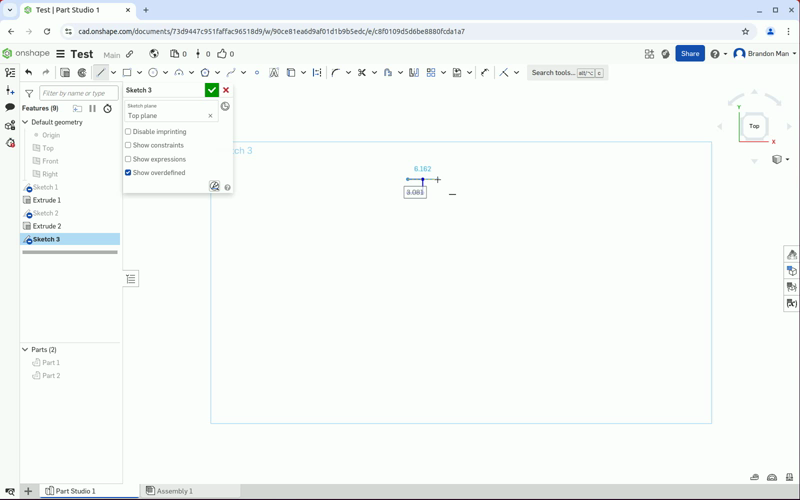
key_down(shift)
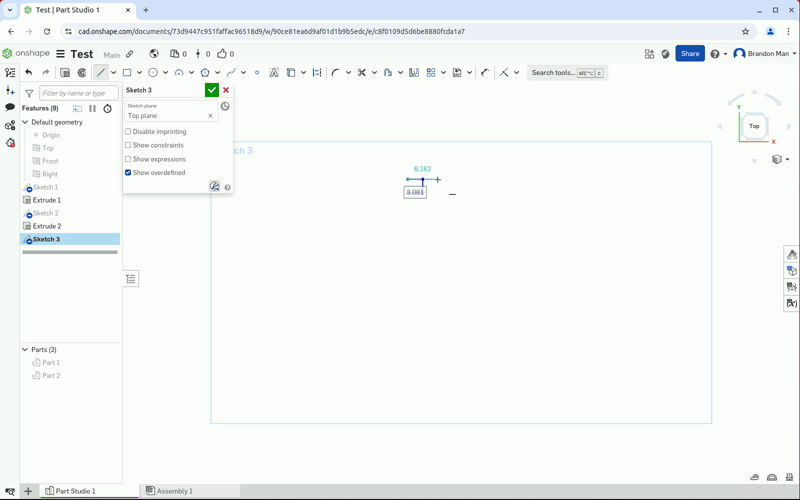
mouse_move(407, 192)
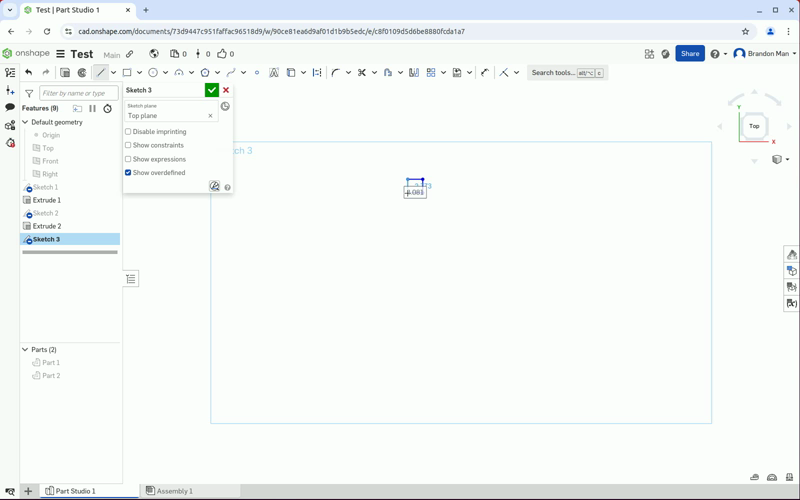
key_up(shift)
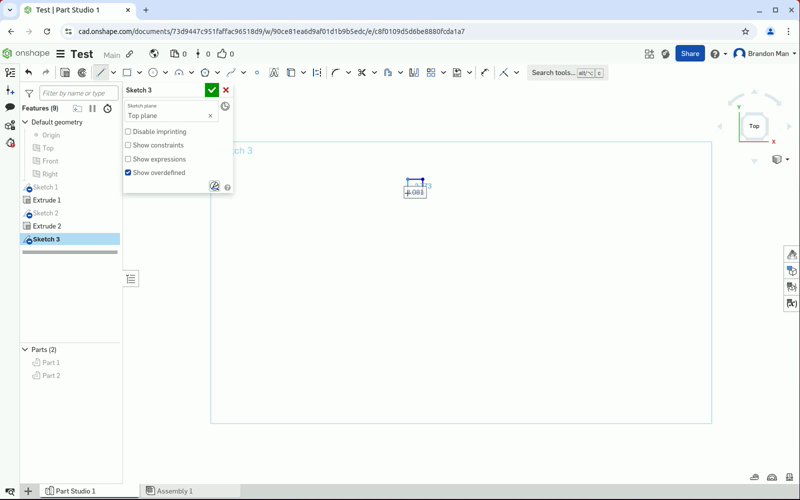
click(407, 192)
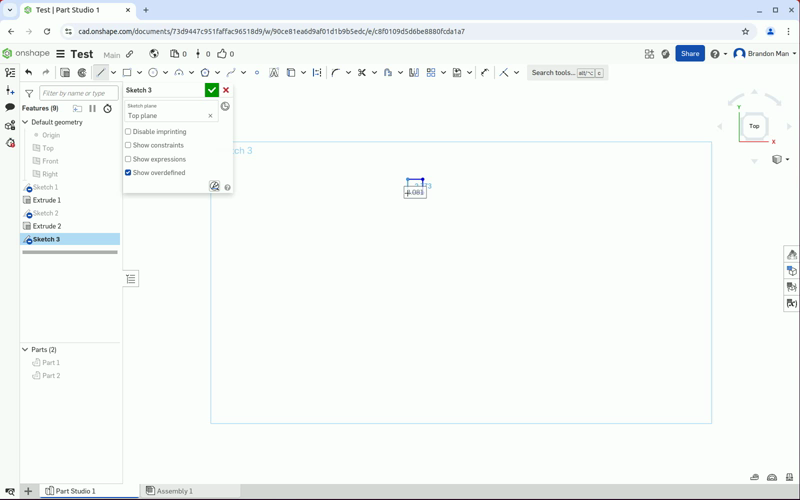
key(esc)
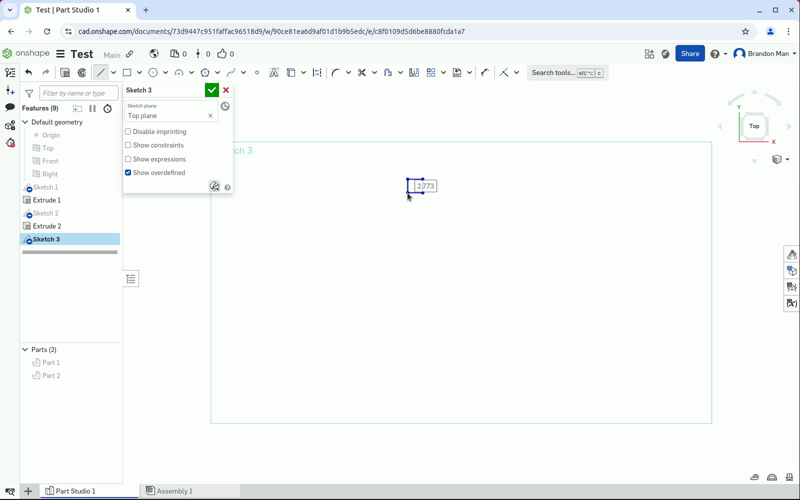
mouse_move(411, 190)
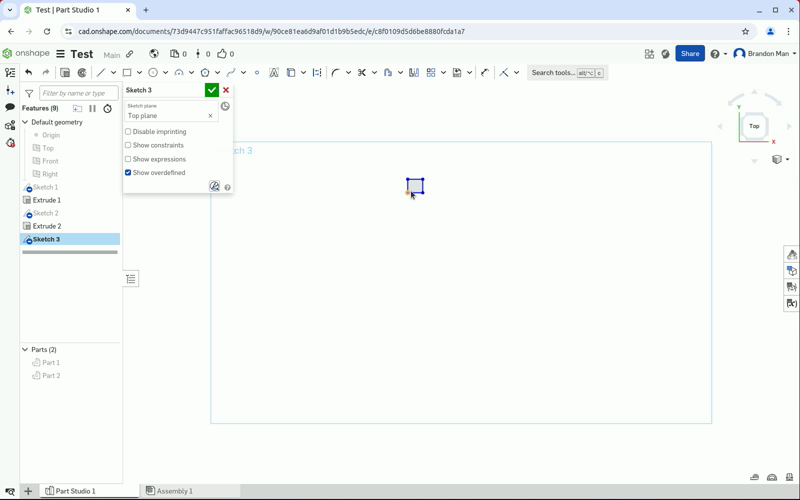
scroll(6)
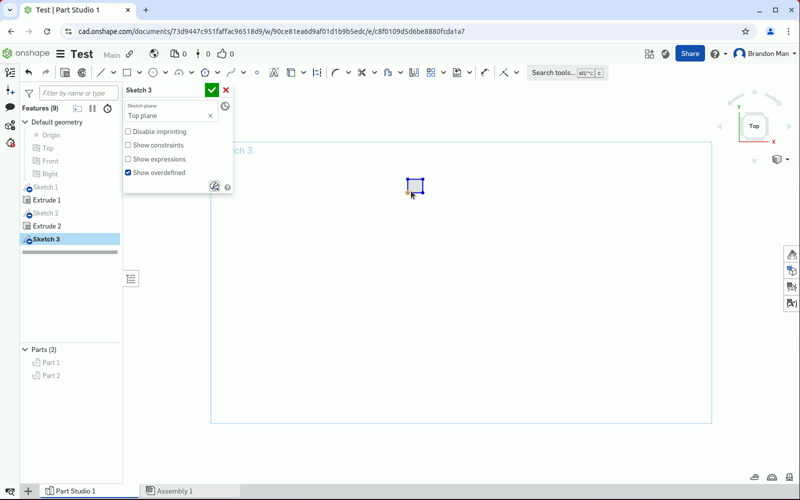
scroll(6)
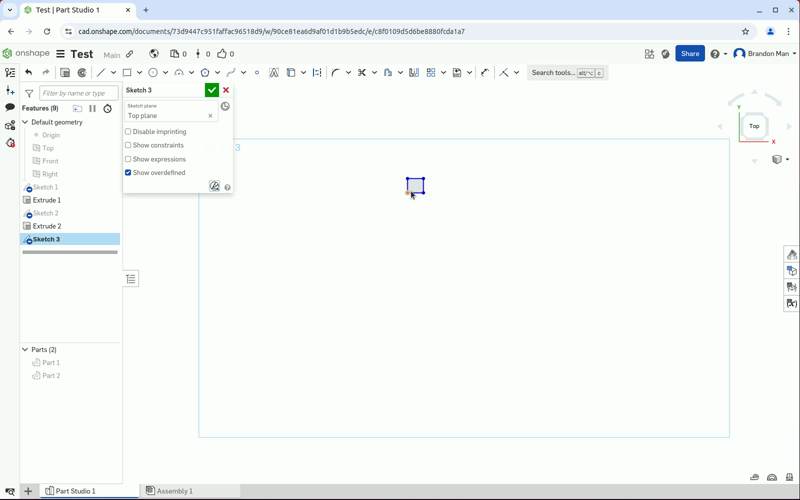
scroll(6)
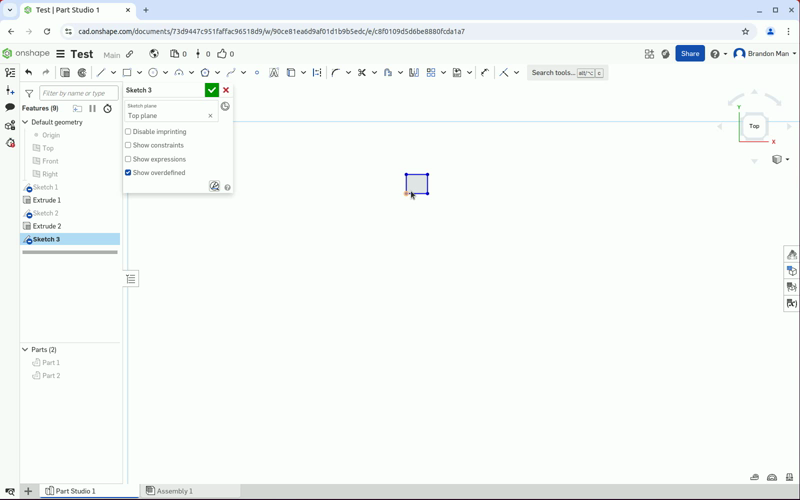
scroll(6)
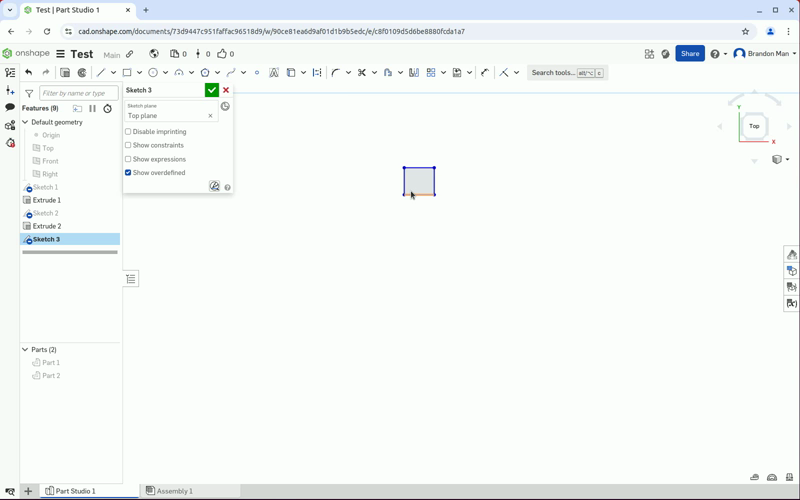
scroll(6)
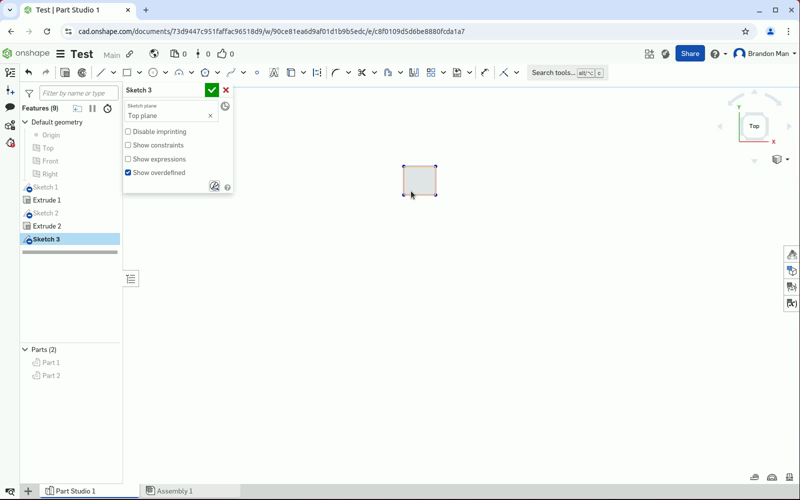
scroll(6)
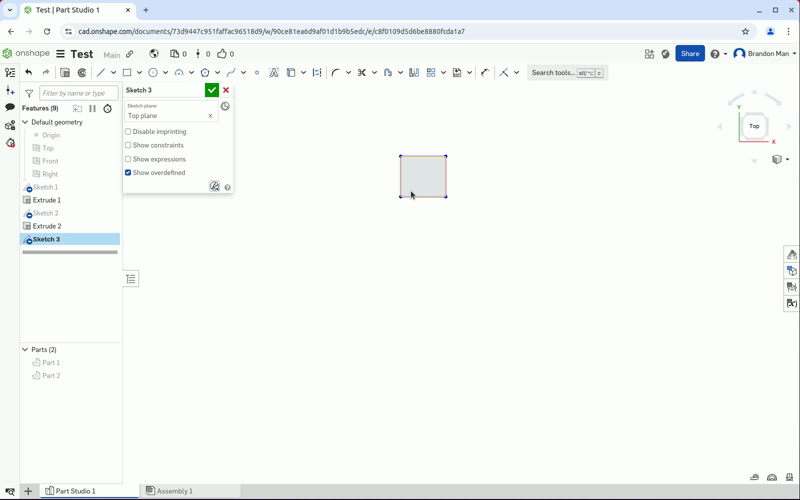
scroll(6)
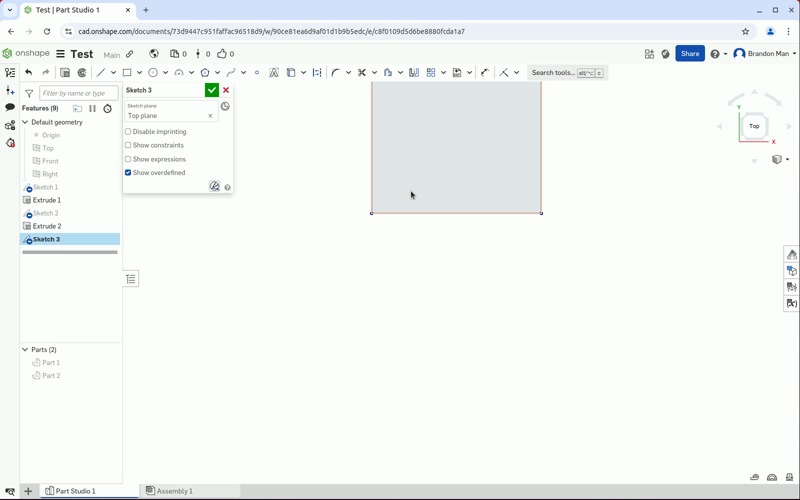
click(411, 190)
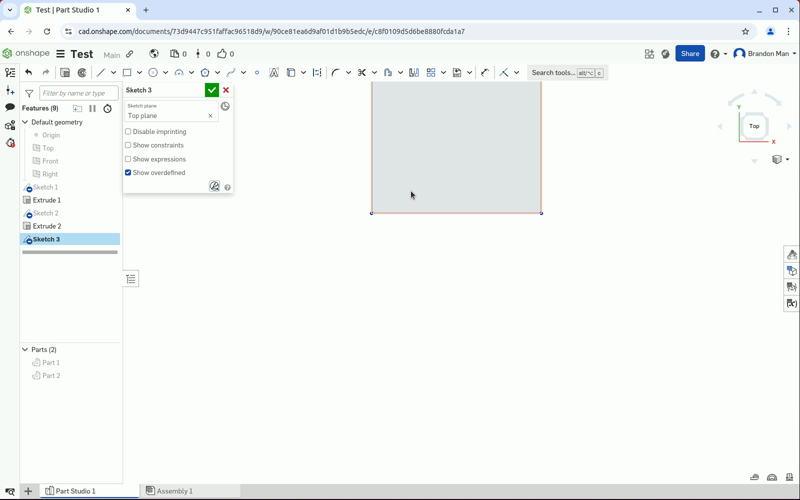
scroll(-6)
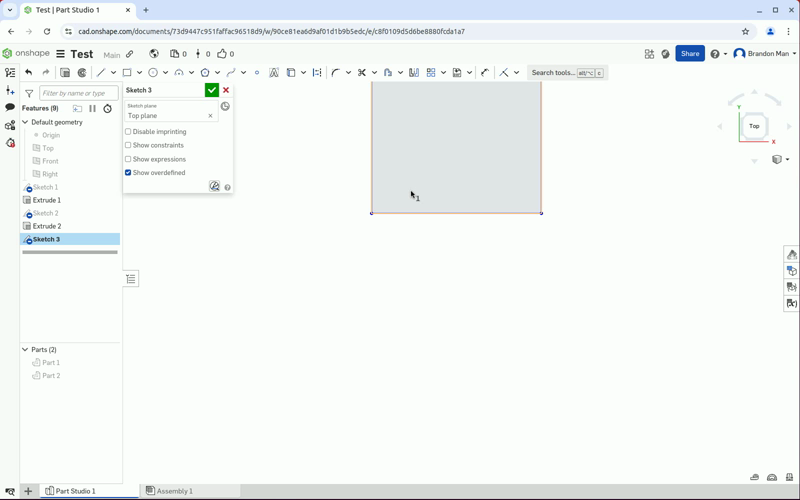
scroll(-6)
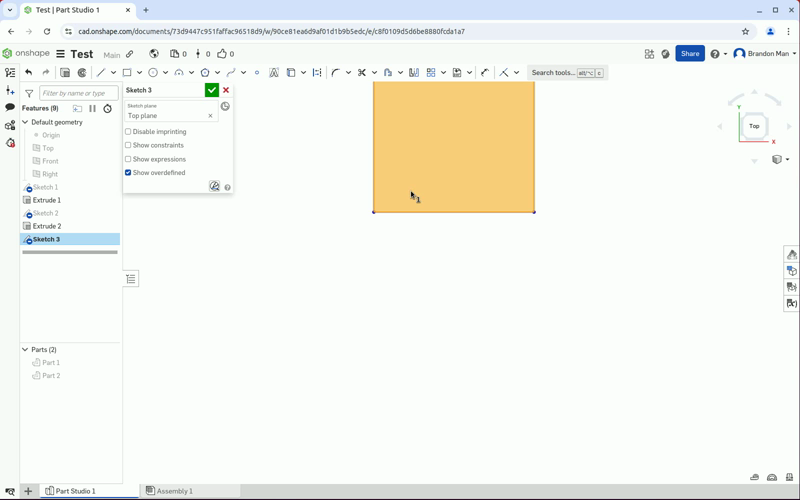
scroll(-6)
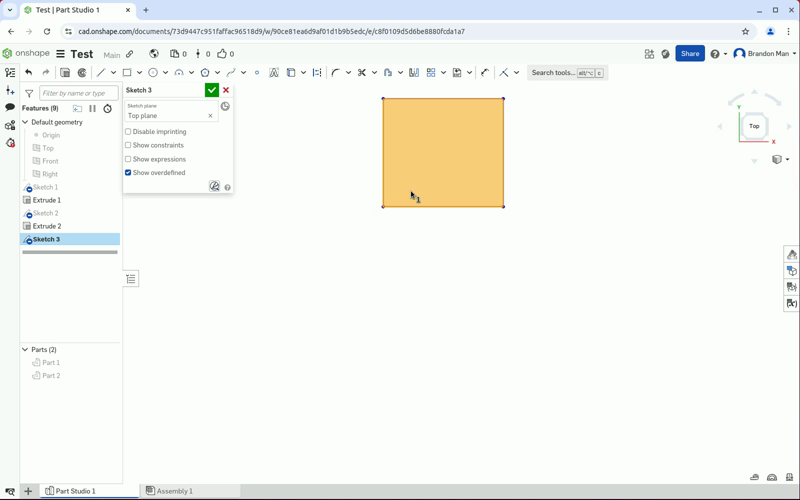
scroll(-6)
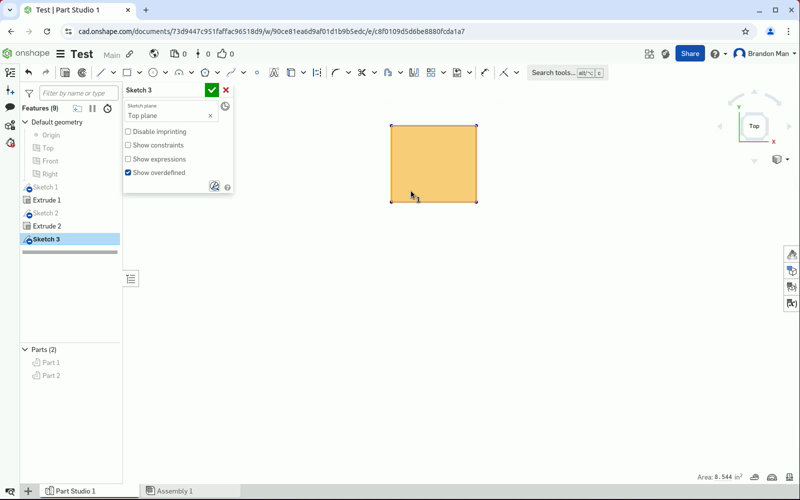
scroll(-6)
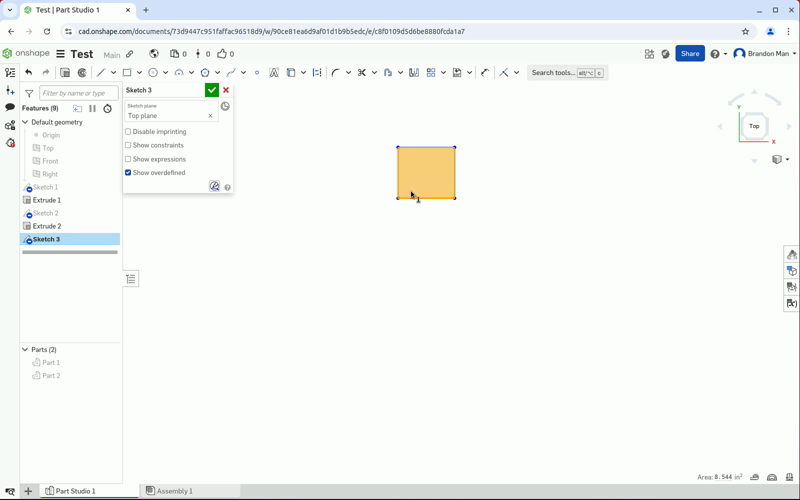
scroll(-6)
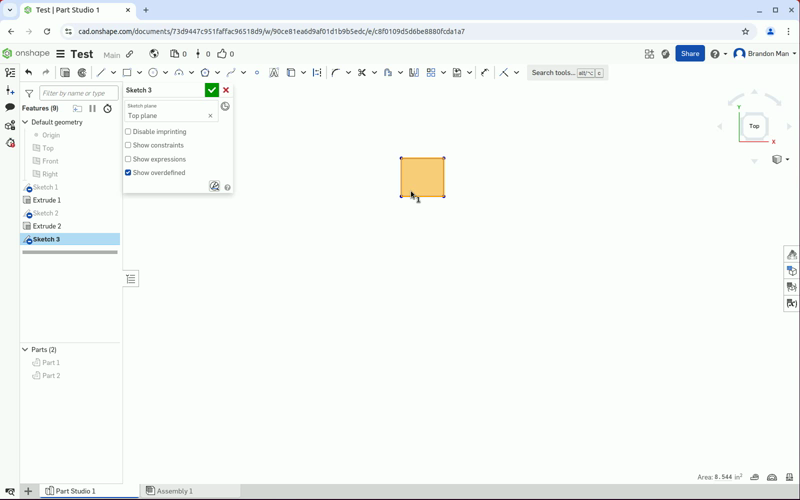
scroll(-6)
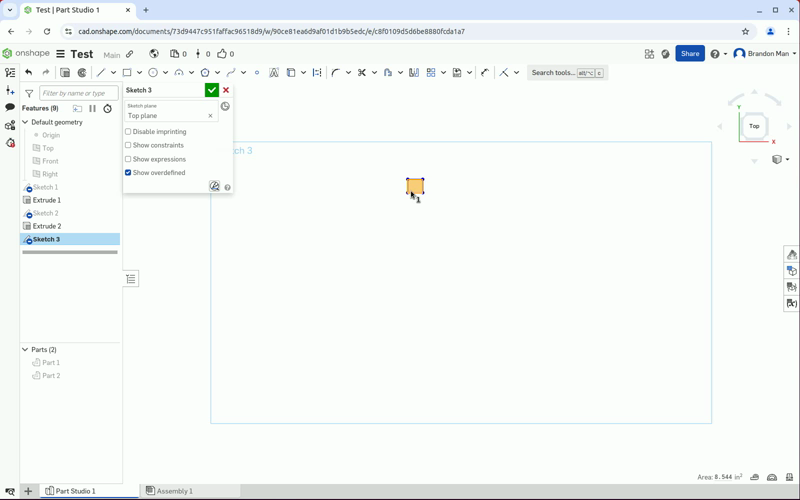
mouse_move(73, 352)
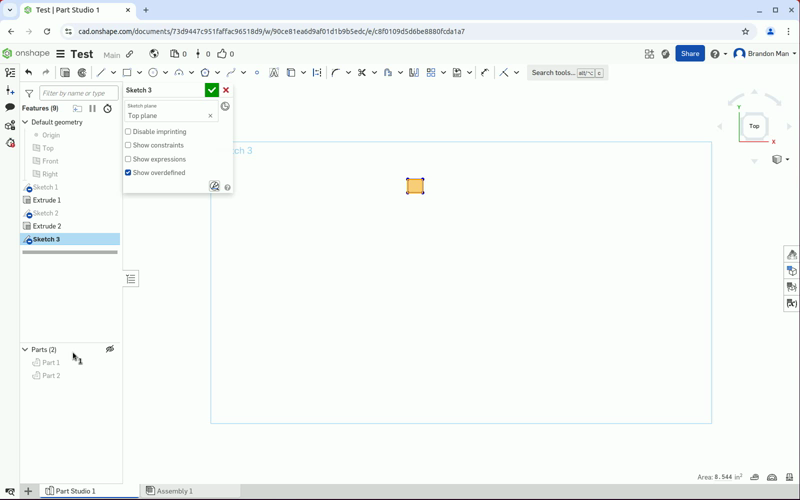
key(shift+y)
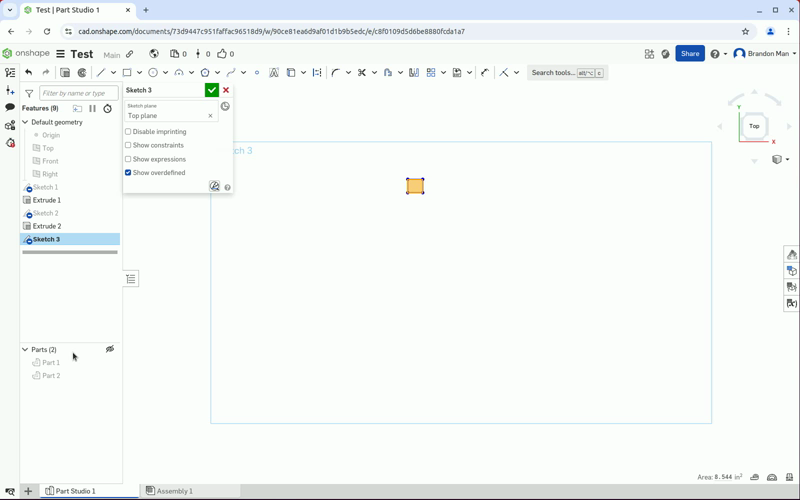
key(shift+e)
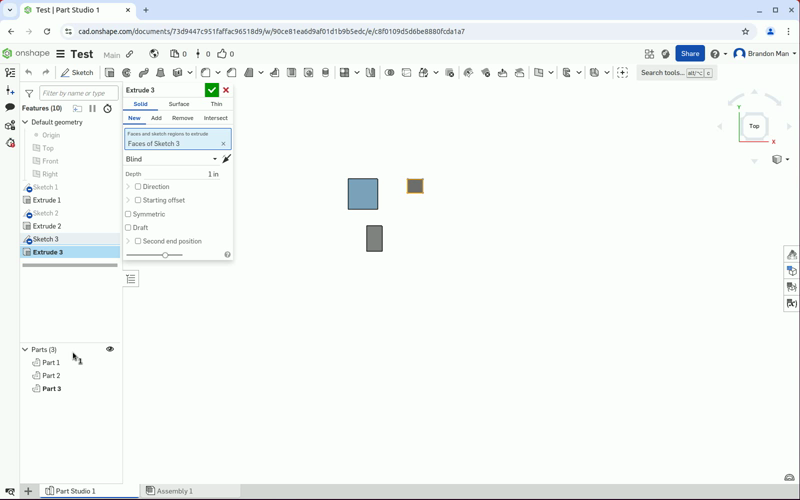
mouse_move(143, 106)
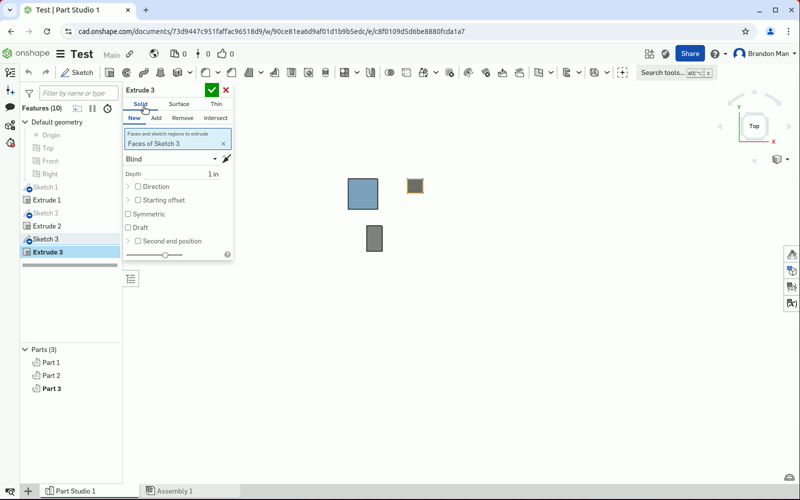
click(143, 106)
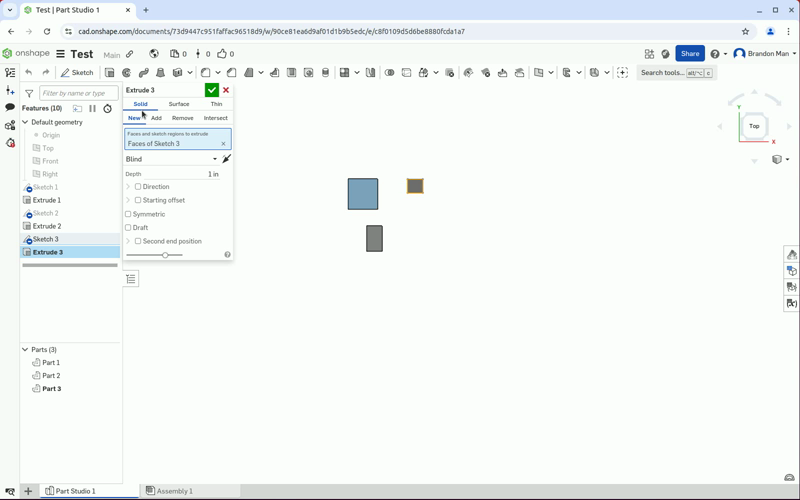
mouse_move(137, 120)
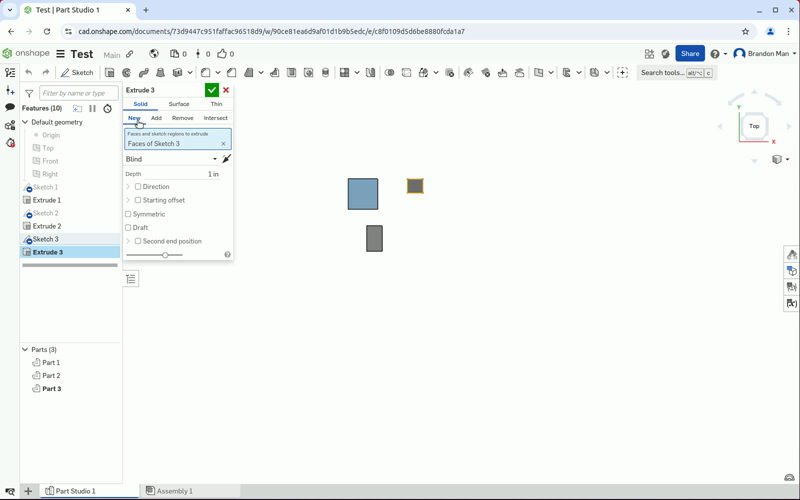
click(137, 120)
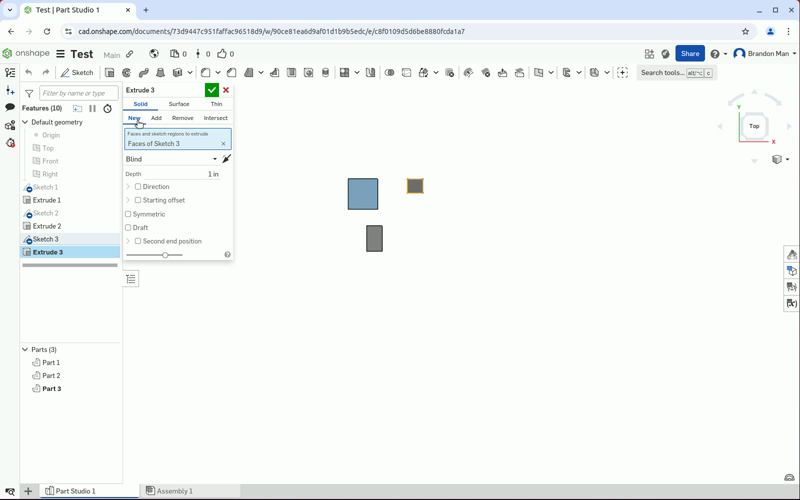
key(tab, 4)
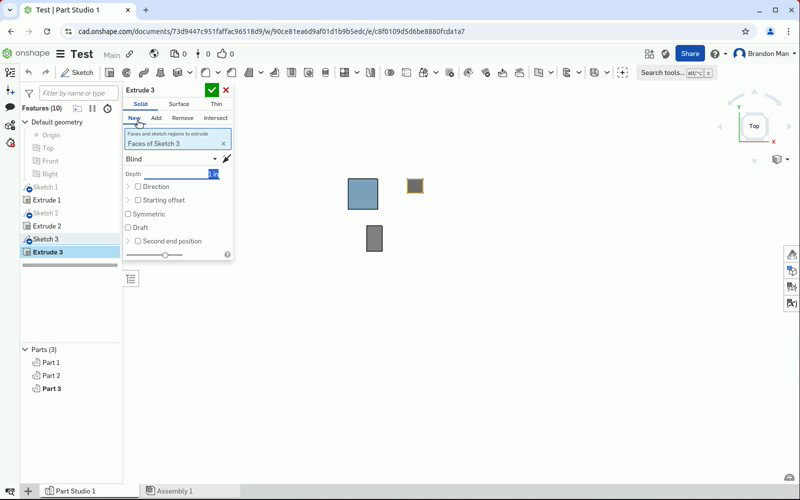
text(9.628)
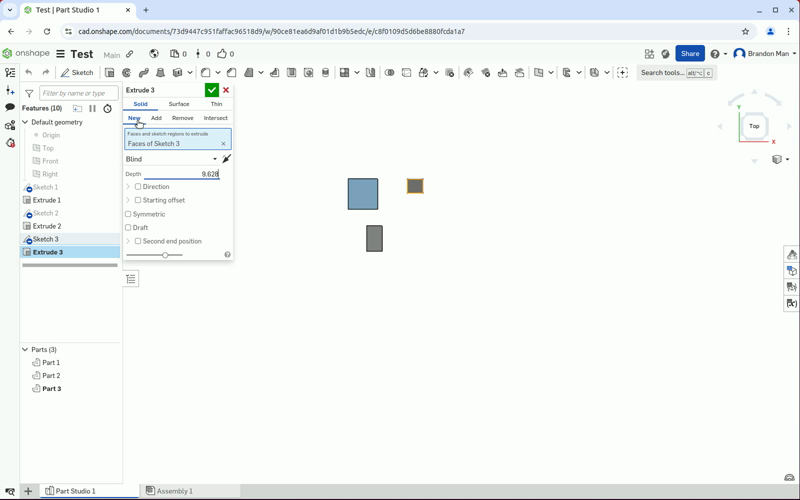
key(enter)
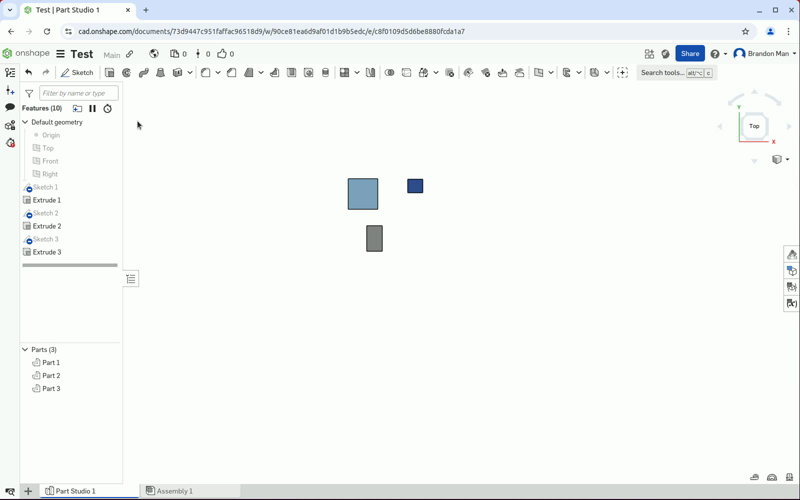
key(shift+h)
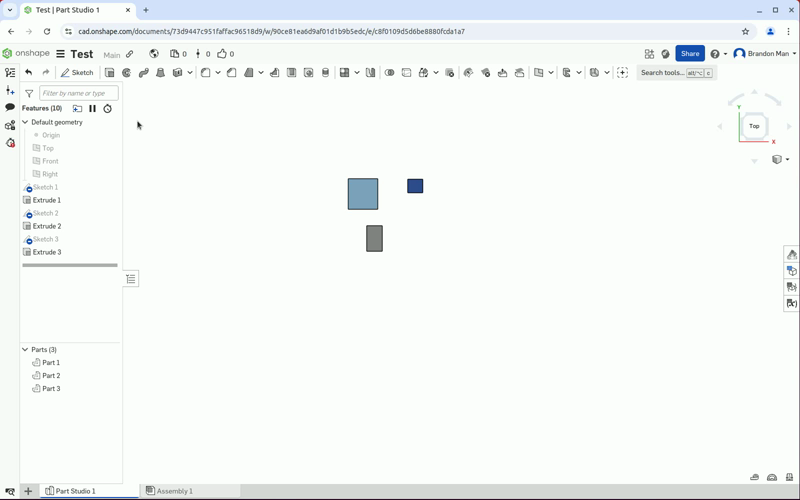
key(shift+h)
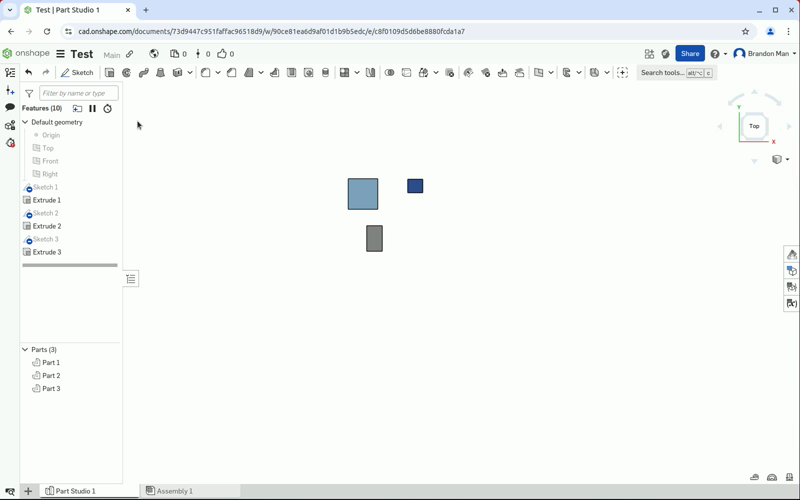
mouse_move(73, 189)
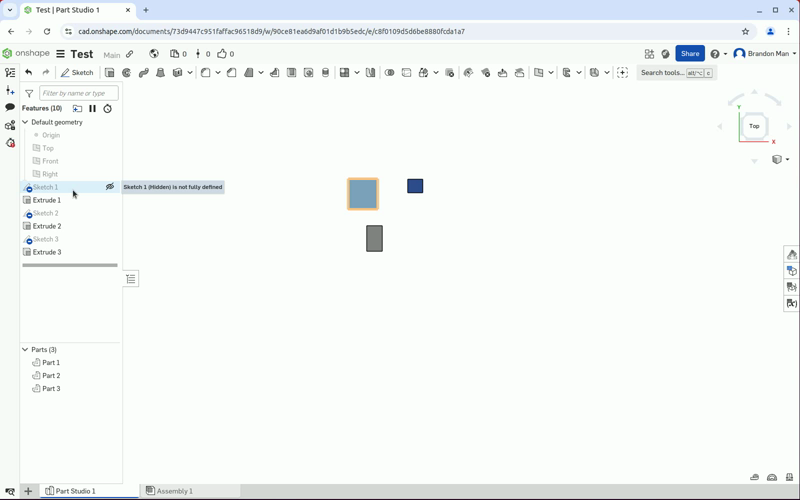
click(73, 189)
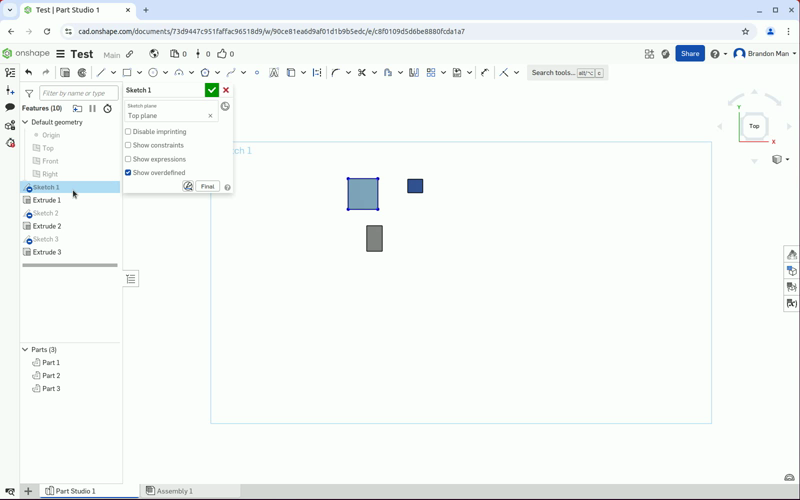
mouse_move(229, 92)
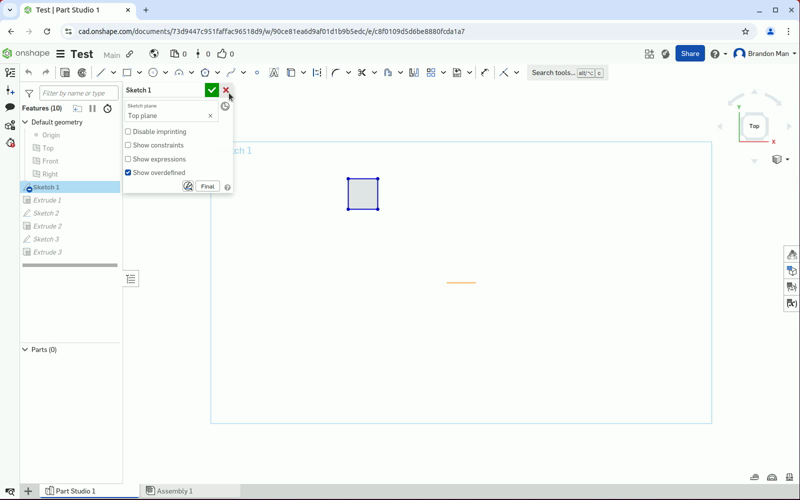
click(229, 92)
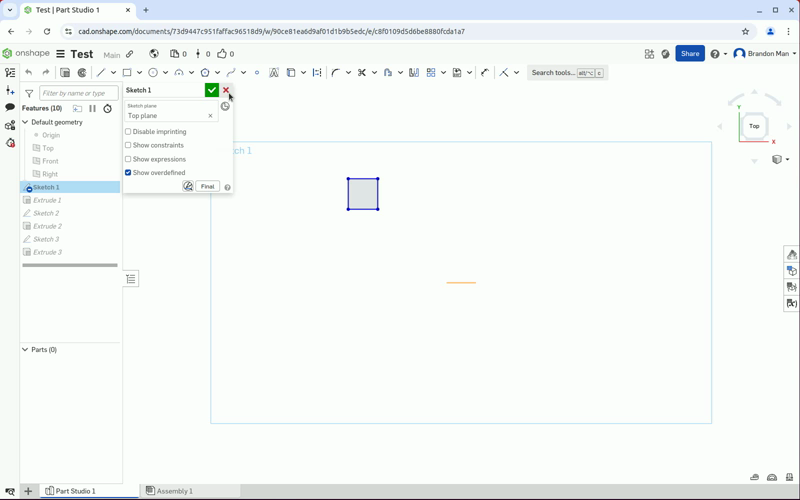
key(shift+s)
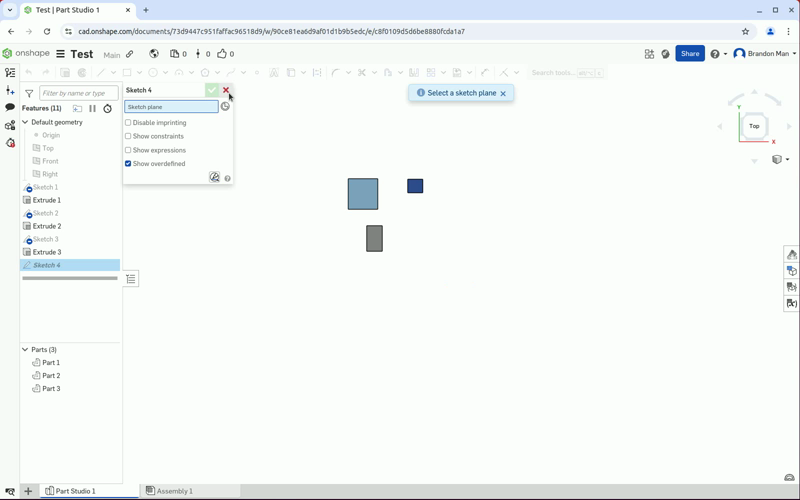
mouse_move(73, 150)
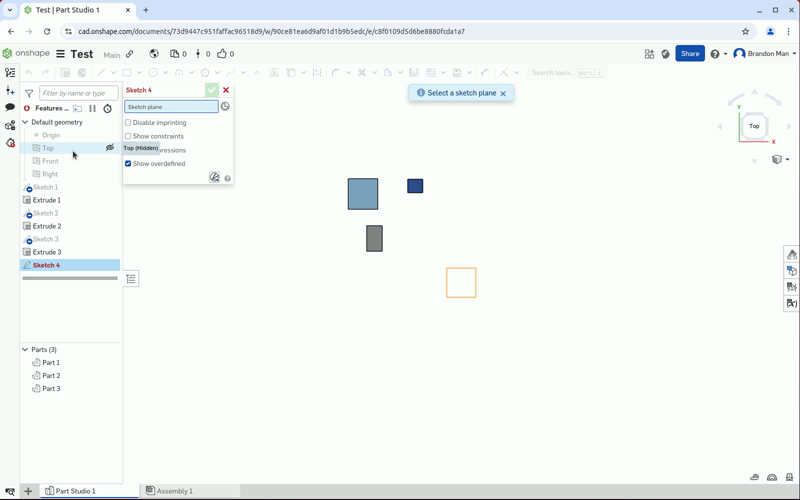
click(73, 150)
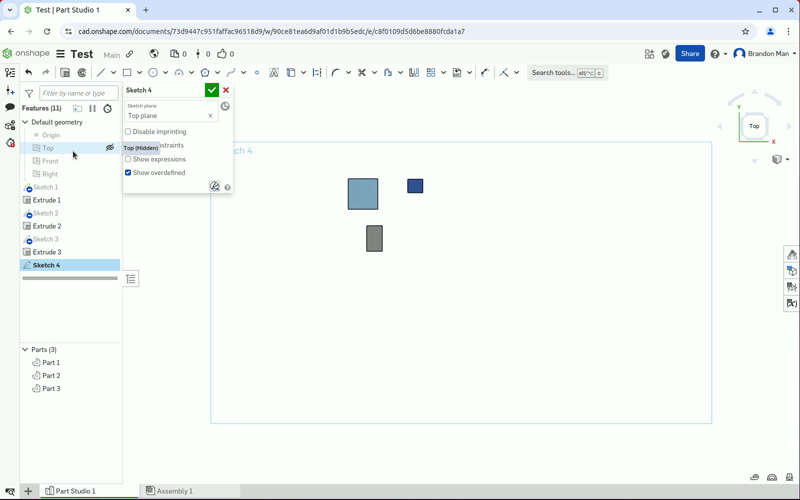
mouse_move(73, 352)
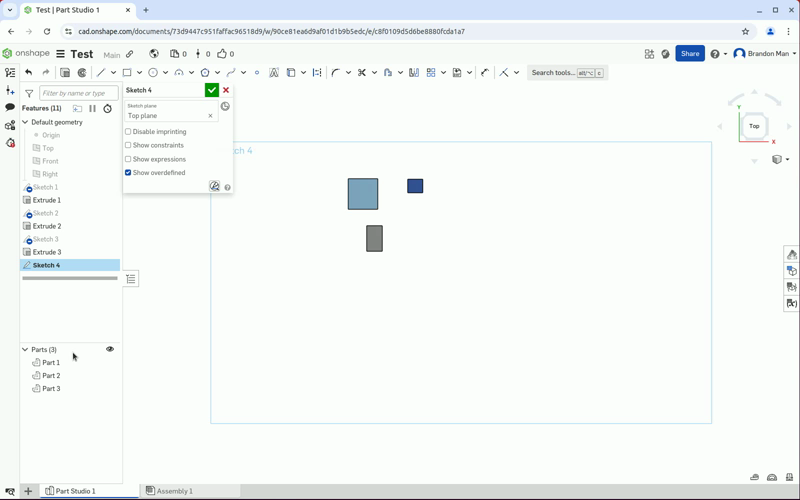
key(y)
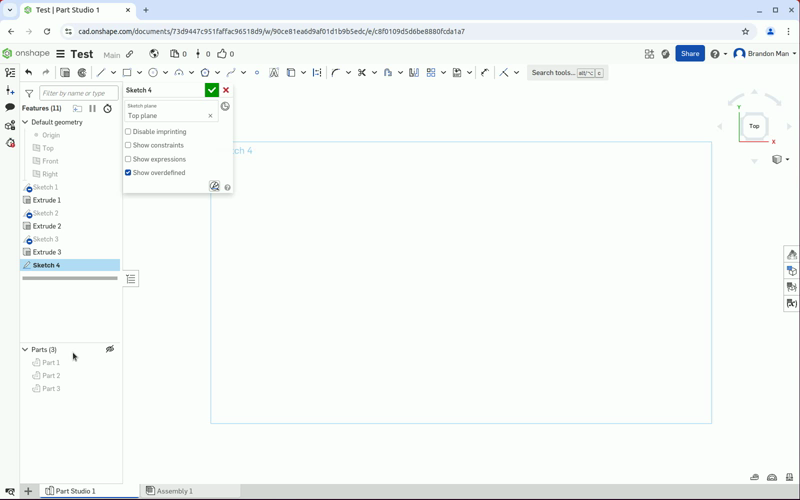
key(l)
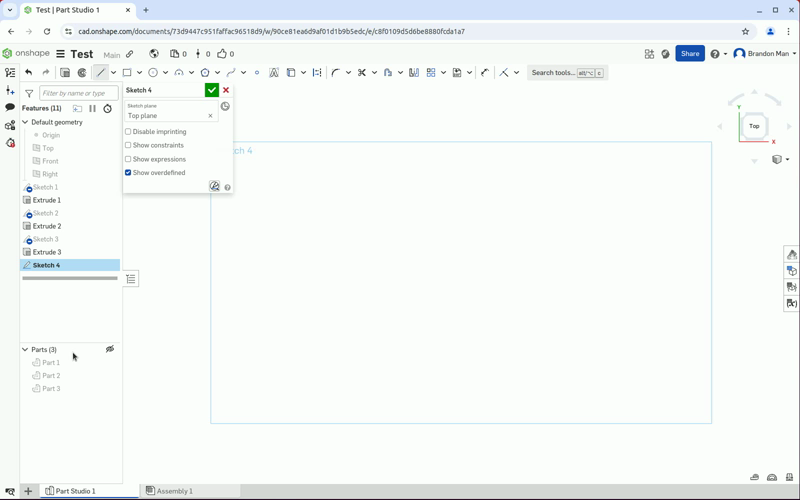
key_down(shift)
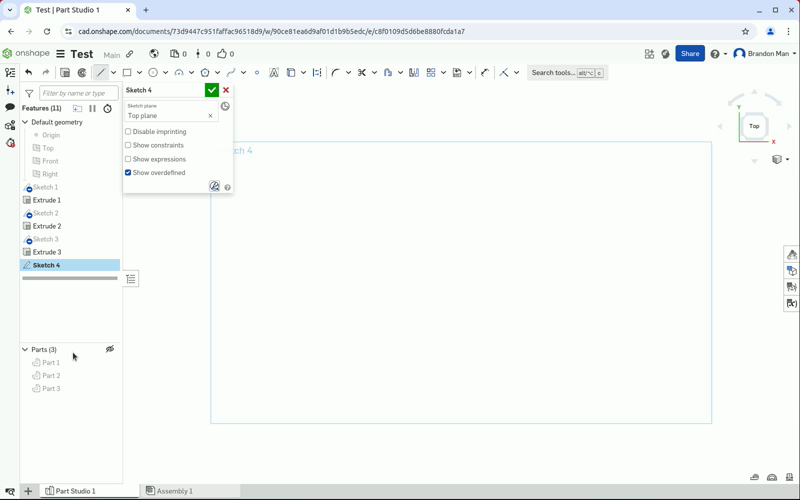
mouse_move(353, 251)
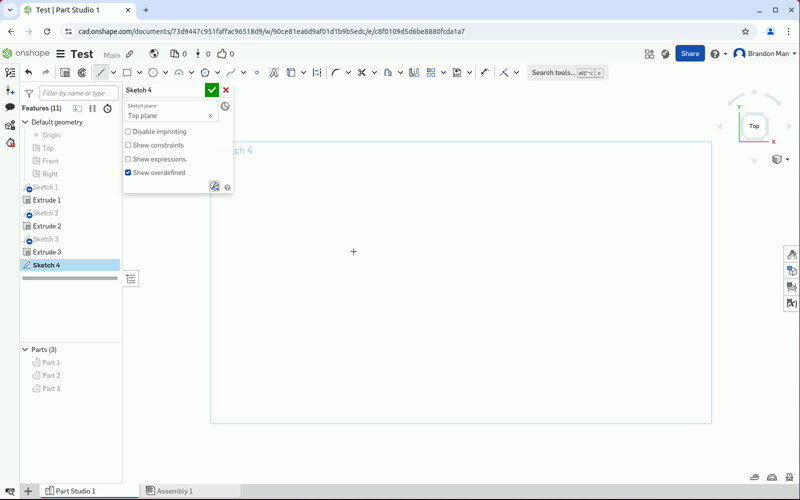
click(353, 251)
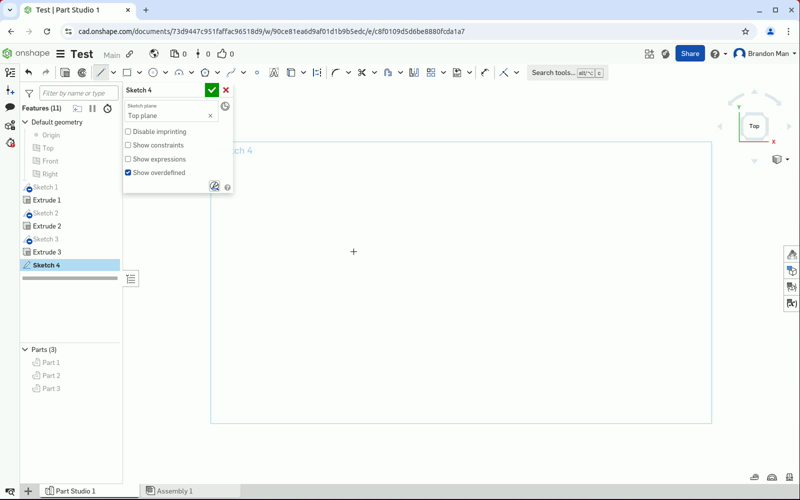
key_up(shift)
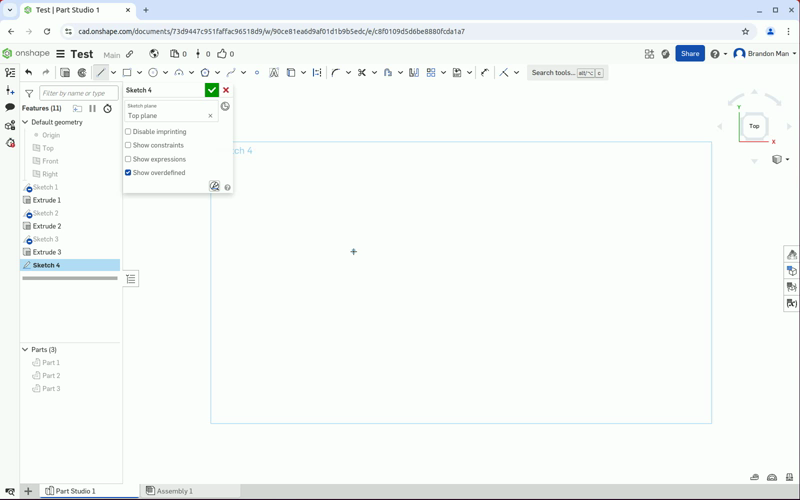
key_down(shift)
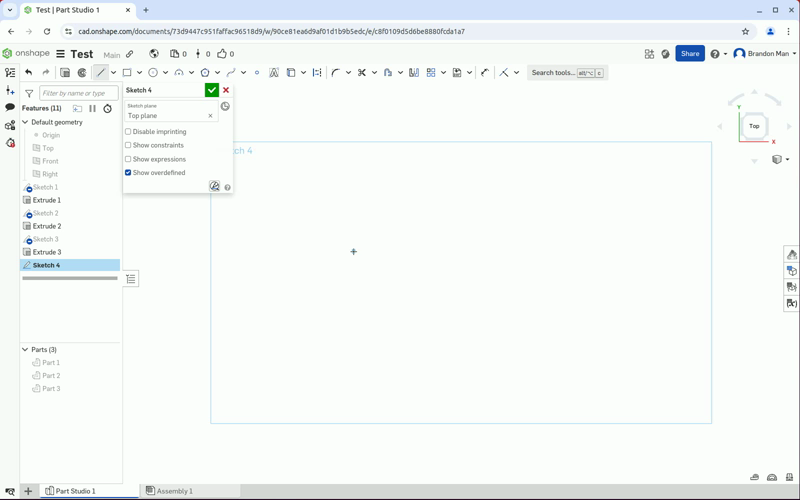
mouse_move(383, 251)
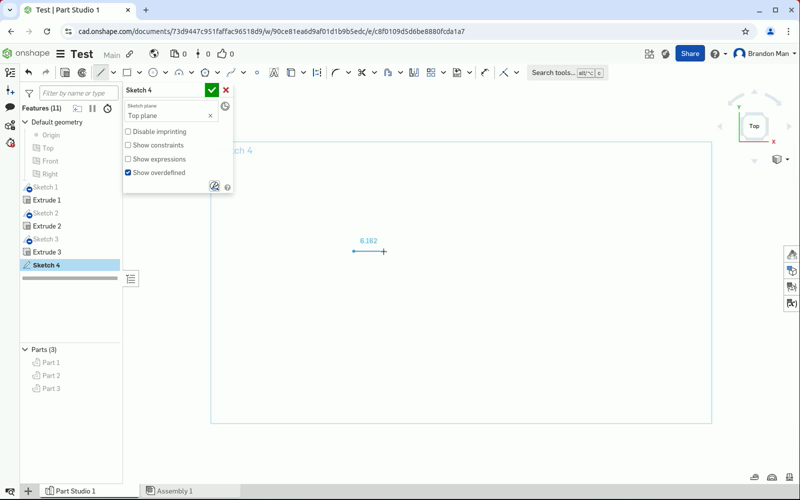
mouse_move(367, 251)
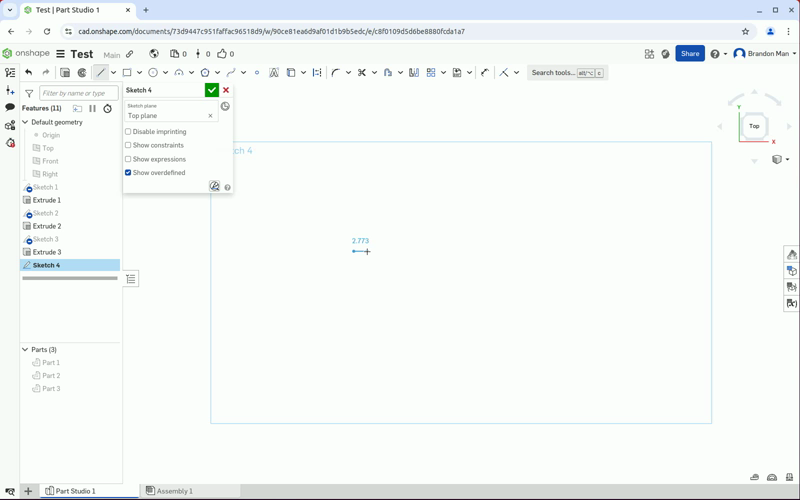
click(367, 251)
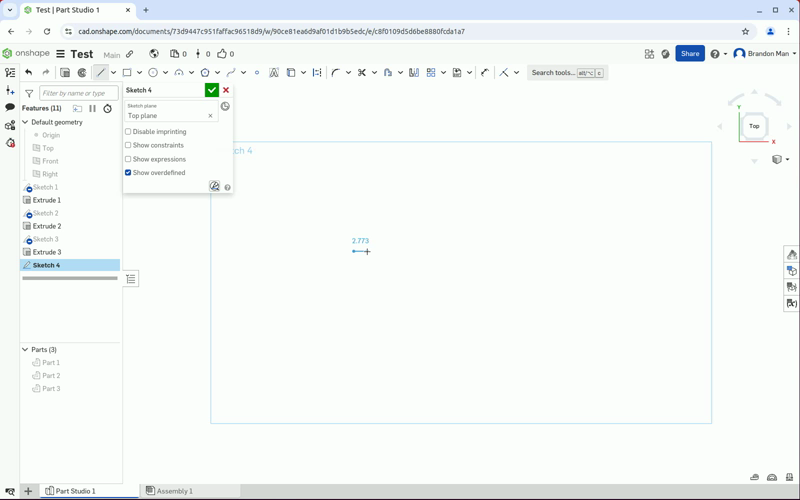
key_up(shift)
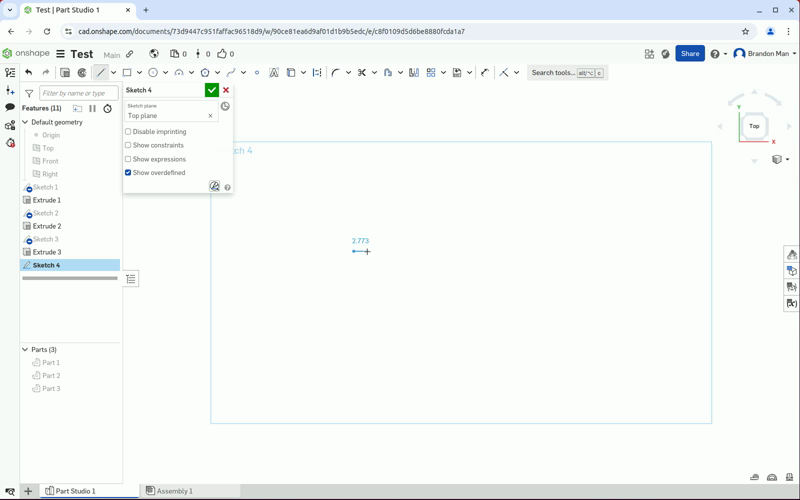
key_down(shift)
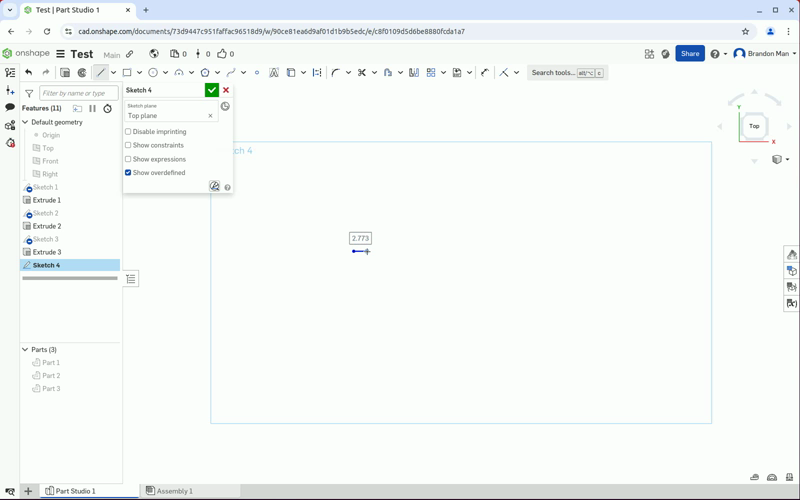
mouse_move(397, 251)
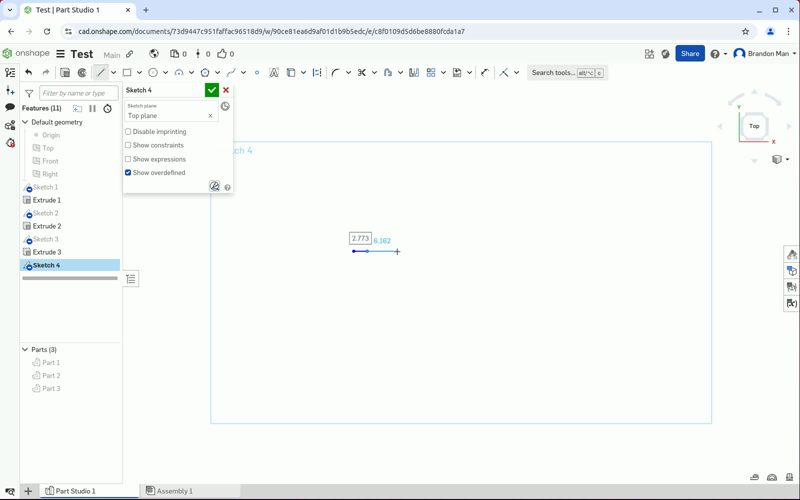
mouse_move(367, 209)
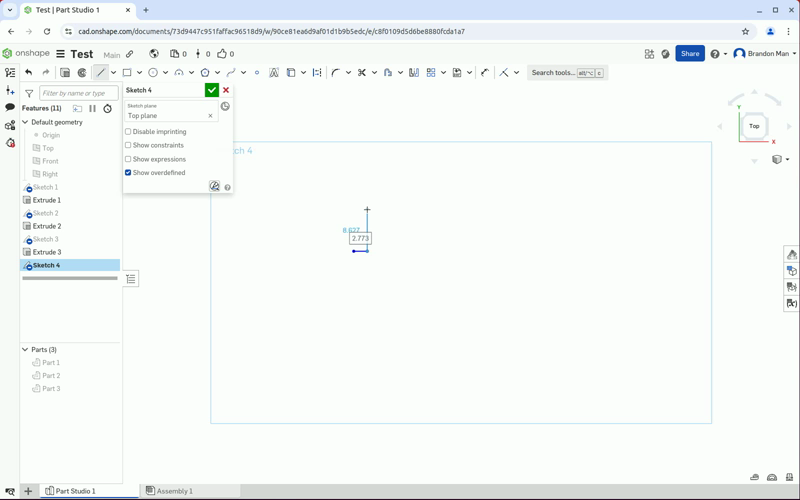
click(367, 209)
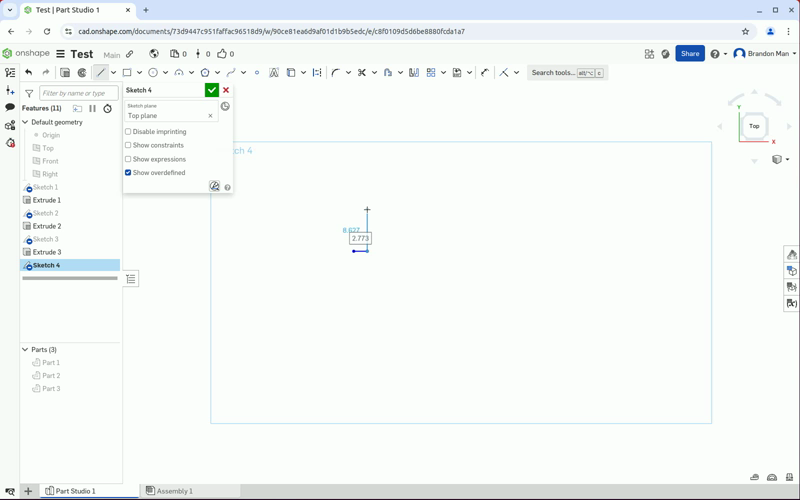
key_up(shift)
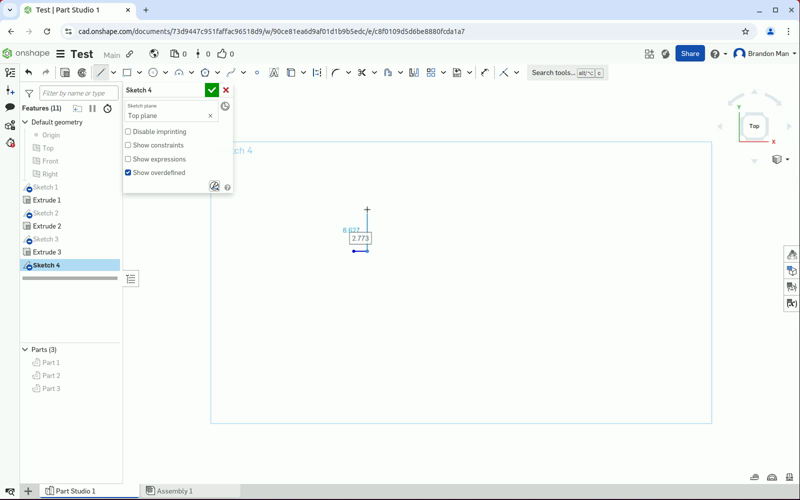
key_down(shift)
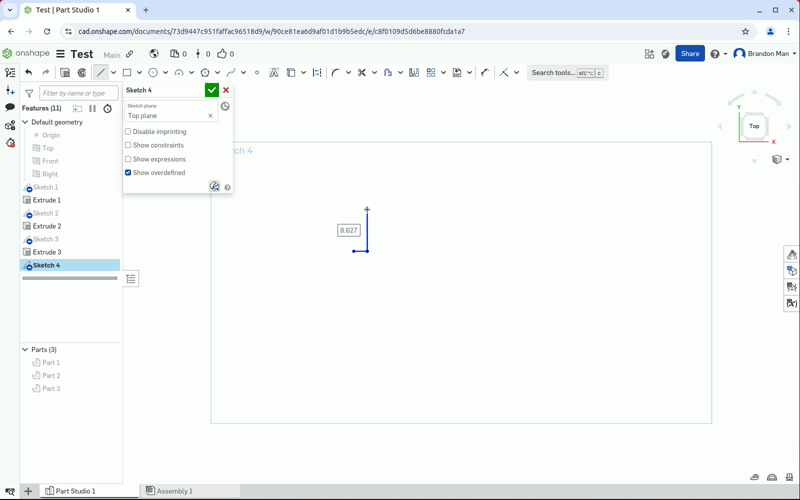
mouse_move(397, 209)
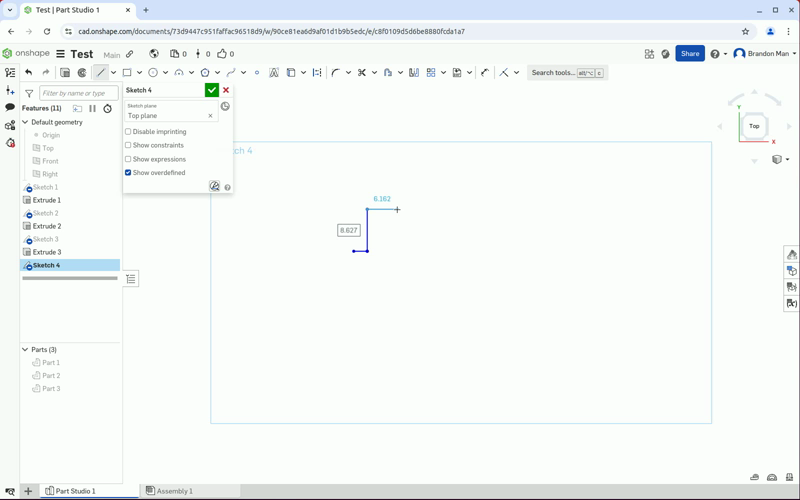
mouse_move(353, 209)
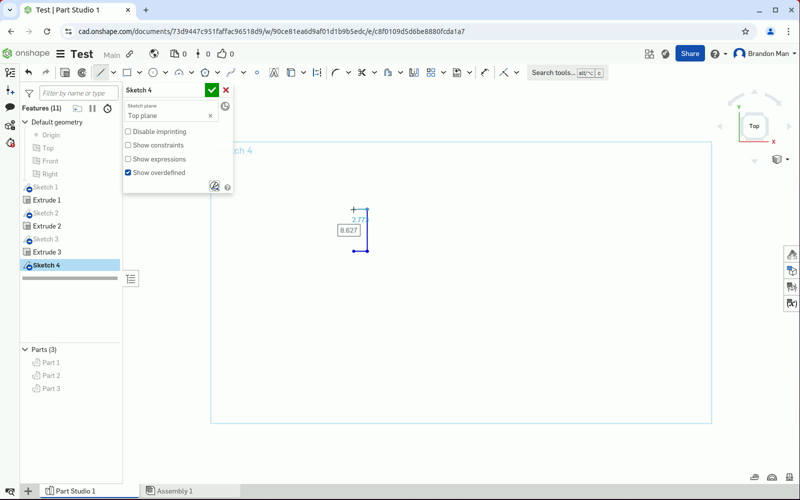
click(353, 209)
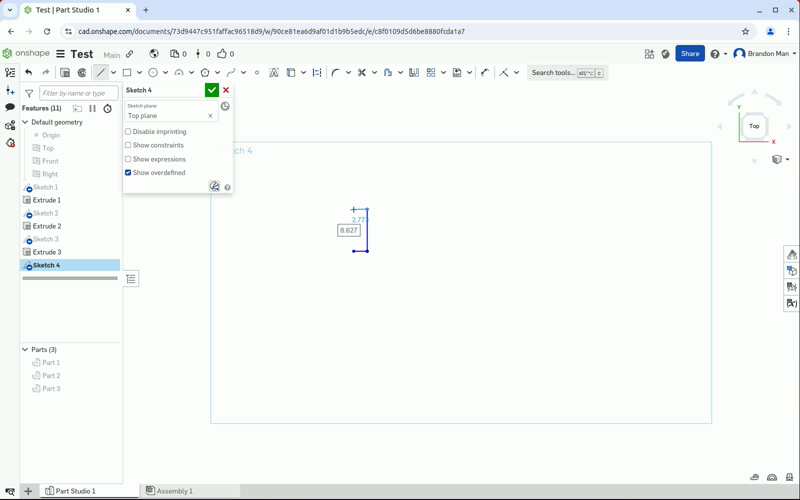
key_up(shift)
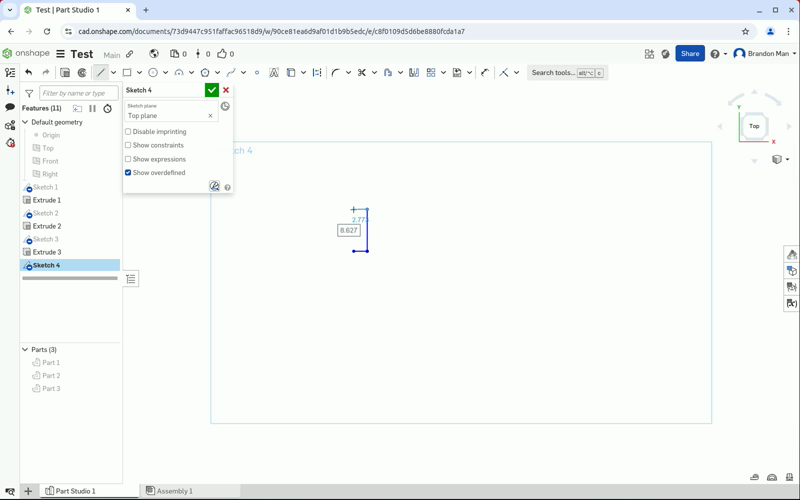
mouse_move(383, 209)
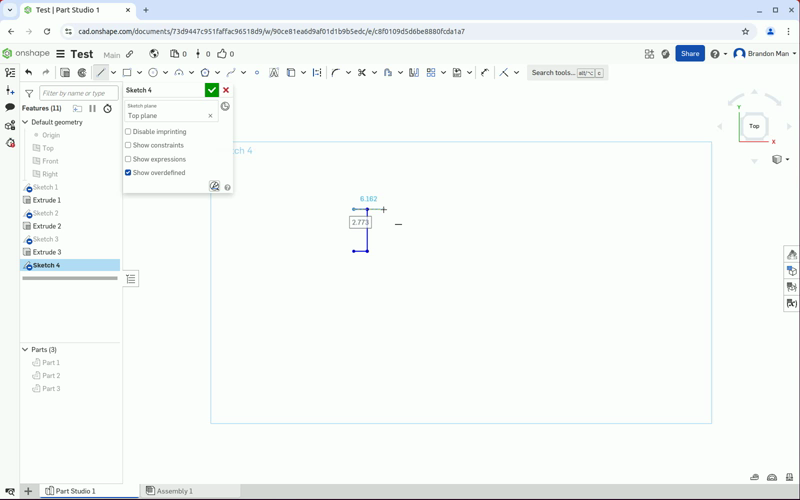
key_down(shift)
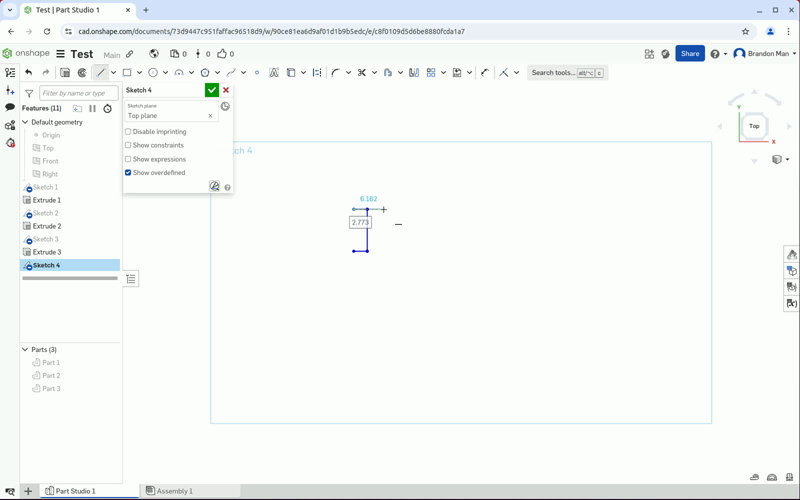
mouse_move(353, 251)
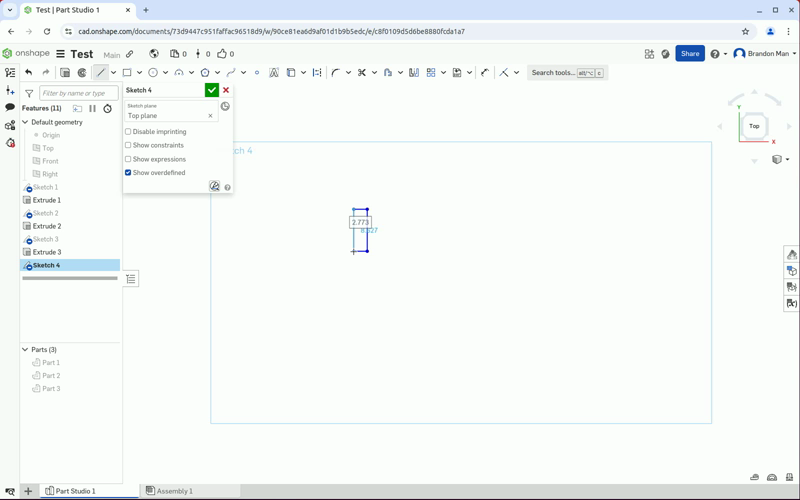
key_up(shift)
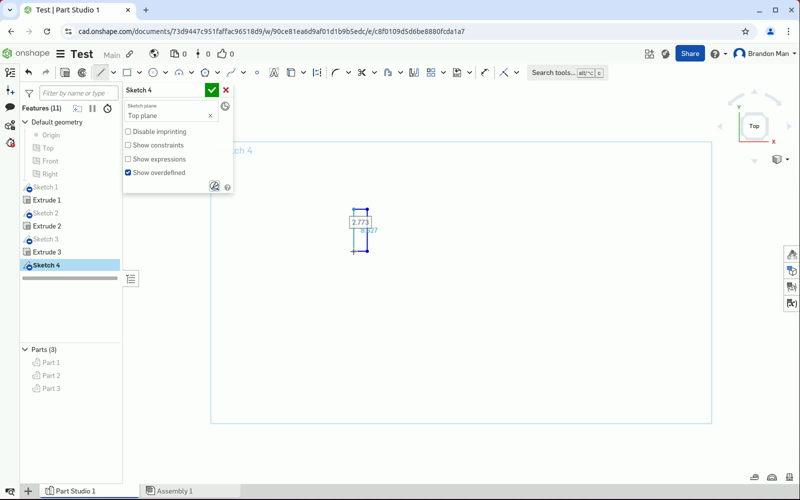
click(353, 251)
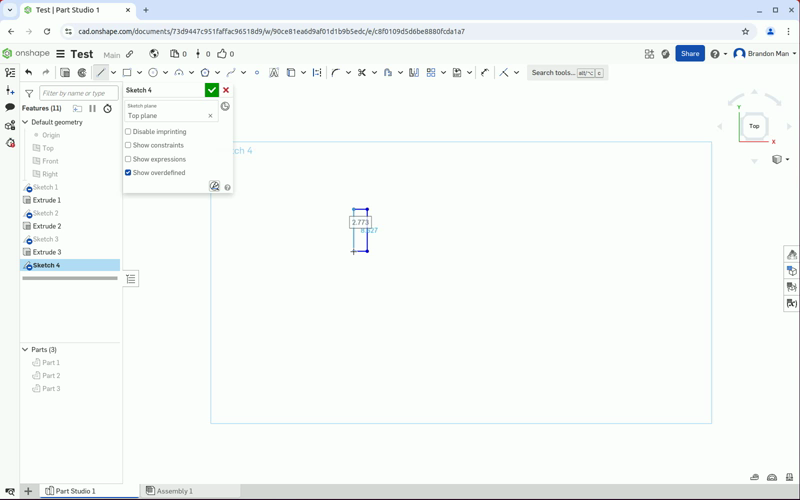
key(esc)
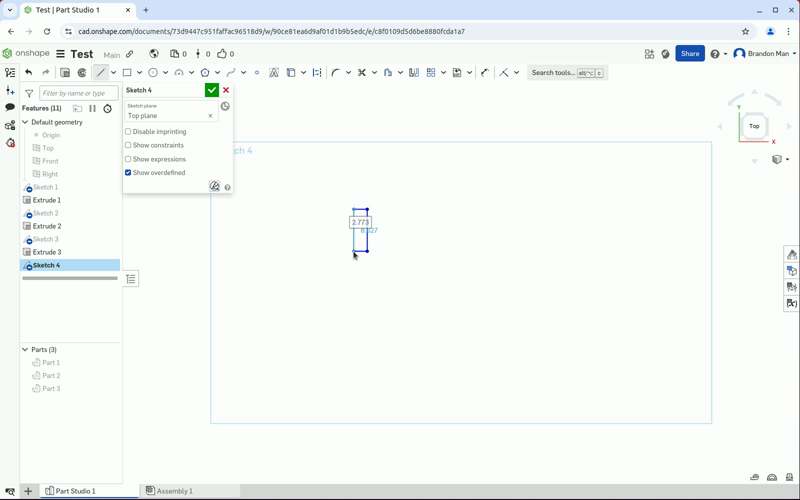
mouse_move(355, 241)
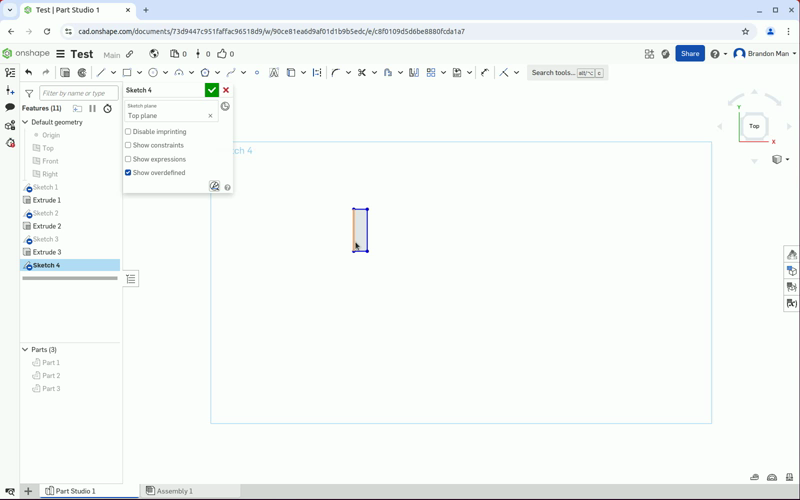
scroll(6)
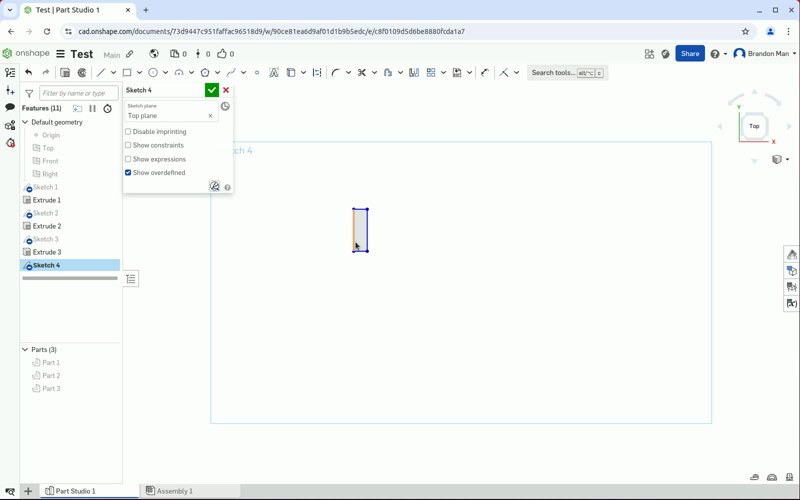
scroll(6)
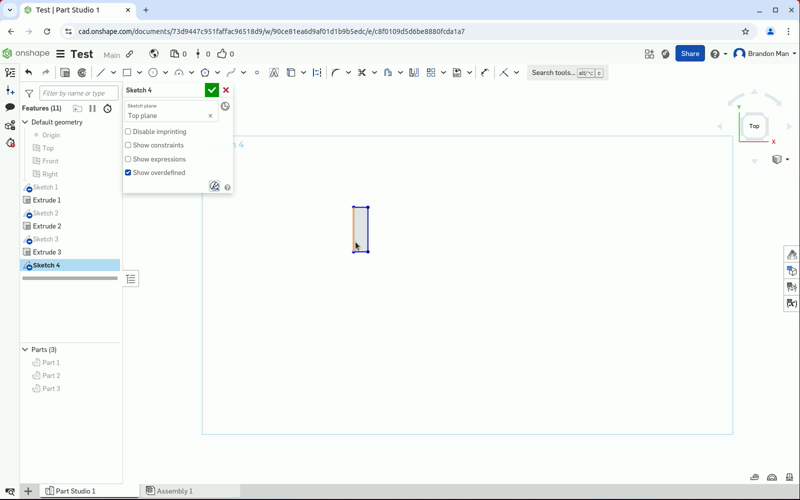
scroll(6)
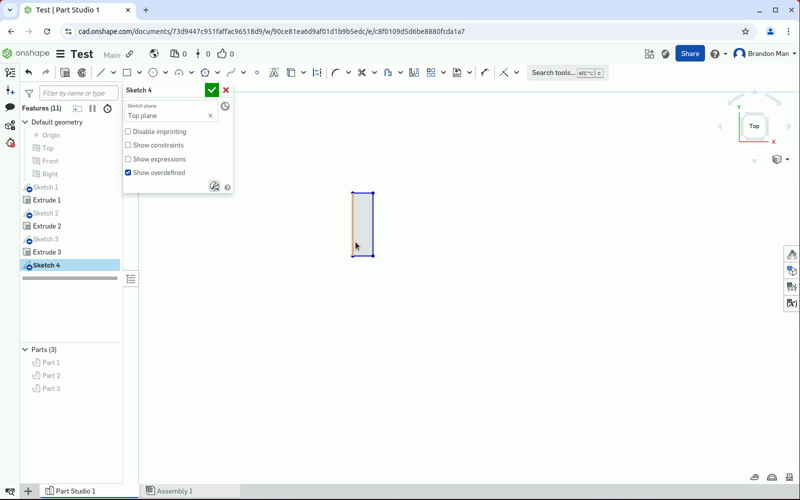
scroll(6)
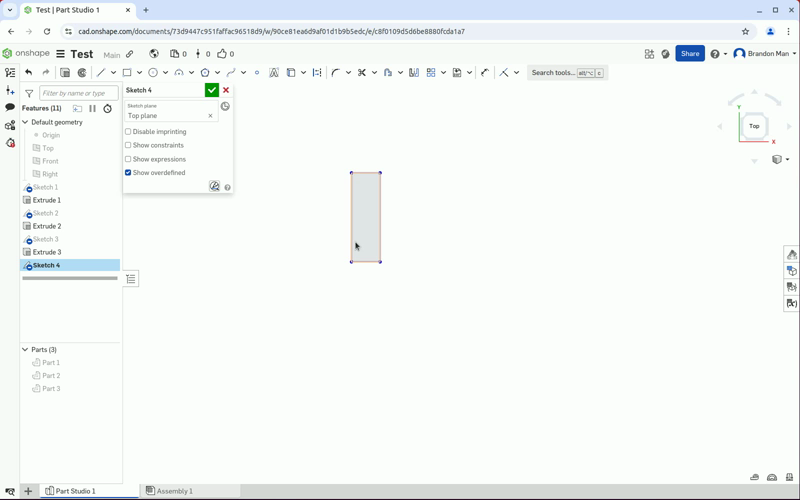
scroll(6)
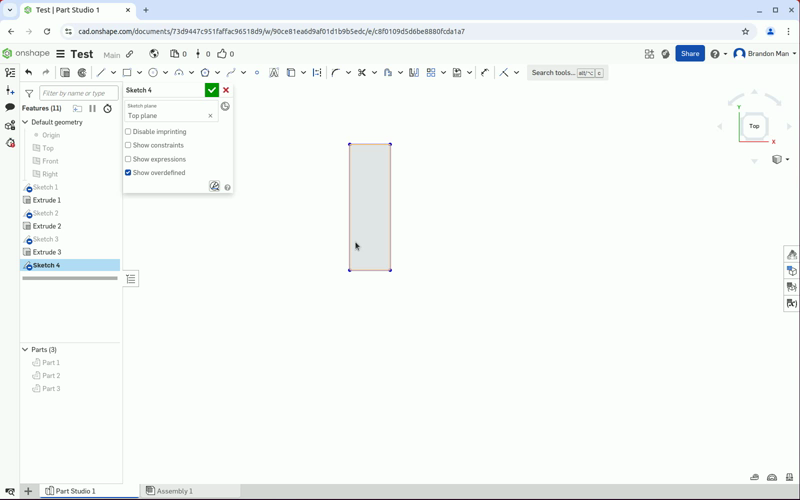
scroll(6)
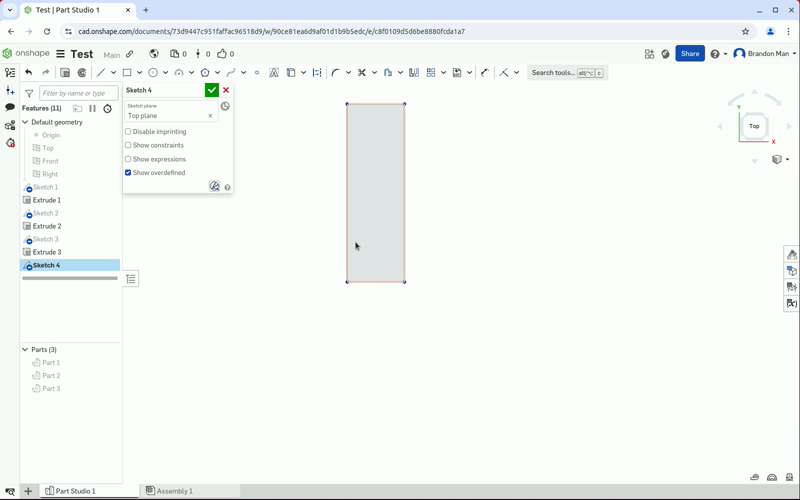
scroll(6)
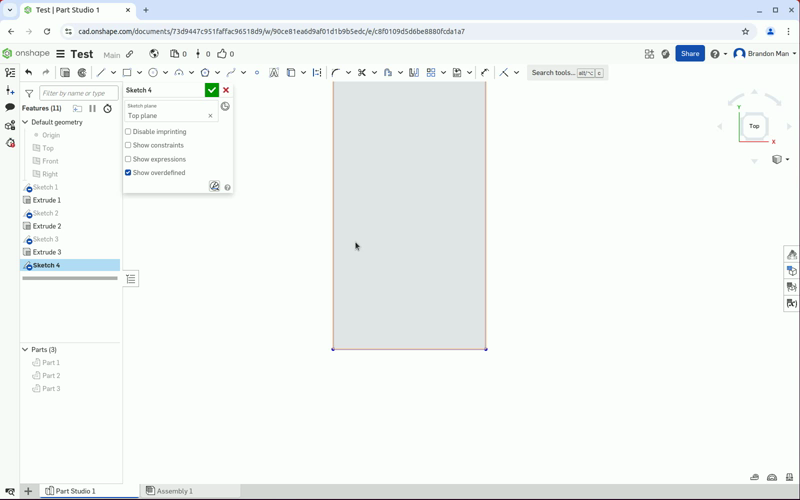
click(355, 241)
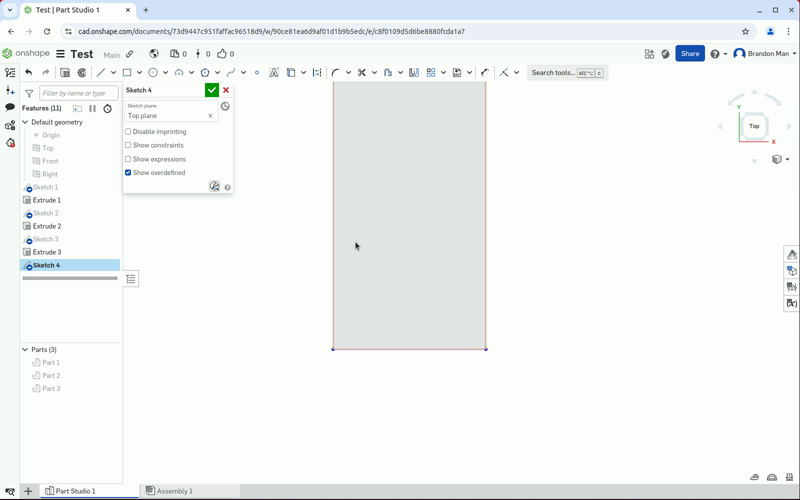
scroll(-6)
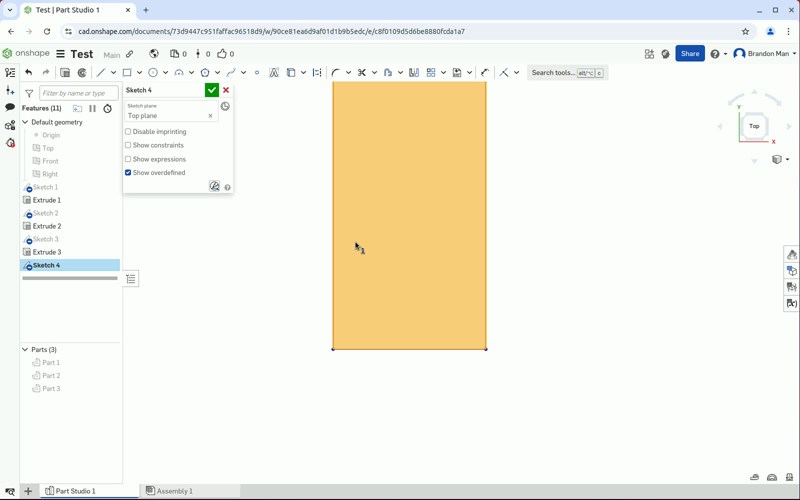
scroll(-6)
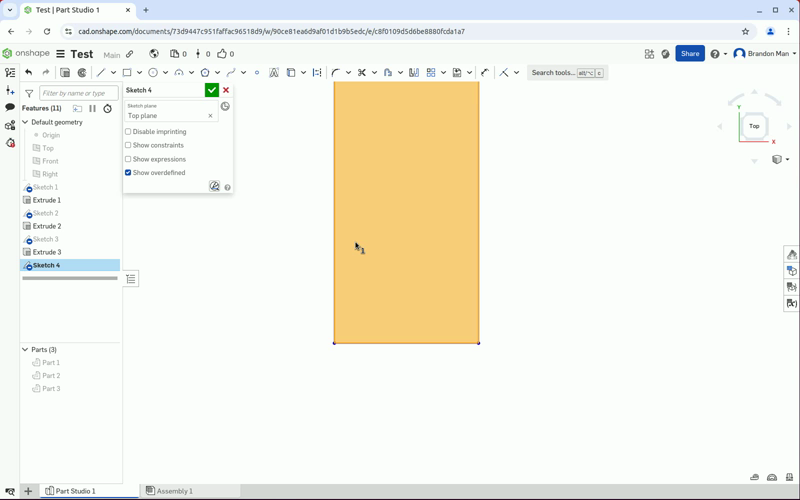
scroll(-6)
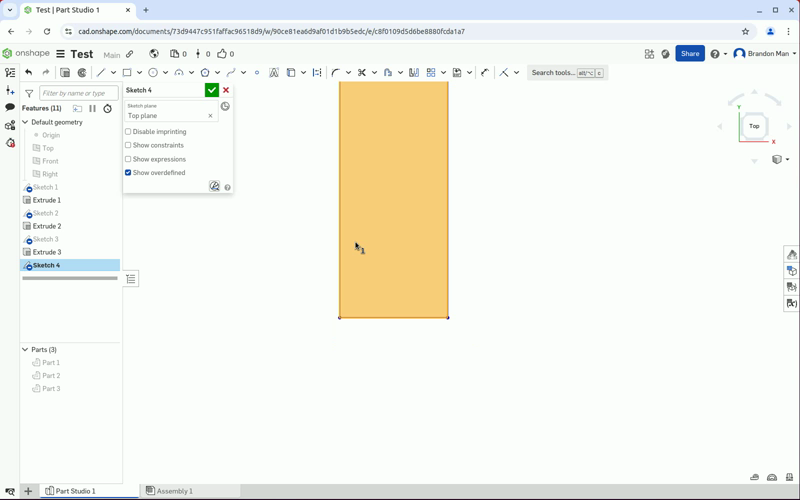
scroll(-6)
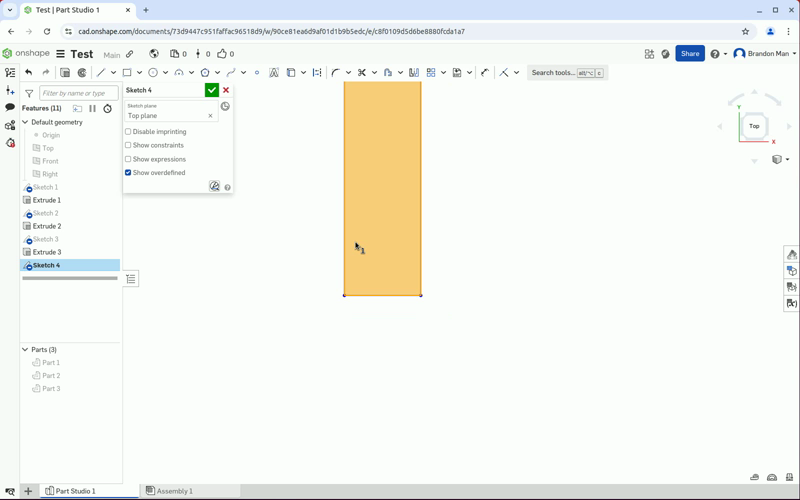
scroll(-6)
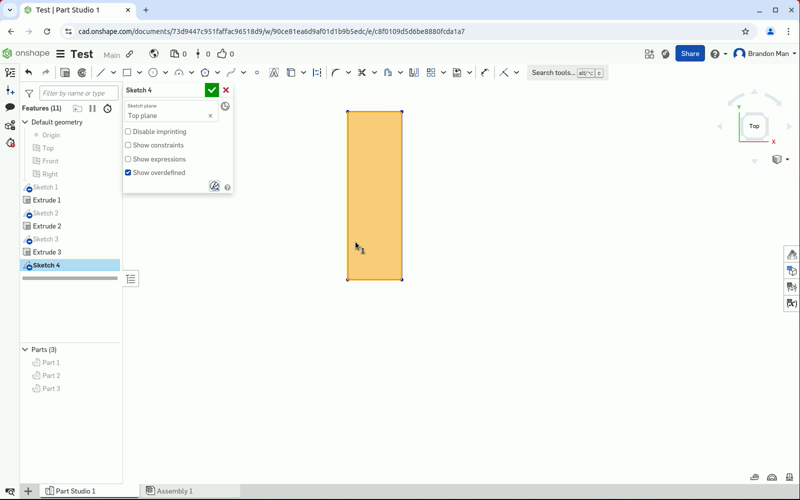
scroll(-6)
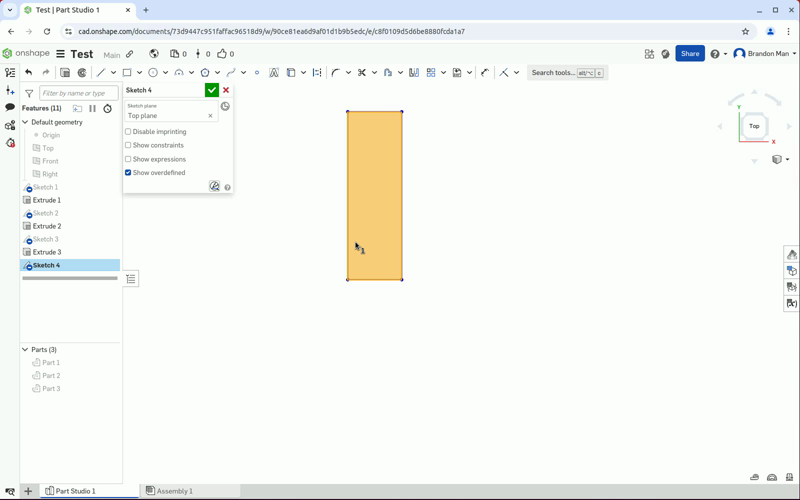
scroll(-6)
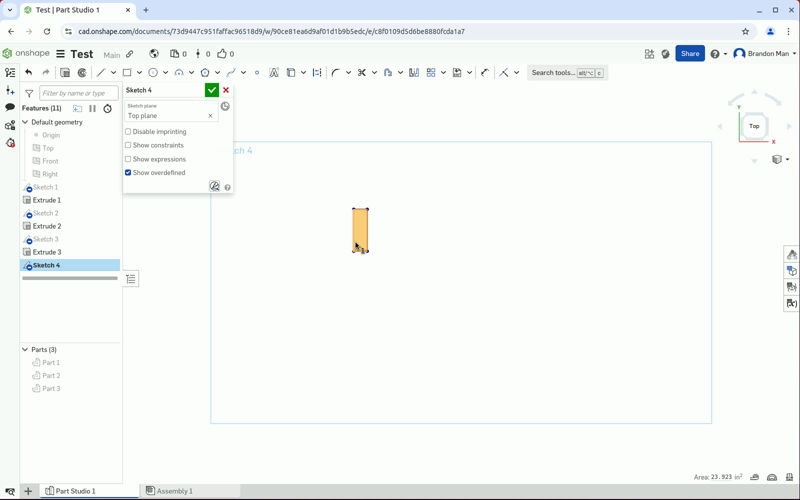
mouse_move(73, 352)
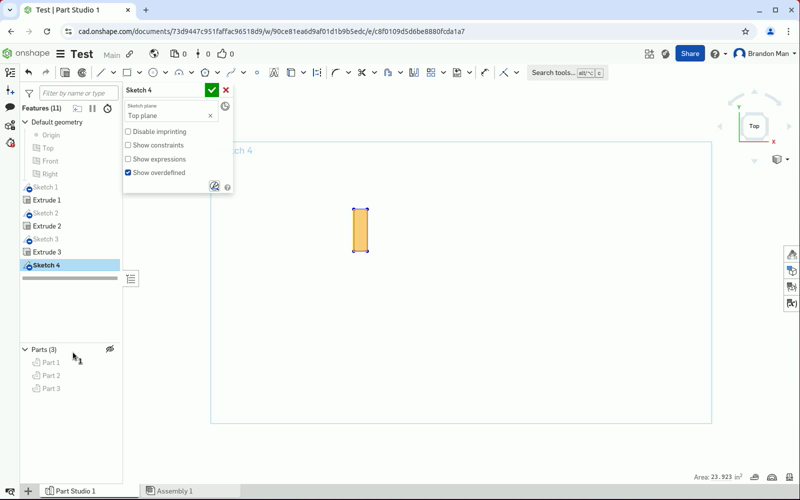
key(shift+y)
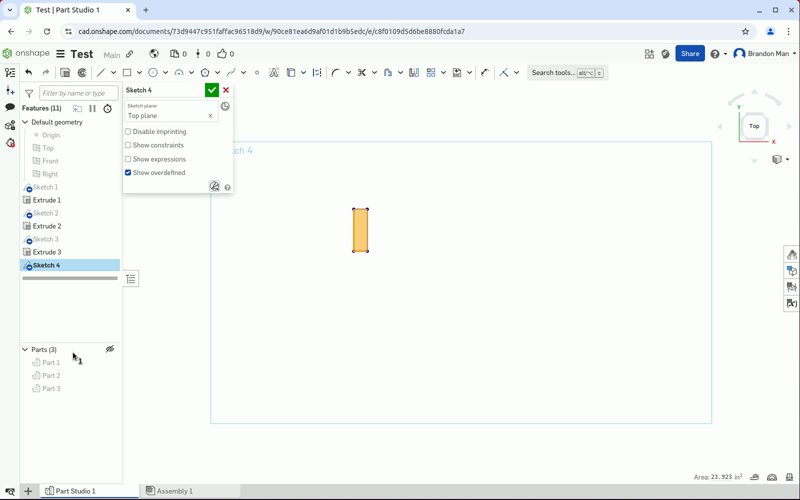
key(shift+e)
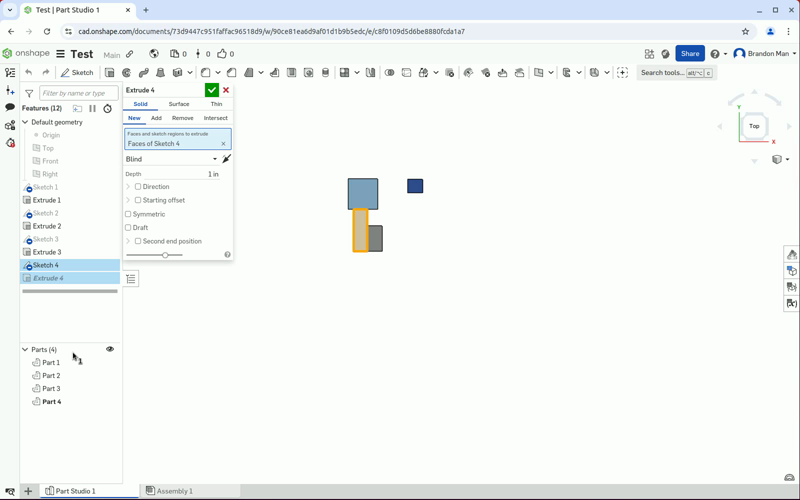
mouse_move(143, 106)
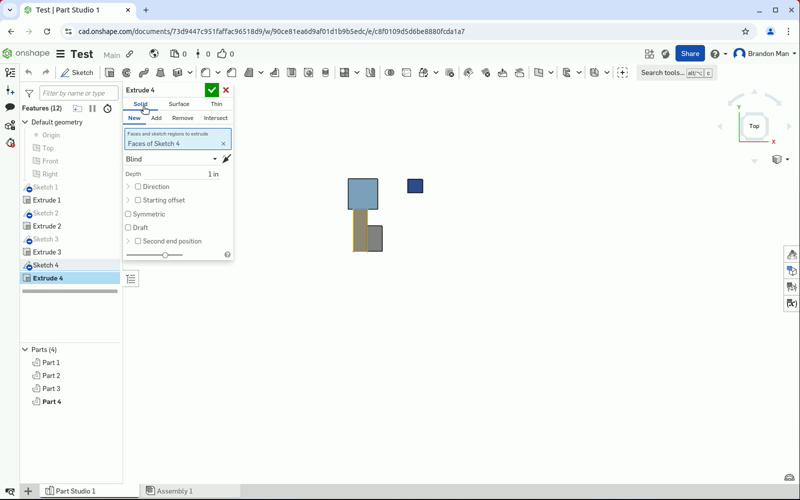
click(143, 106)
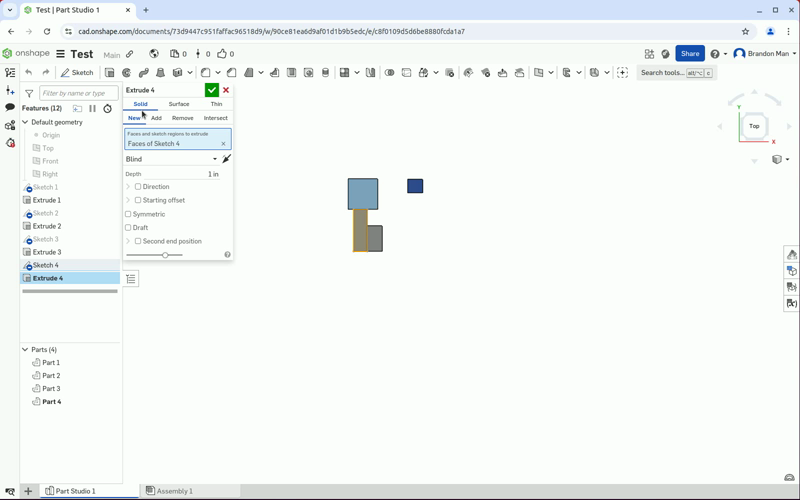
mouse_move(137, 120)
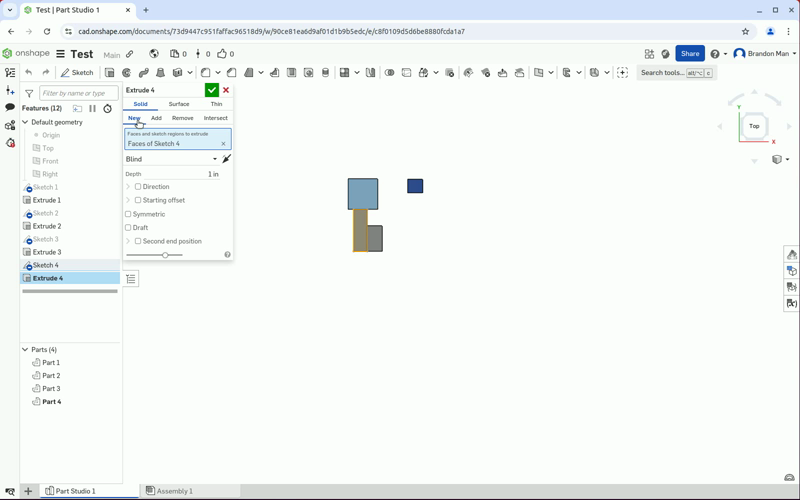
click(137, 120)
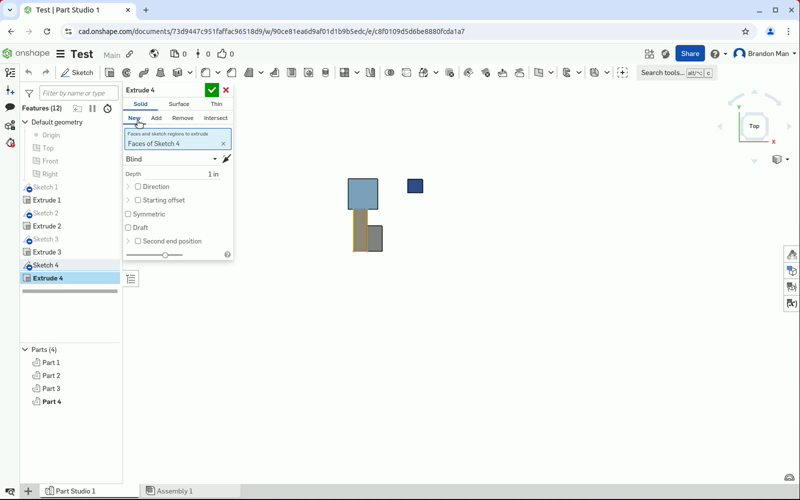
key(tab, 4)
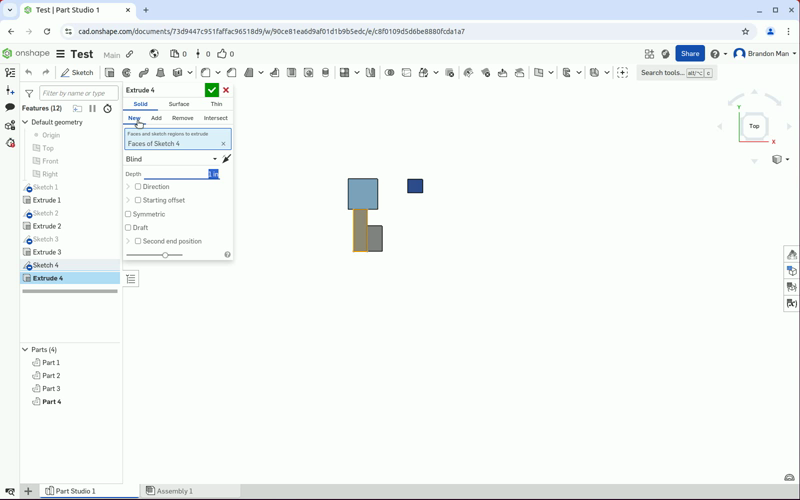
text(4.814)
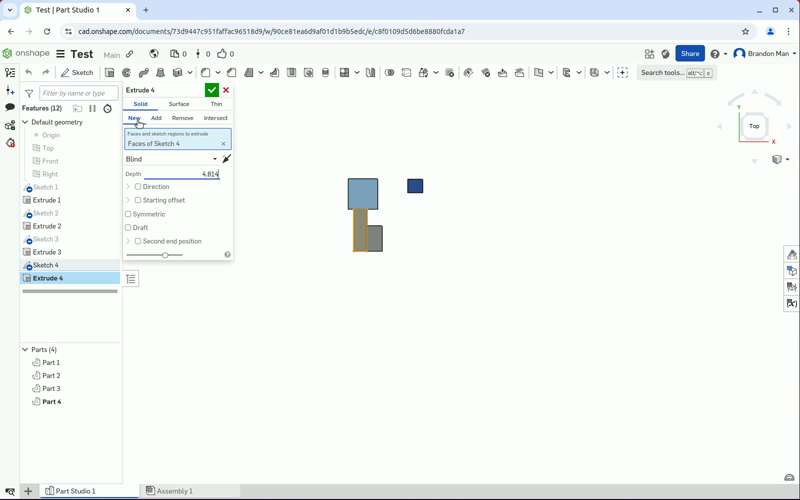
key(enter)
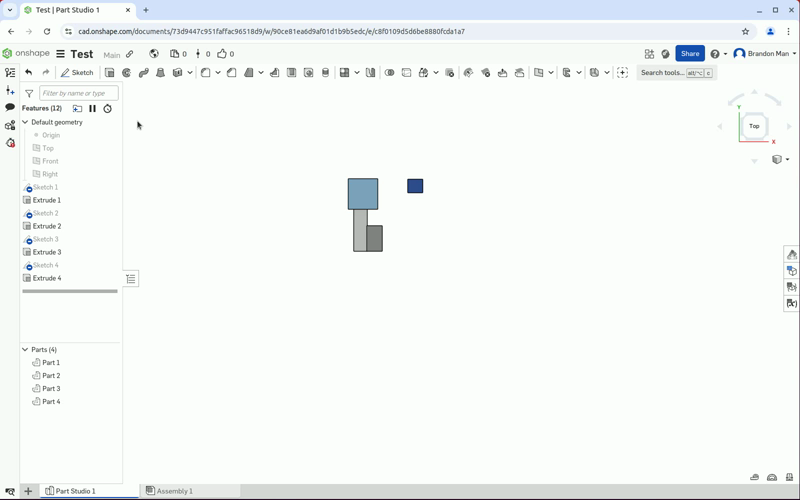
key(shift+h)
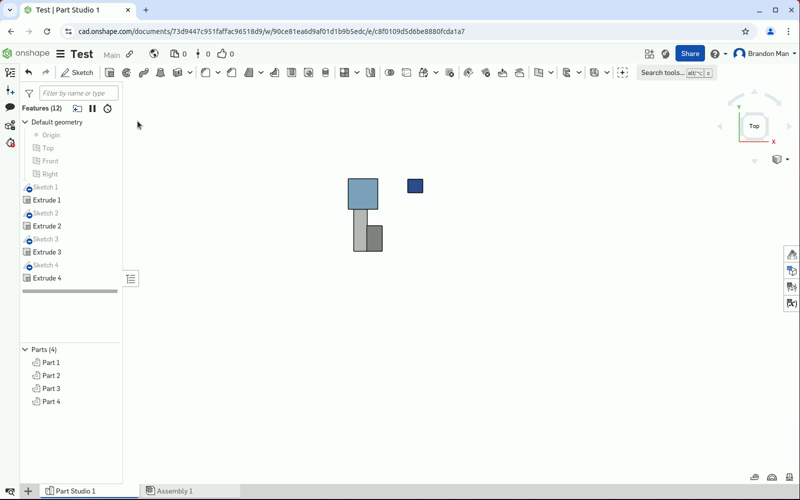
key(shift+h)
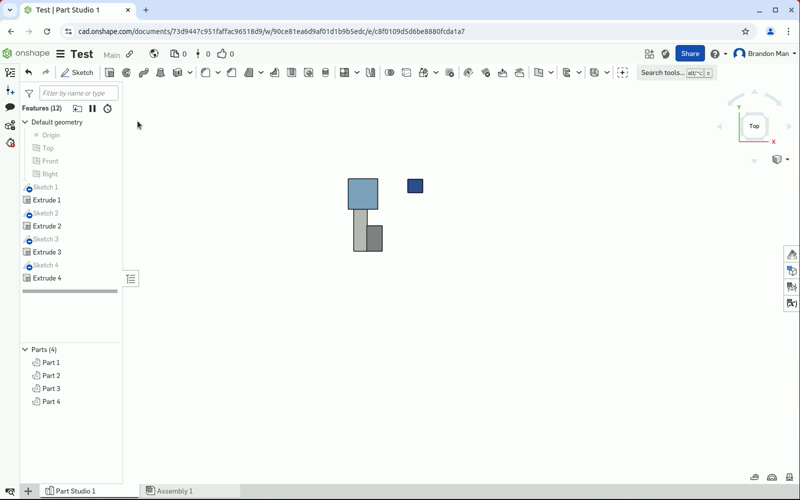
mouse_move(73, 189)
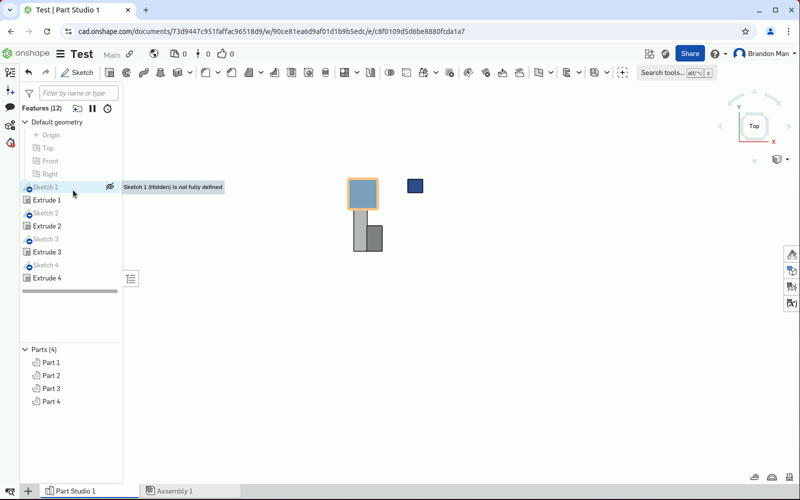
click(73, 189)
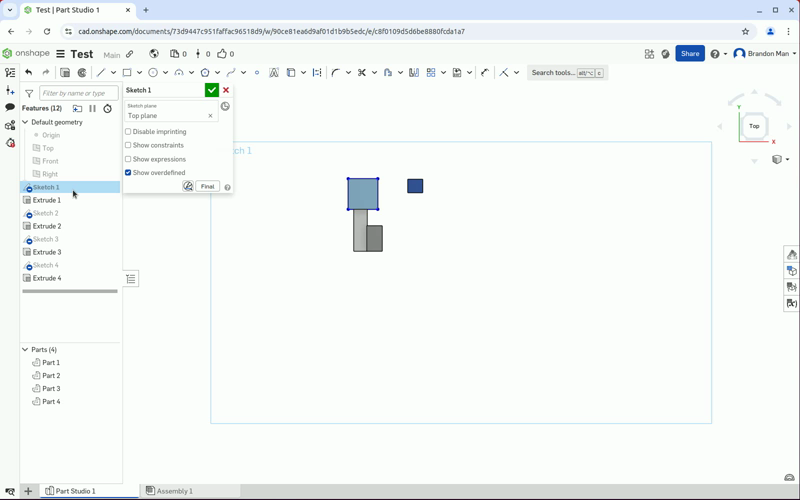
mouse_move(229, 92)
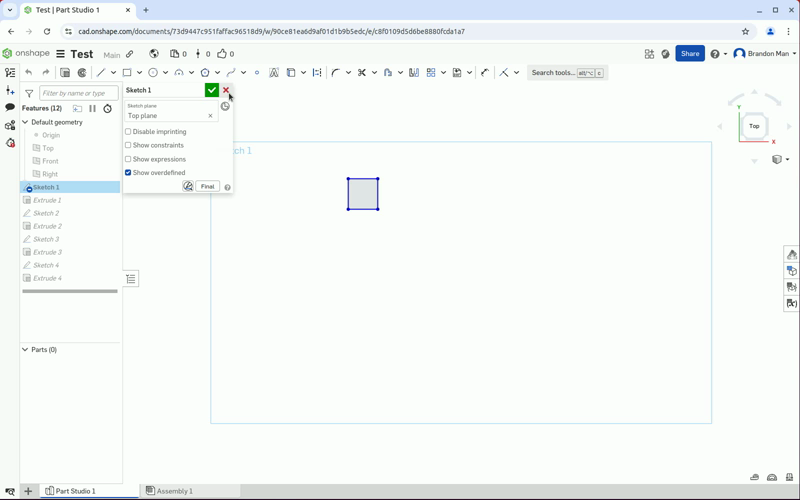
click(229, 92)
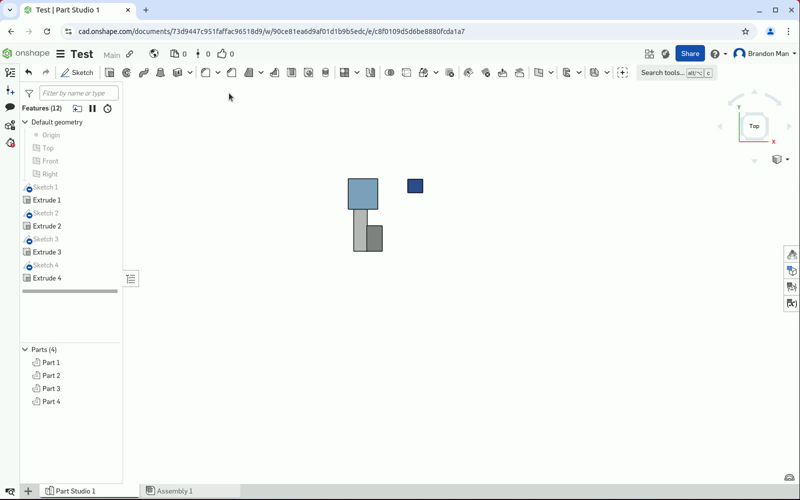
mouse_move(73, 352)
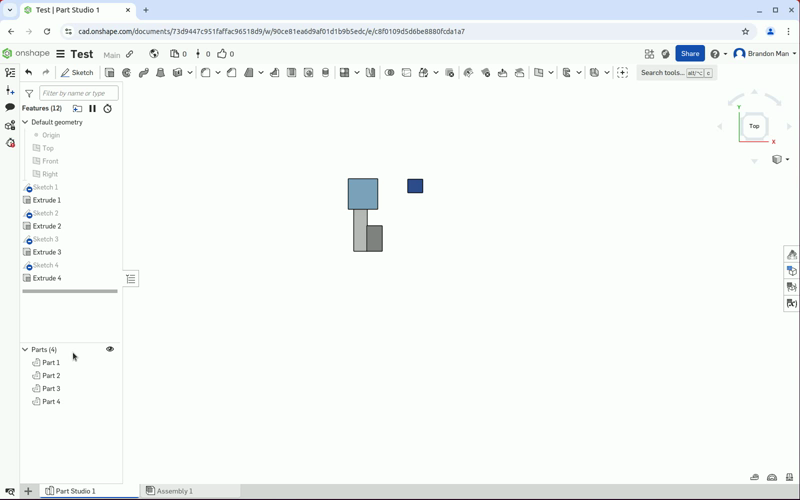
key(y)
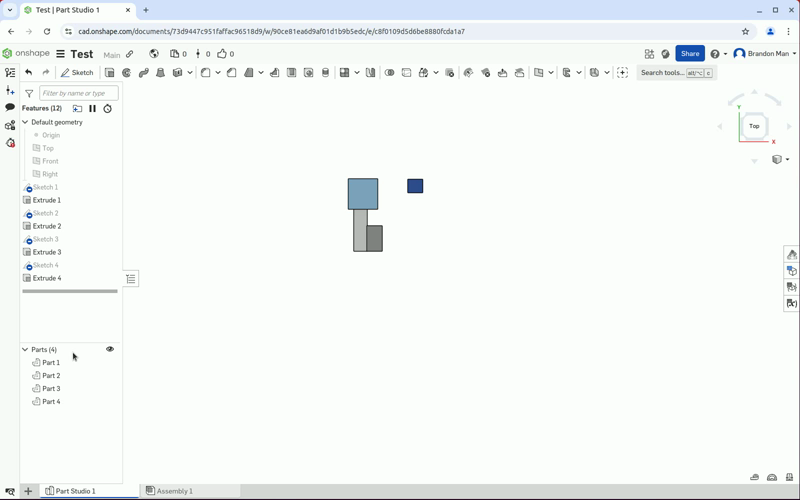
key(shift+p)
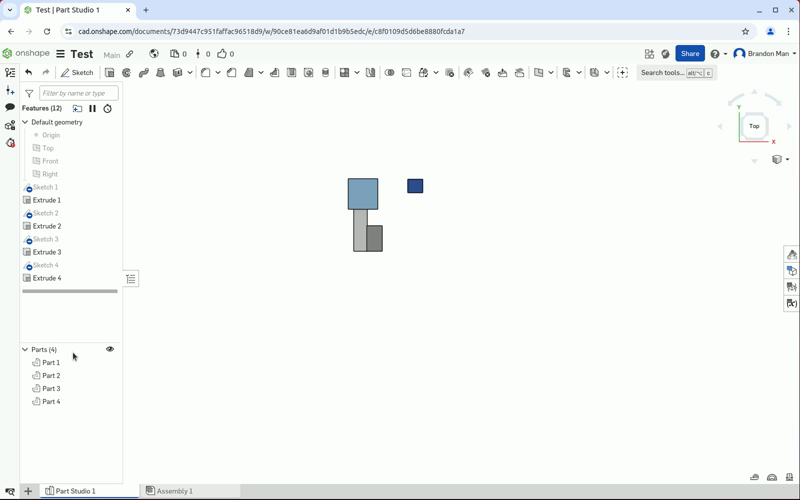
key(space)
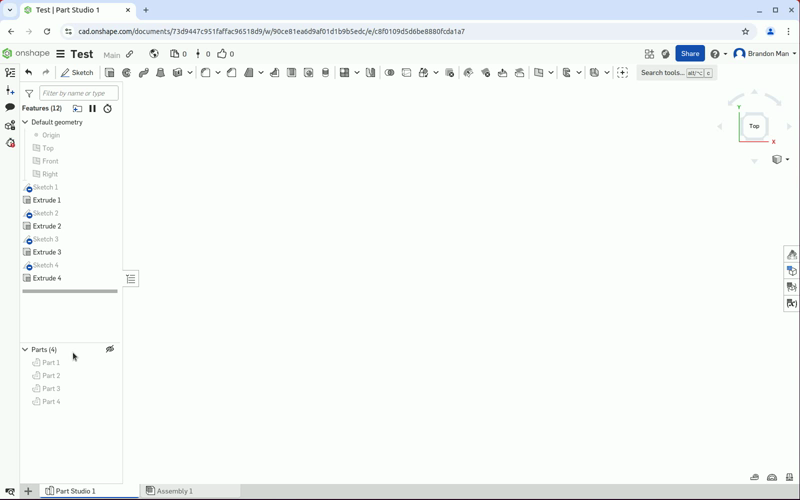
key_down(shift)
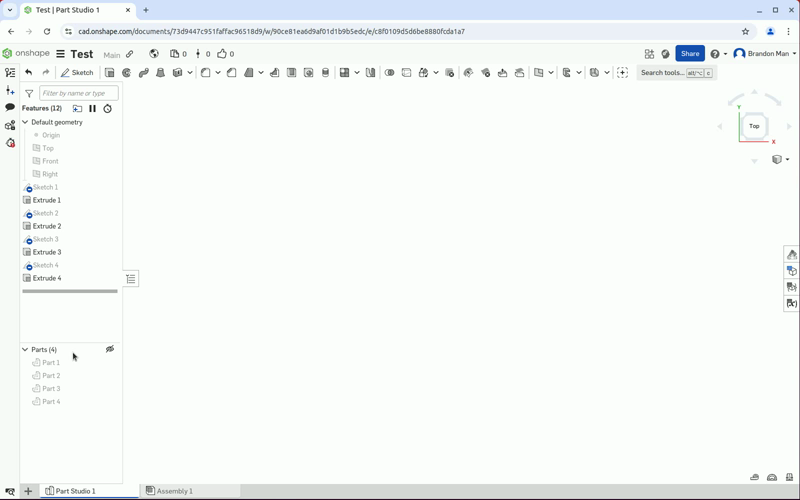
key(up)
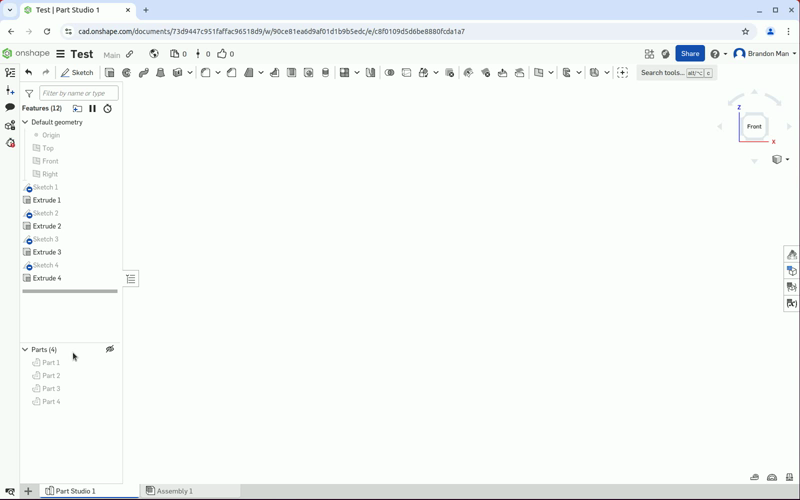
key_up(shift)
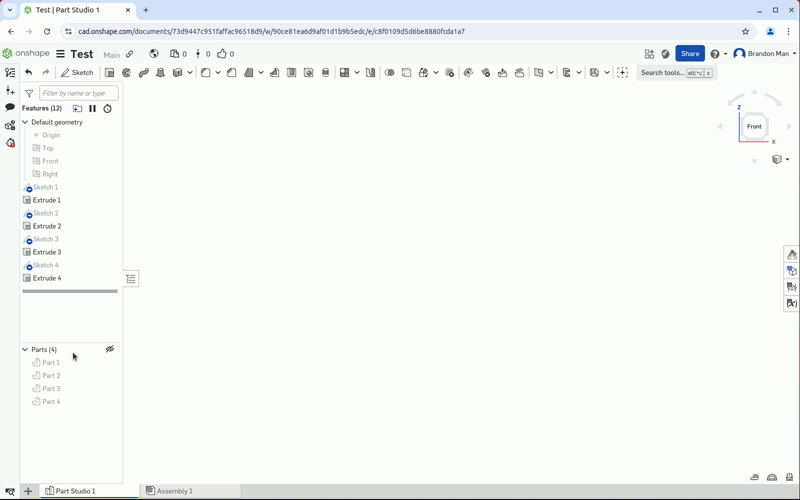
key(space)
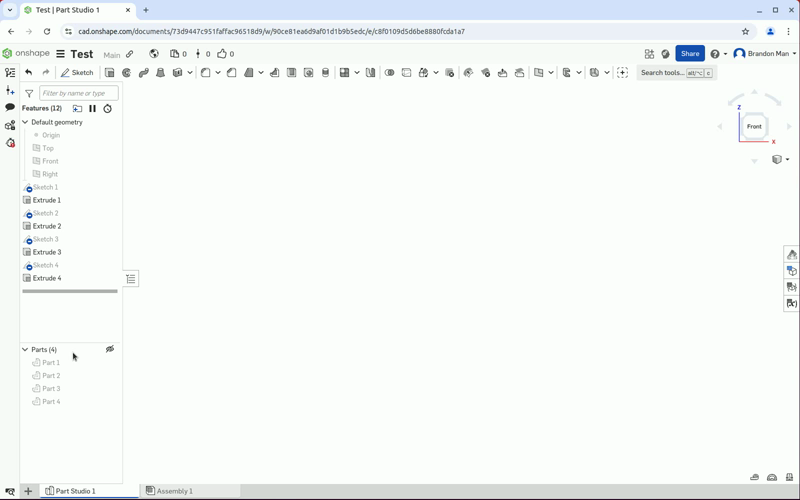
key_down(shift)
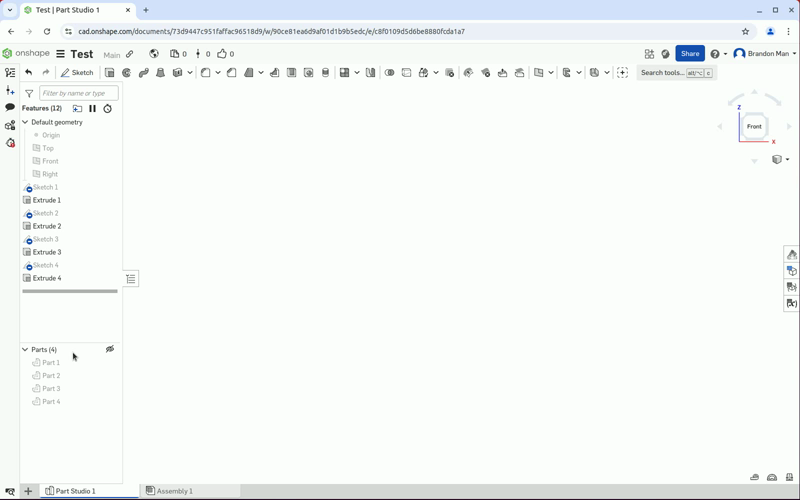
key(left)
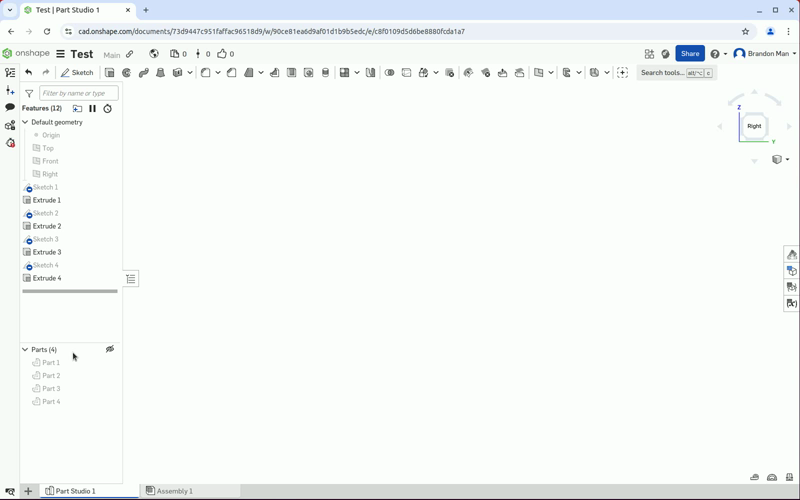
key_up(shift)
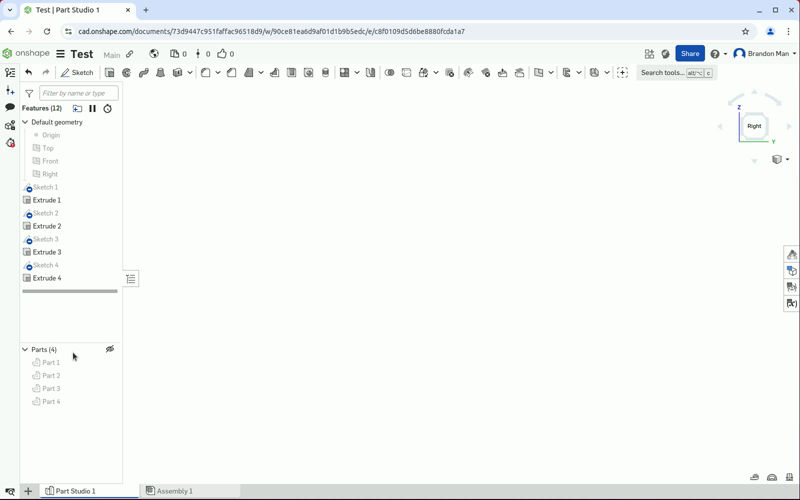
mouse_move(73, 352)
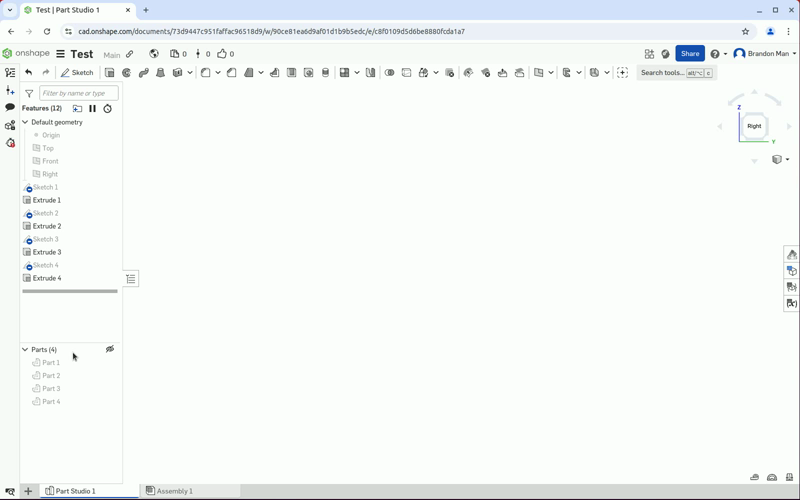
key(shift+y)
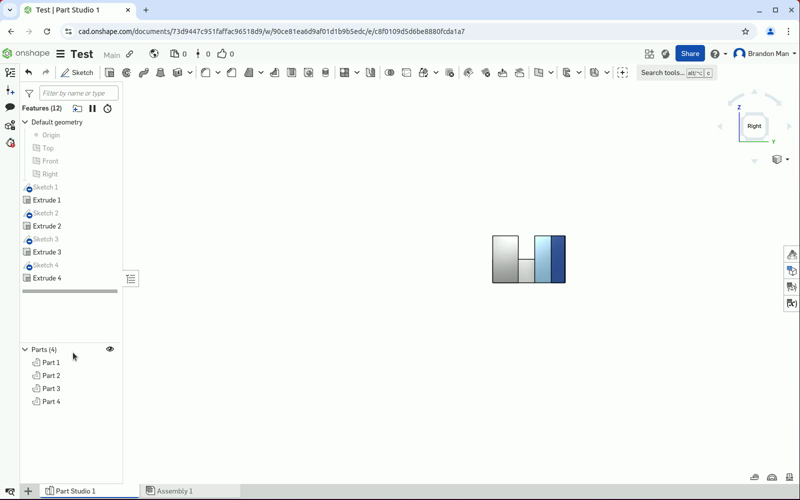
mouse_move(541, 75)
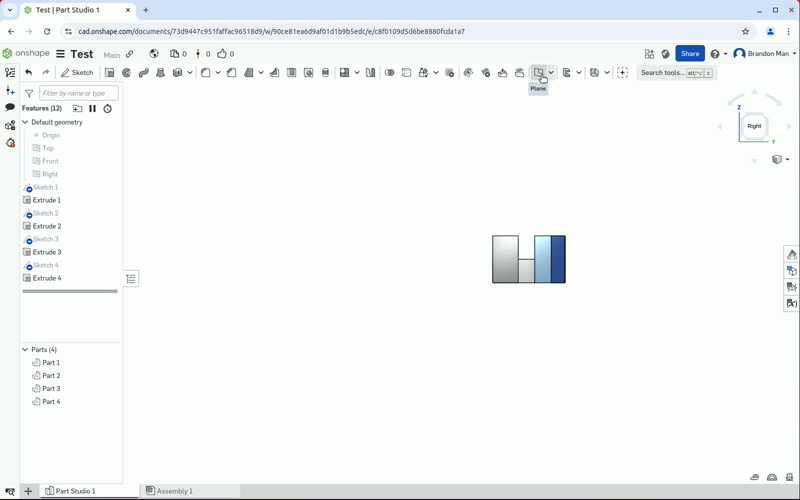
click(541, 75)
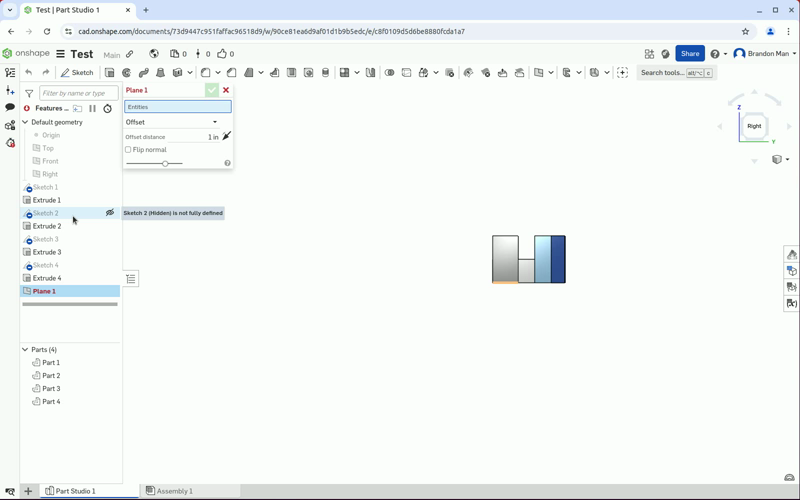
scroll(3)
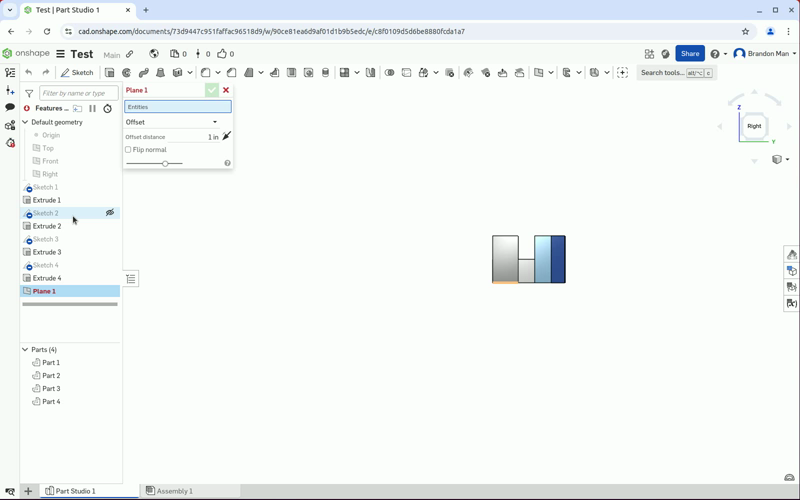
mouse_move(73, 176)
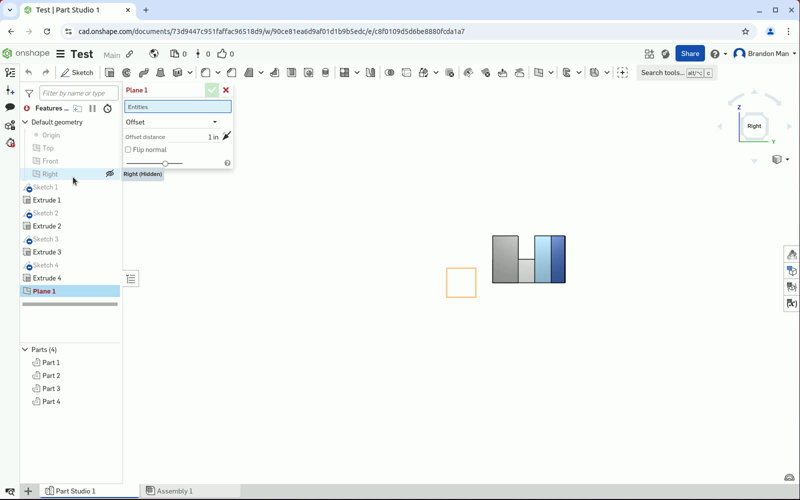
click(73, 176)
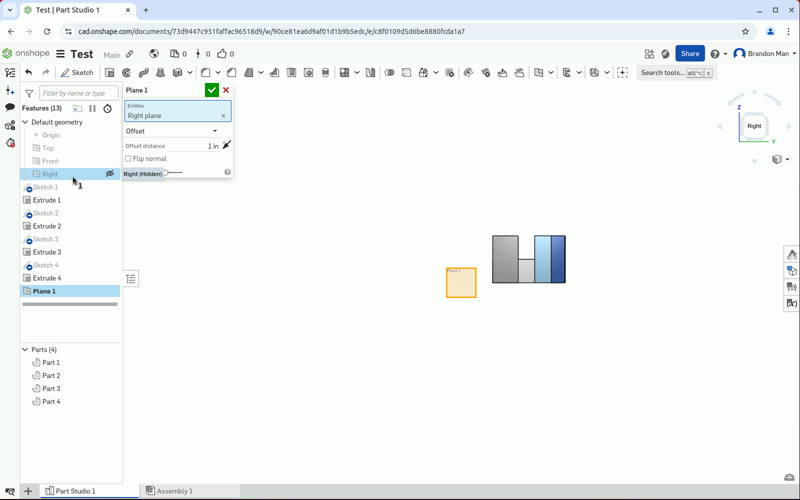
key(tab, 2)
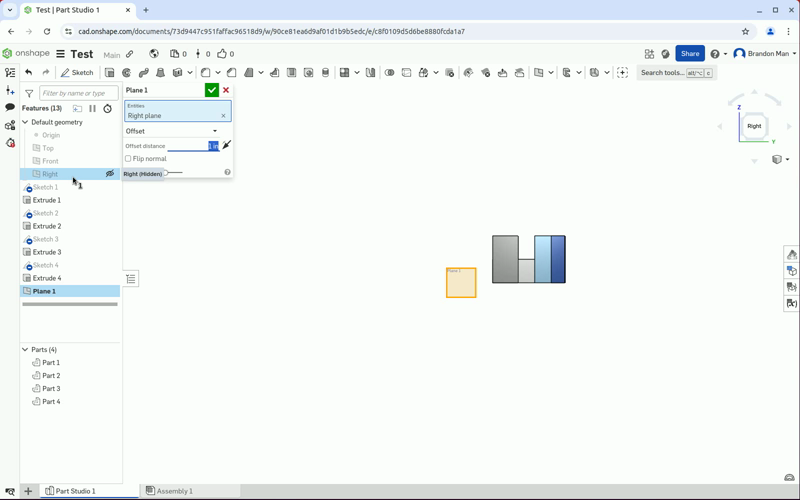
text(16.361)
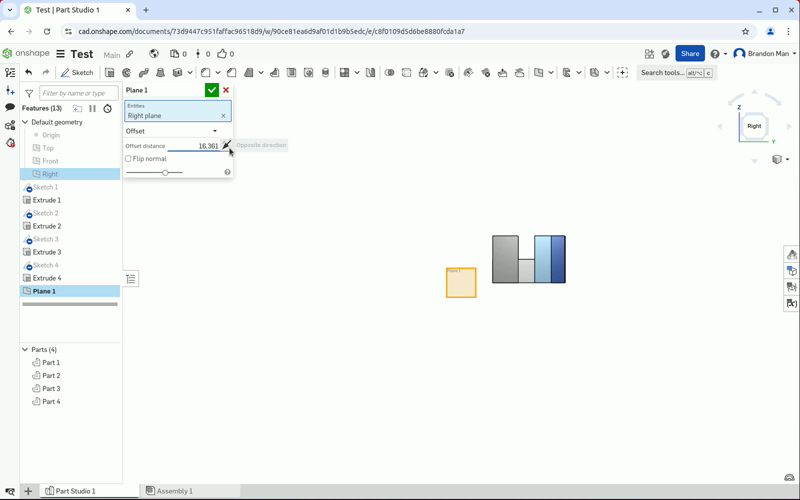
mouse_move(229, 147)
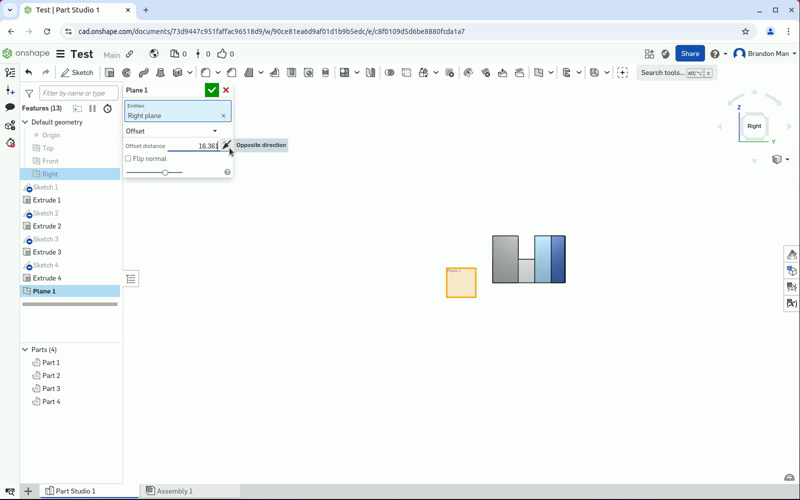
click(229, 147)
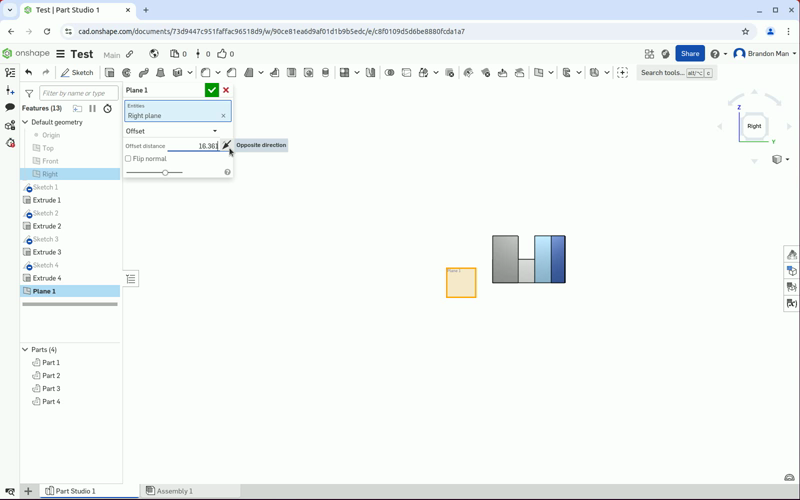
key(enter, 2)
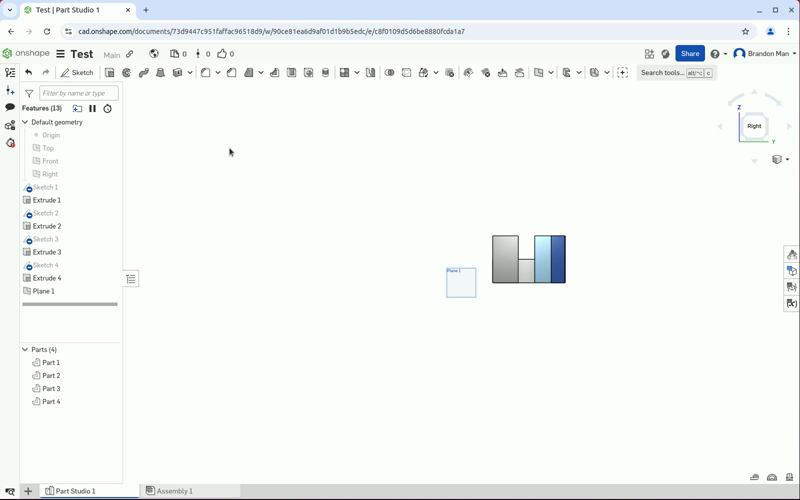
key(shift+s)
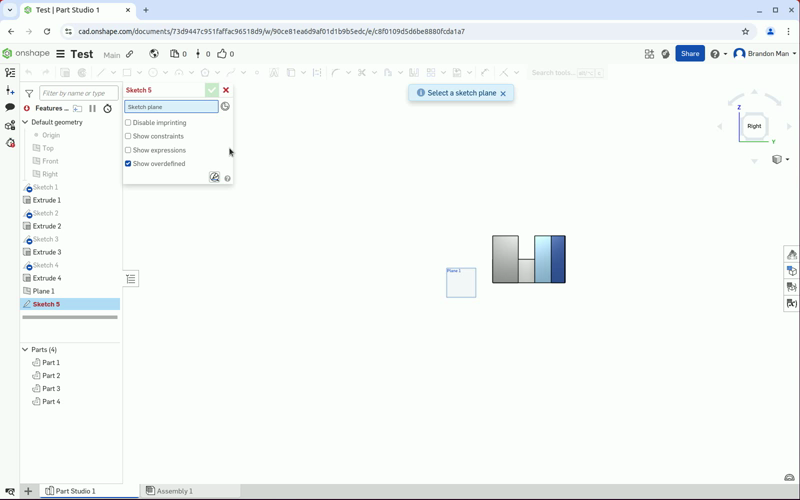
mouse_move(73, 293)
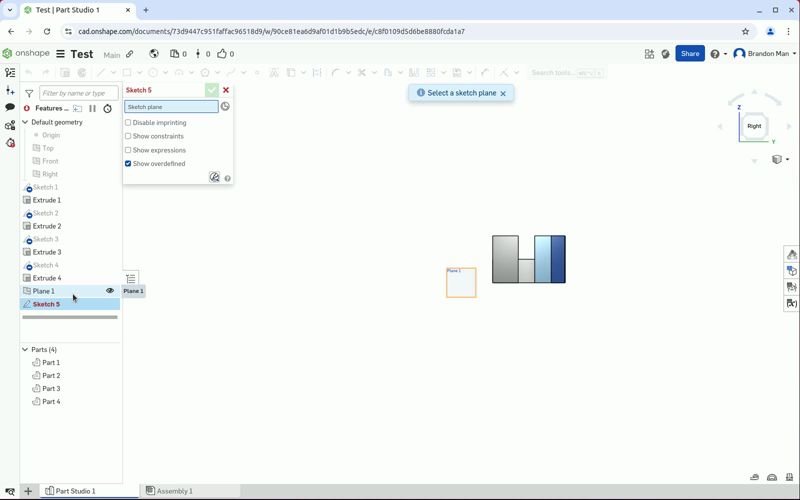
click(73, 293)
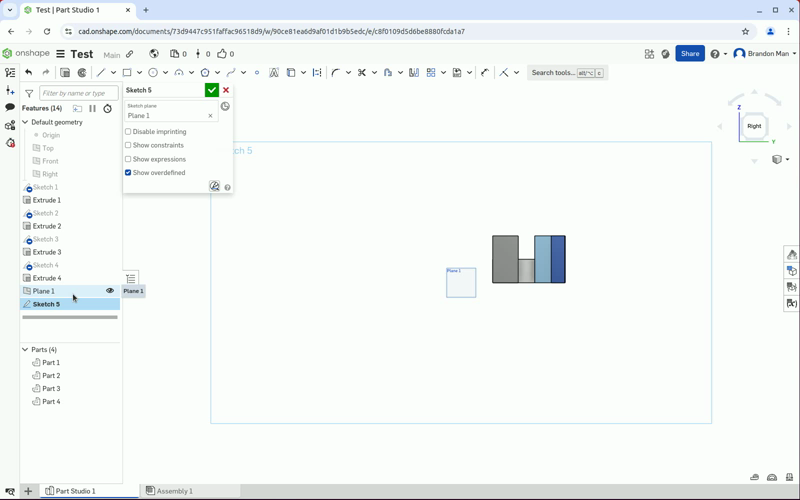
mouse_move(73, 352)
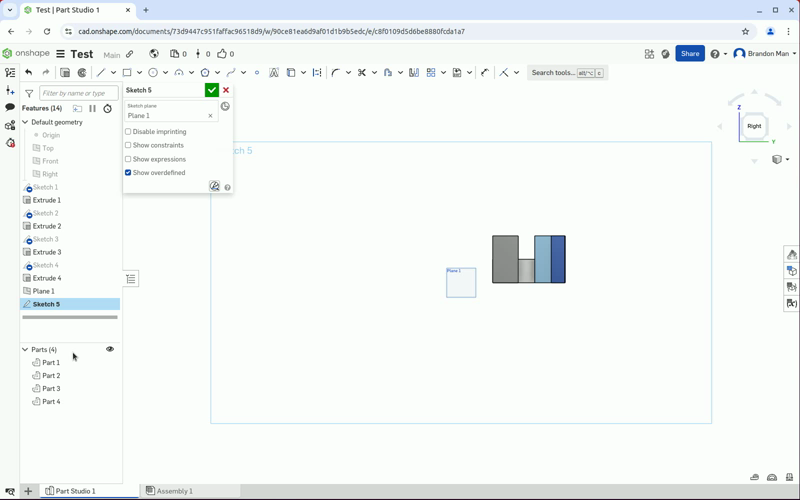
key(y)
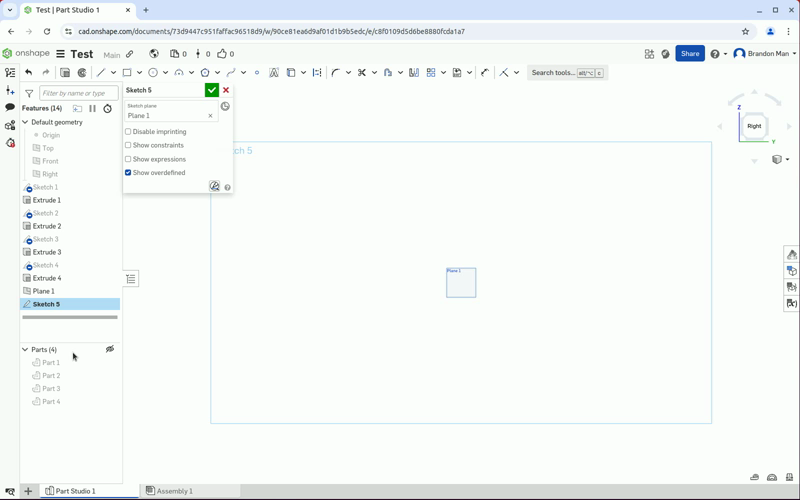
key(l)
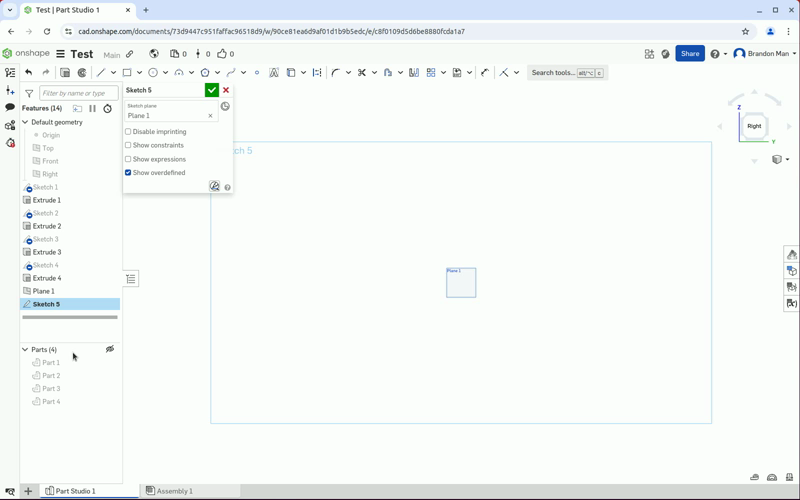
key_down(shift)
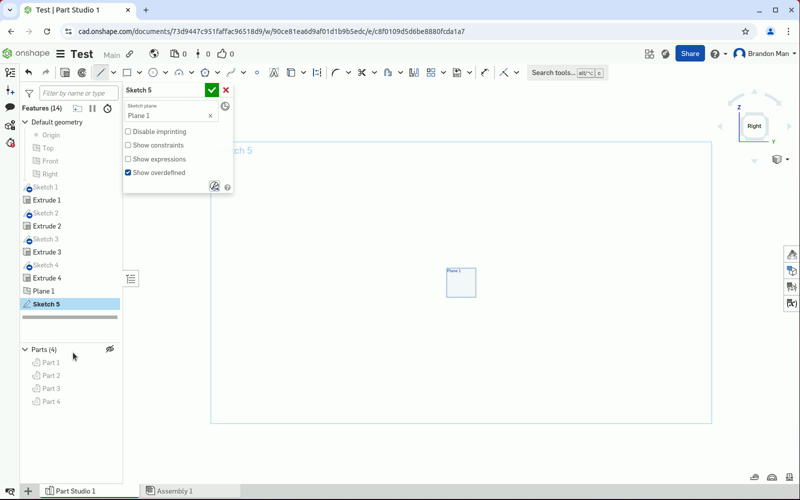
mouse_move(516, 282)
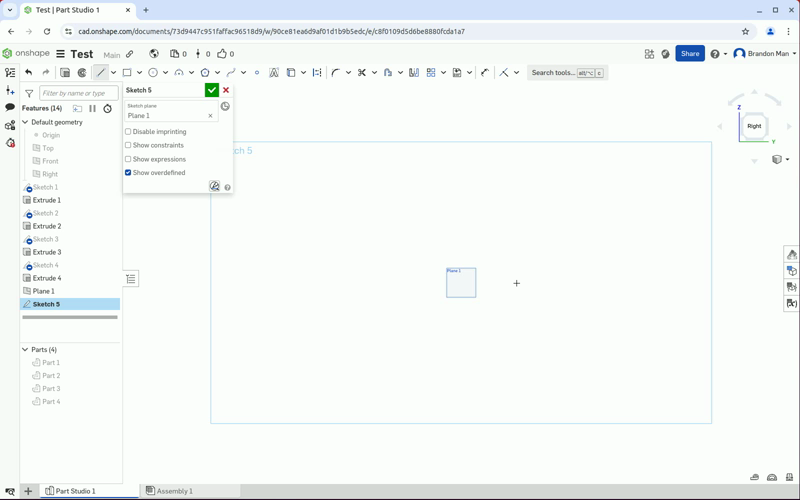
click(516, 282)
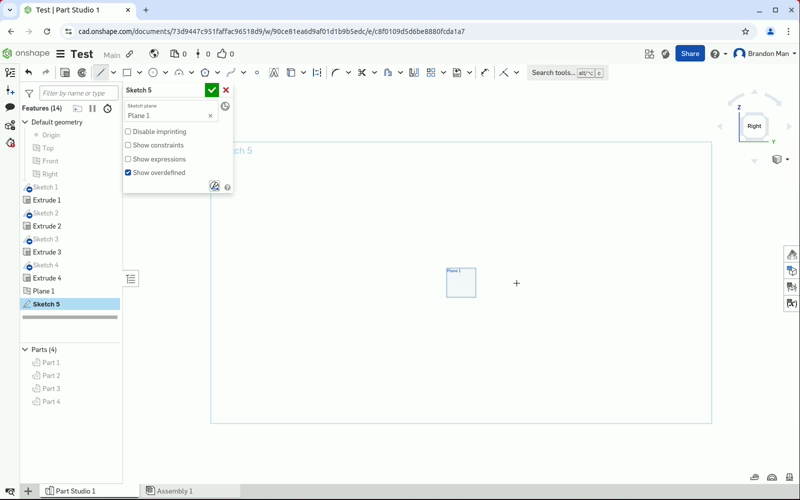
key_up(shift)
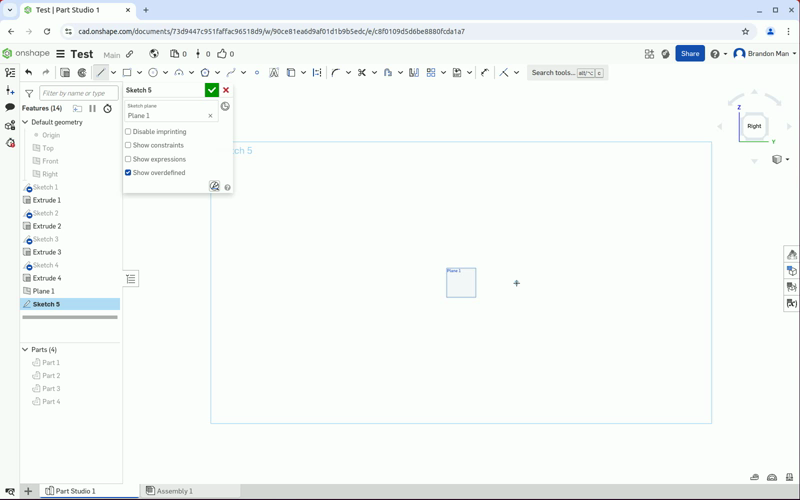
key_down(shift)
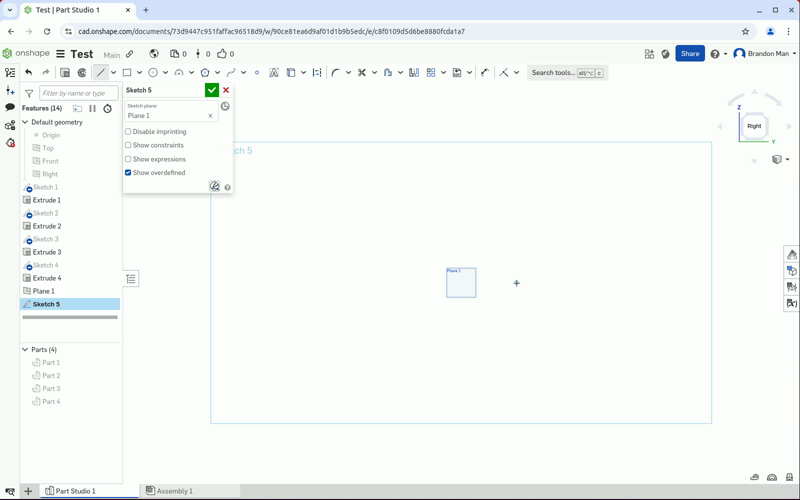
mouse_move(546, 282)
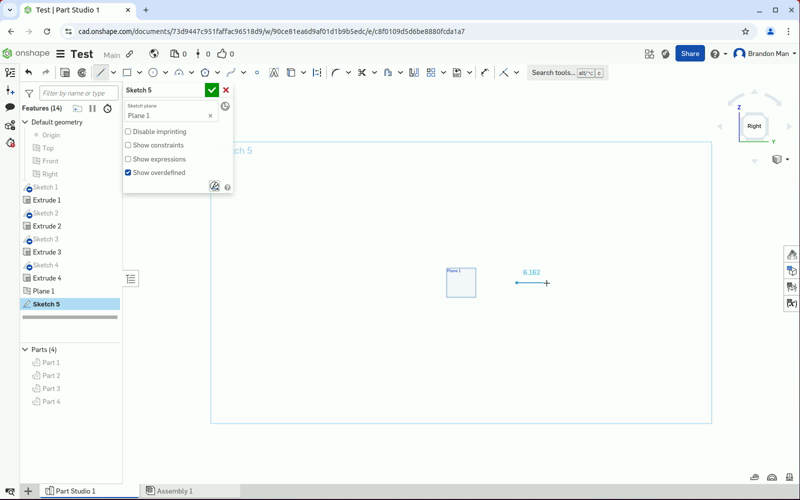
mouse_move(535, 282)
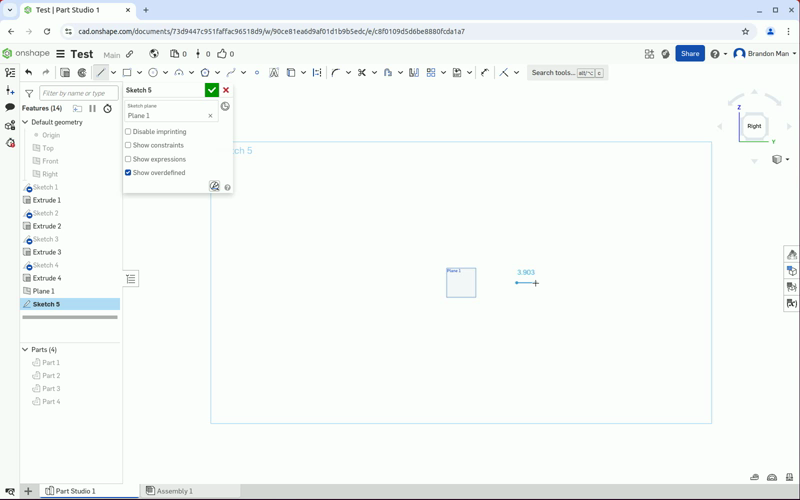
click(535, 282)
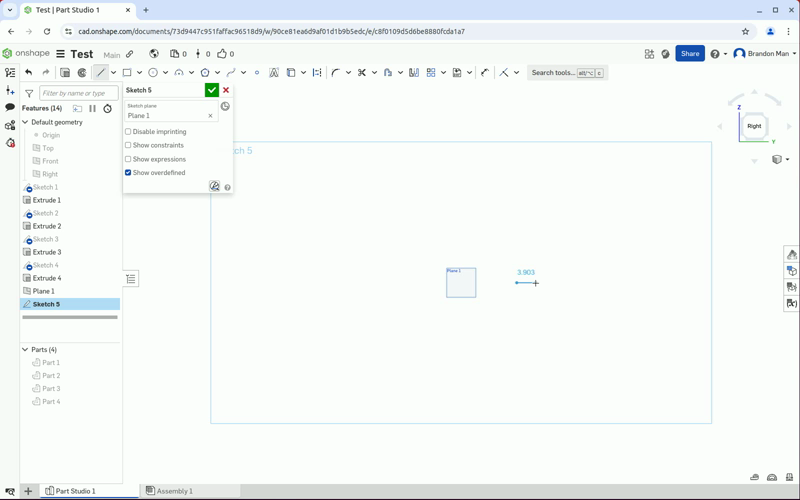
key_up(shift)
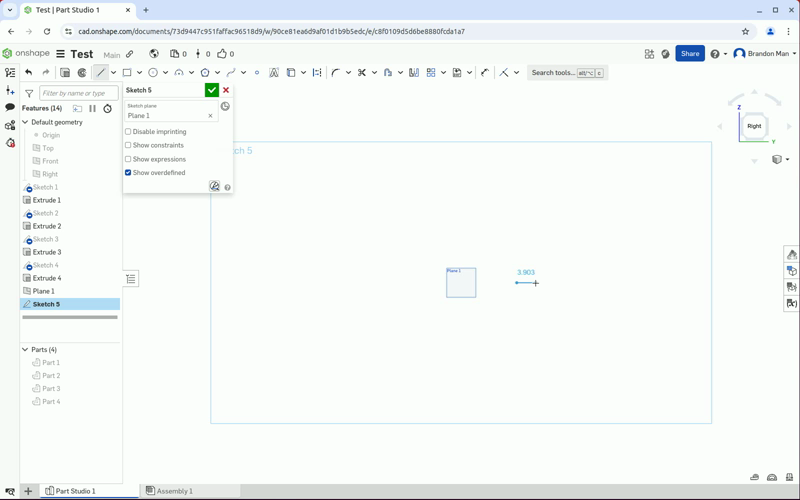
key_down(shift)
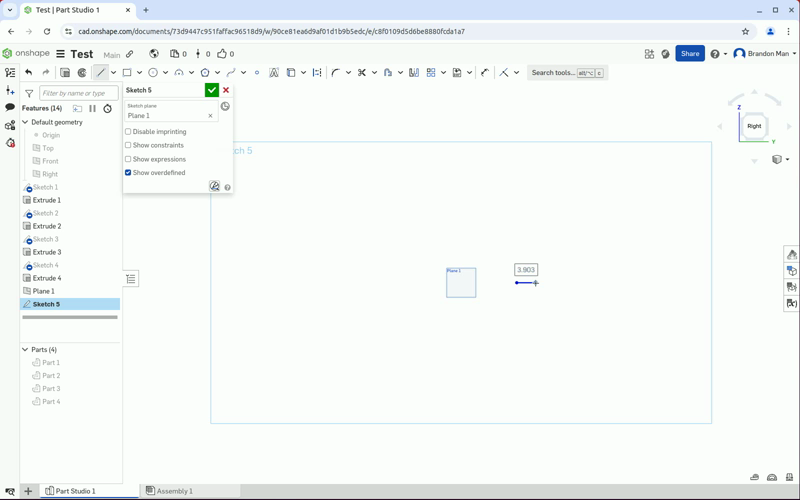
mouse_move(565, 282)
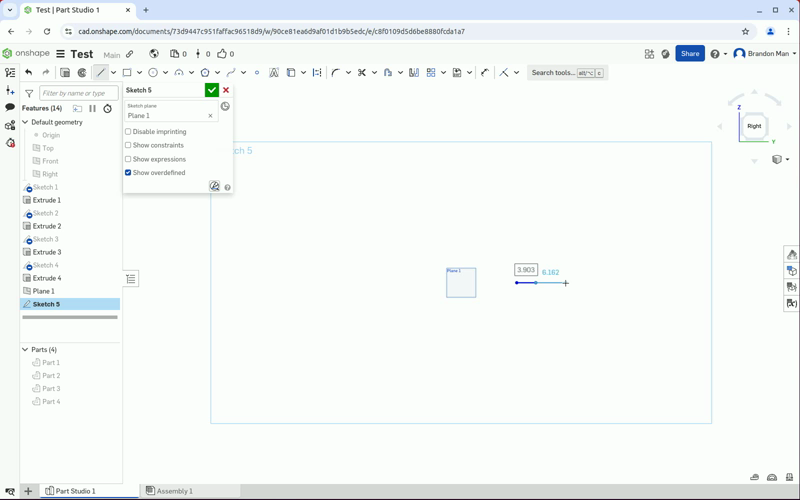
mouse_move(535, 270)
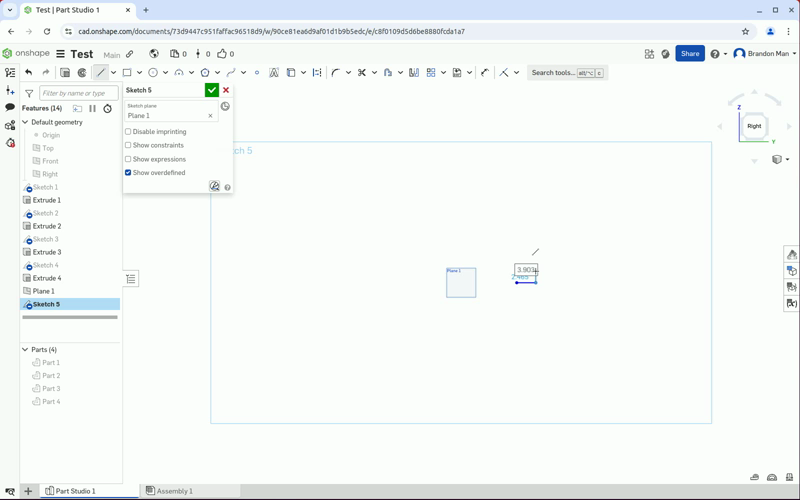
click(535, 270)
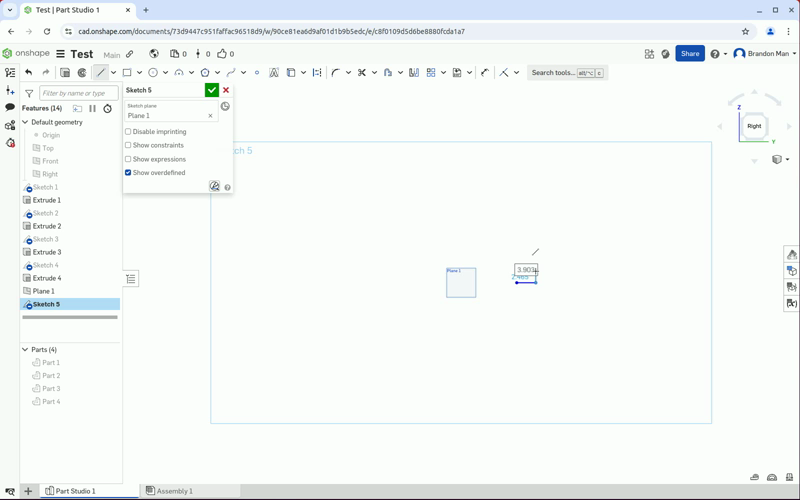
key_up(shift)
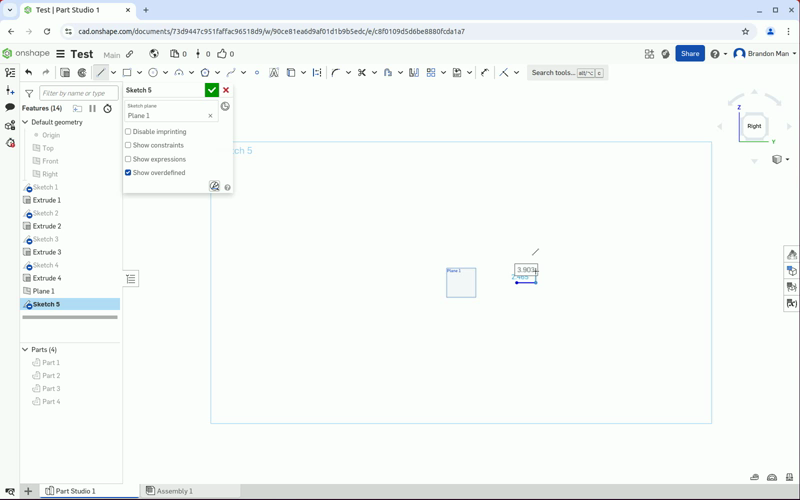
key_down(shift)
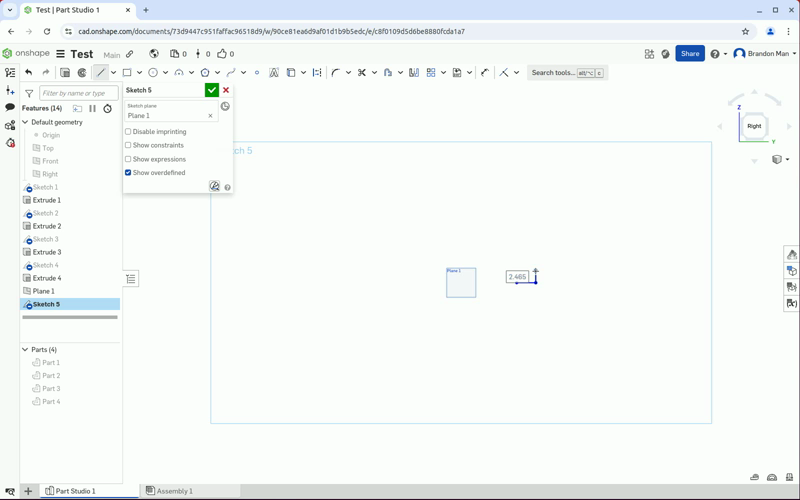
mouse_move(565, 270)
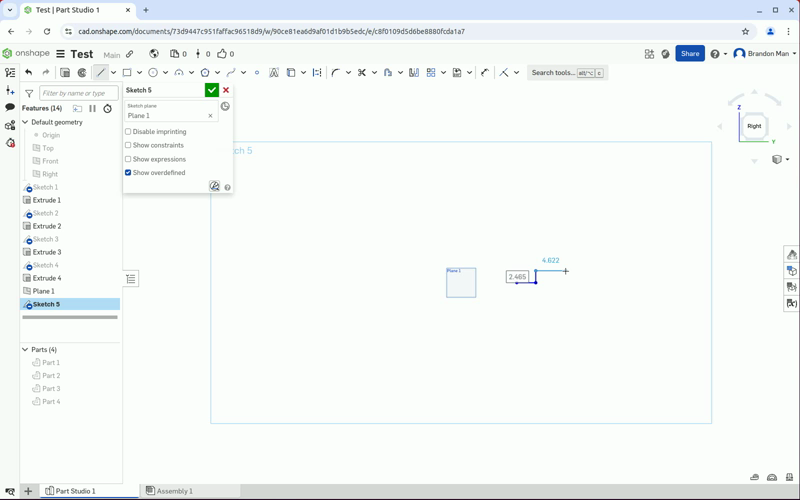
mouse_move(516, 258)
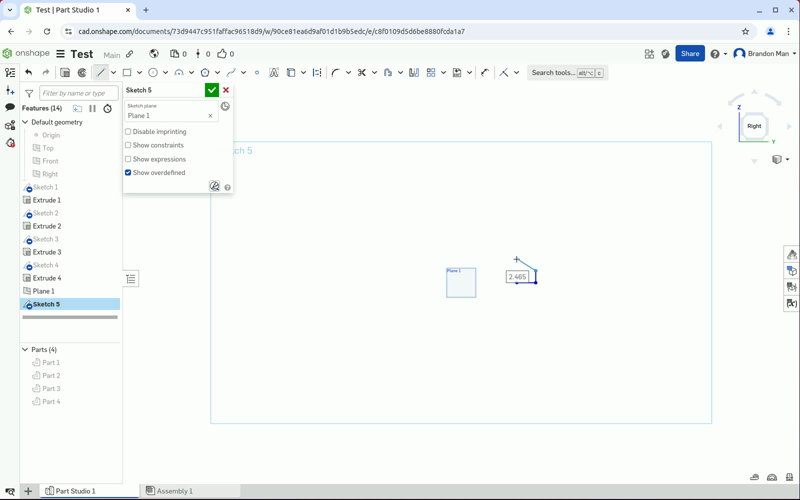
click(516, 258)
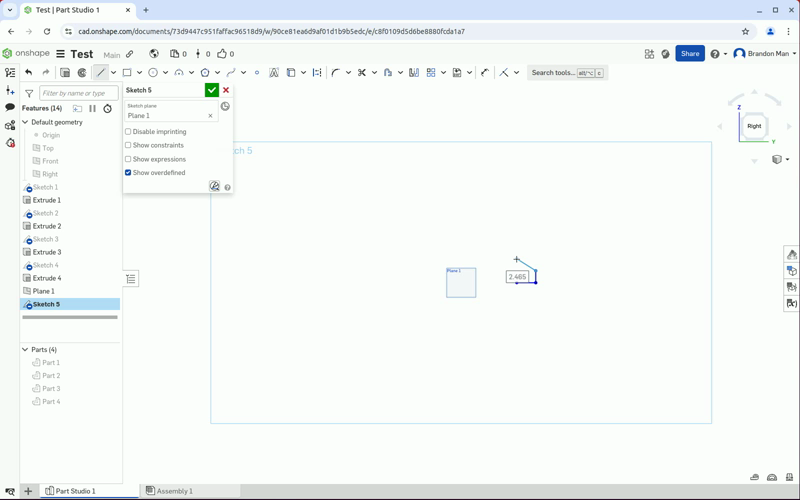
key_up(shift)
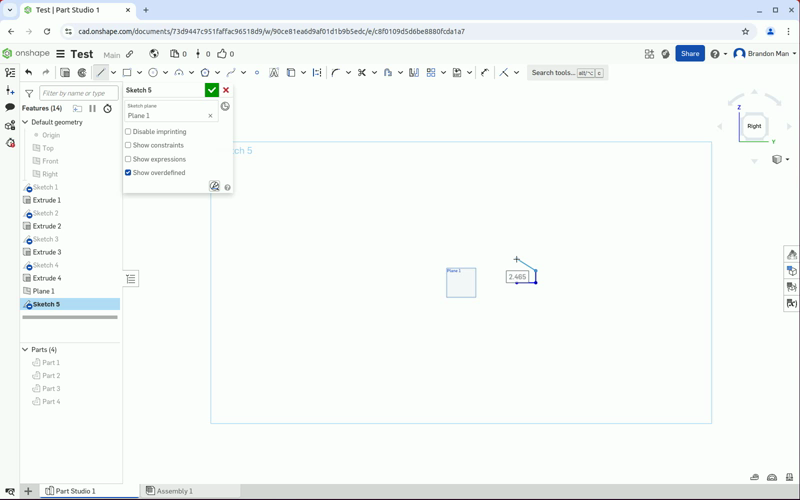
mouse_move(546, 258)
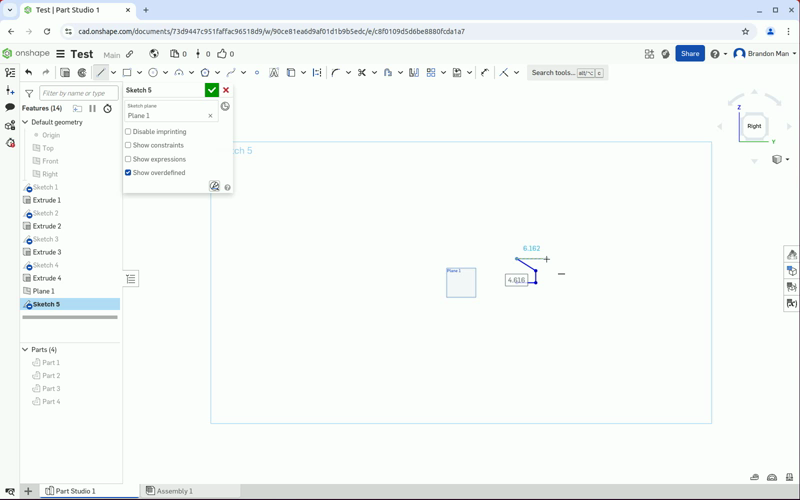
key_down(shift)
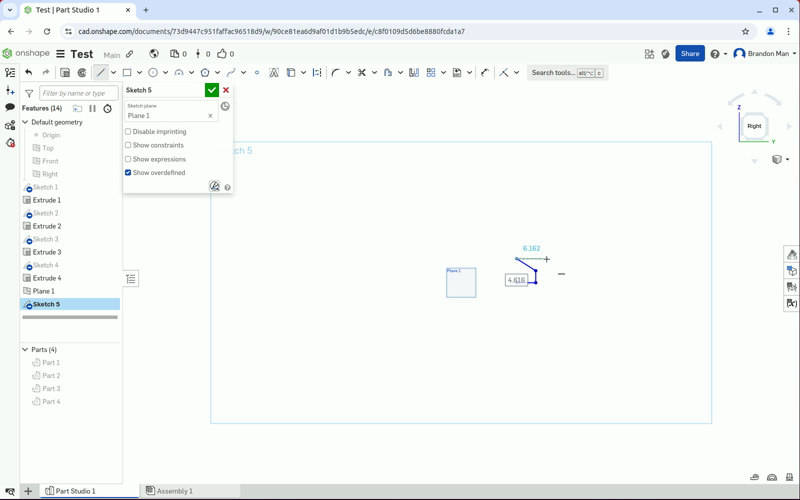
mouse_move(516, 282)
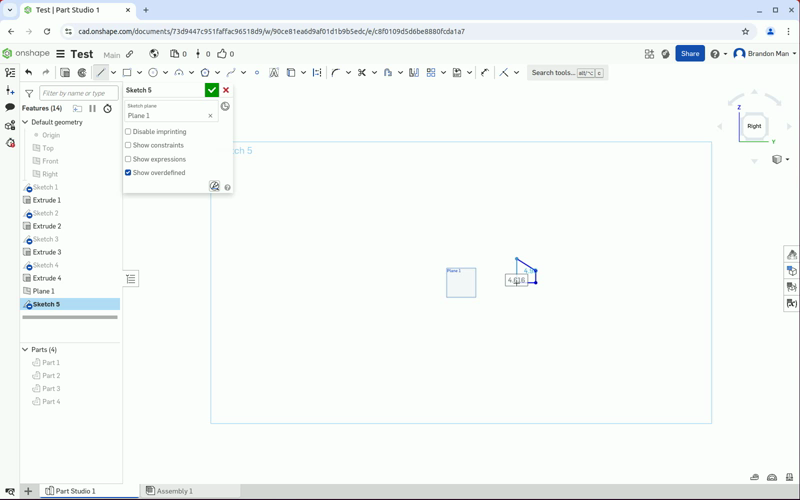
key_up(shift)
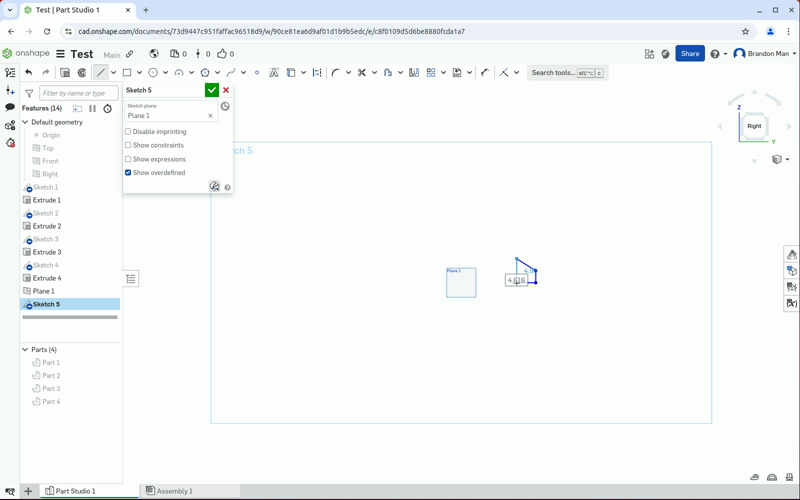
click(516, 282)
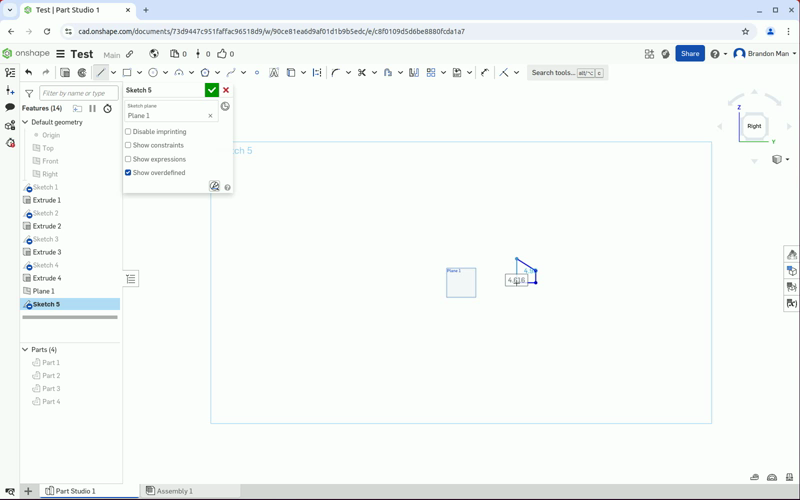
key(esc)
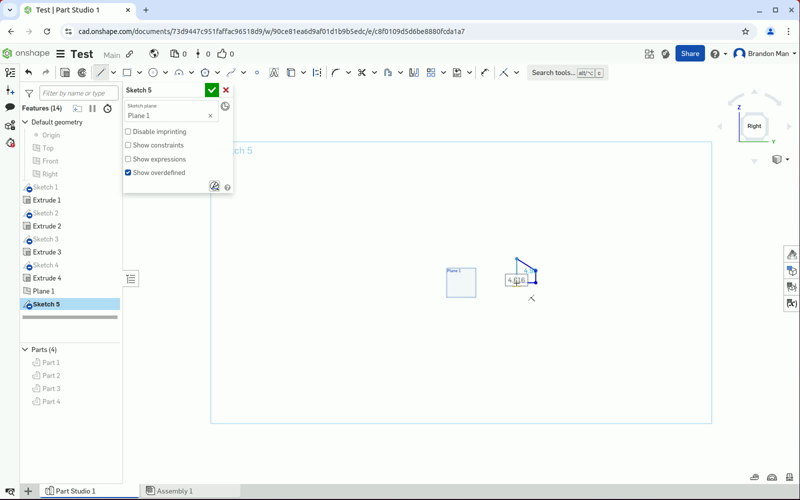
mouse_move(529, 271)
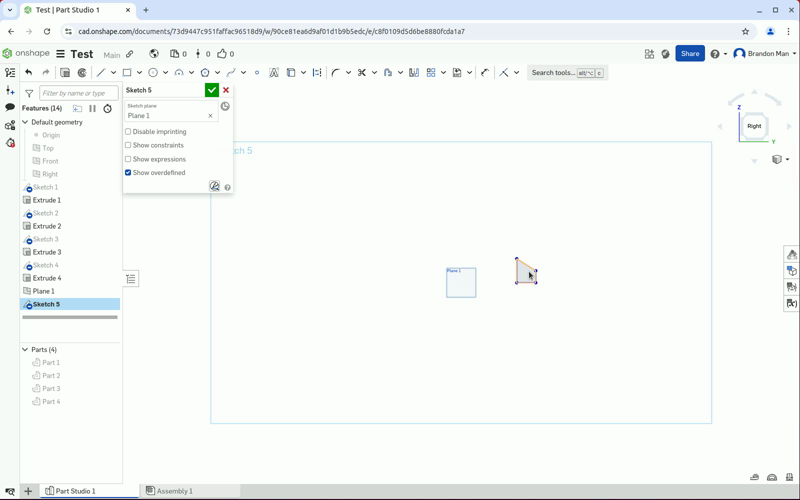
scroll(6)
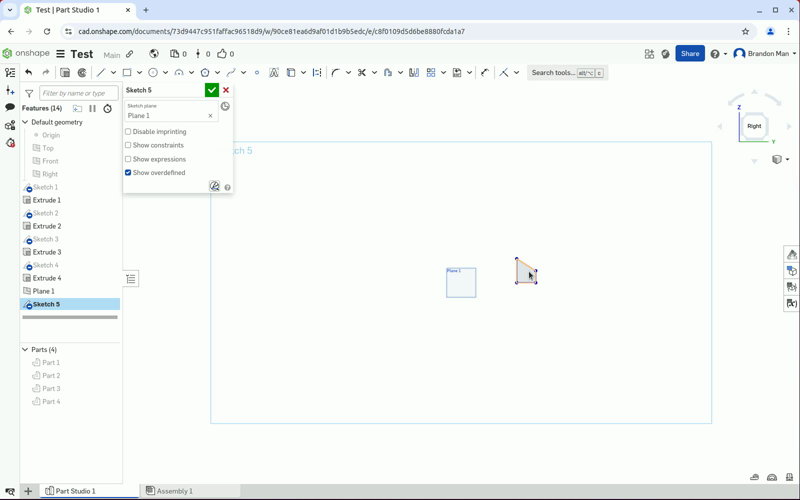
scroll(6)
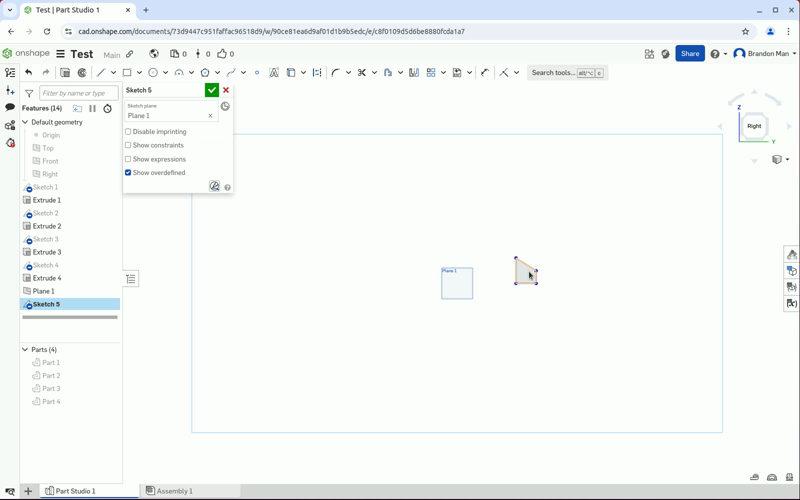
scroll(6)
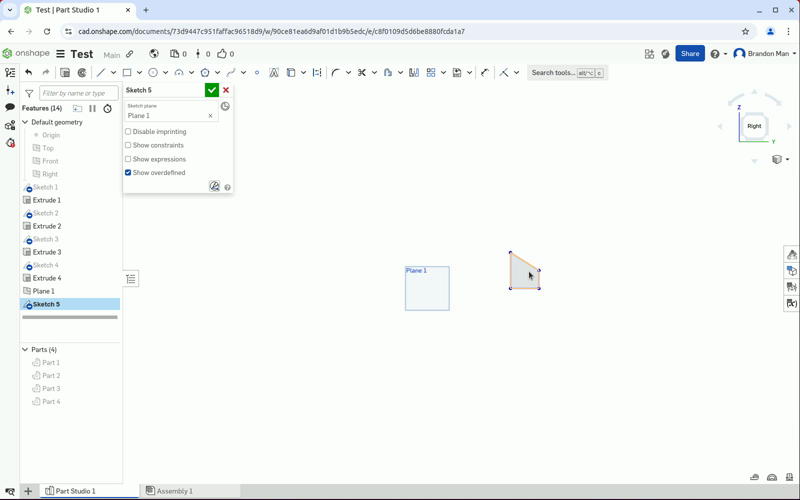
scroll(6)
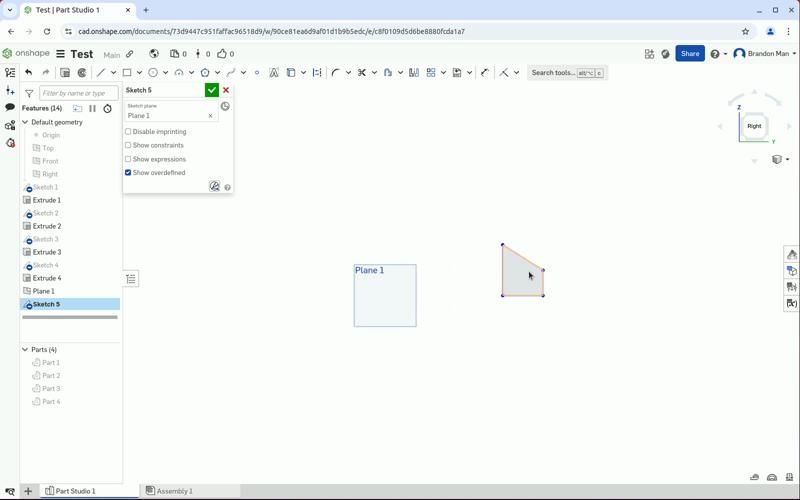
scroll(6)
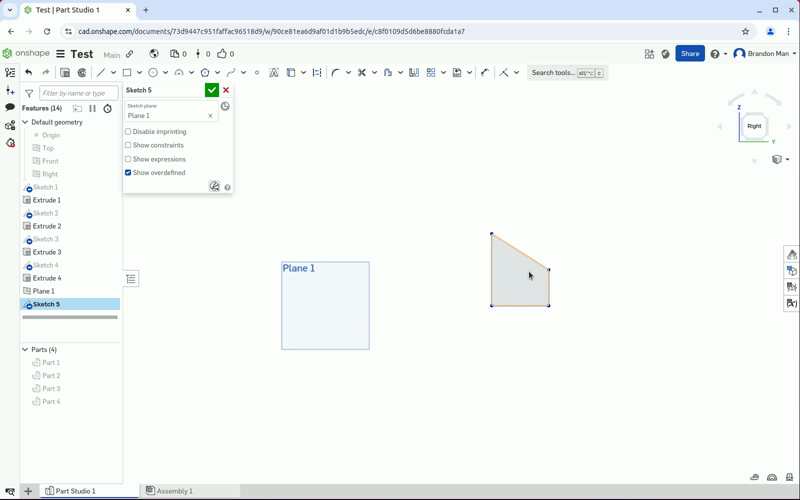
scroll(6)
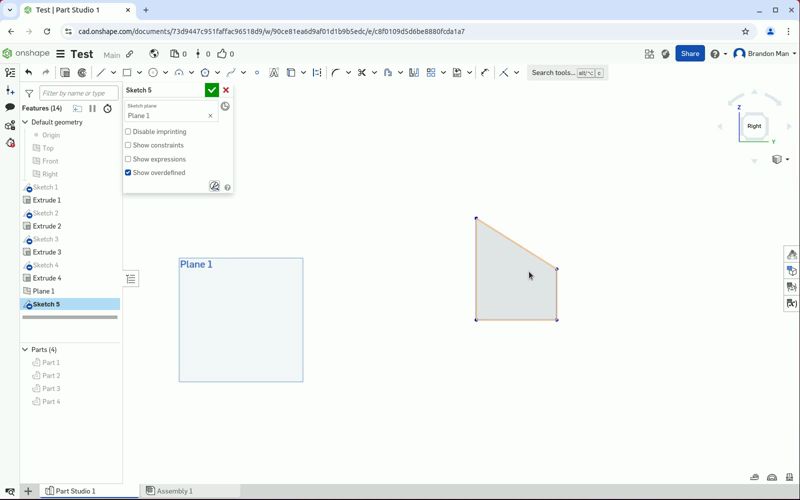
scroll(6)
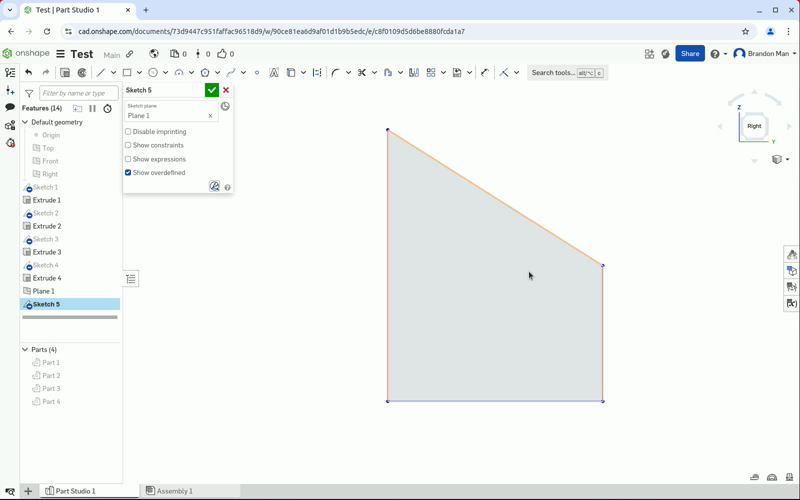
click(529, 271)
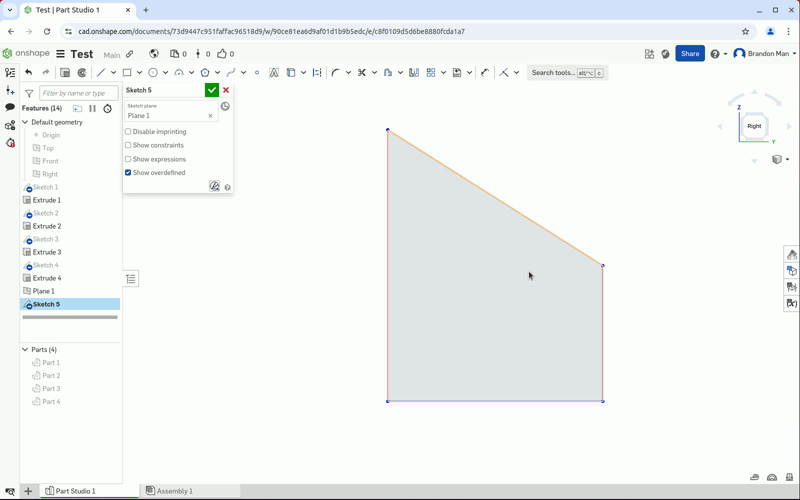
scroll(-6)
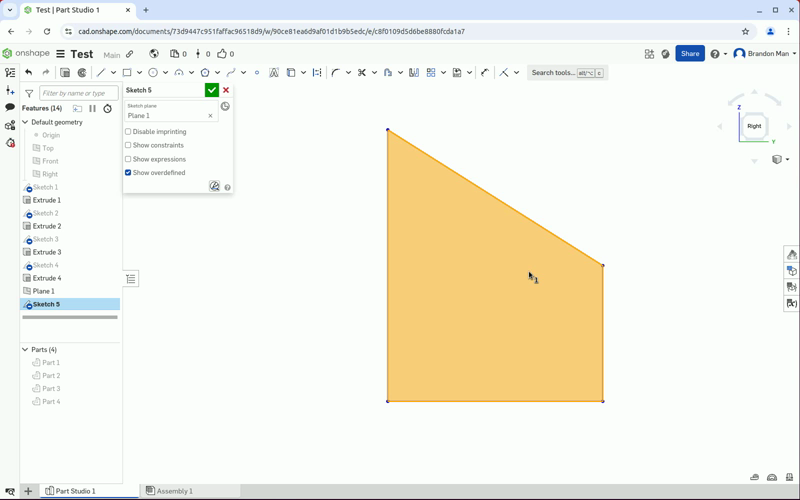
scroll(-6)
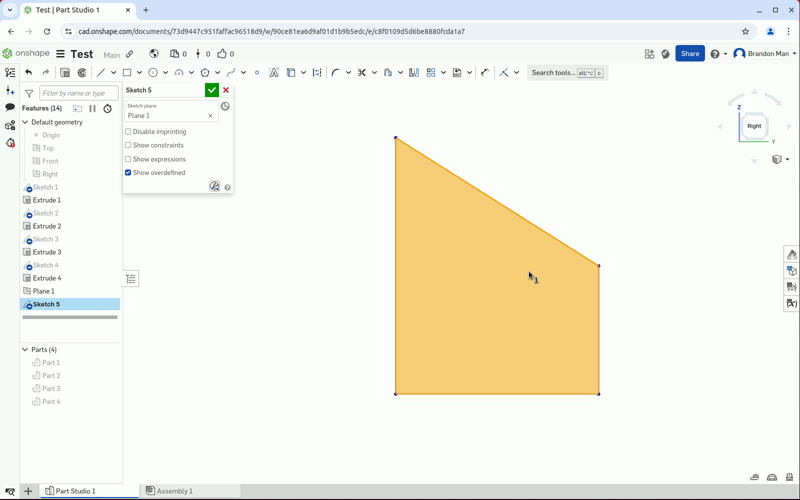
scroll(-6)
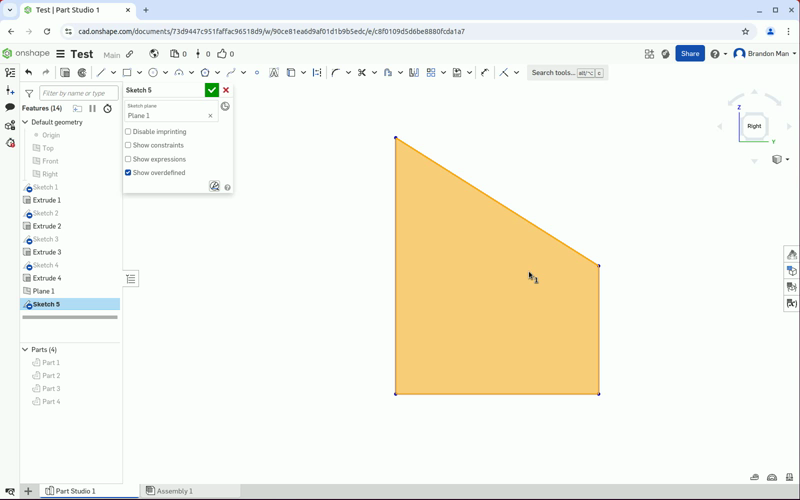
scroll(-6)
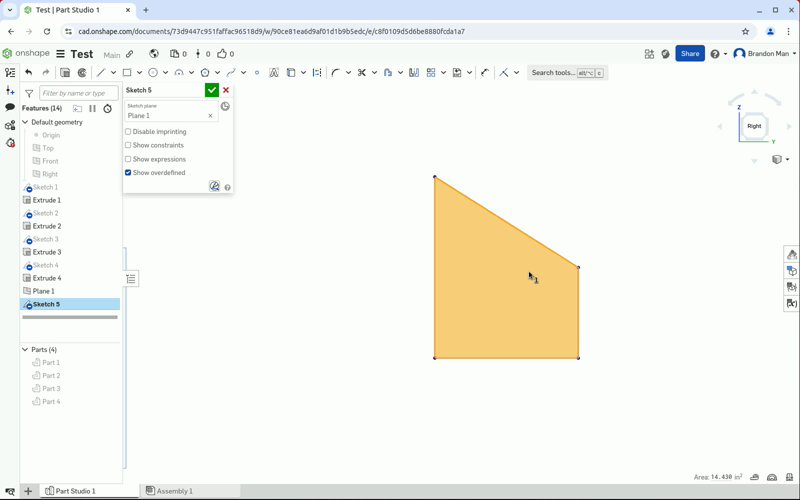
scroll(-6)
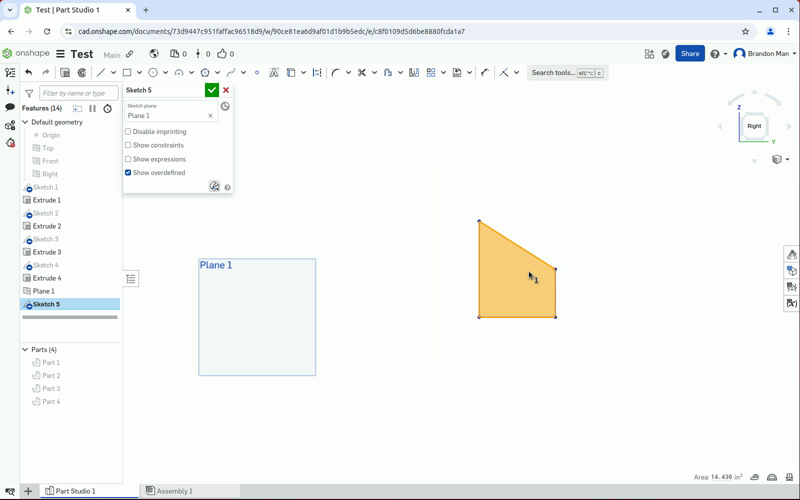
scroll(-6)
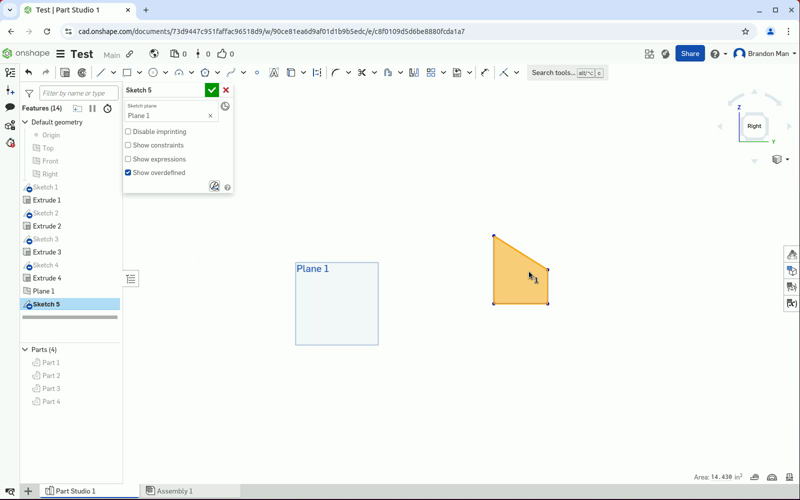
scroll(-6)
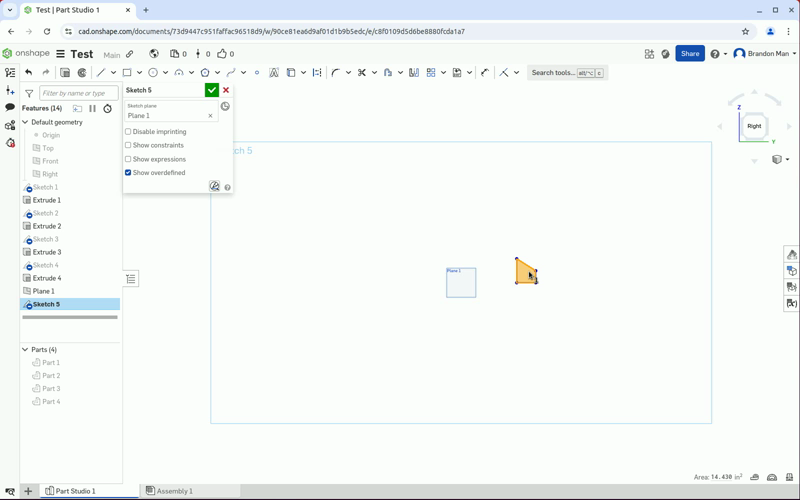
mouse_move(73, 352)
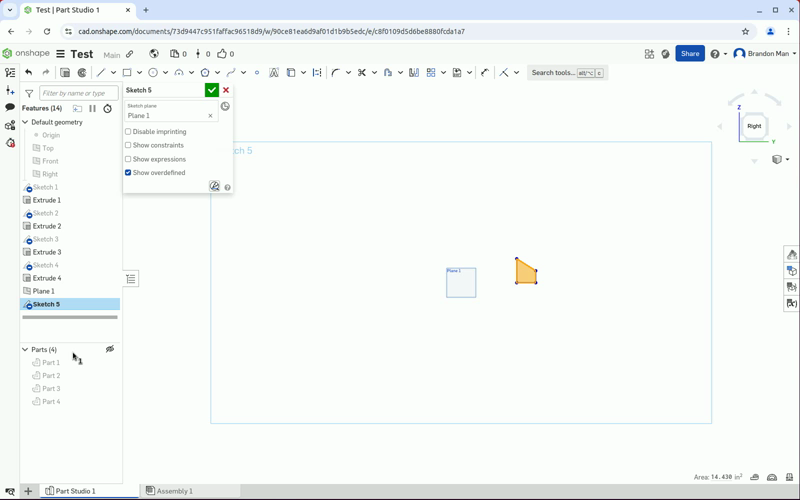
key(shift+y)
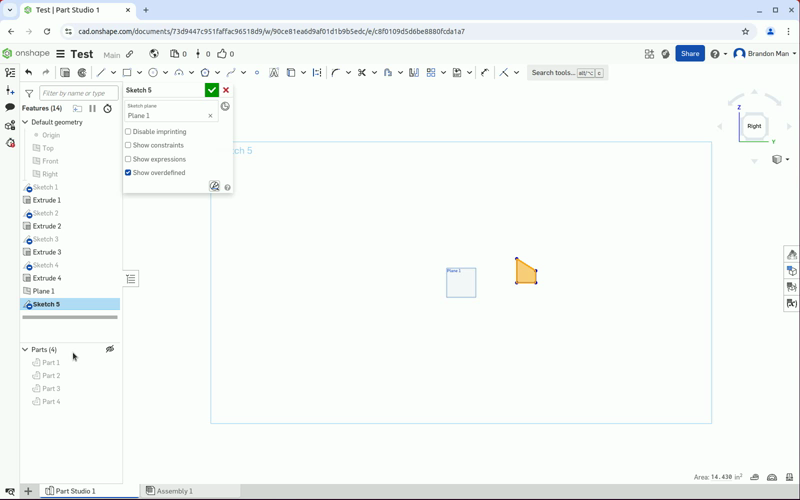
key(shift+e)
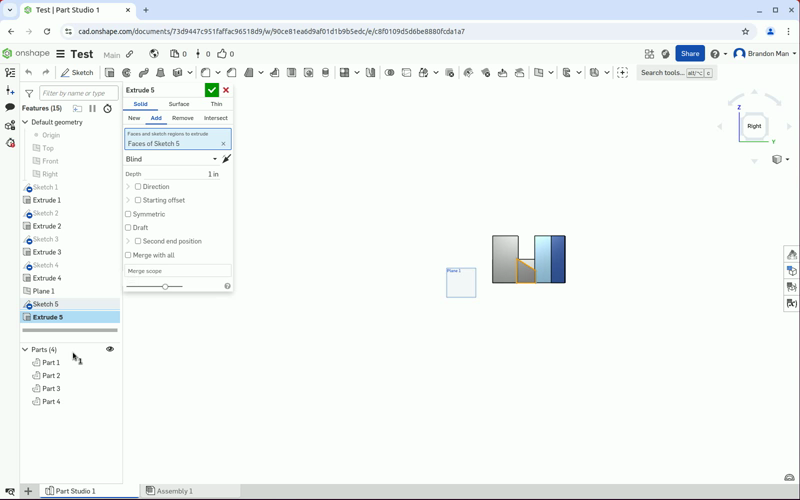
mouse_move(143, 106)
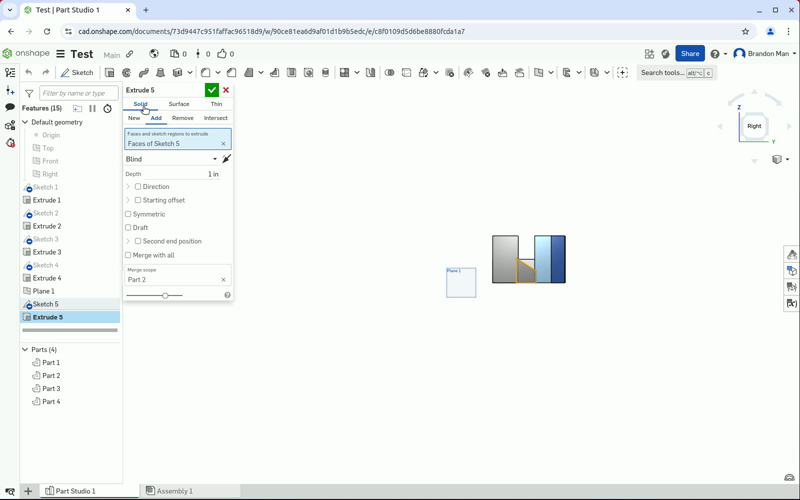
click(143, 106)
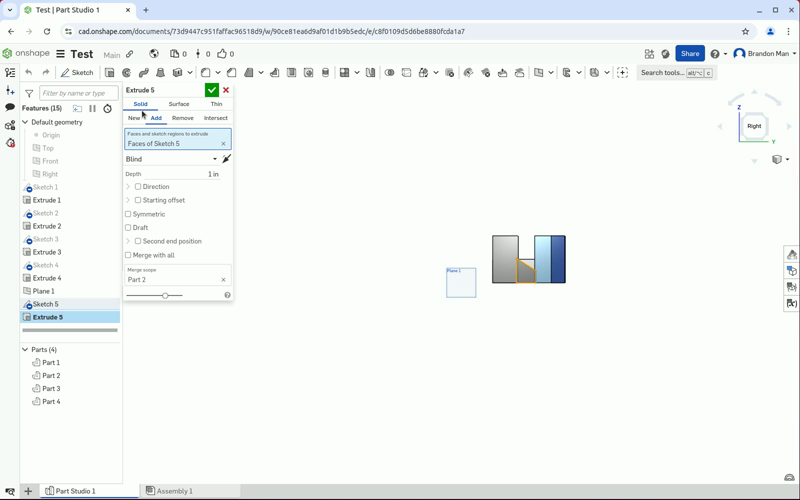
mouse_move(137, 120)
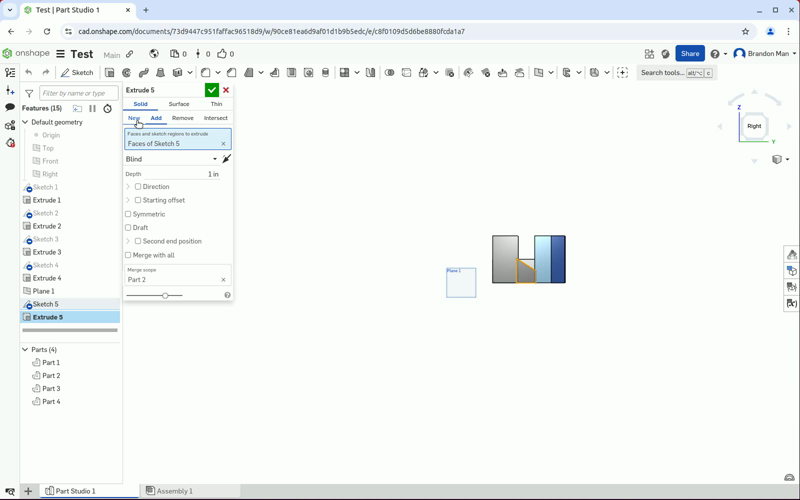
click(137, 120)
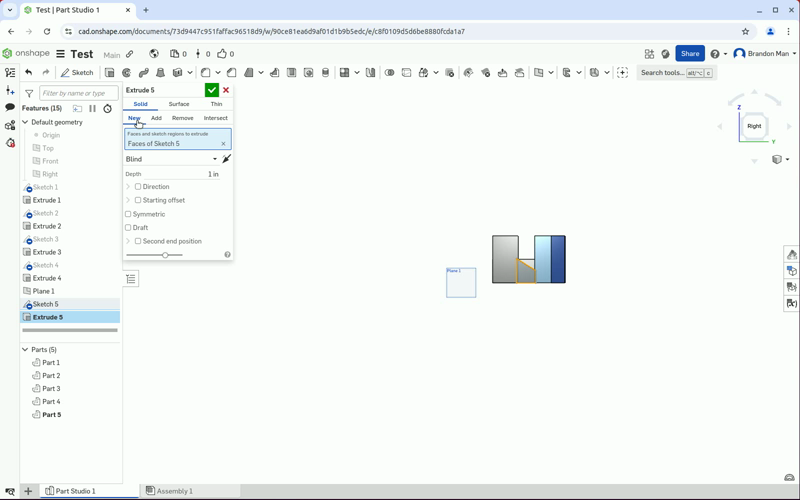
key(tab, 4)
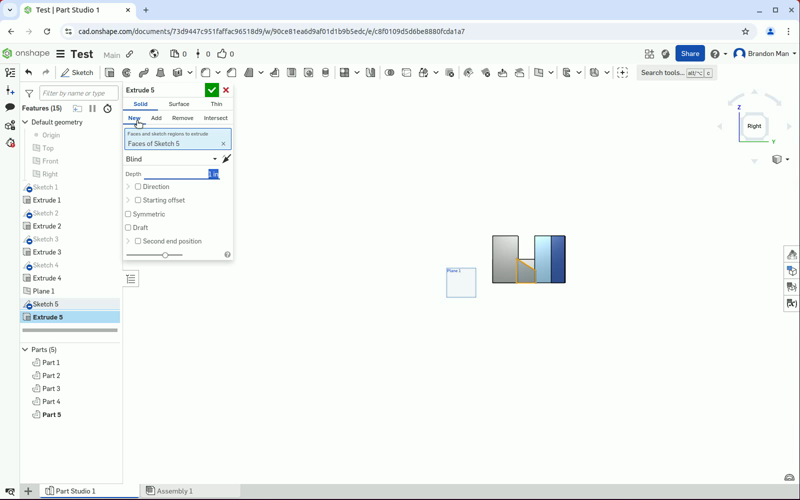
text(-2.889)
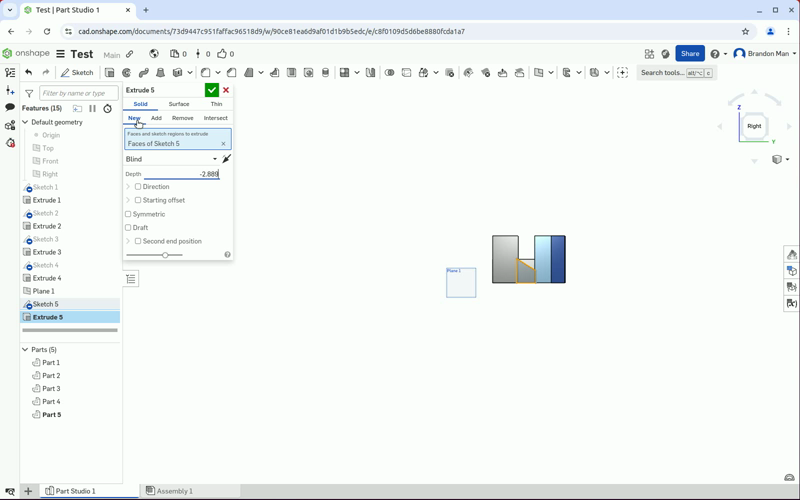
key(enter)
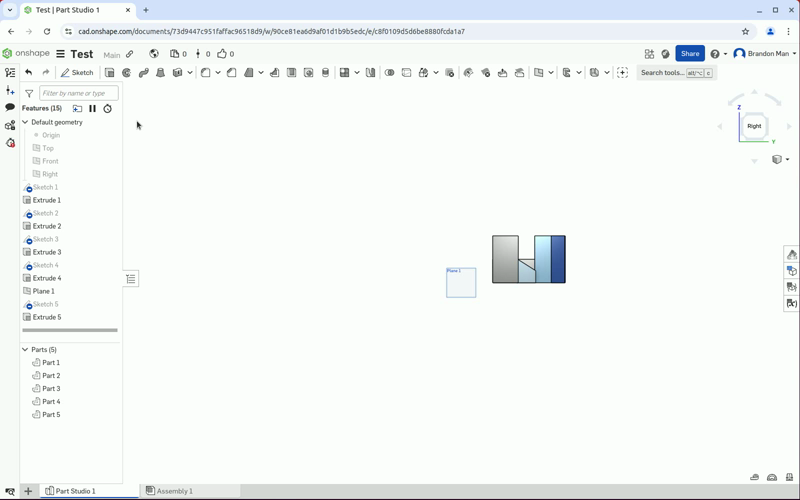
key(shift+h)
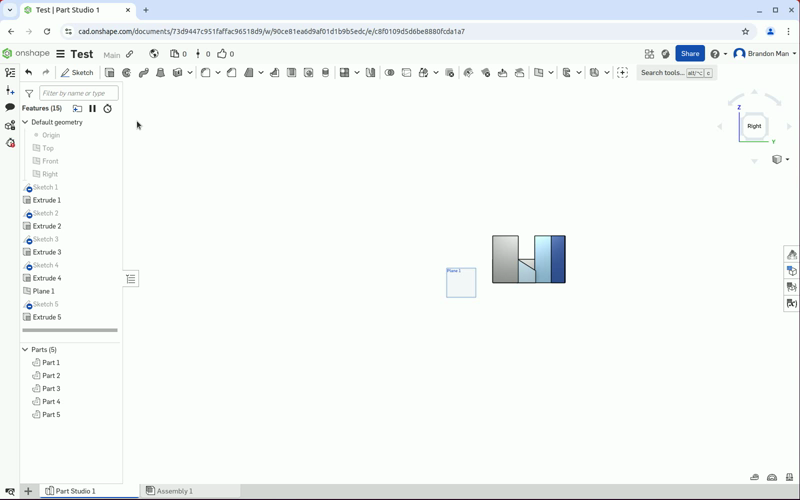
key(shift+h)
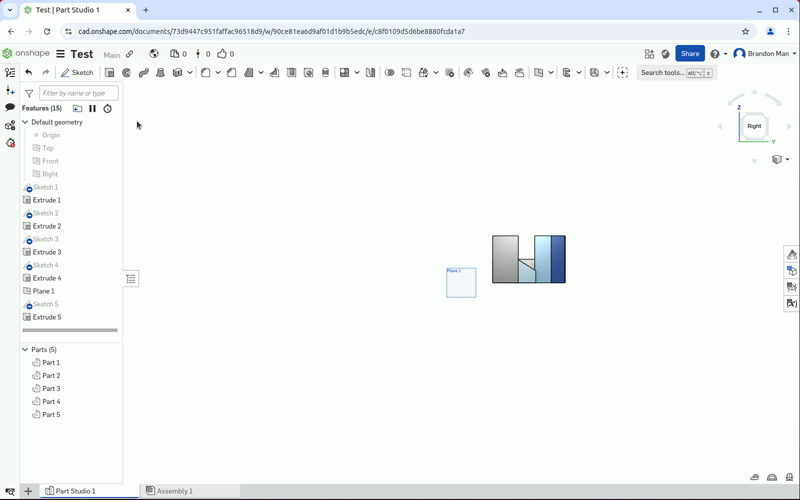
mouse_move(73, 189)
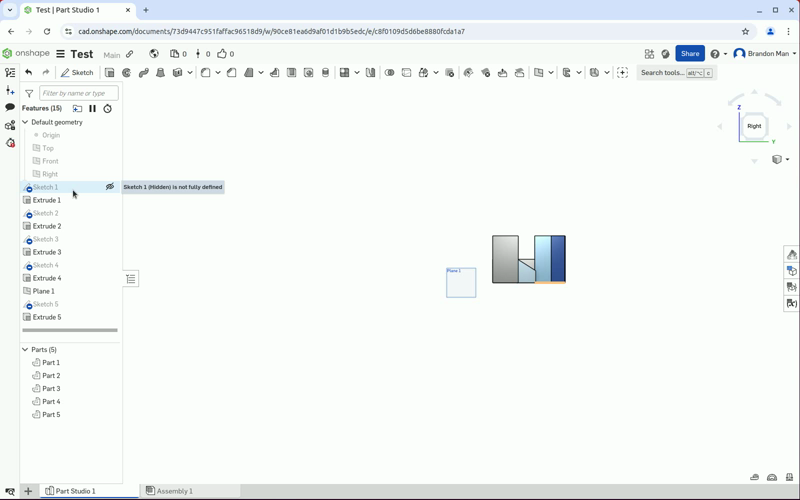
click(73, 189)
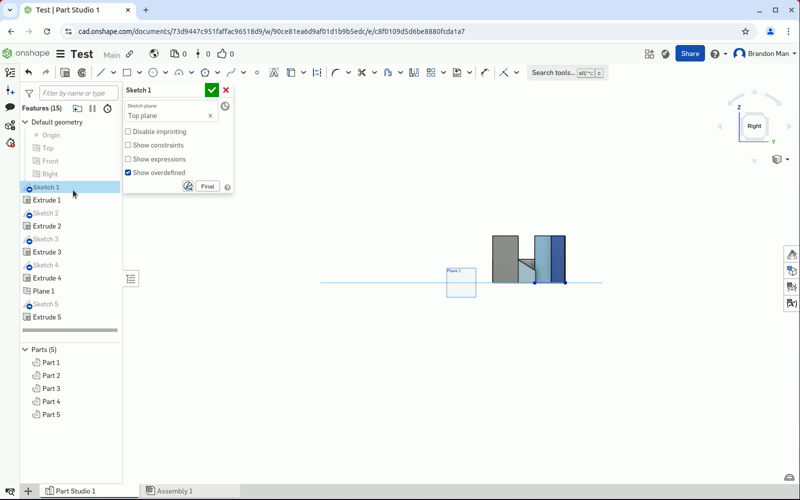
mouse_move(229, 92)
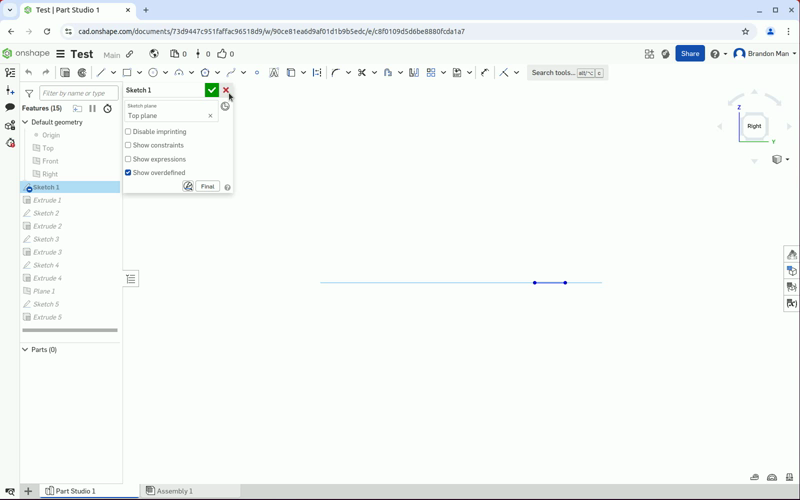
click(229, 92)
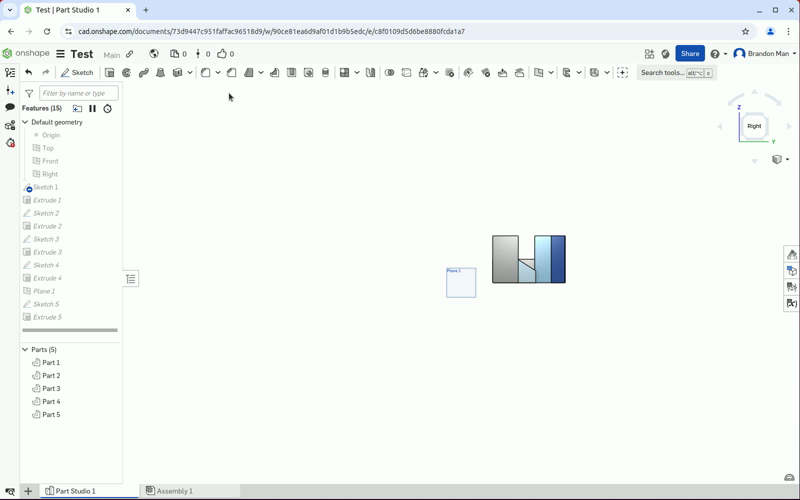
mouse_move(541, 75)
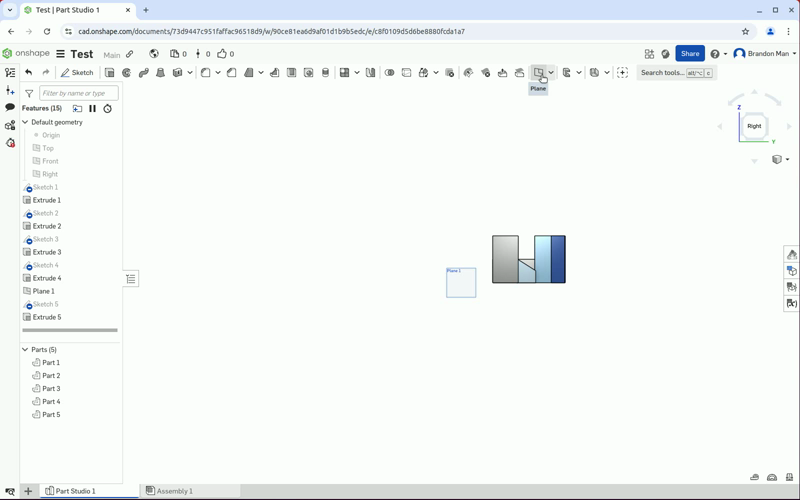
click(541, 75)
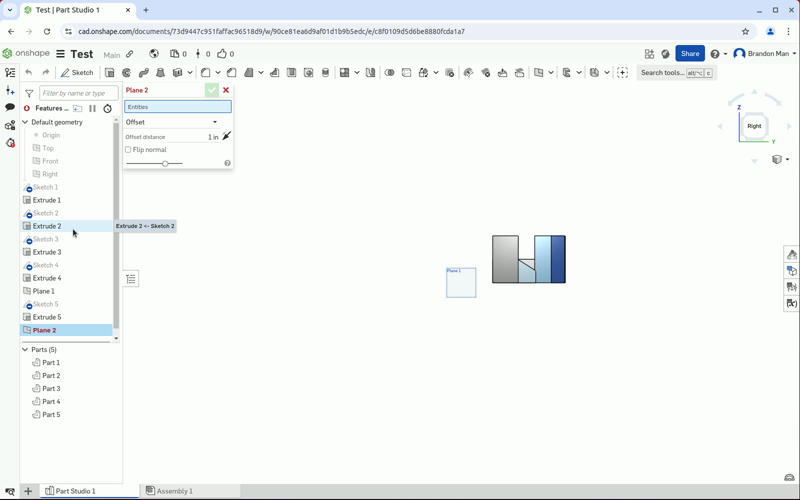
scroll(3)
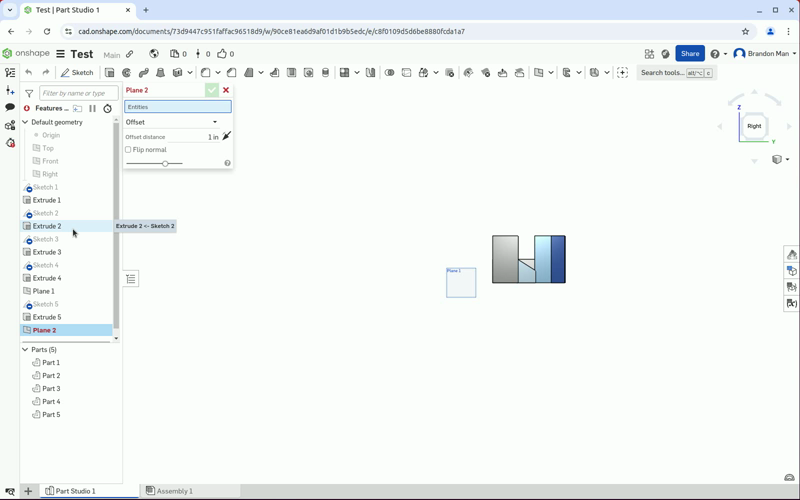
mouse_move(69, 176)
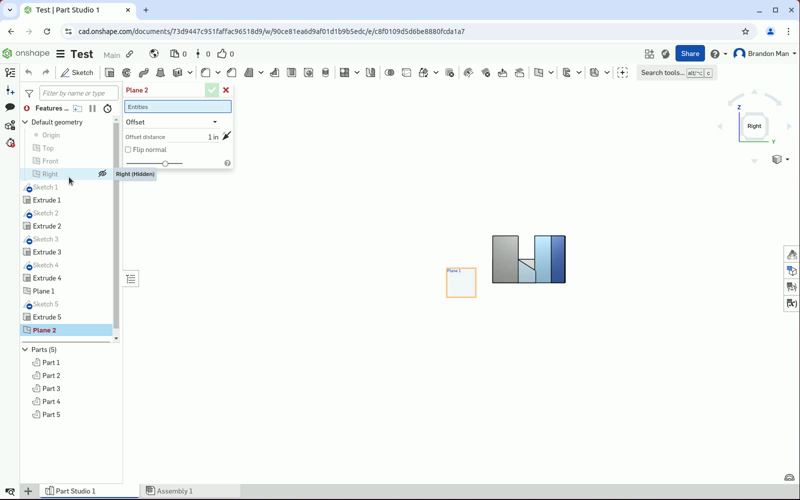
click(69, 176)
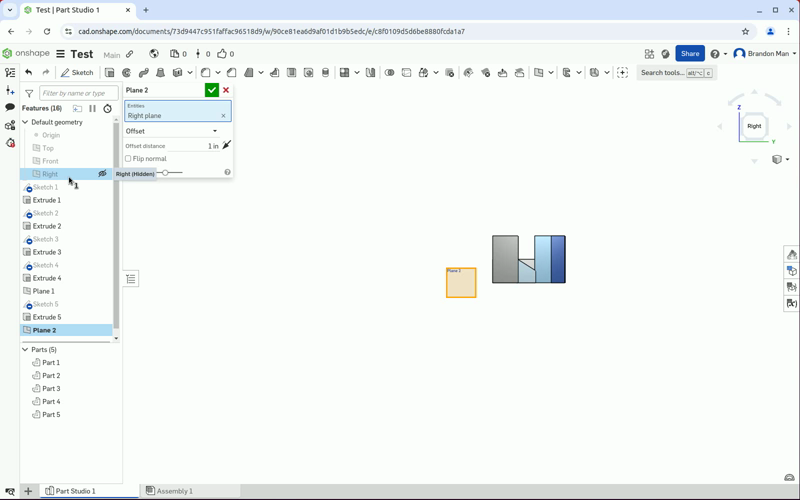
key(tab, 2)
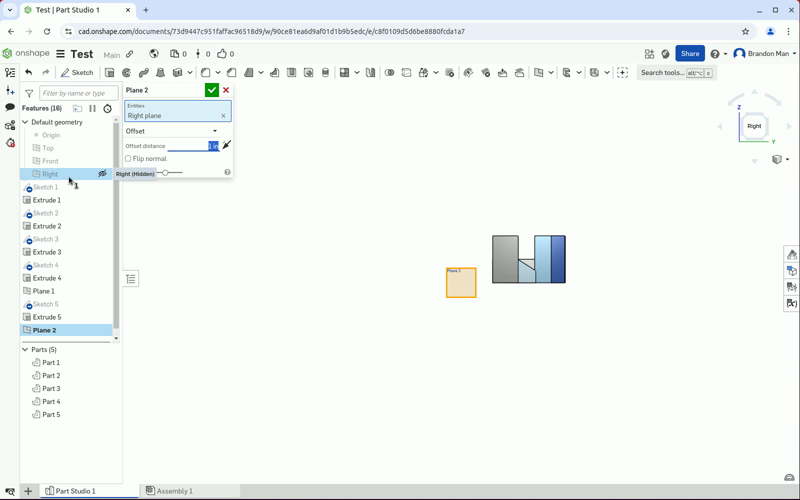
text(10.845)
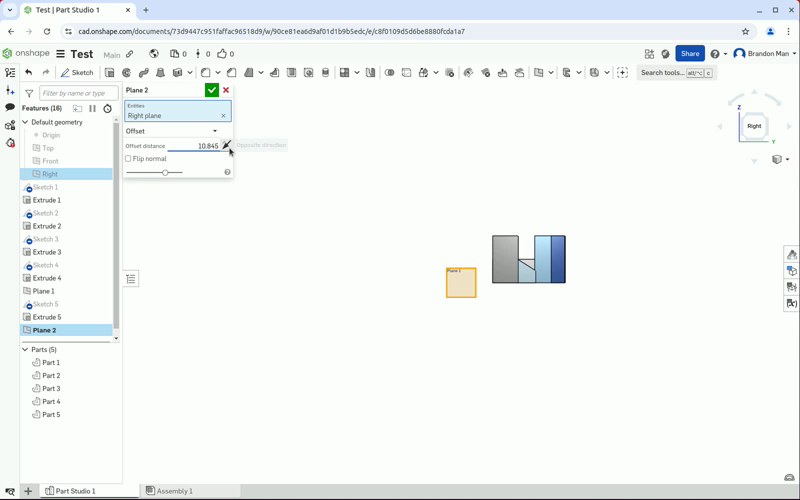
mouse_move(229, 147)
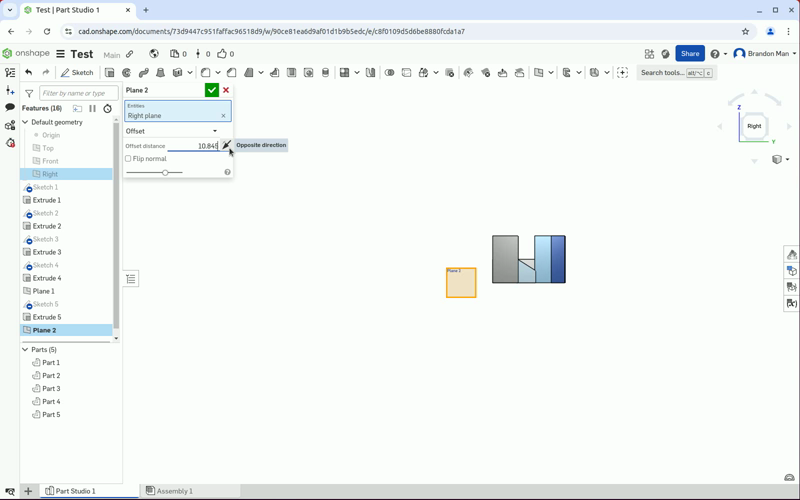
click(229, 147)
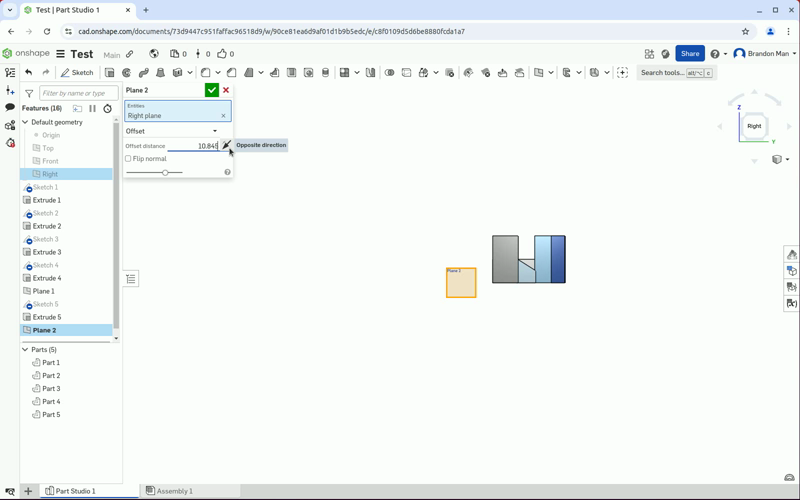
key(enter, 2)
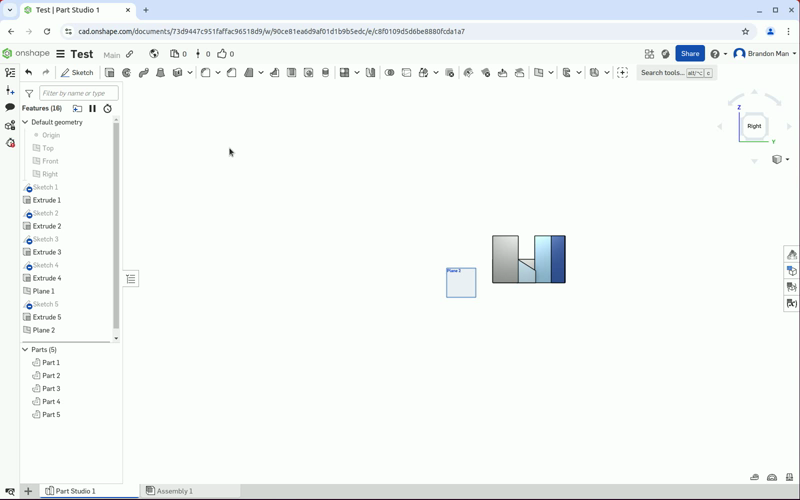
key(shift+s)
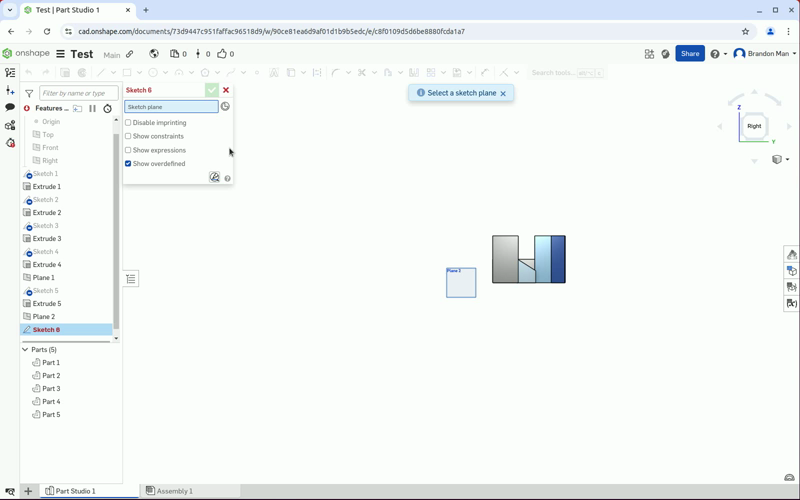
mouse_move(69, 319)
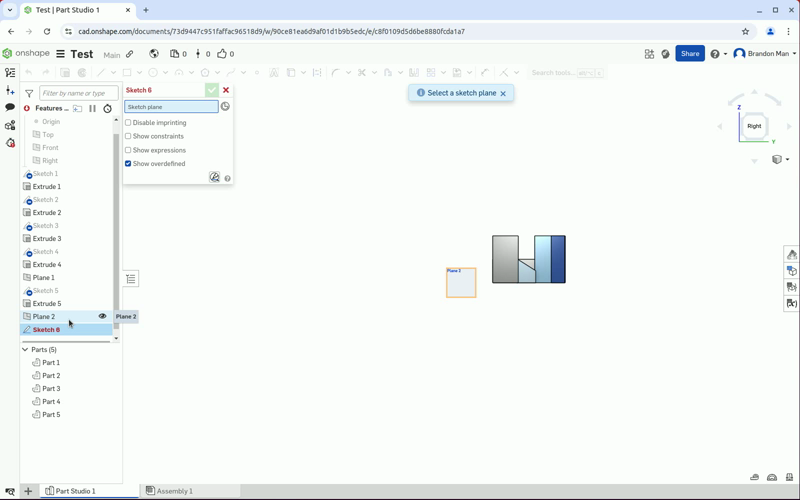
click(69, 319)
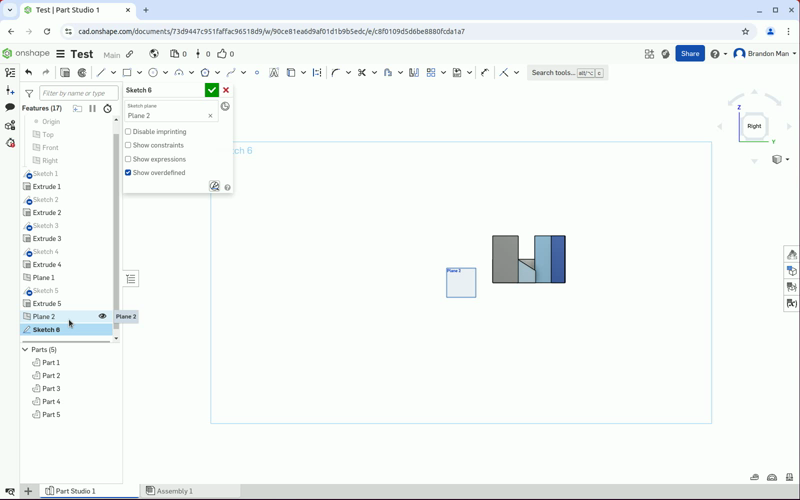
mouse_move(73, 352)
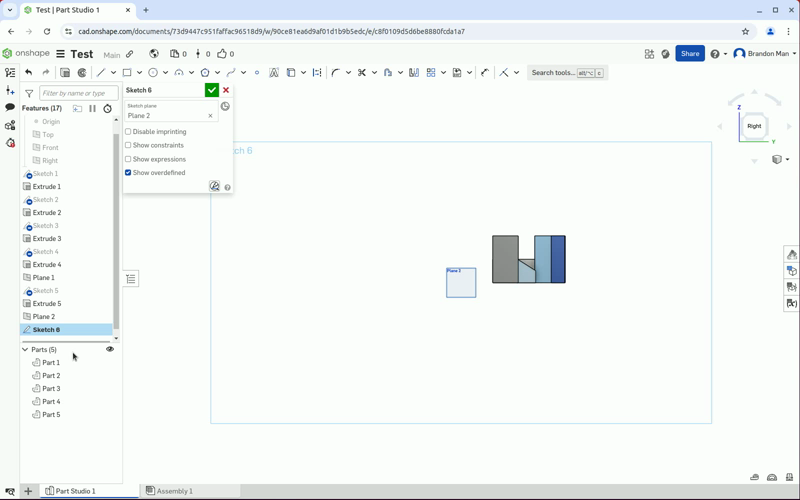
key(y)
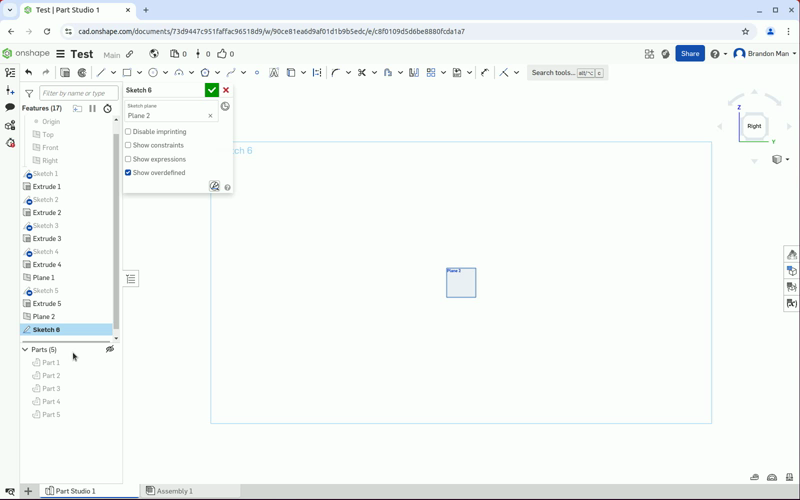
key(l)
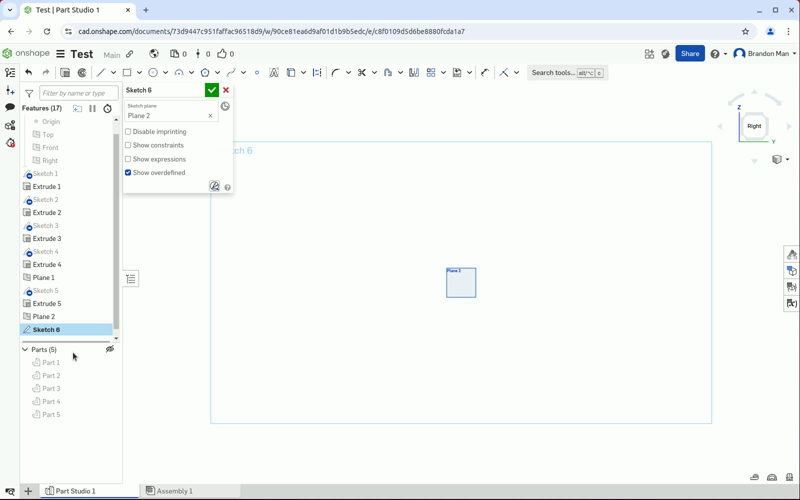
key_down(shift)
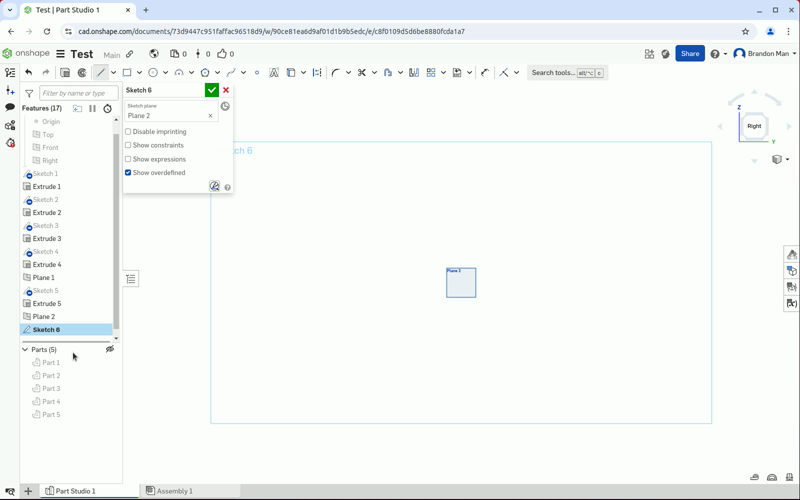
mouse_move(564, 282)
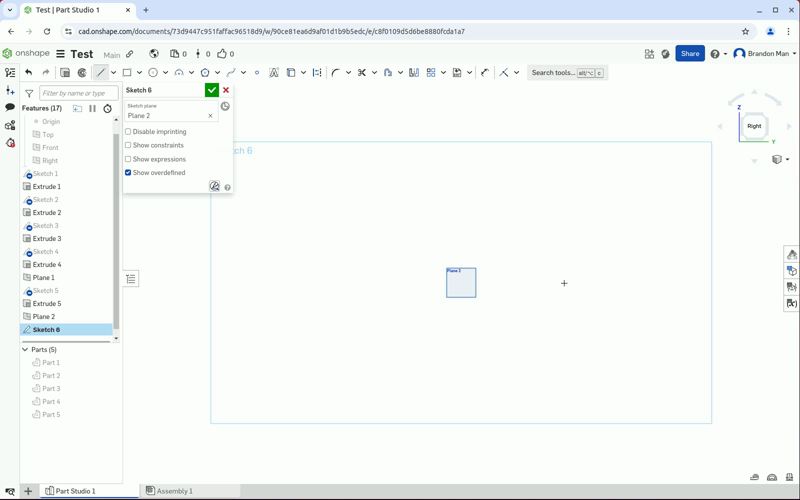
click(564, 282)
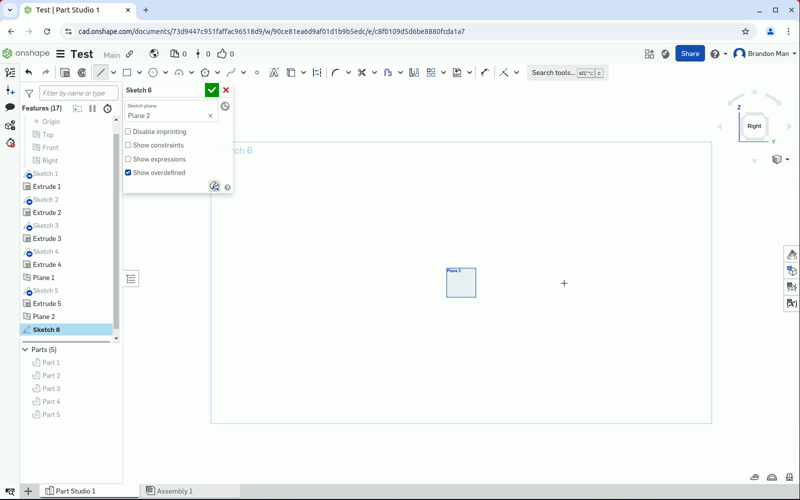
key_up(shift)
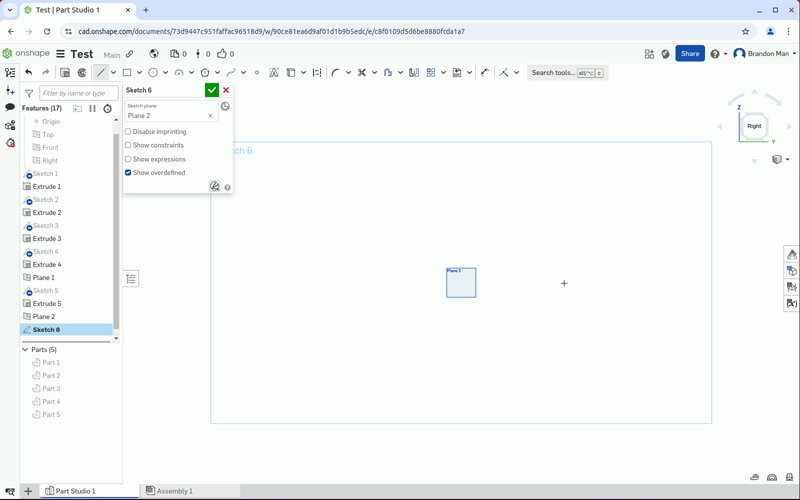
key_down(shift)
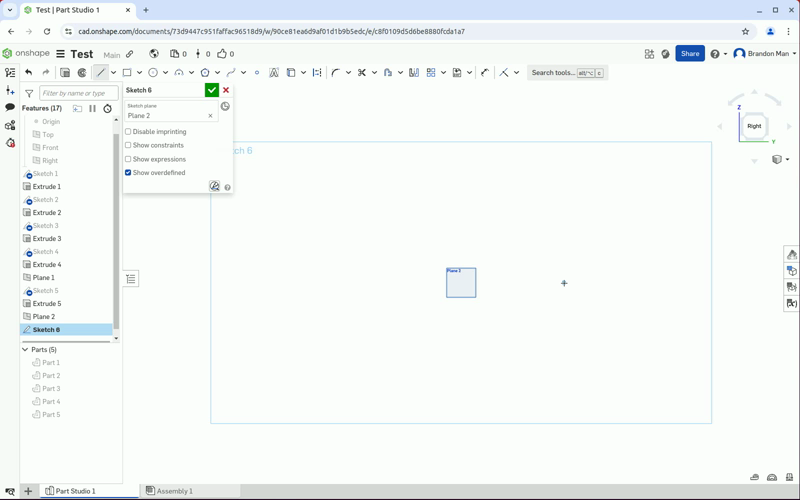
mouse_move(589, 282)
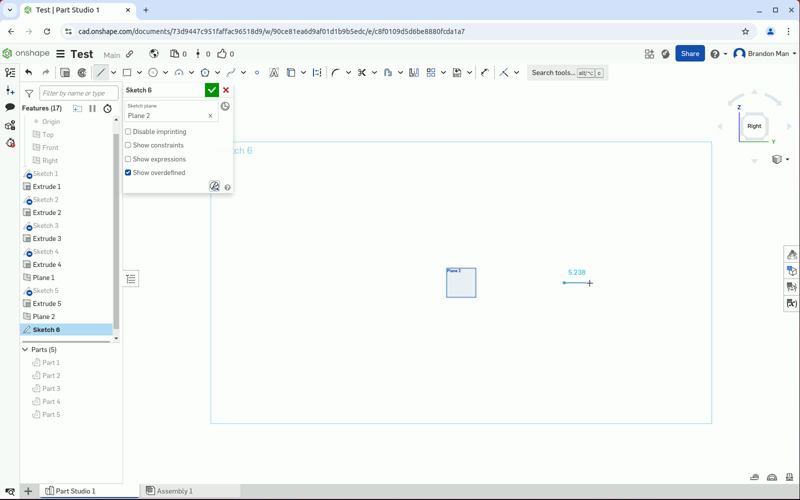
mouse_move(583, 282)
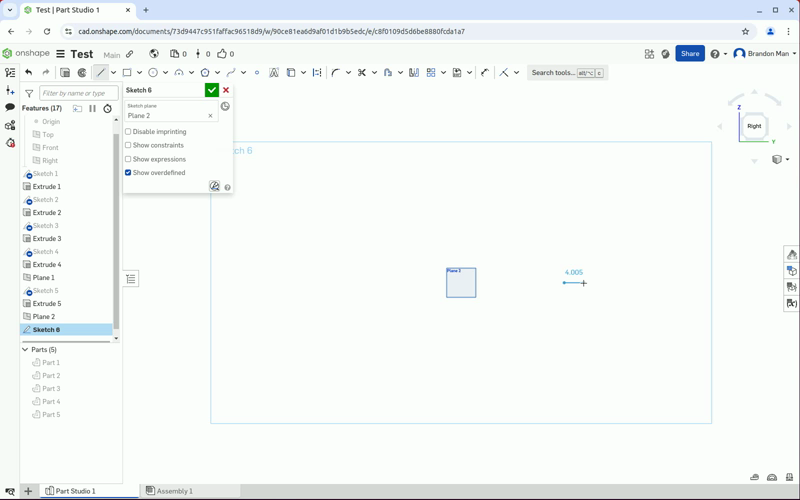
click(583, 282)
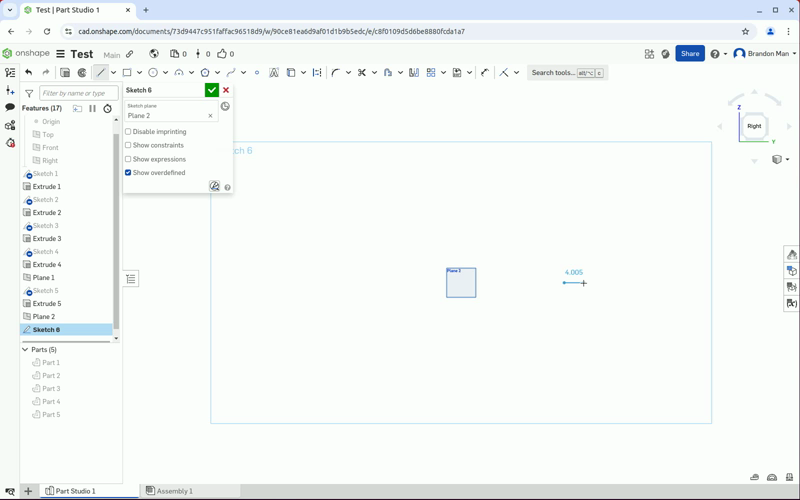
key_up(shift)
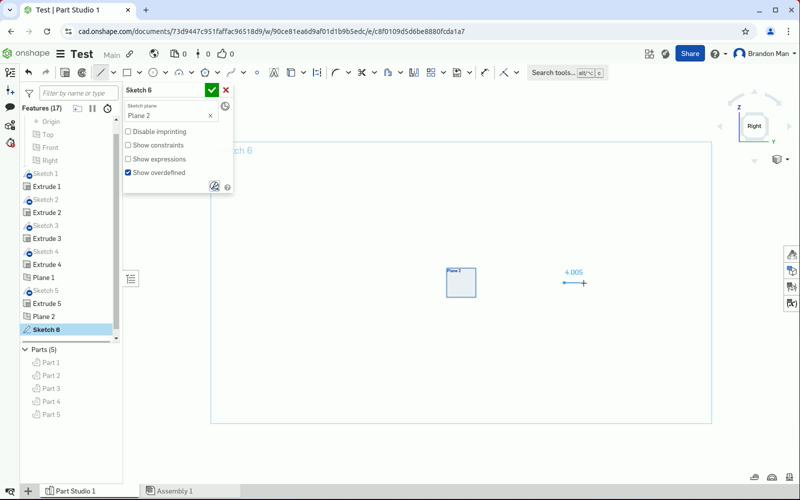
key_down(shift)
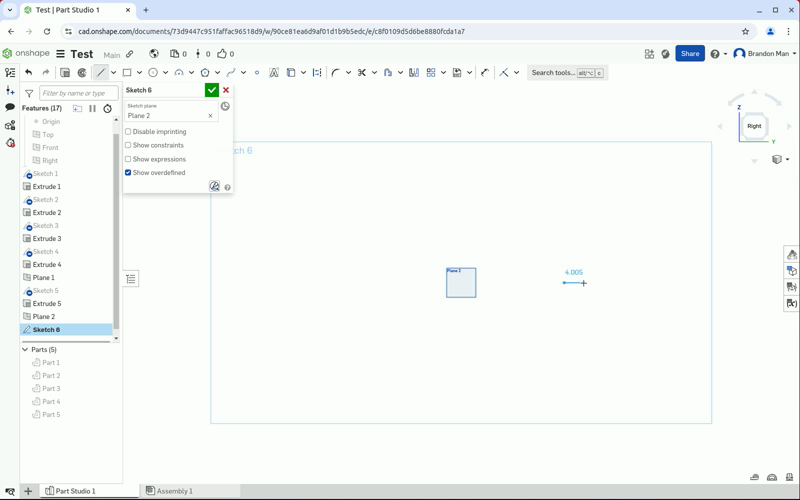
mouse_move(589, 282)
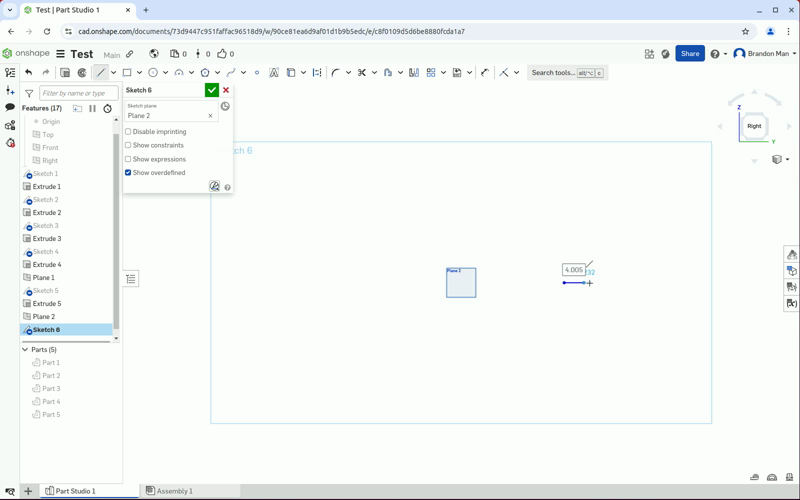
mouse_move(564, 264)
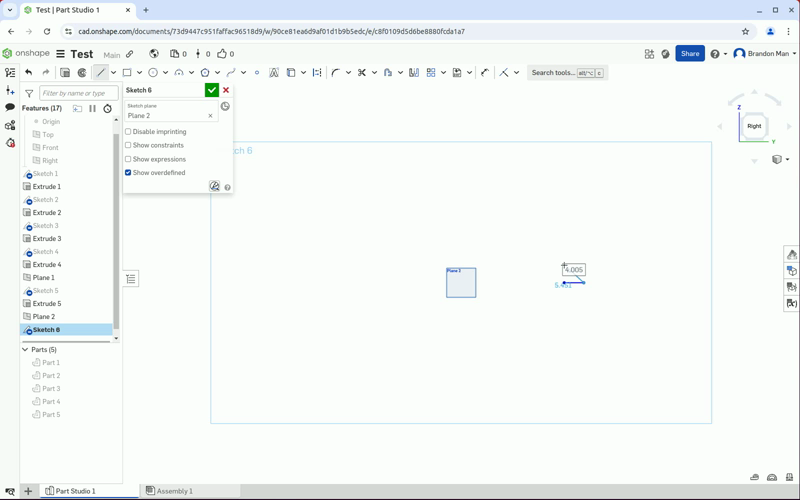
click(564, 264)
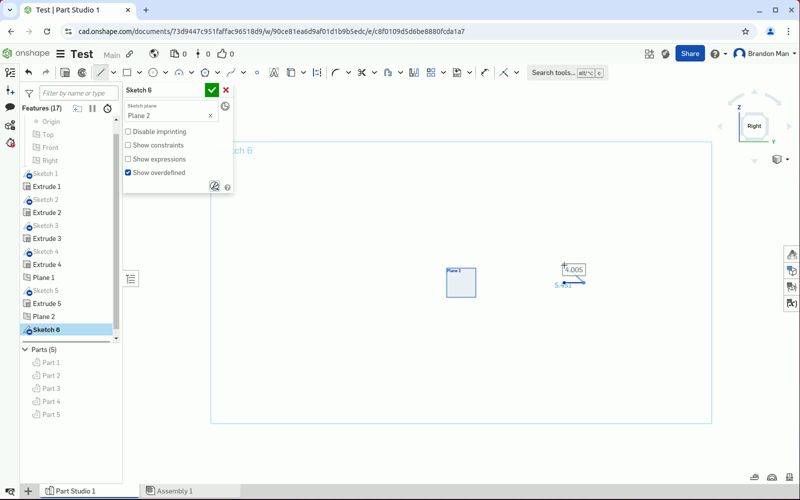
key_up(shift)
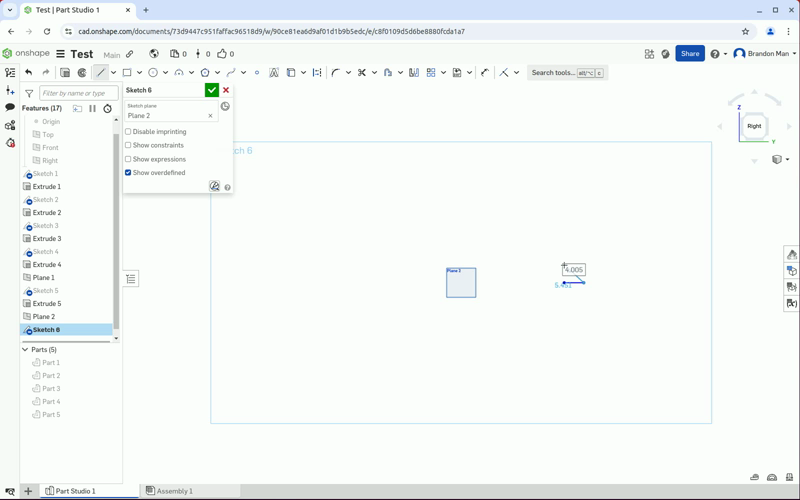
mouse_move(589, 264)
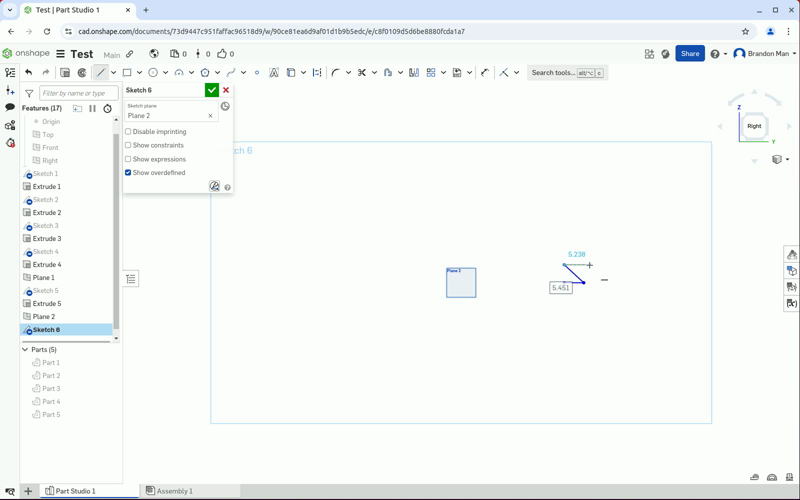
key_down(shift)
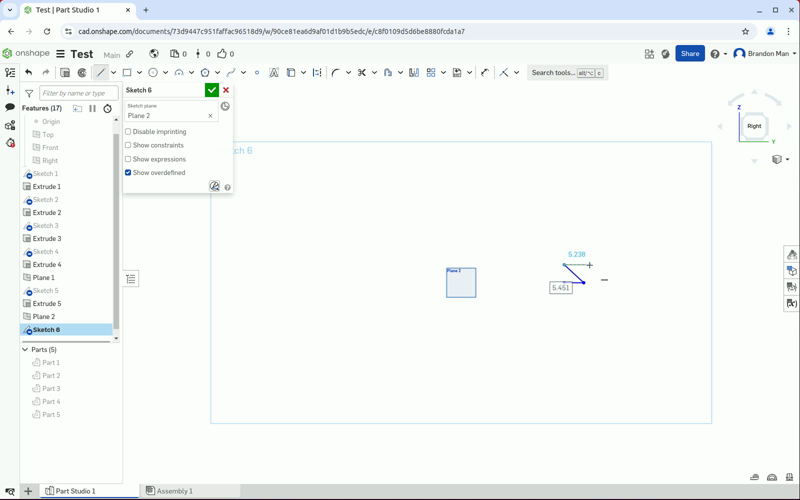
mouse_move(564, 282)
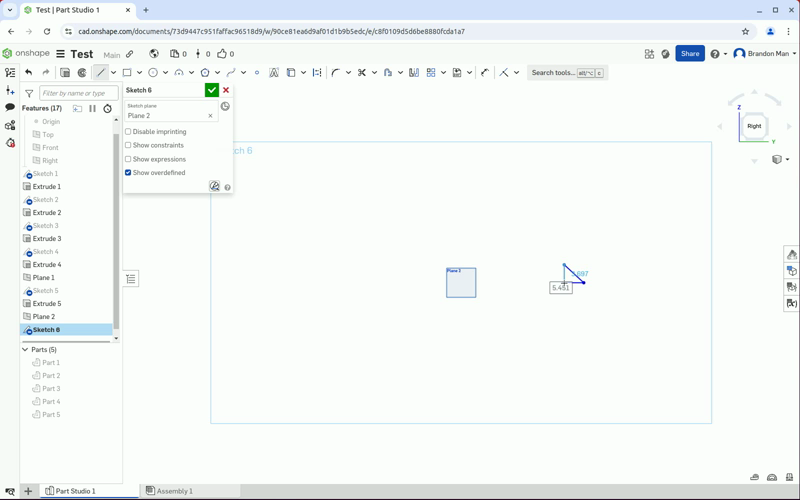
key_up(shift)
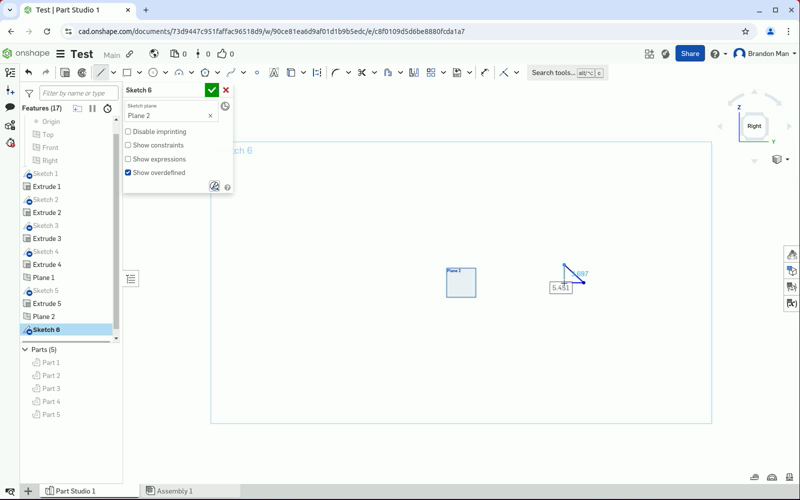
click(564, 282)
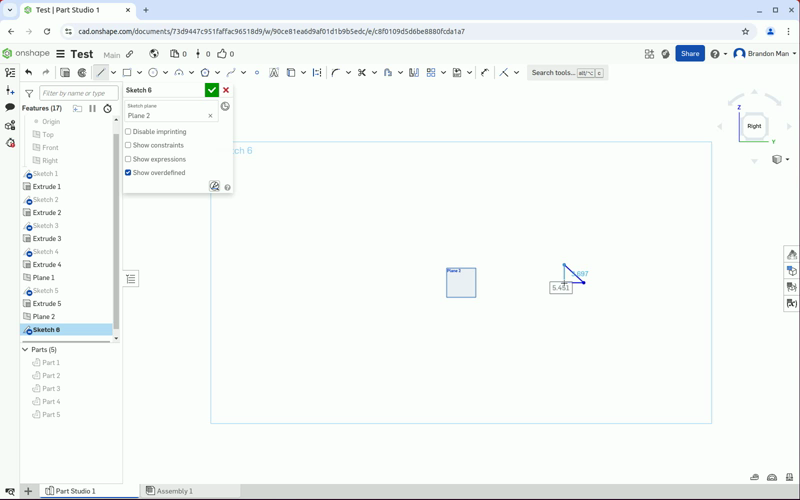
key(esc)
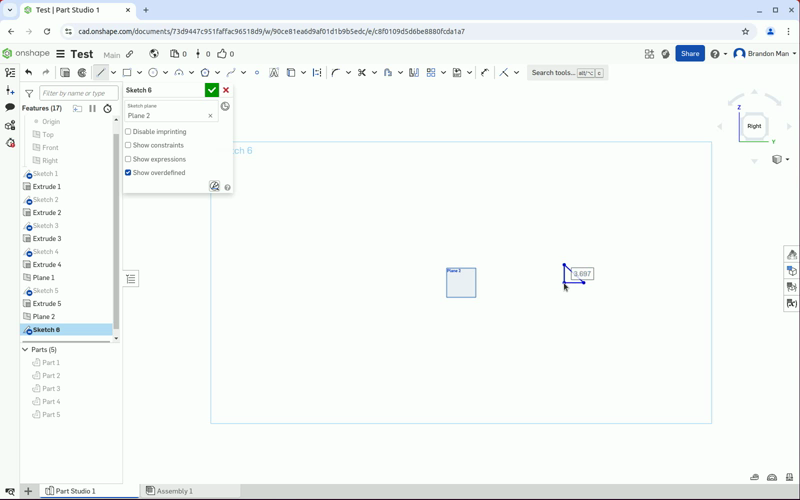
mouse_move(580, 281)
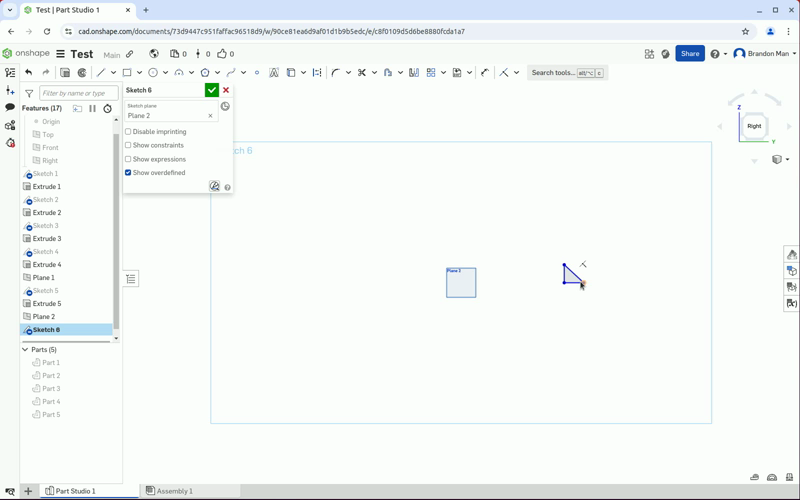
scroll(6)
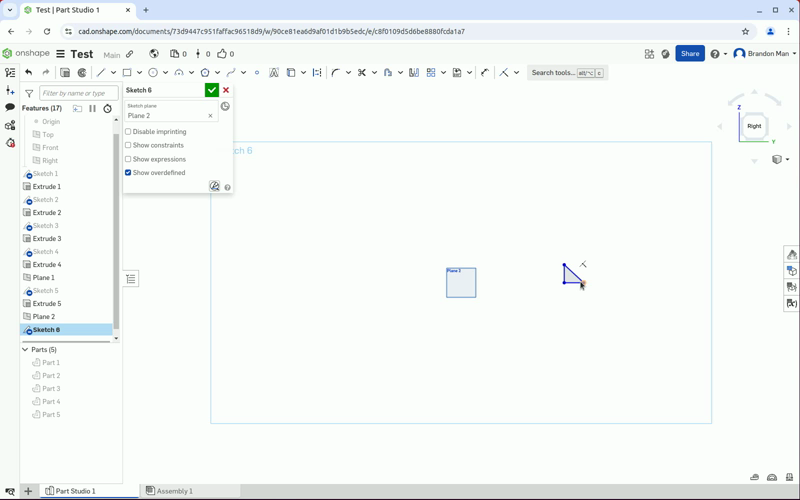
scroll(6)
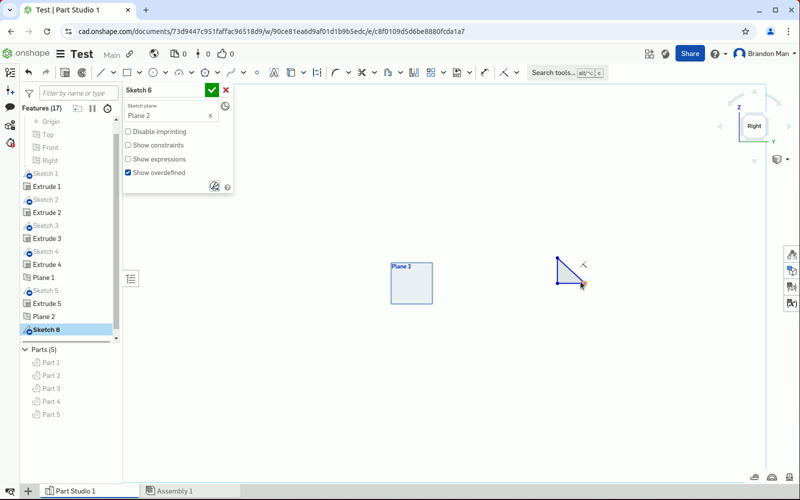
scroll(6)
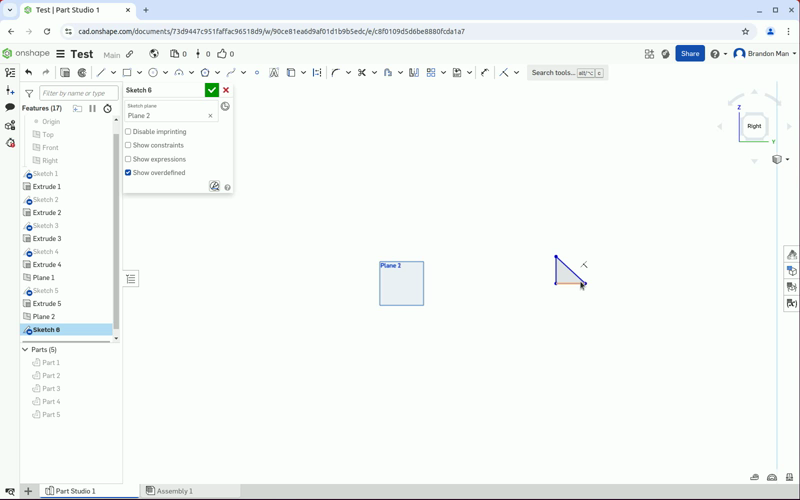
scroll(6)
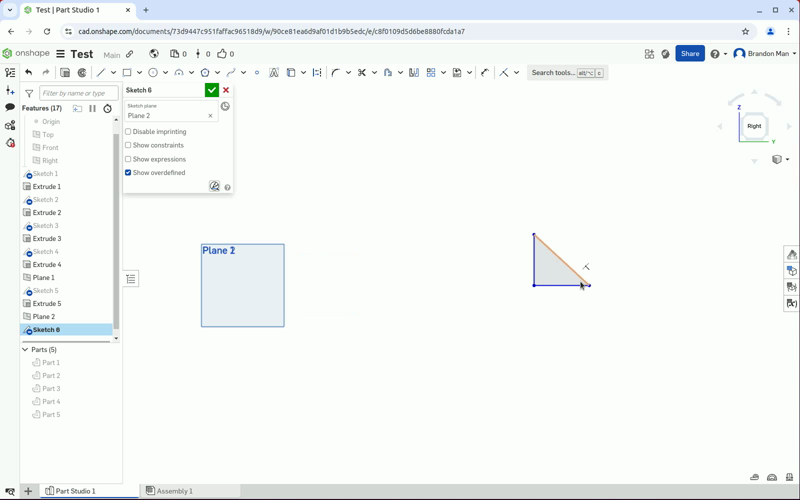
scroll(6)
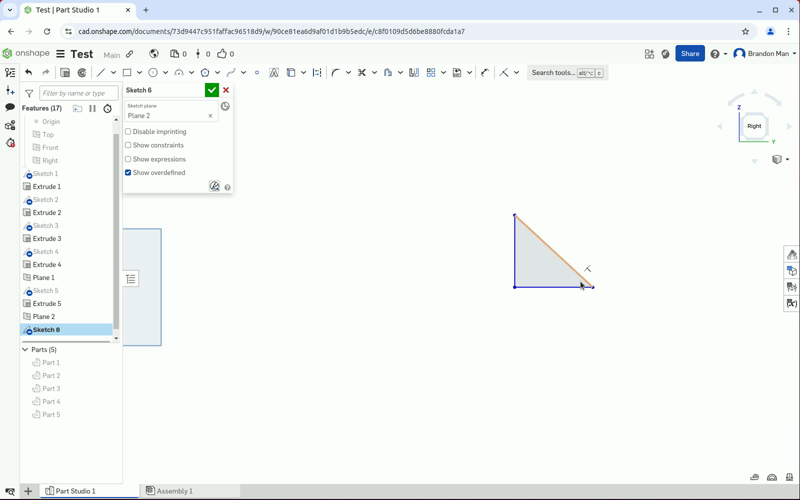
scroll(6)
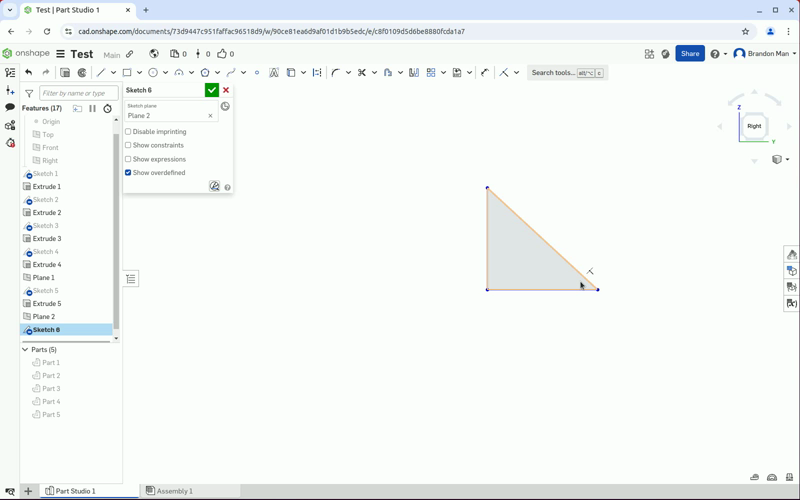
scroll(6)
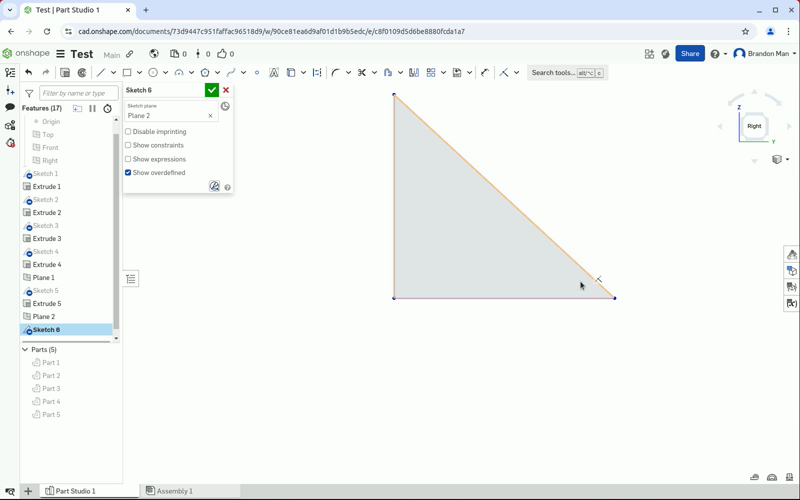
click(580, 281)
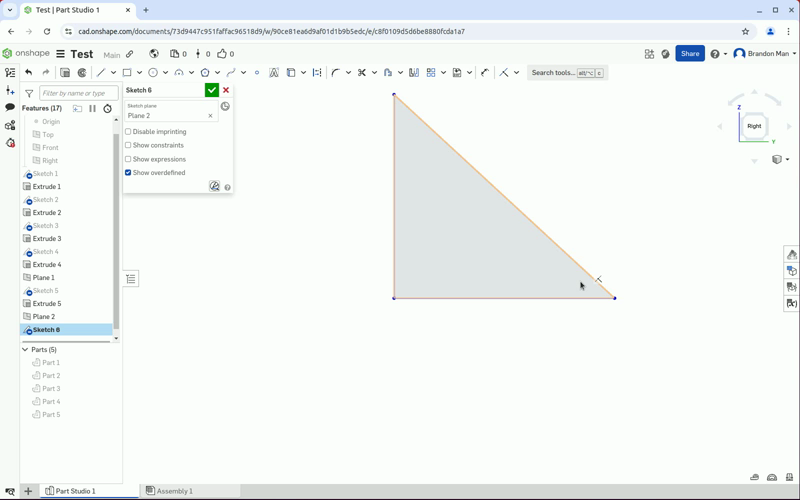
scroll(-6)
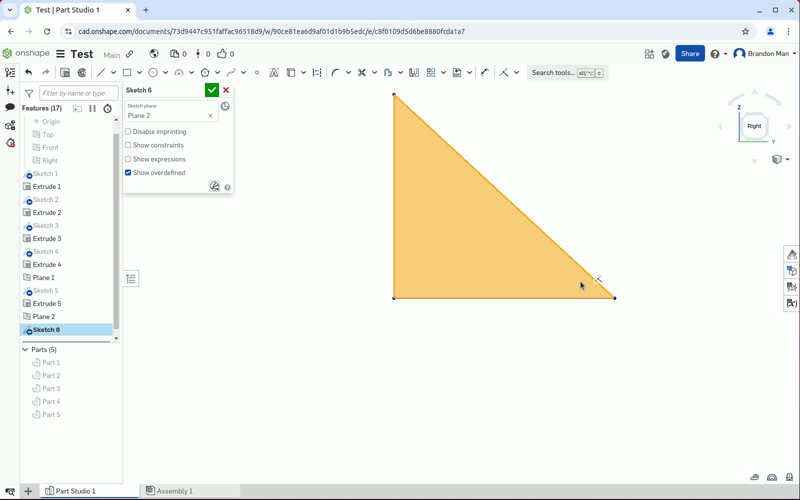
scroll(-6)
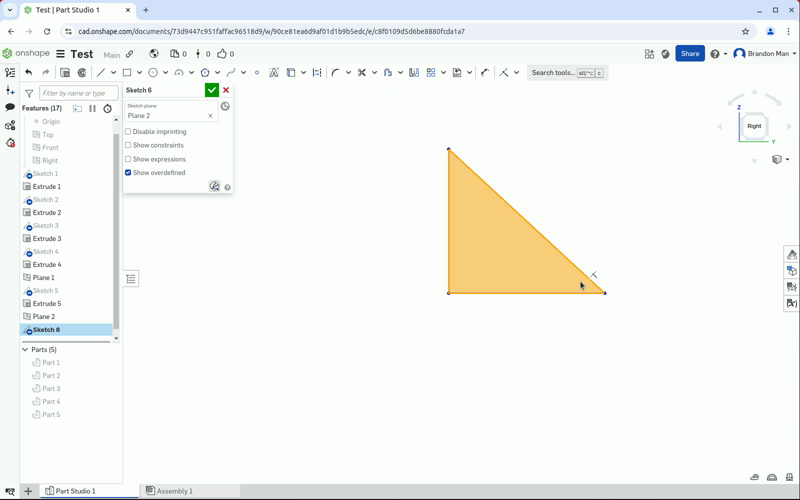
scroll(-6)
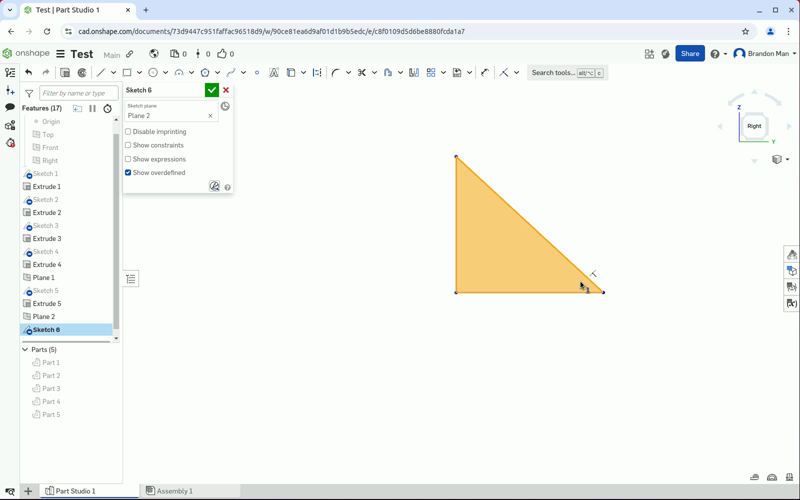
scroll(-6)
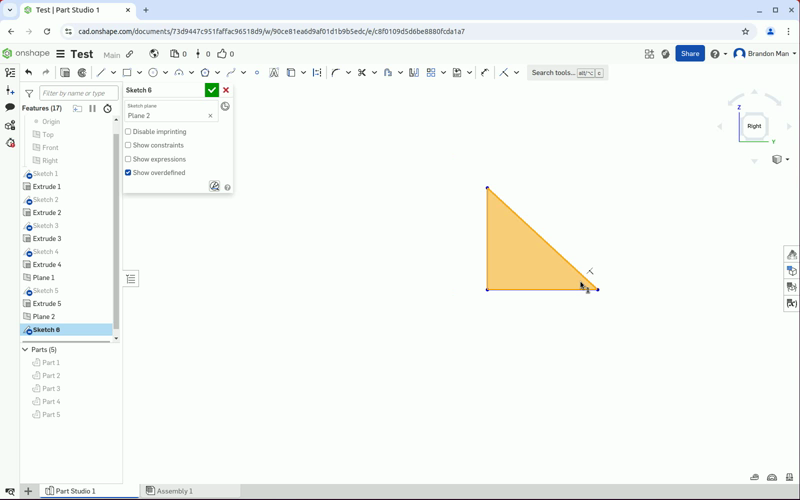
scroll(-6)
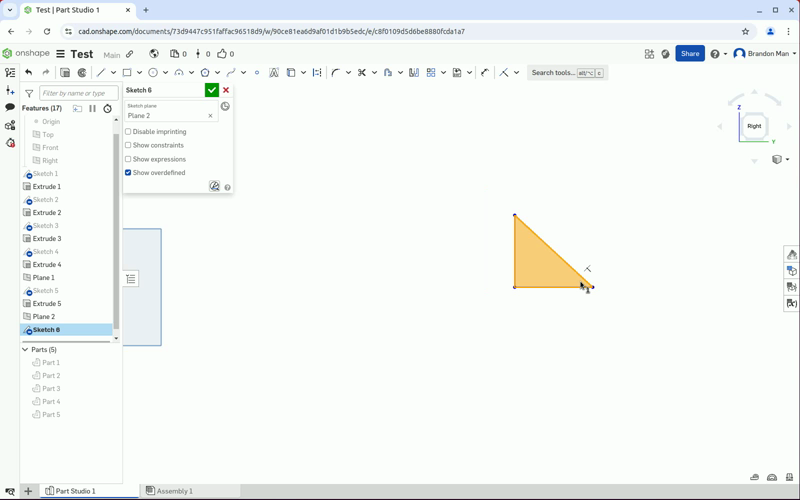
scroll(-6)
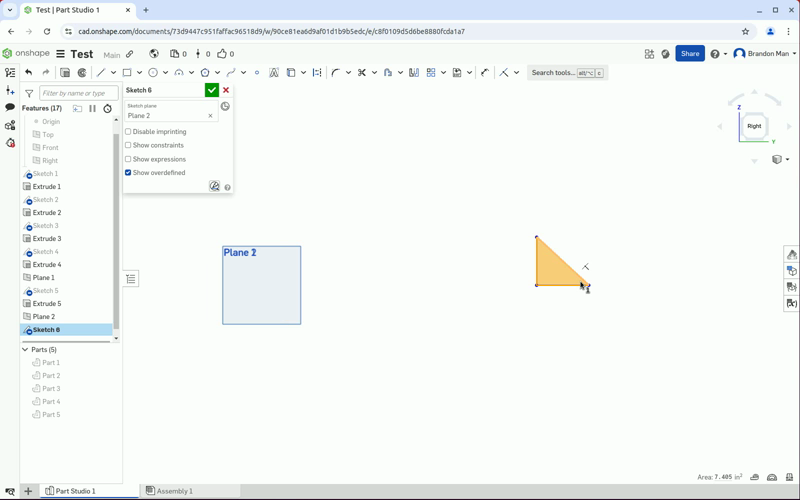
scroll(-6)
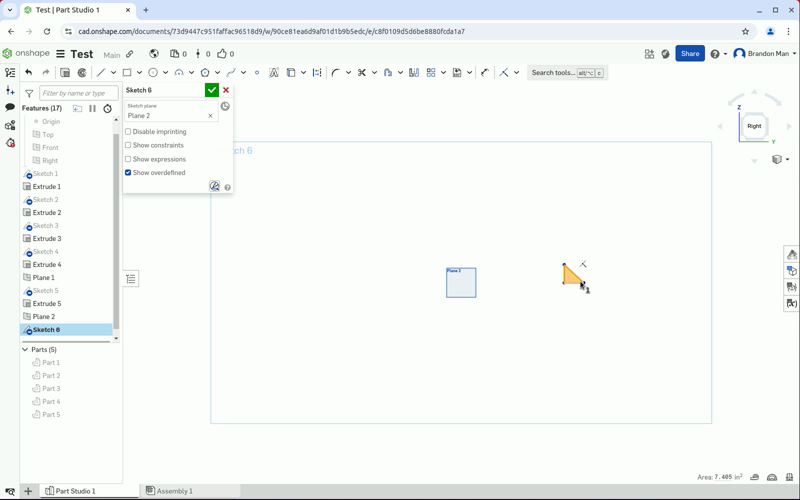
mouse_move(73, 352)
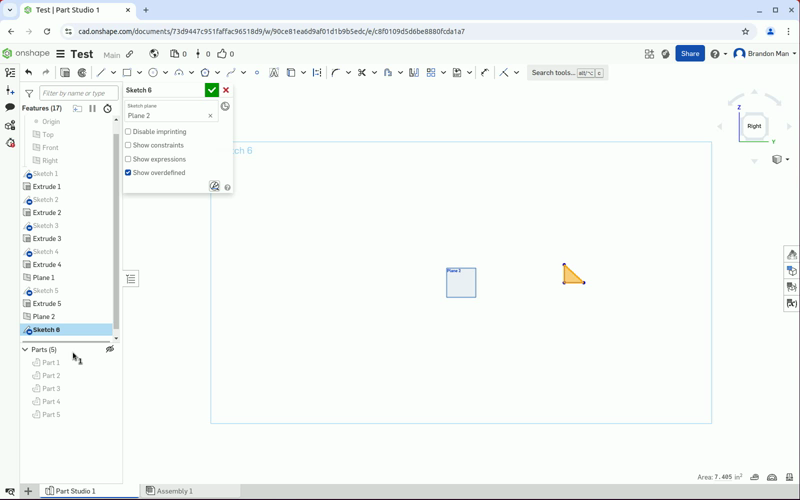
key(shift+y)
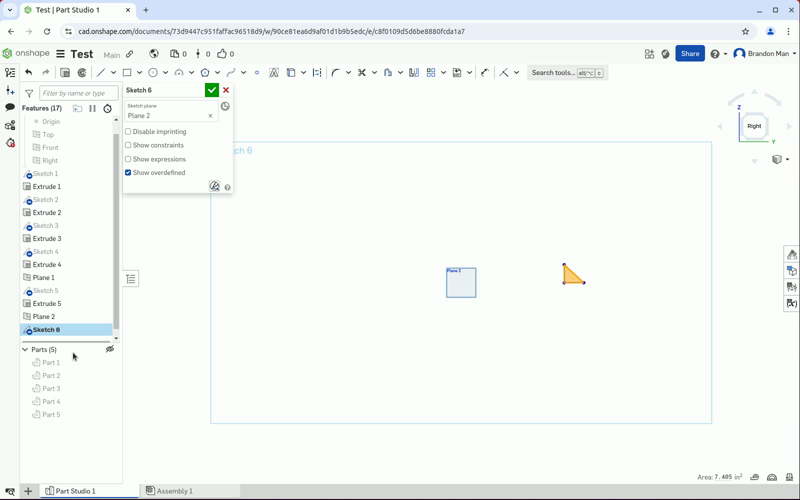
key(shift+e)
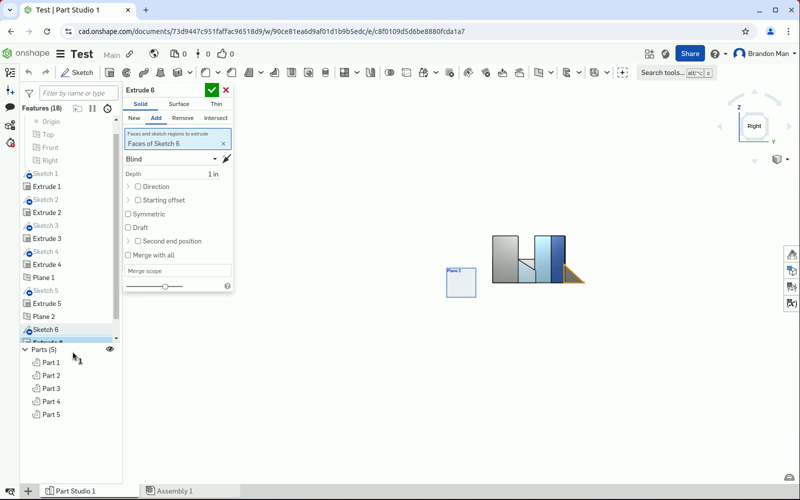
mouse_move(143, 106)
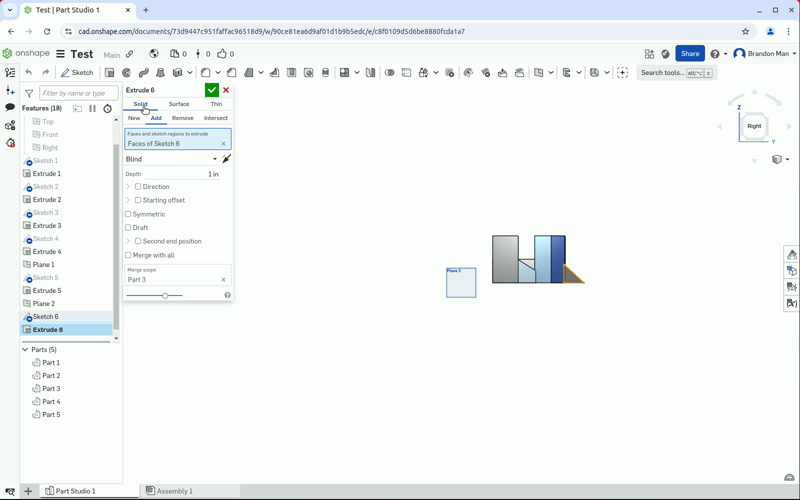
click(143, 106)
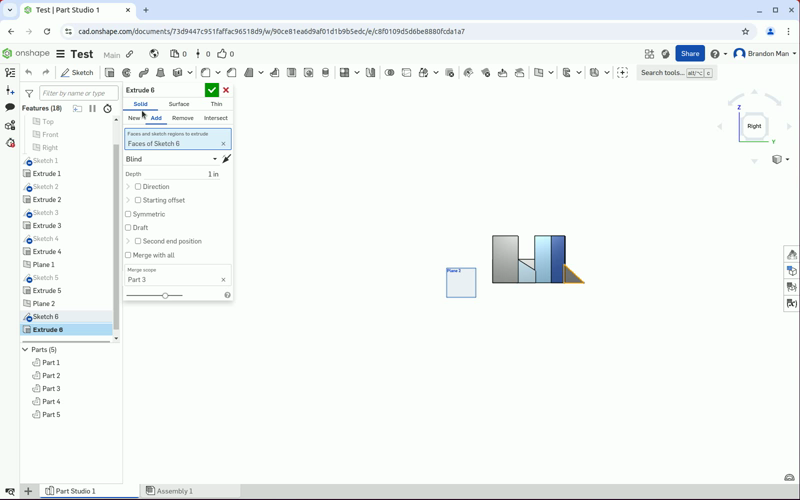
mouse_move(137, 120)
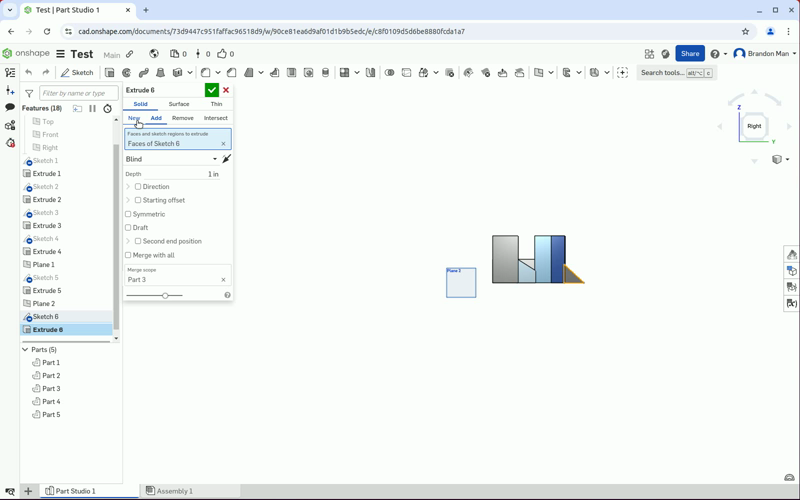
click(137, 120)
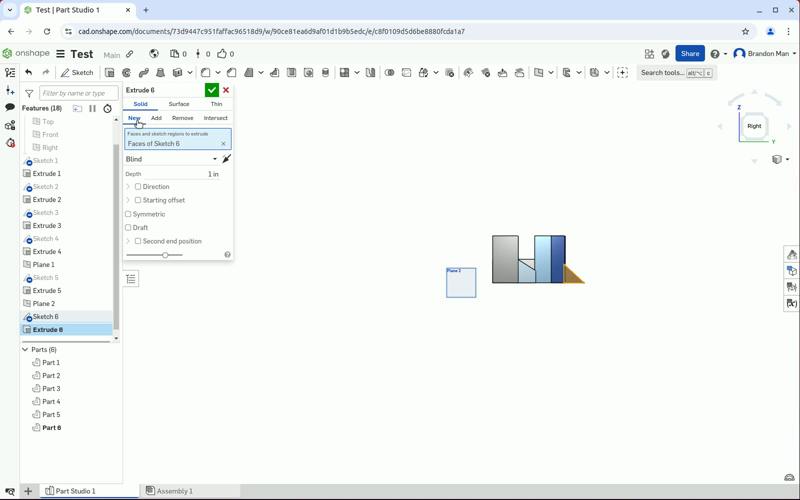
key(tab, 4)
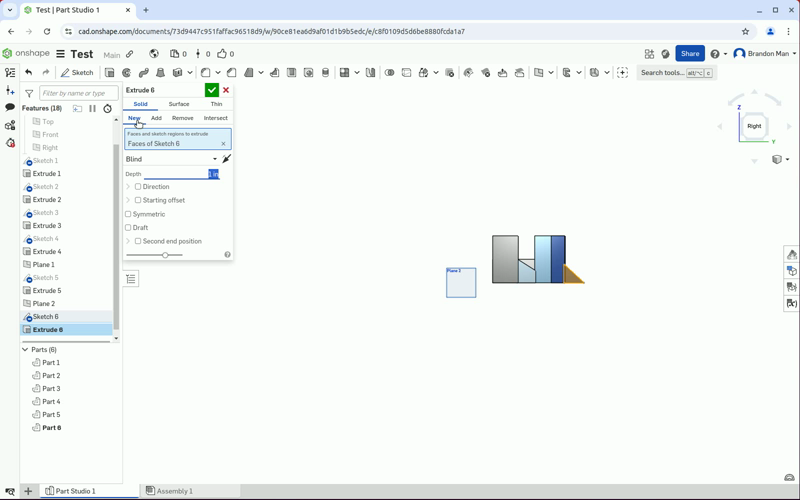
text(6.258)
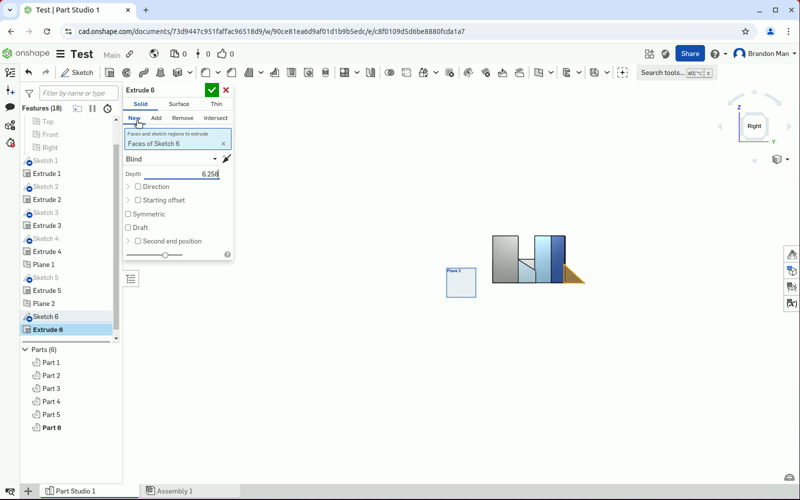
key(enter)
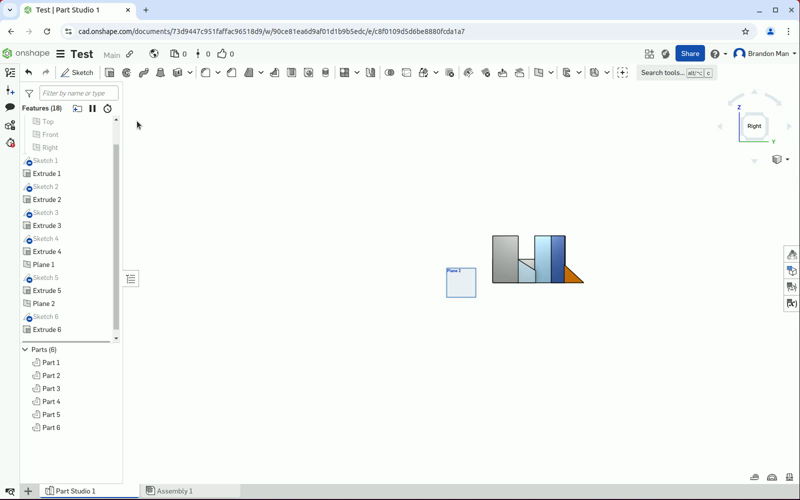
key(shift+h)
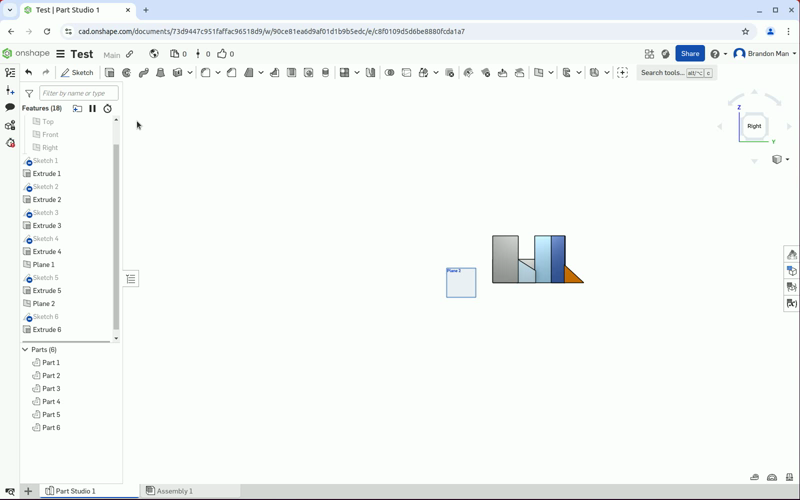
key(shift+h)
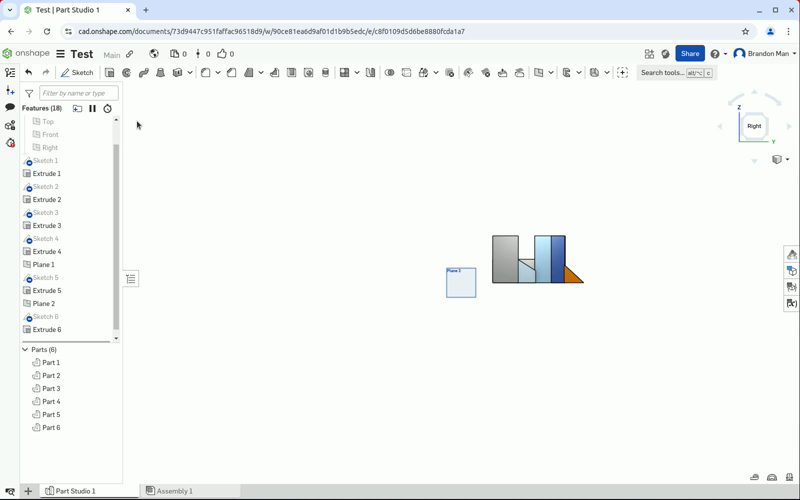
mouse_move(69, 163)
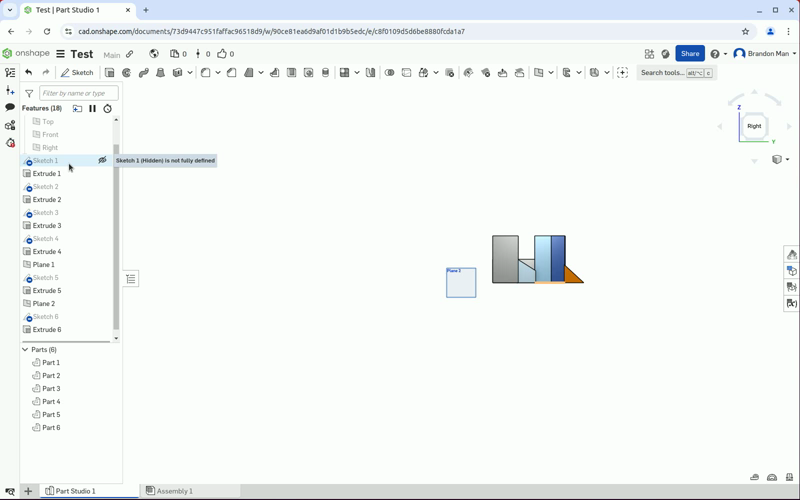
click(69, 163)
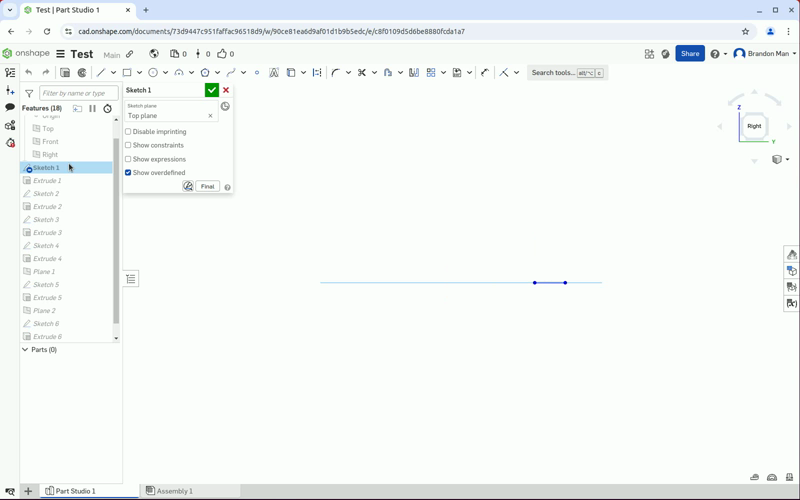
mouse_move(229, 92)
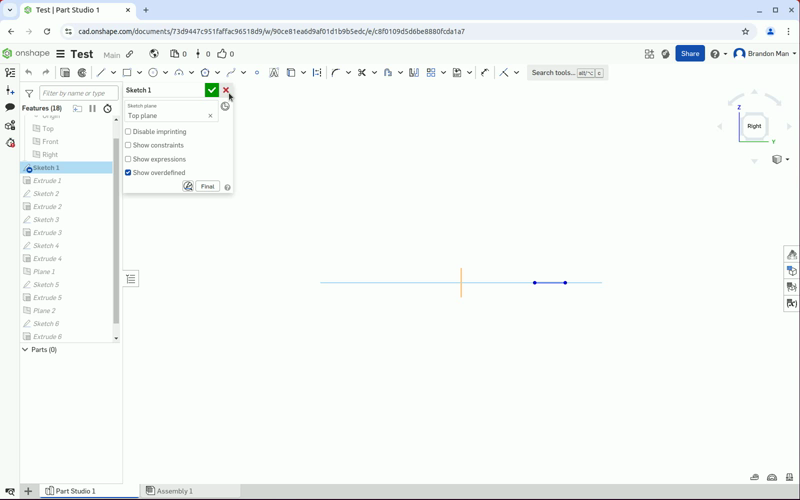
click(229, 92)
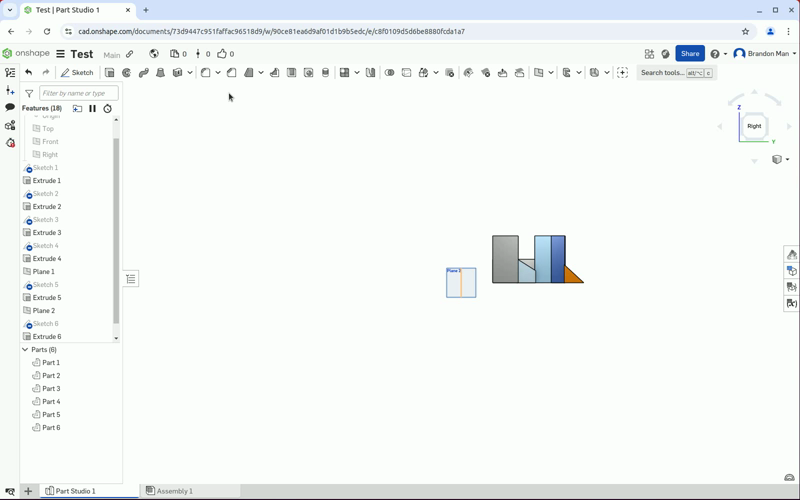
key(shift+s)
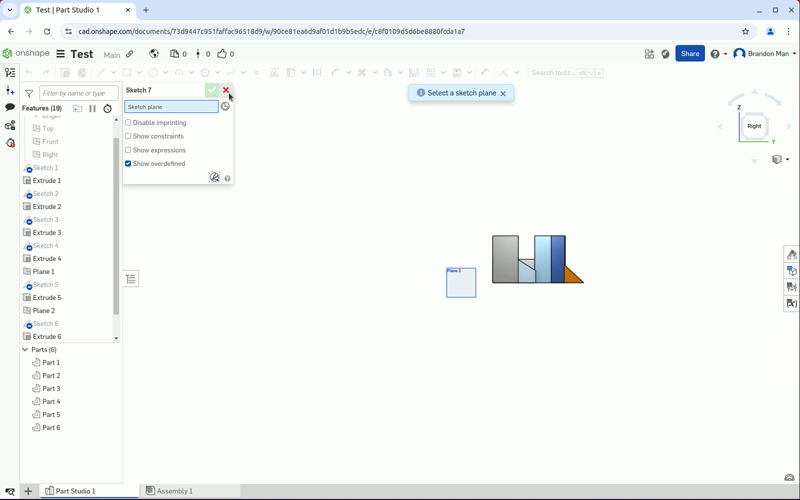
mouse_move(69, 293)
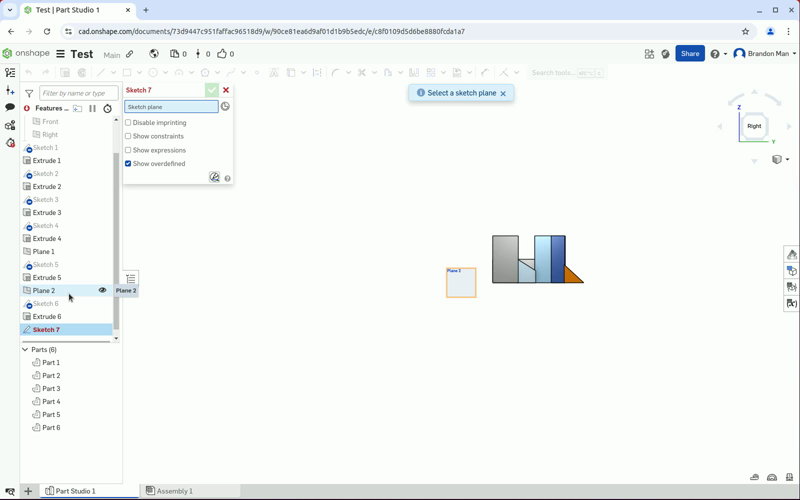
click(69, 293)
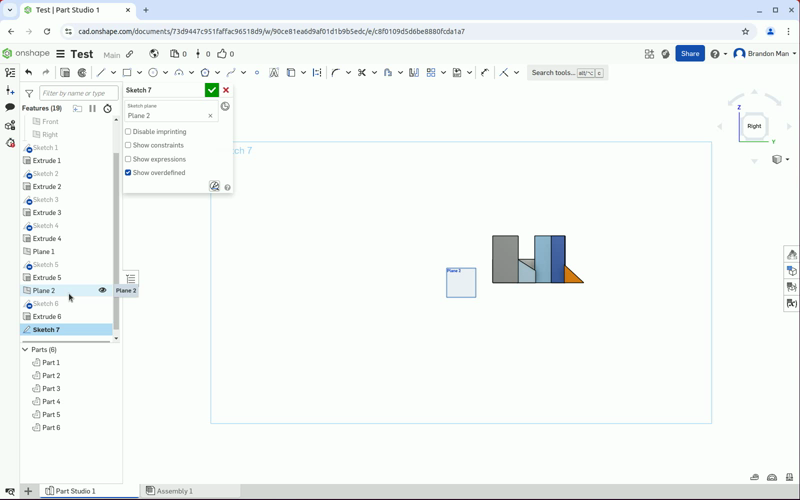
mouse_move(73, 352)
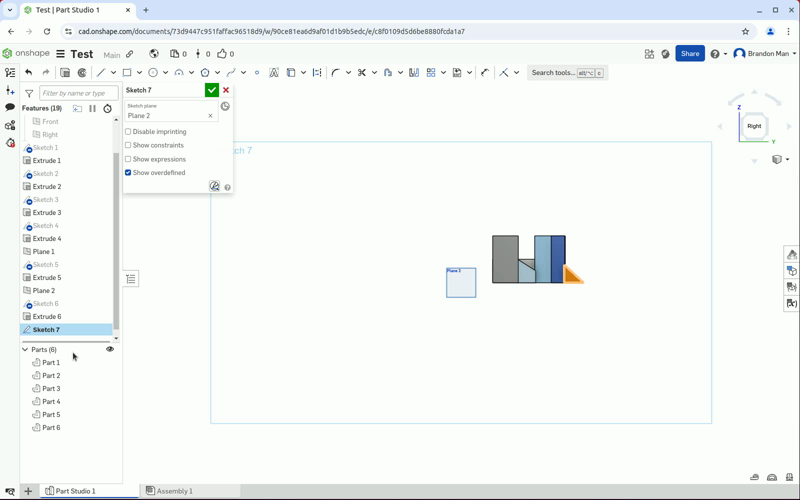
key(y)
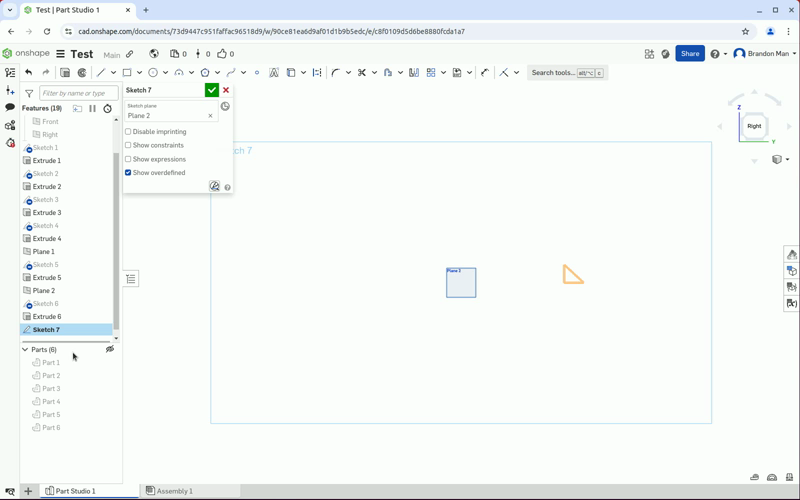
key(l)
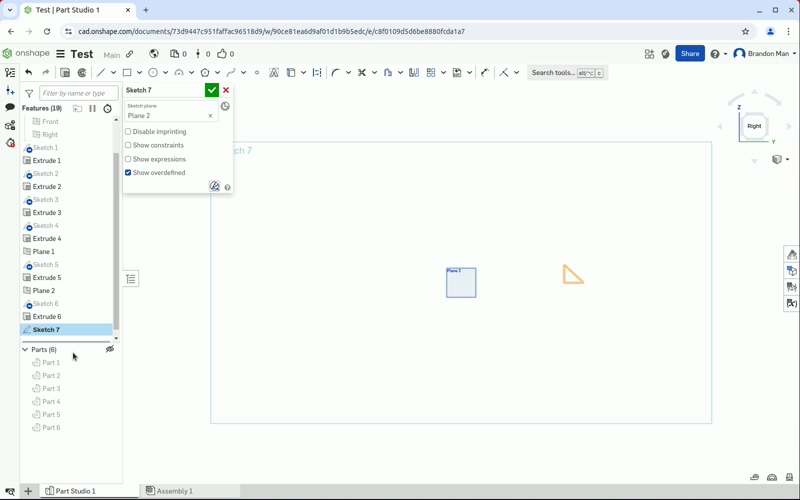
key_down(shift)
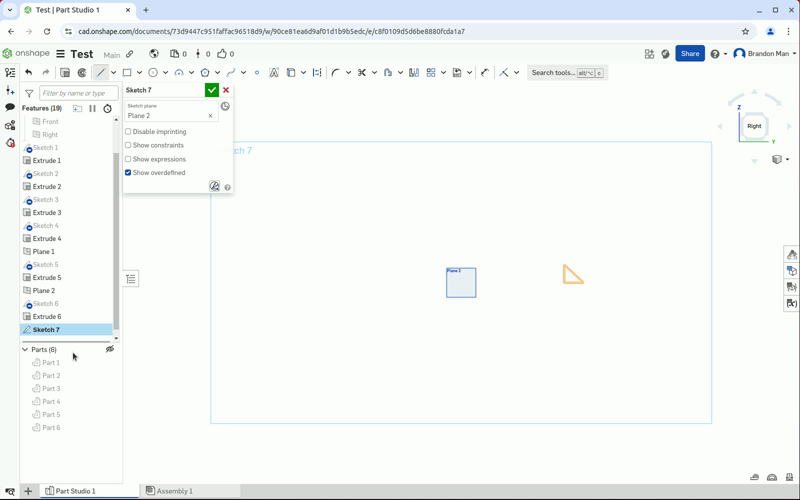
mouse_move(551, 282)
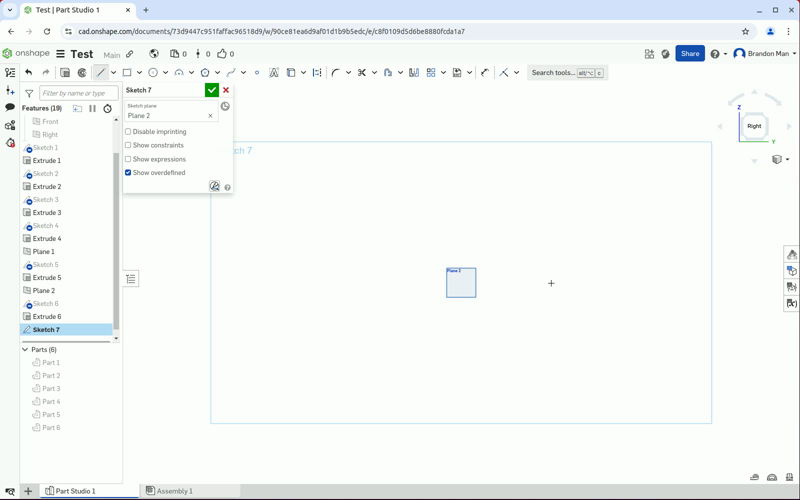
click(551, 282)
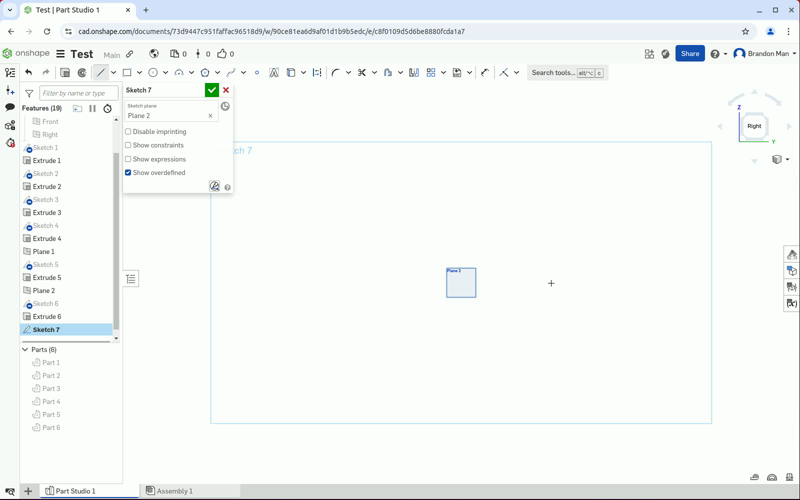
key_up(shift)
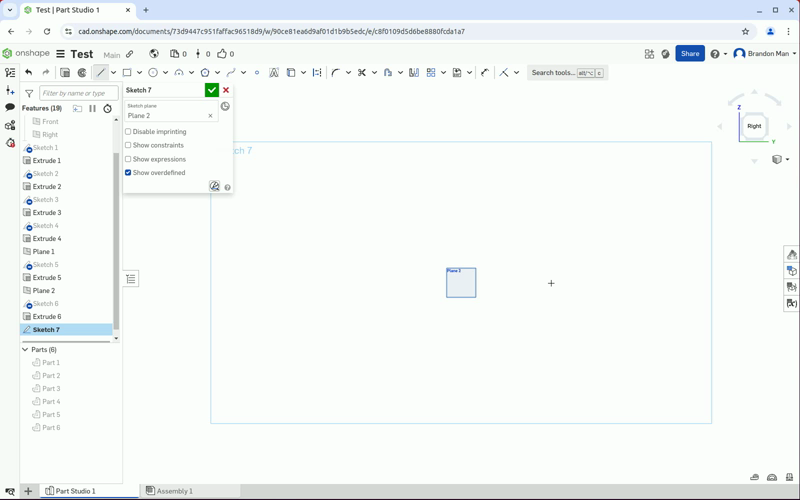
key_down(shift)
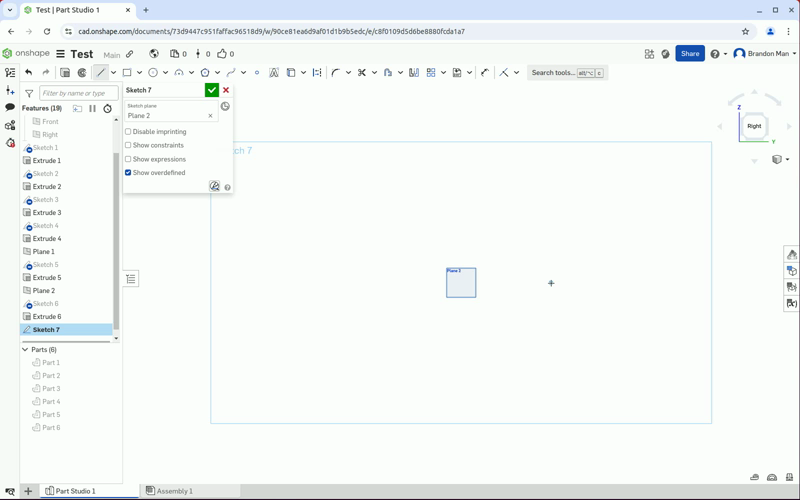
mouse_move(581, 282)
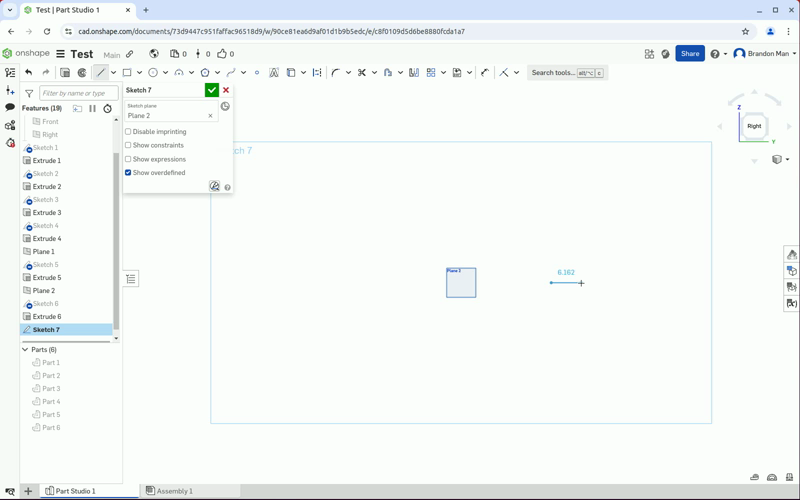
mouse_move(564, 282)
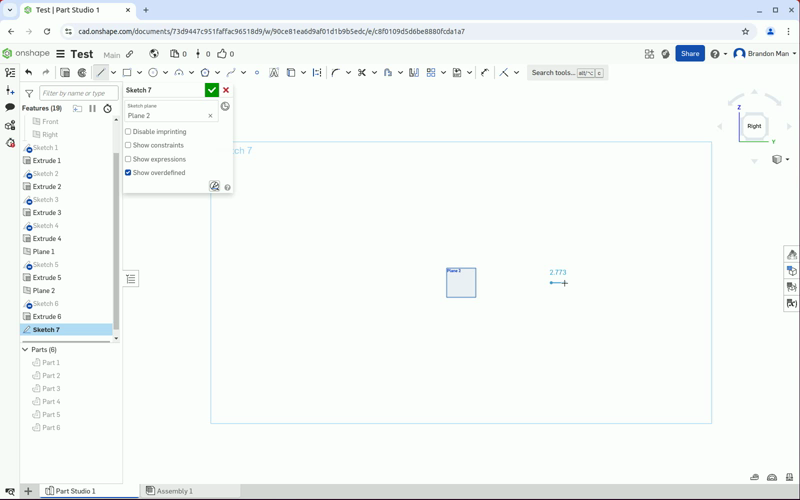
click(564, 282)
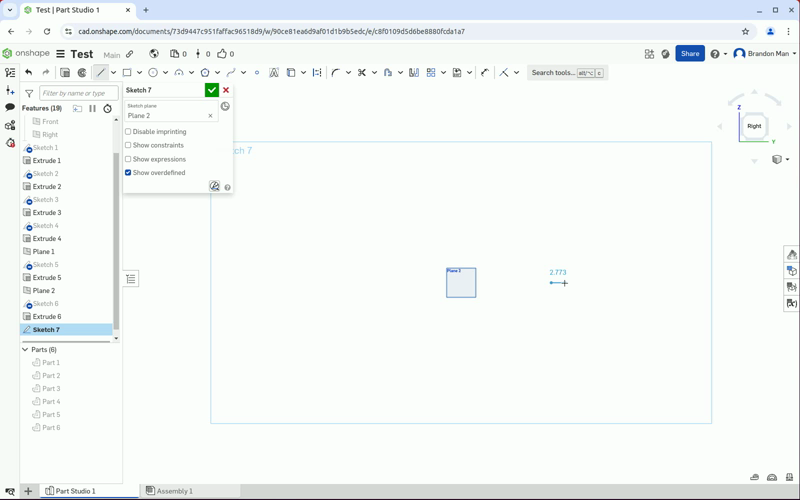
key_up(shift)
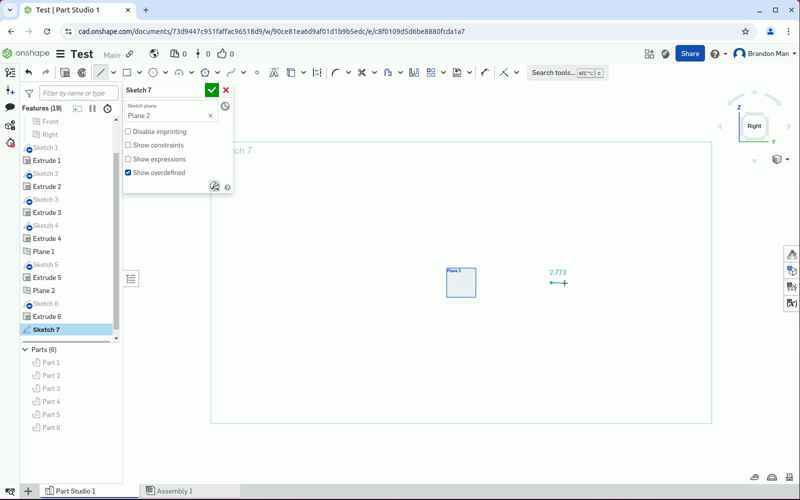
key_down(shift)
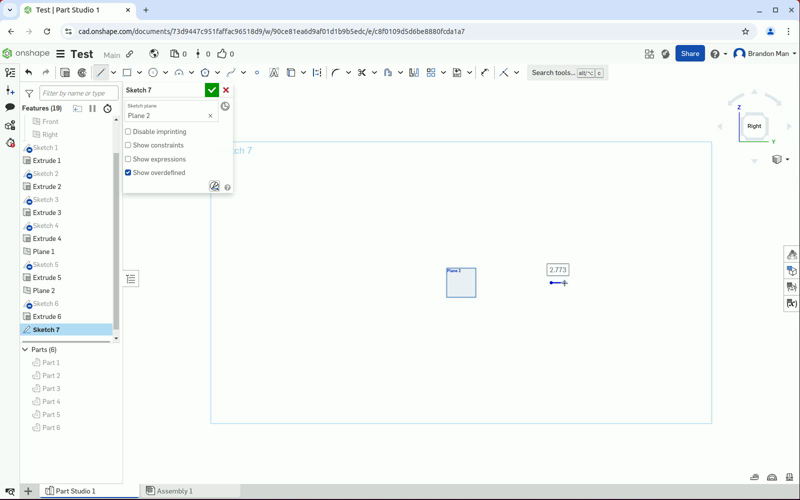
mouse_move(589, 282)
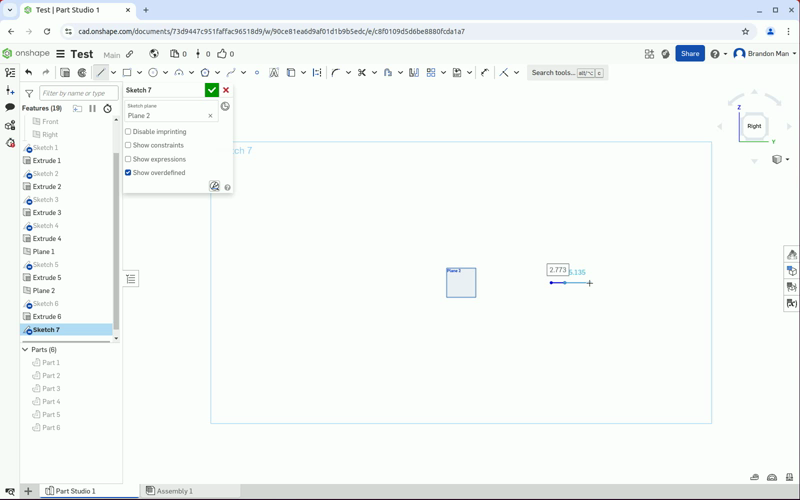
mouse_move(564, 264)
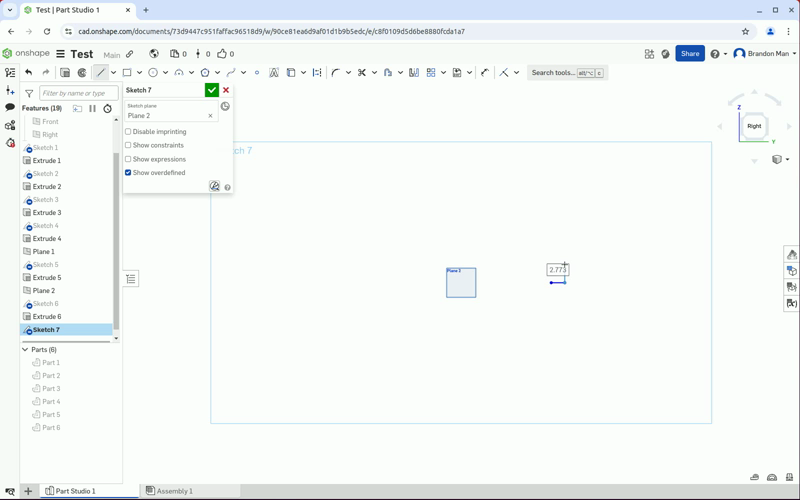
click(564, 264)
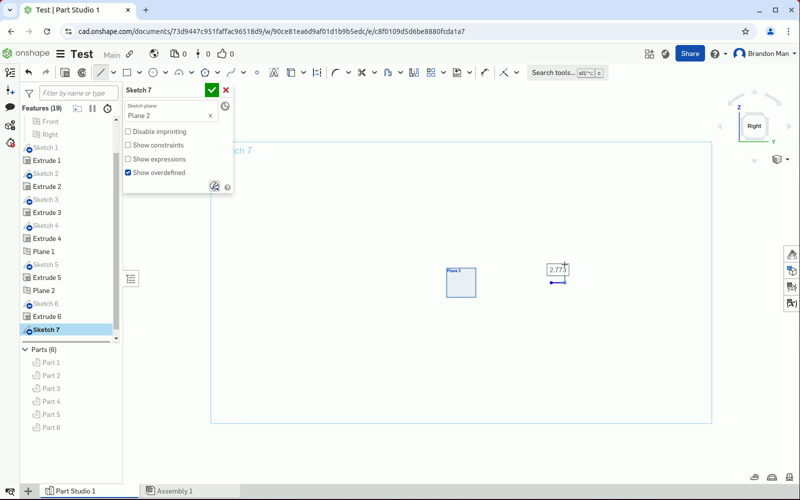
key_up(shift)
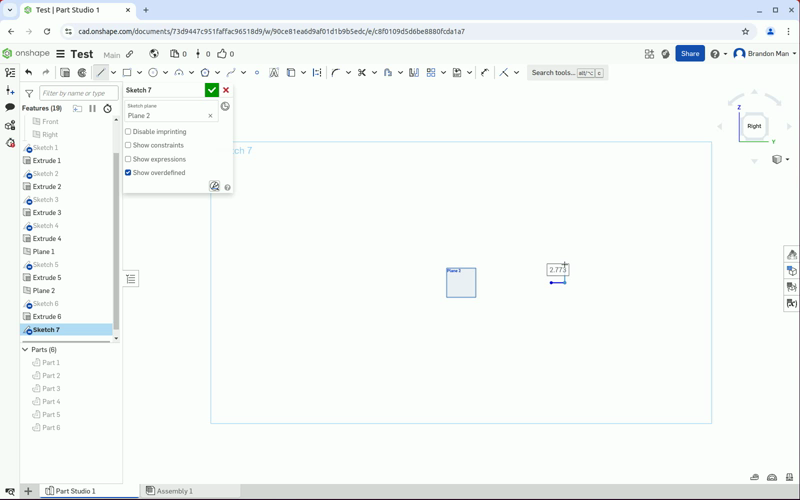
key_down(shift)
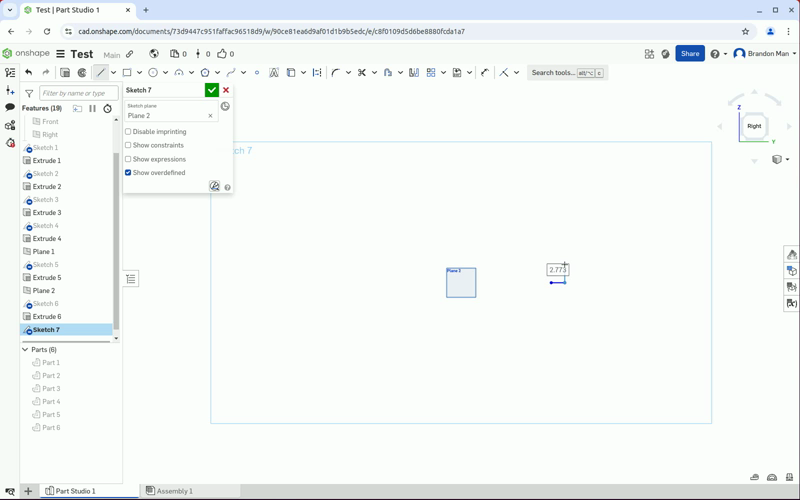
mouse_move(589, 264)
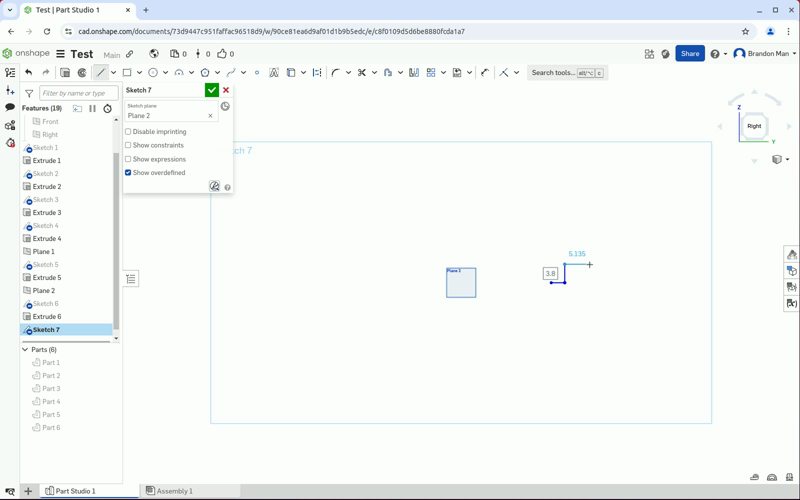
mouse_move(551, 264)
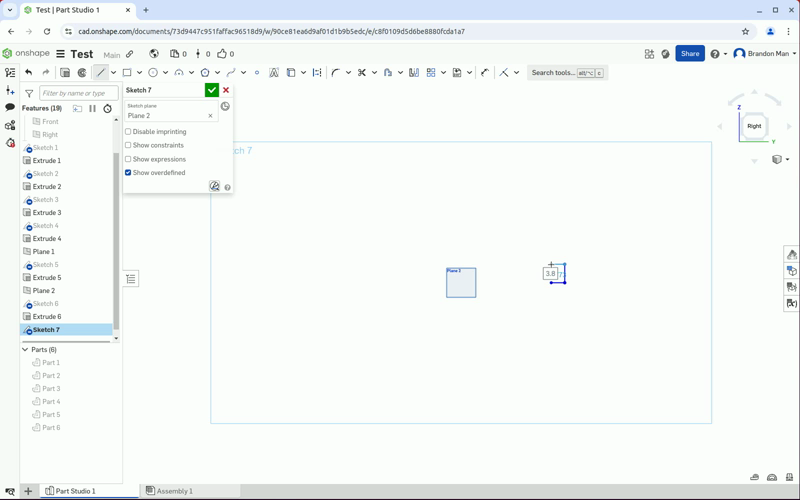
click(551, 264)
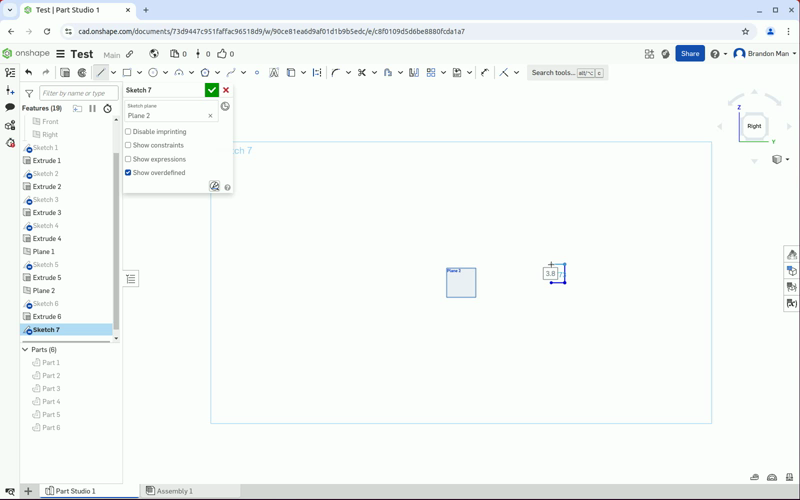
key_up(shift)
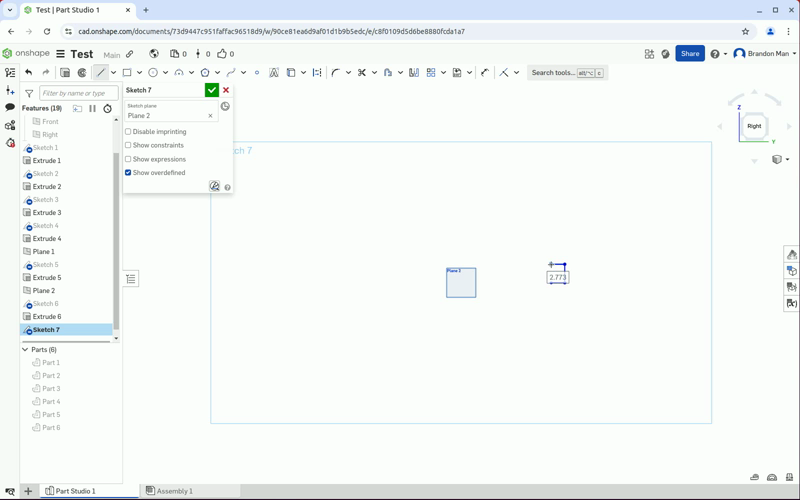
mouse_move(581, 264)
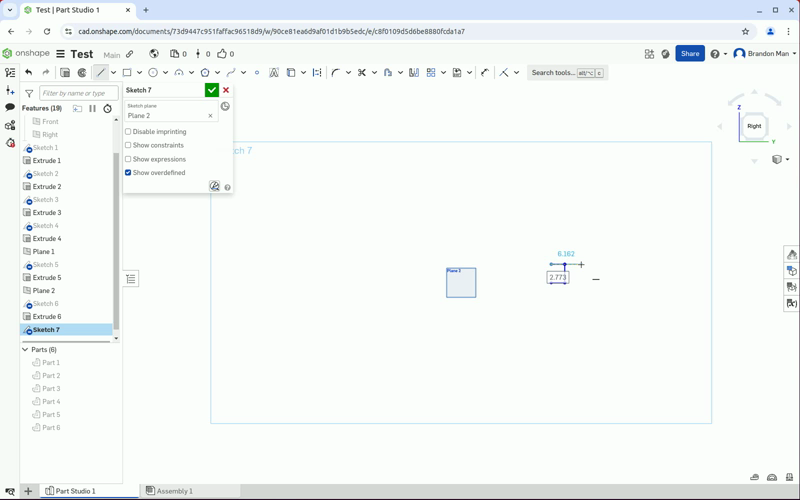
key_down(shift)
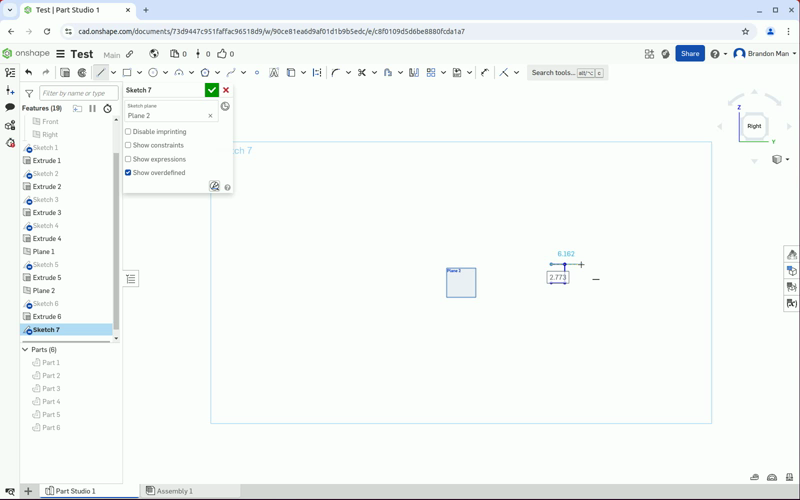
mouse_move(551, 282)
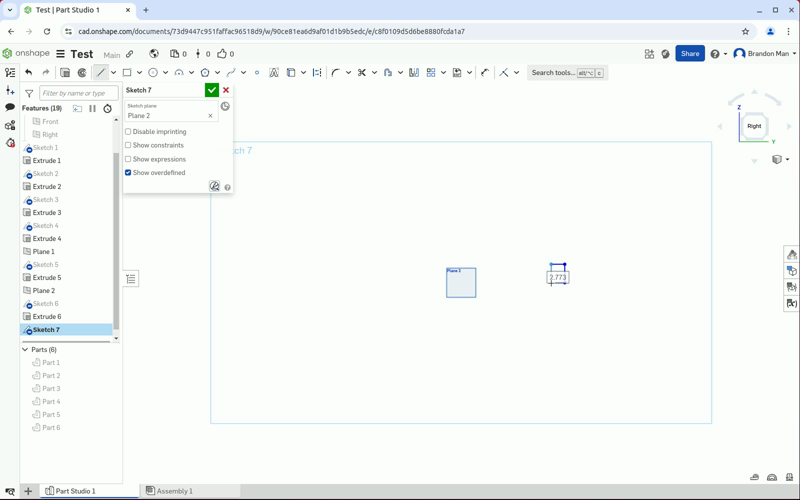
key_up(shift)
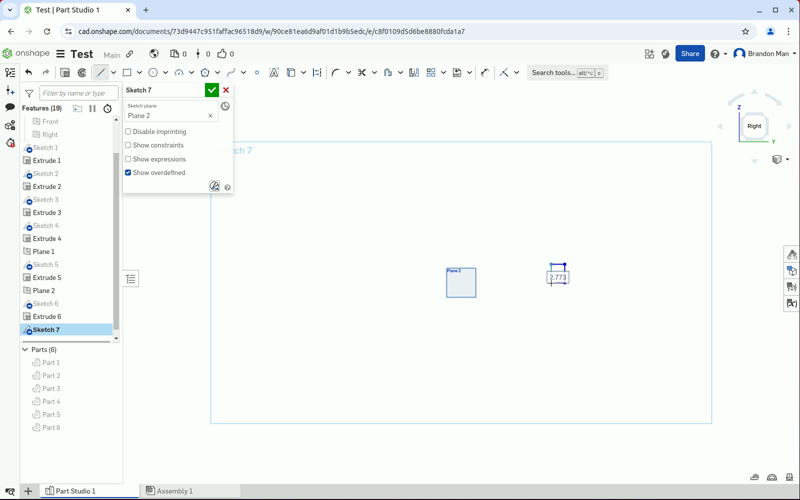
click(551, 282)
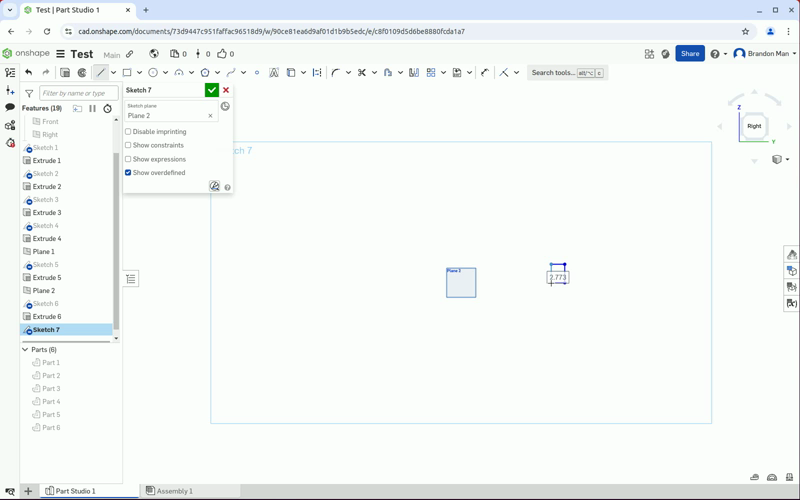
key(esc)
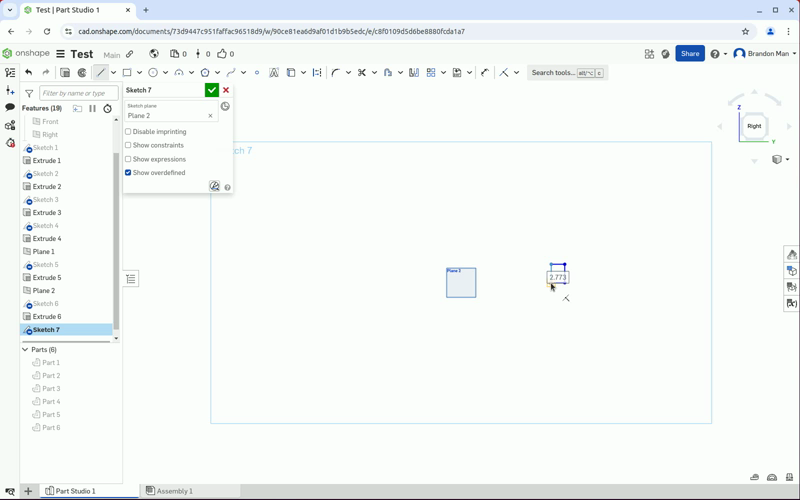
mouse_move(551, 269)
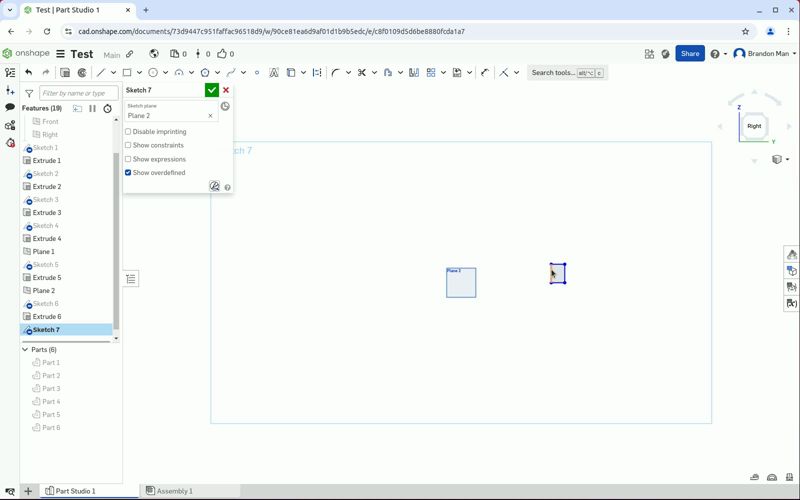
scroll(6)
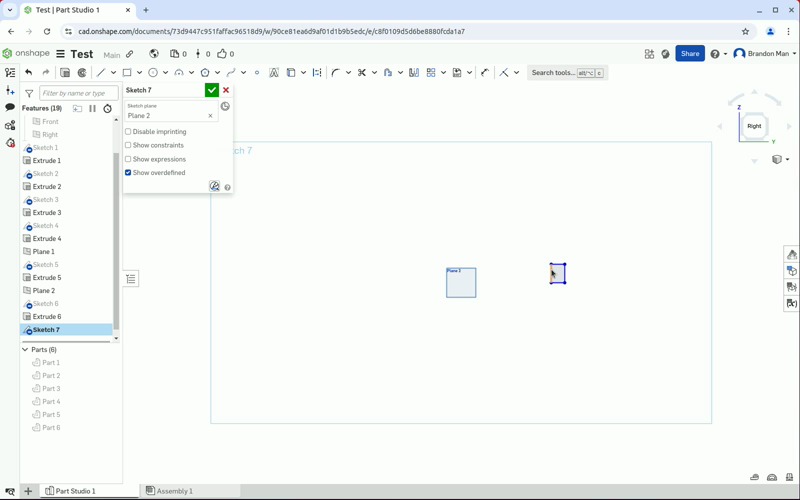
scroll(6)
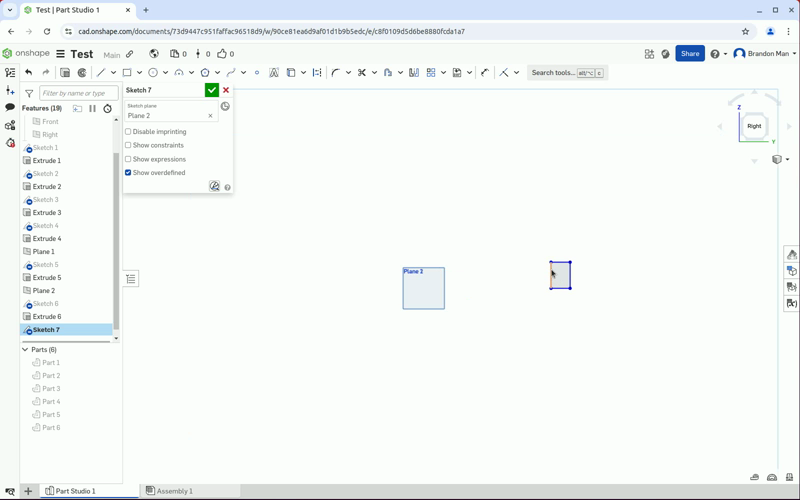
scroll(6)
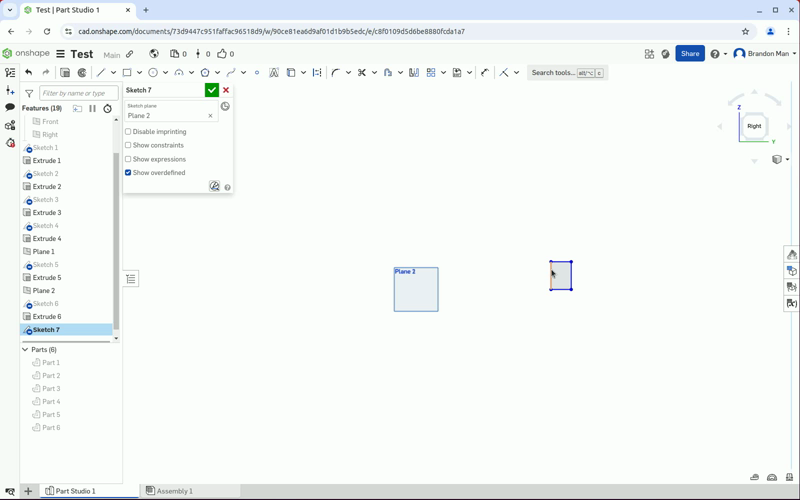
scroll(6)
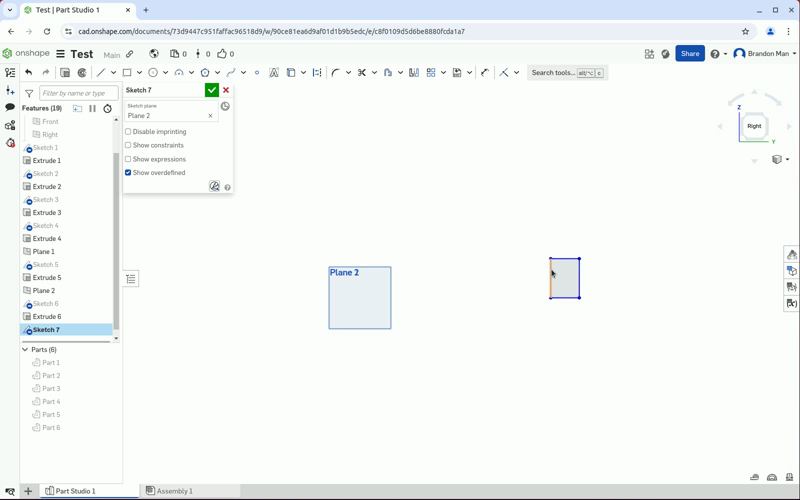
scroll(6)
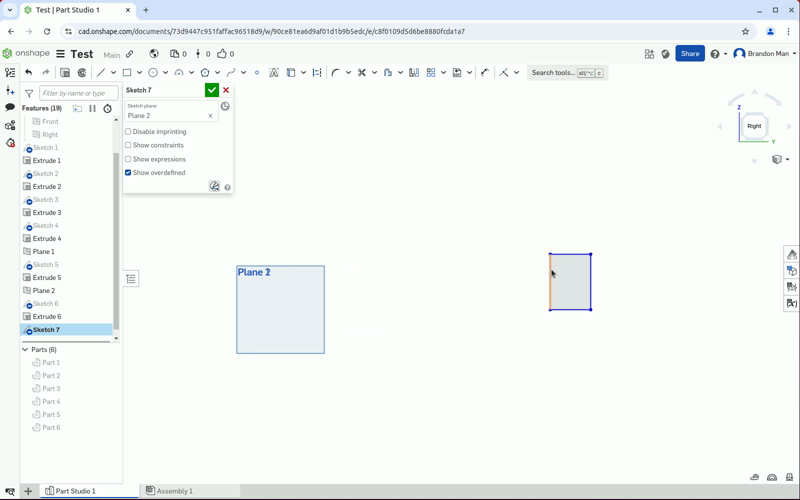
scroll(6)
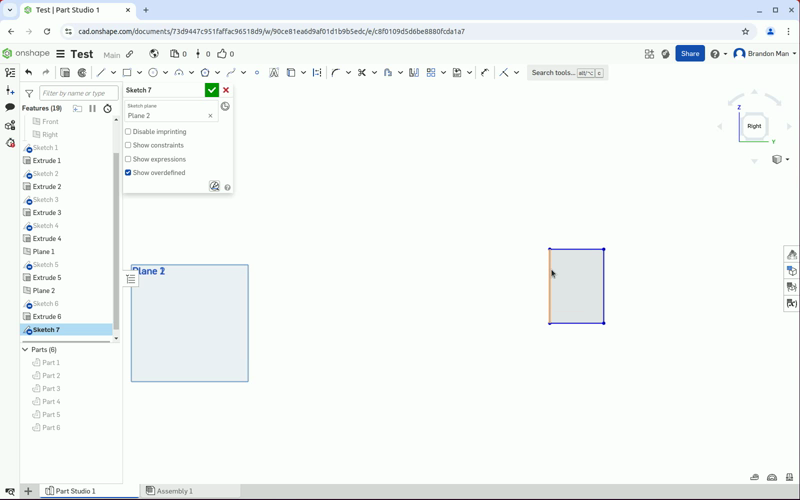
scroll(6)
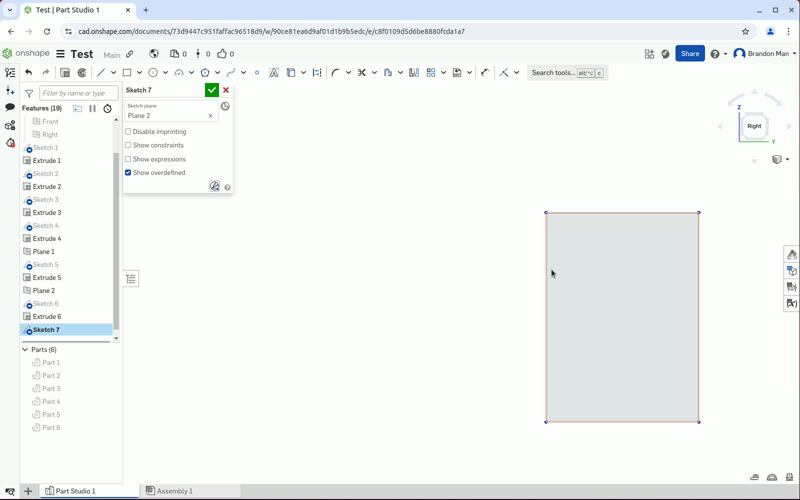
click(551, 269)
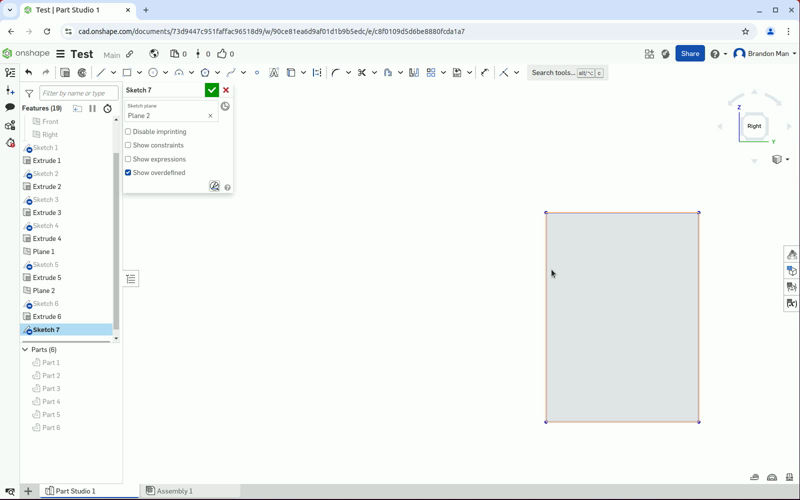
scroll(-6)
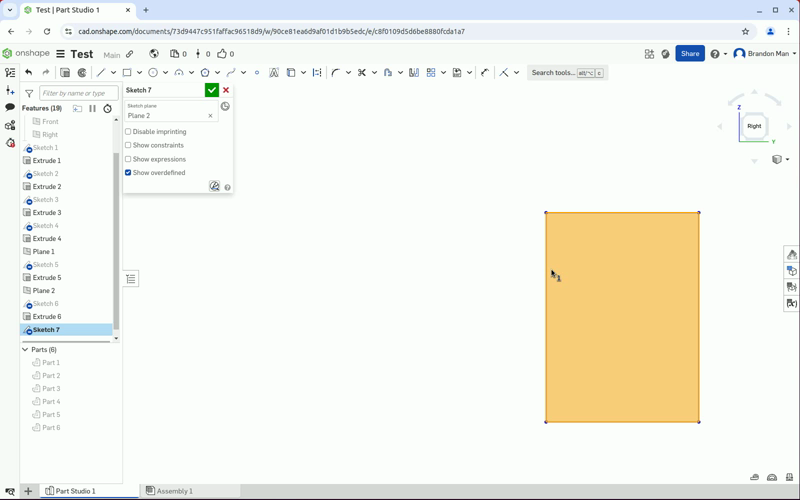
scroll(-6)
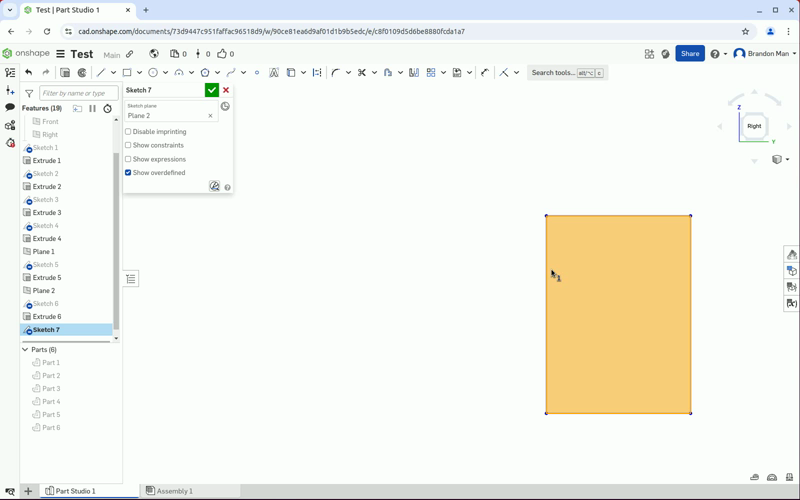
scroll(-6)
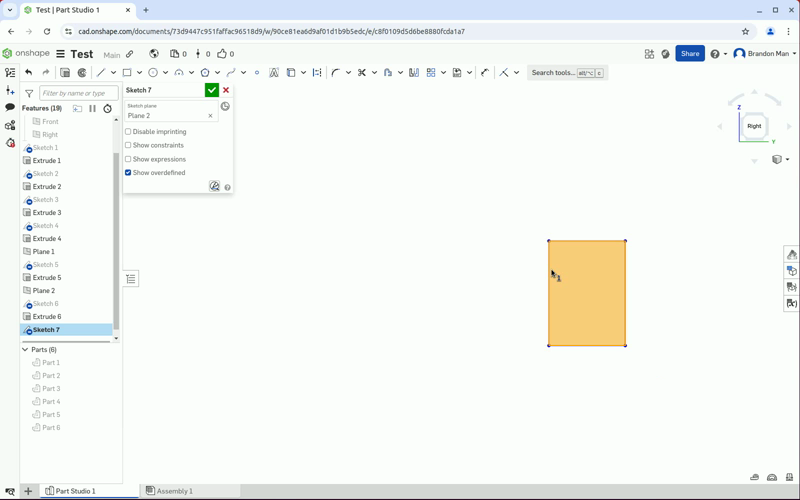
scroll(-6)
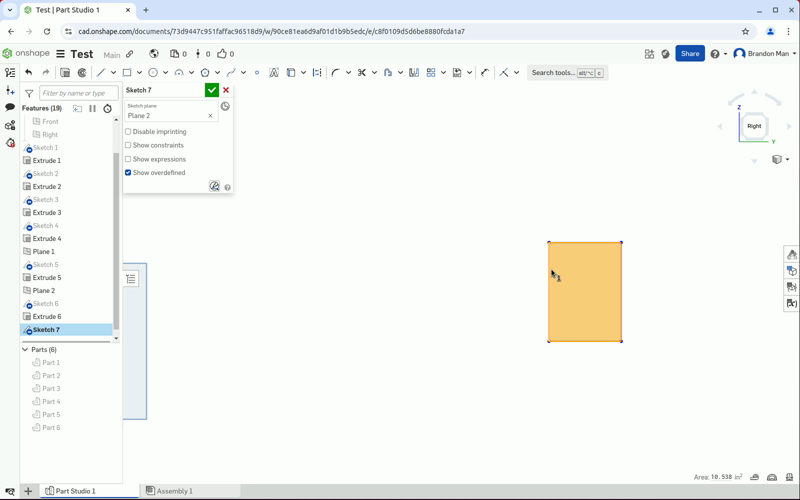
scroll(-6)
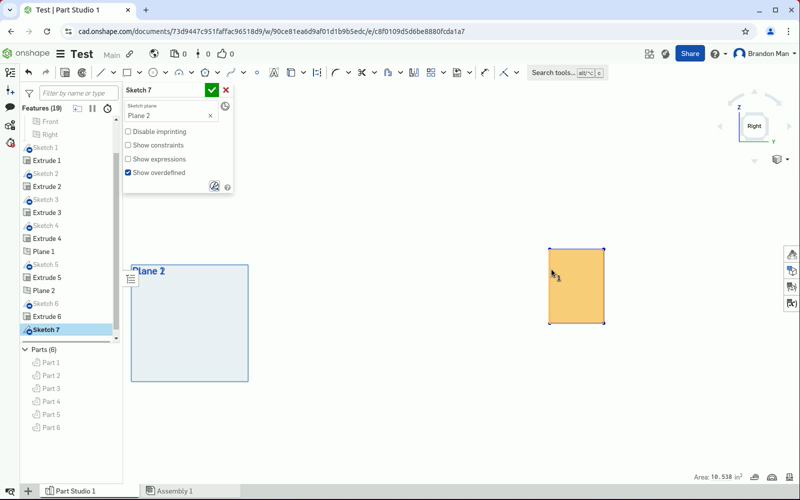
scroll(-6)
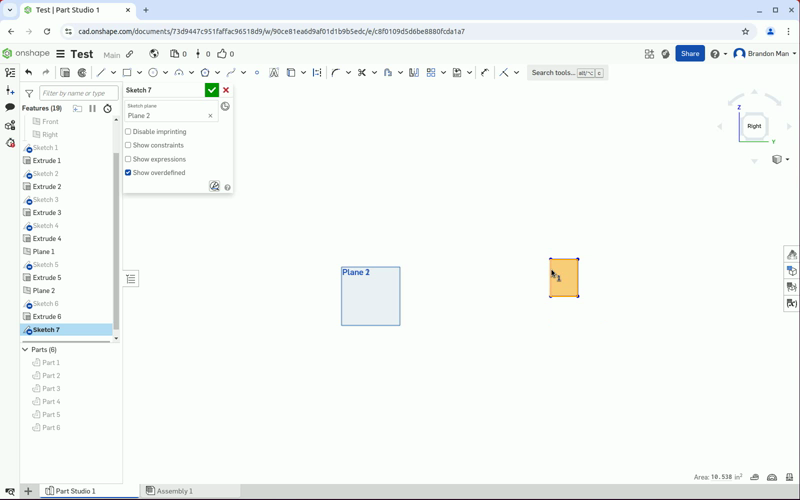
scroll(-6)
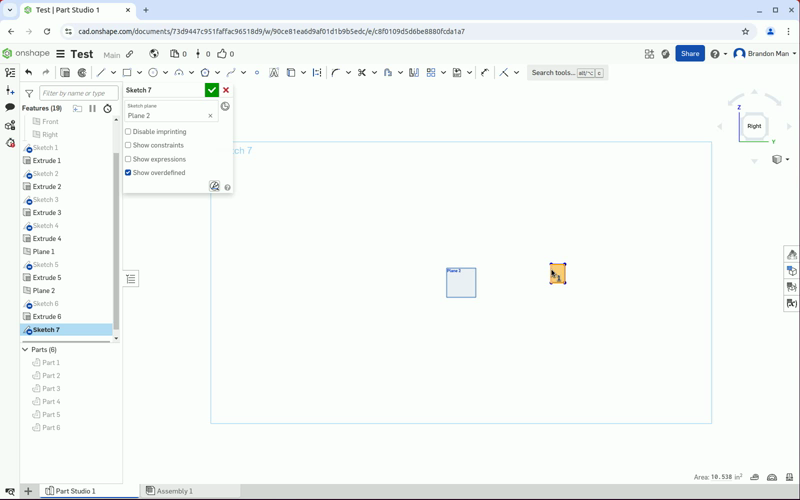
mouse_move(73, 352)
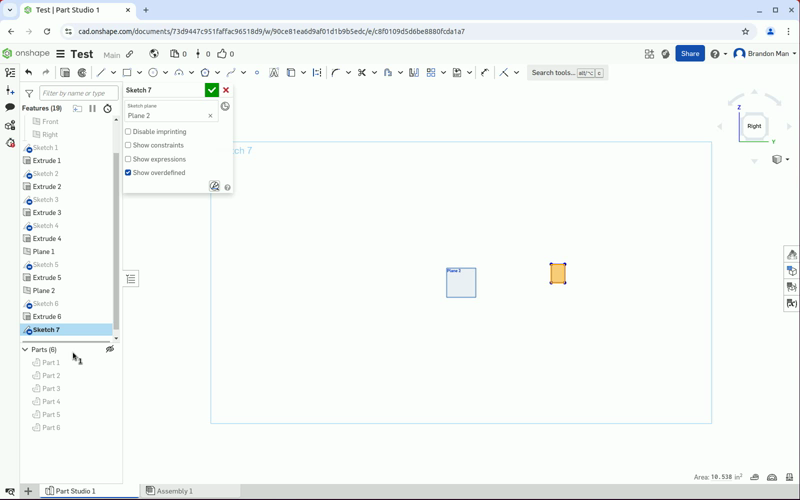
key(shift+y)
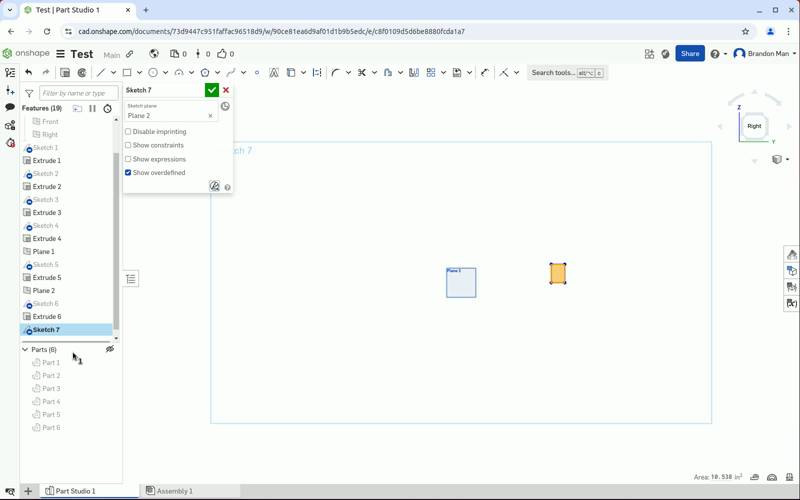
key(shift+e)
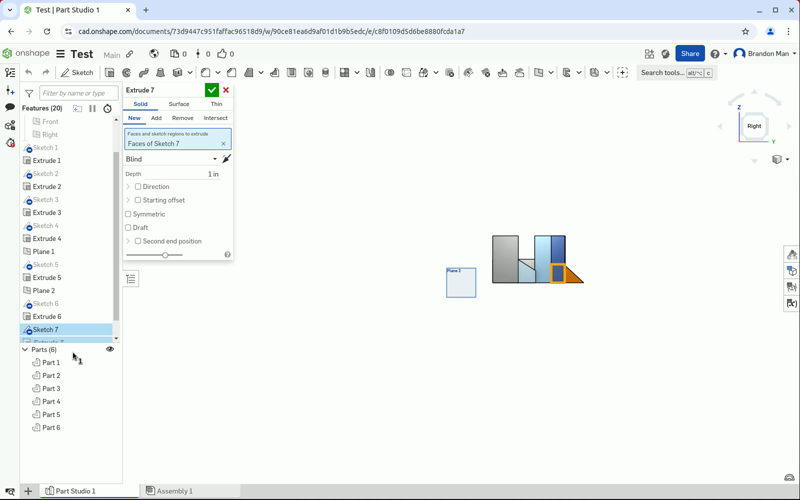
mouse_move(143, 106)
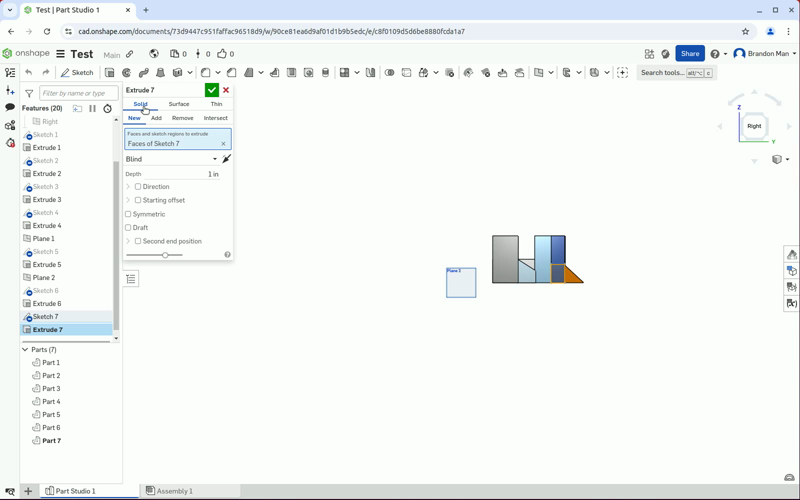
click(143, 106)
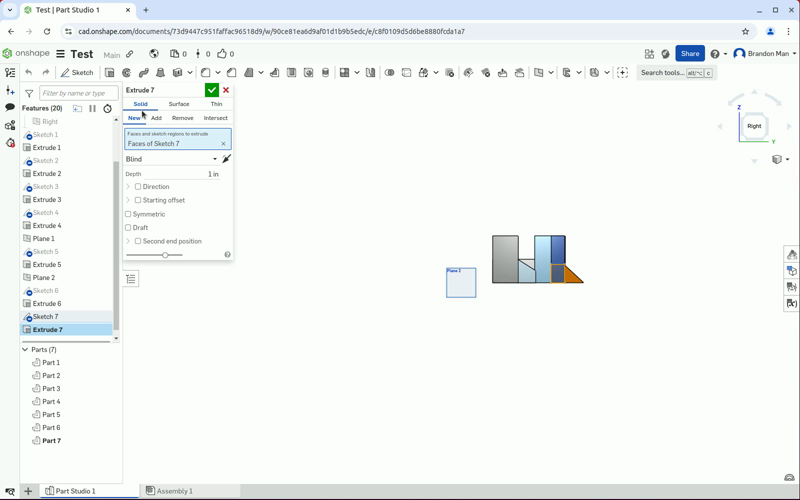
mouse_move(137, 120)
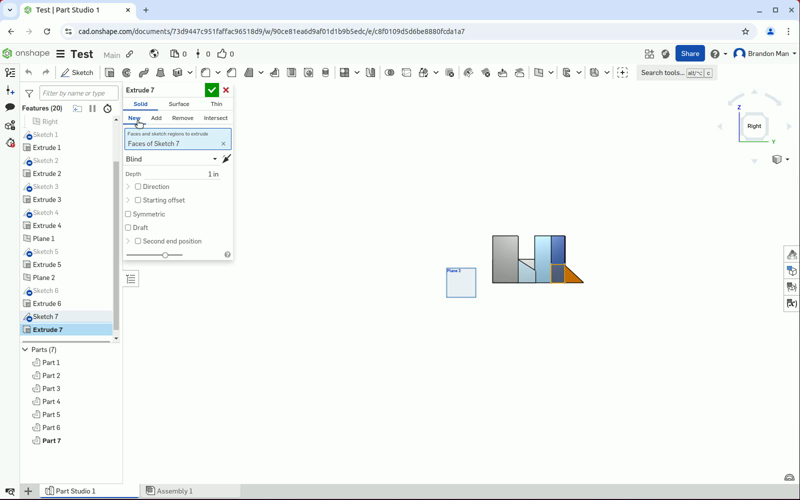
click(137, 120)
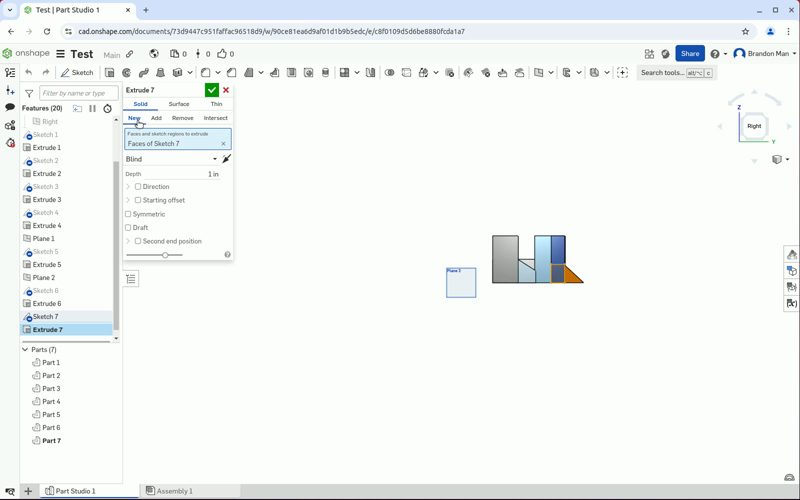
key(tab, 4)
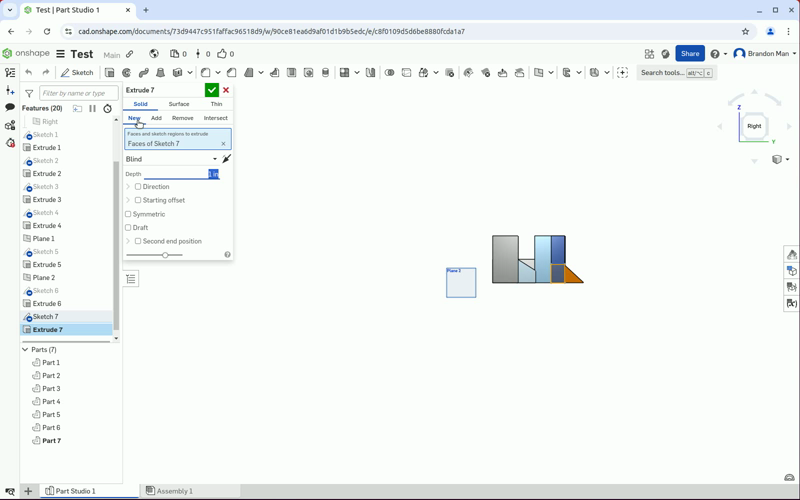
text(6.258)
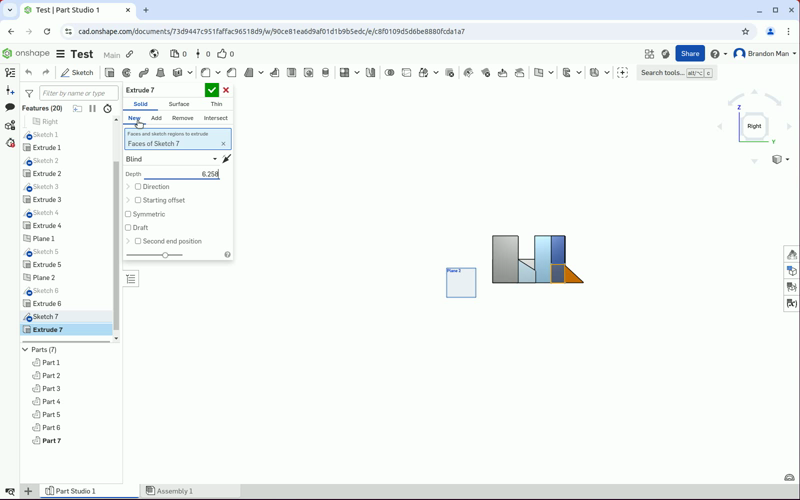
key(enter)
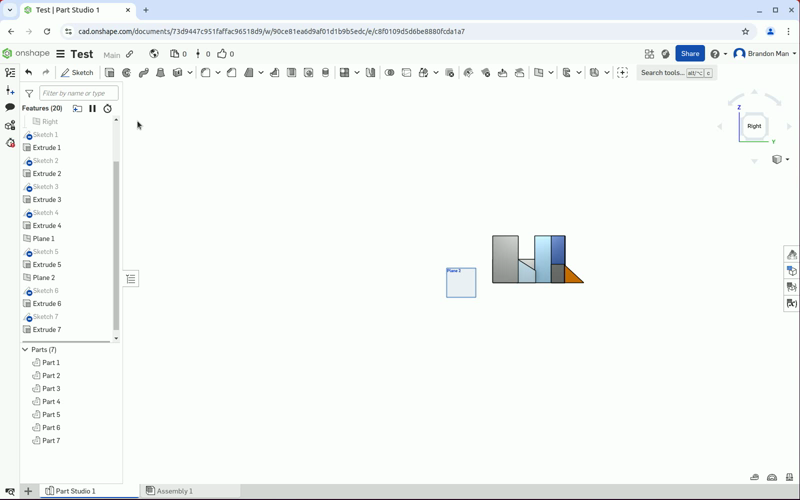
key(shift+h)
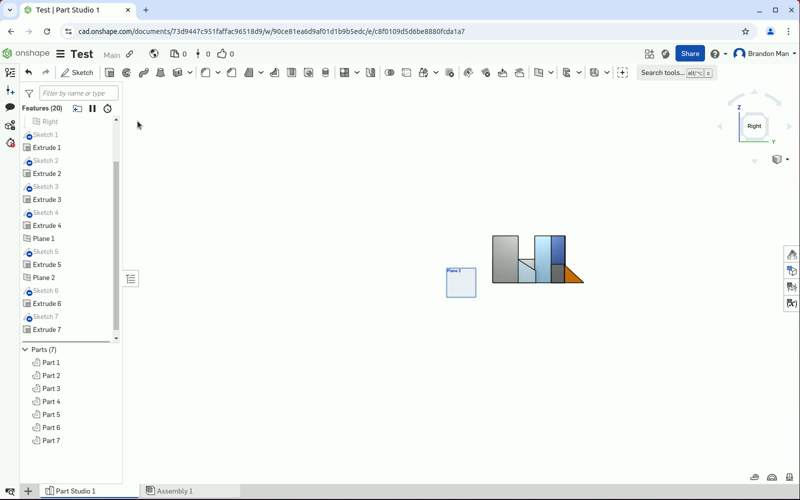
key(shift+h)
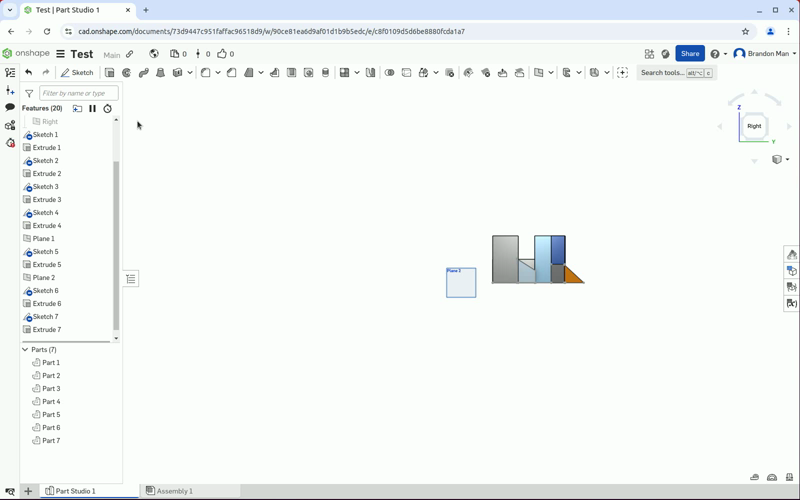
key(shift+7)
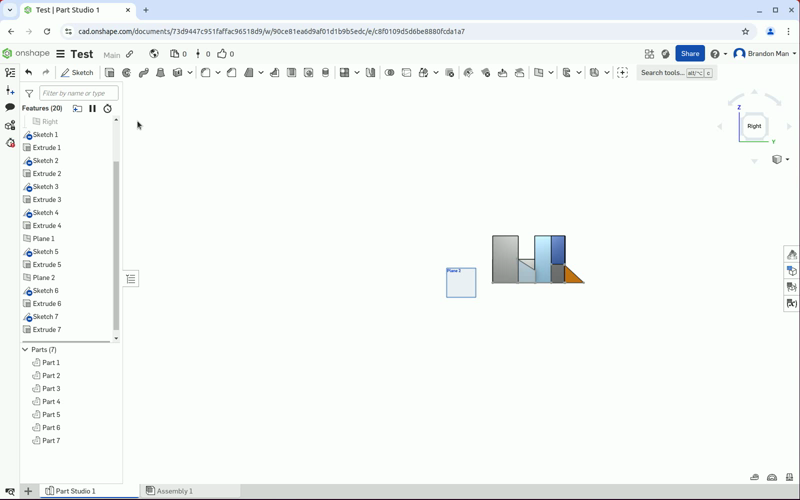
key(right, 2)
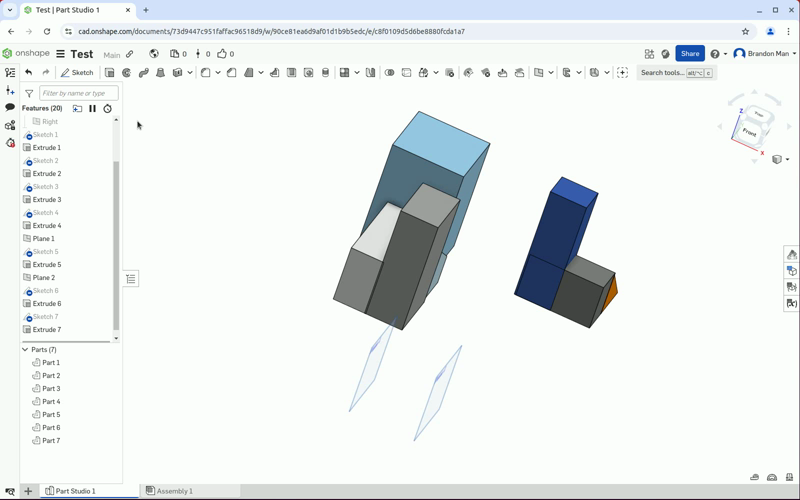
key(down, 2)
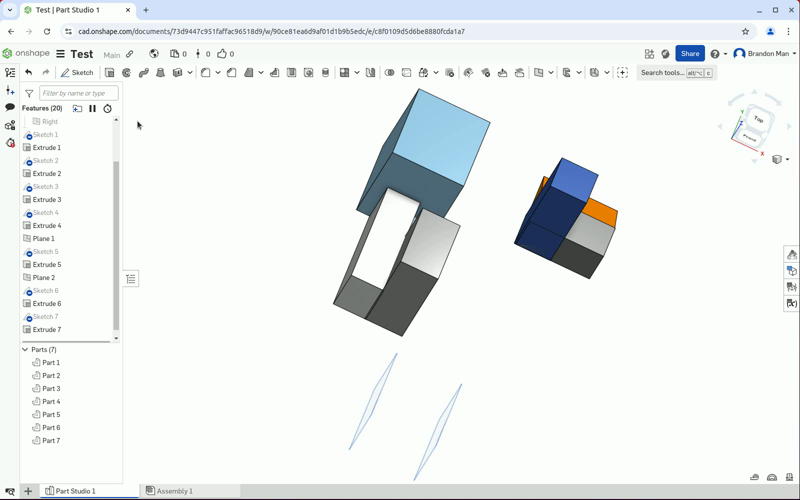
key(up, 2)
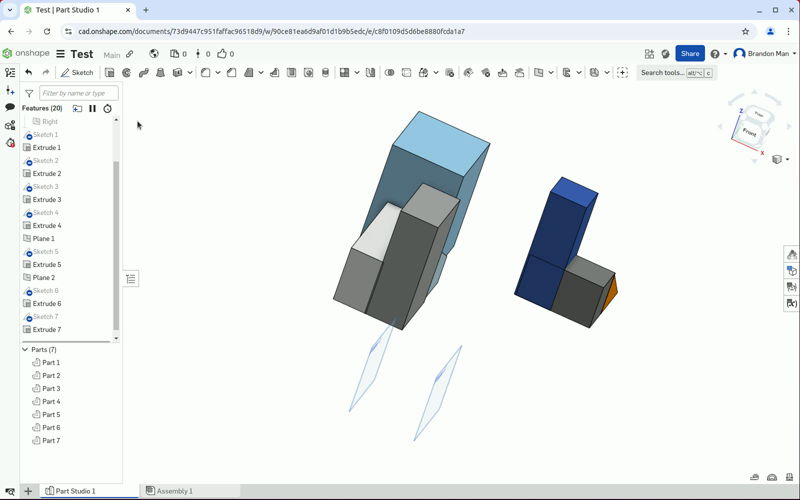
key(left, 2)
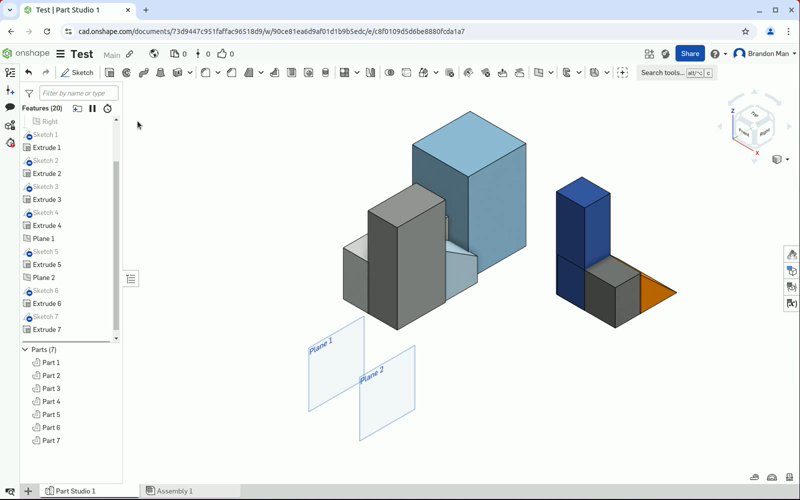
mouse_move(69, 137)
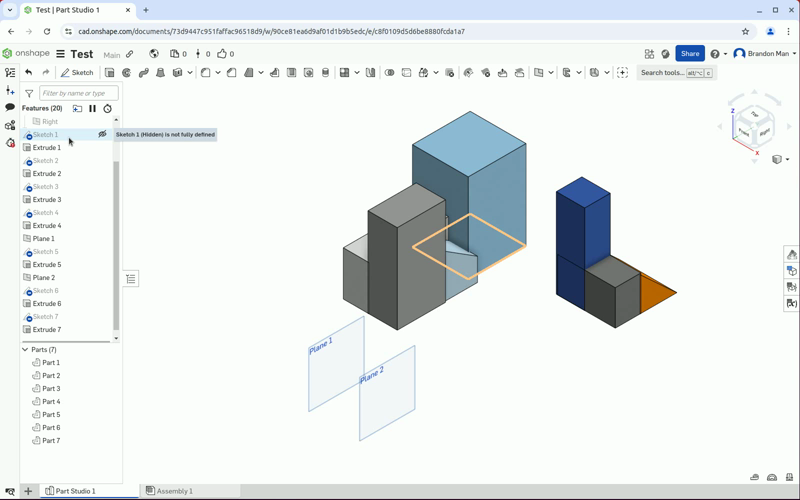
click(69, 137)